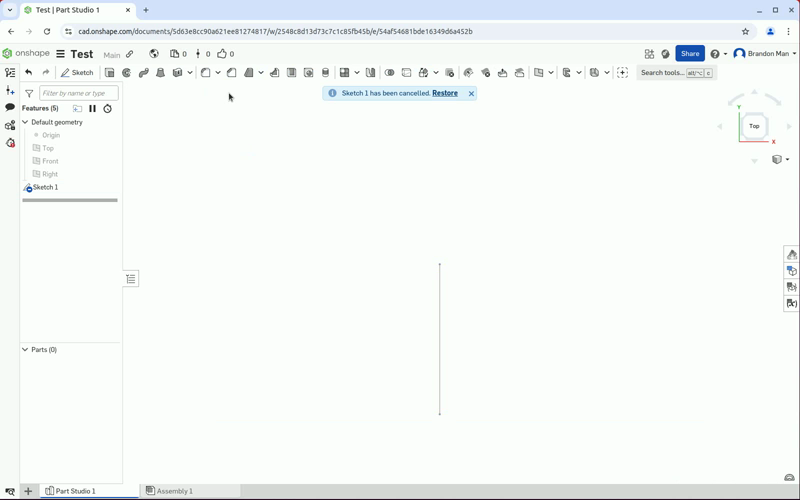
key(shift+h)
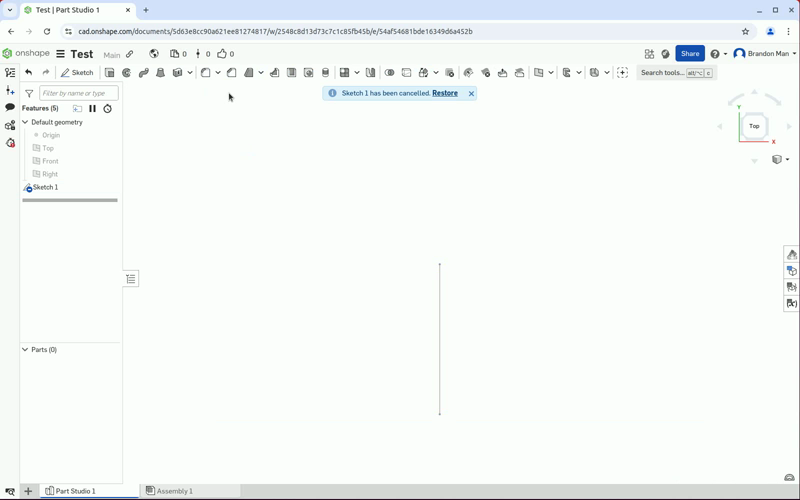
key(shift+s)
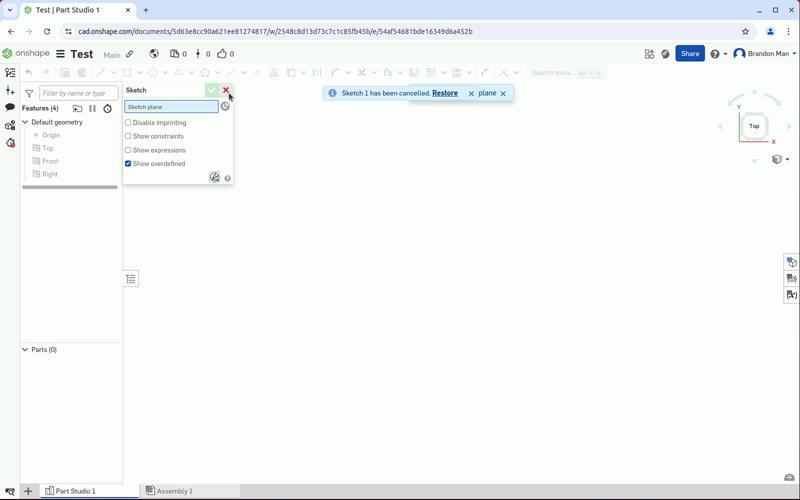
mouse_move(73, 150)
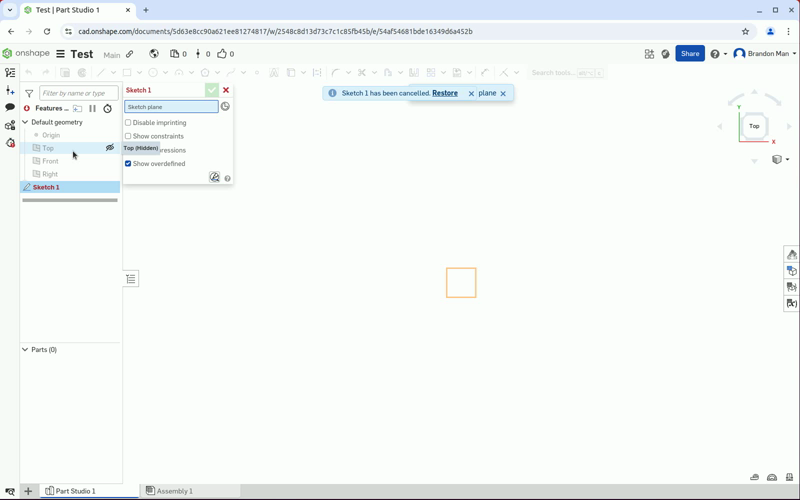
click(73, 150)
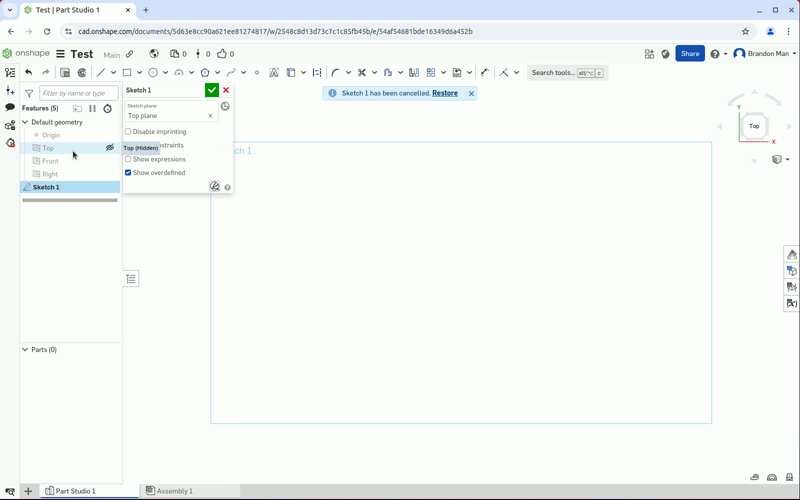
mouse_move(73, 352)
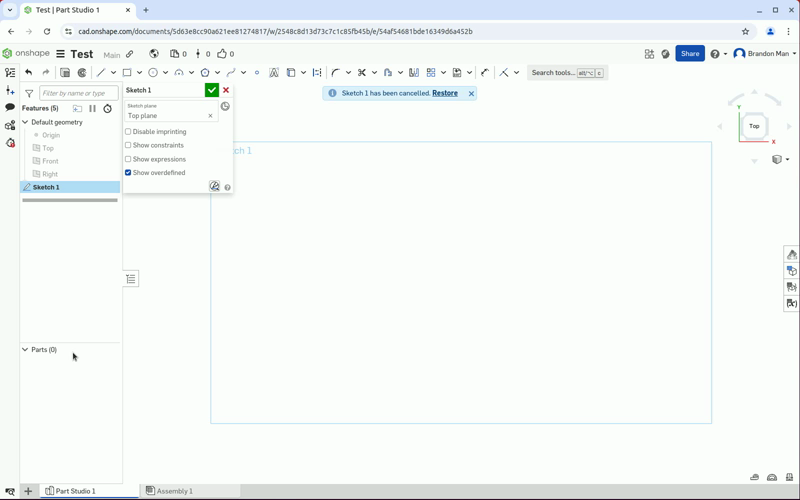
key(y)
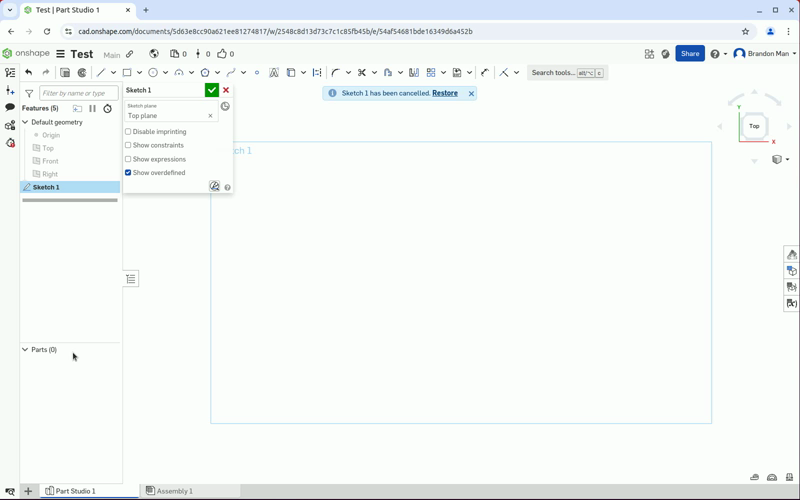
key(a)
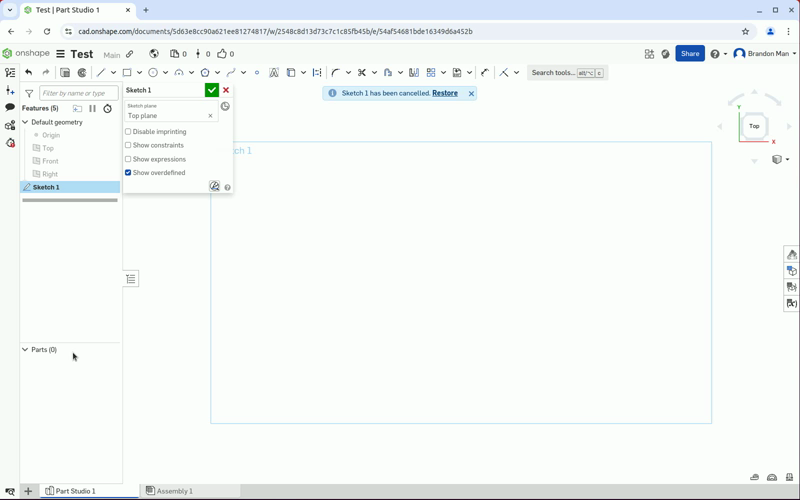
key_down(shift)
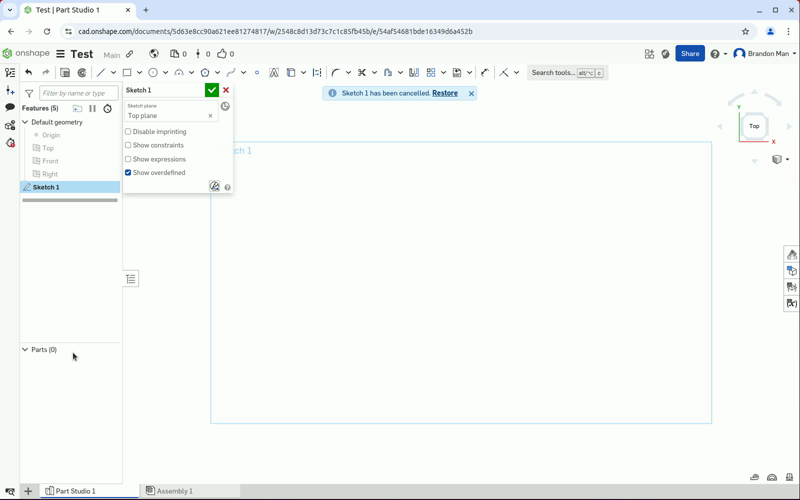
mouse_move(348, 318)
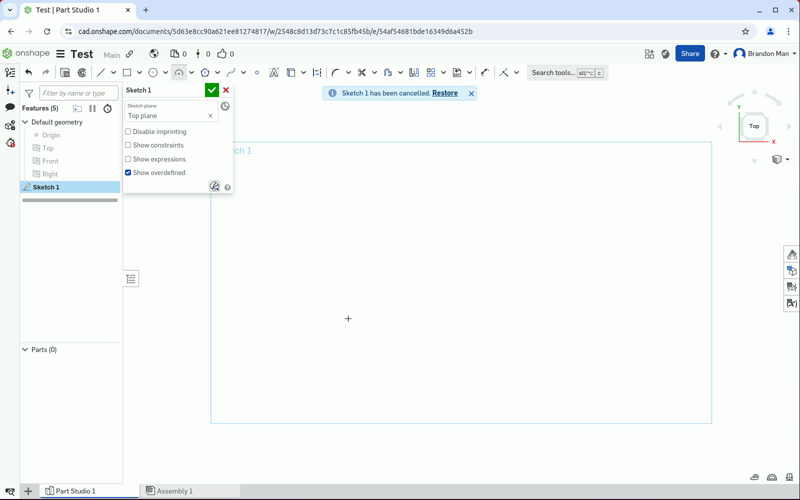
click(348, 318)
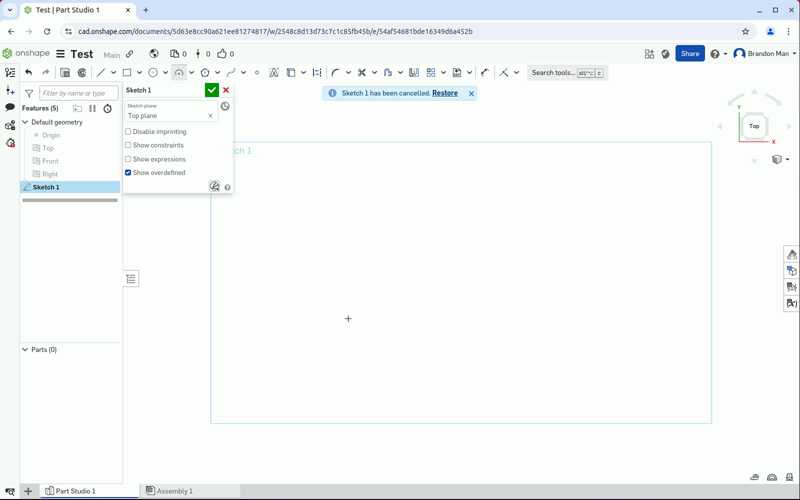
key_up(shift)
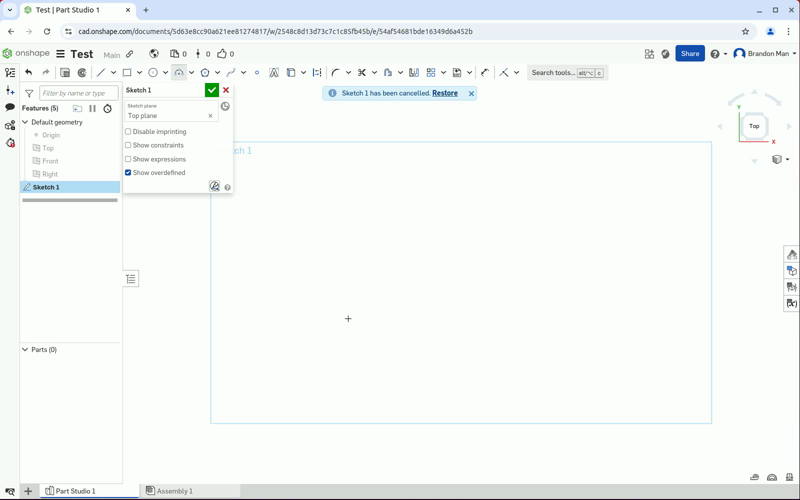
key_down(shift)
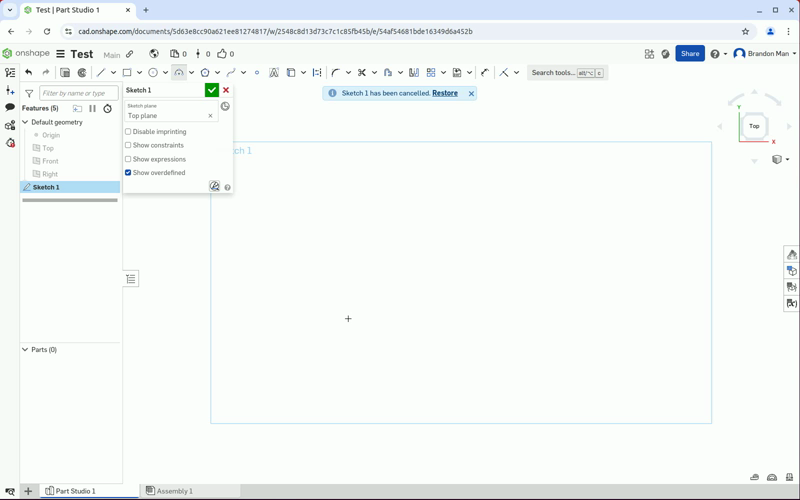
mouse_move(353, 323)
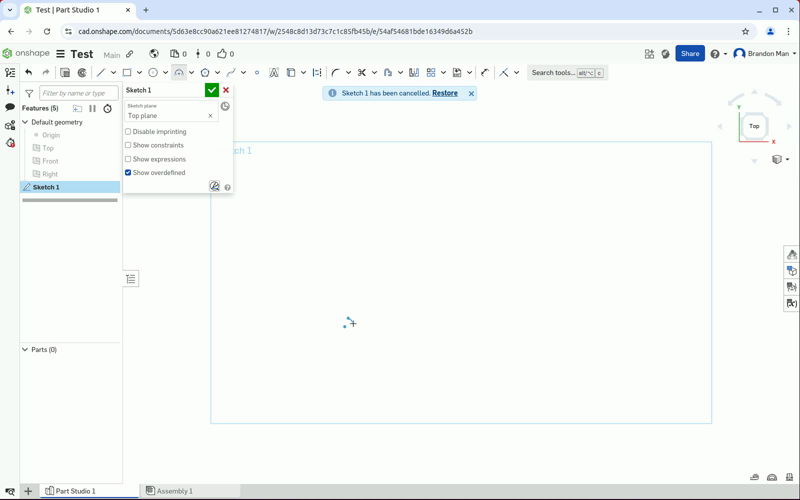
scroll(6)
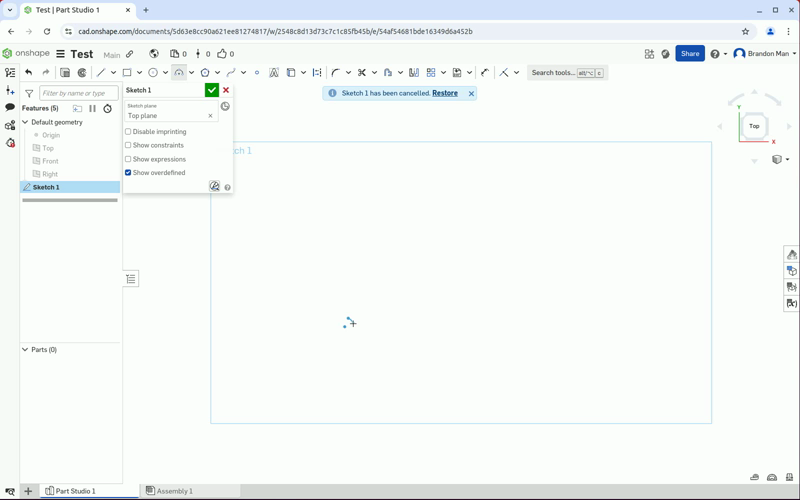
scroll(6)
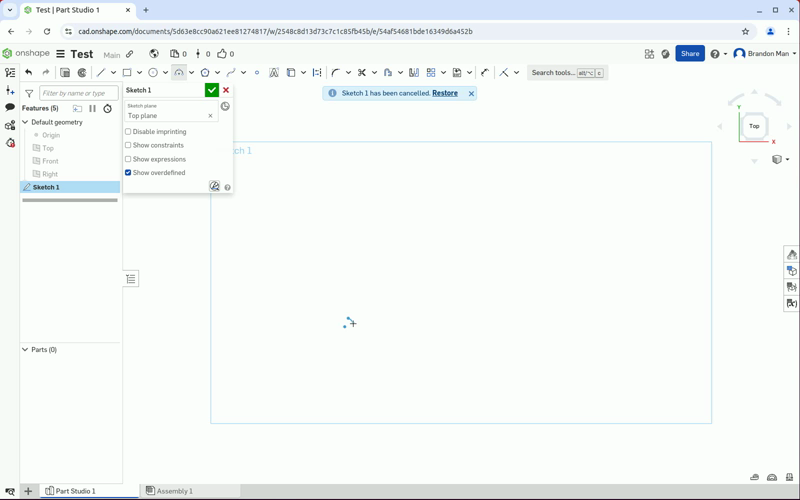
scroll(6)
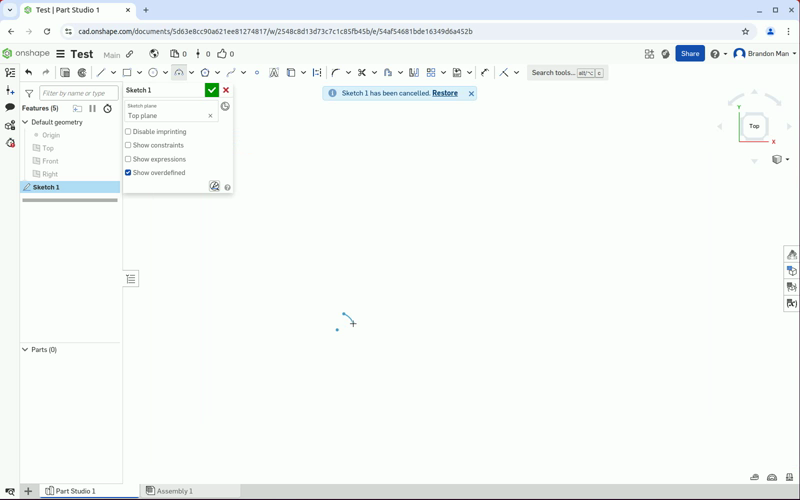
scroll(6)
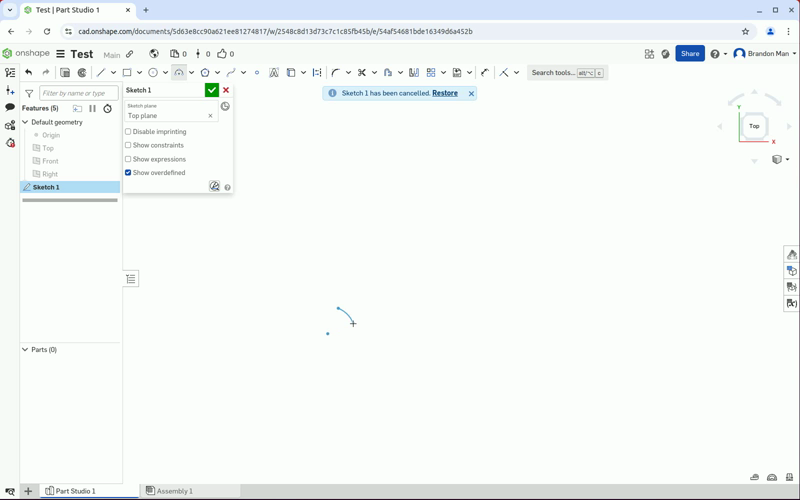
scroll(6)
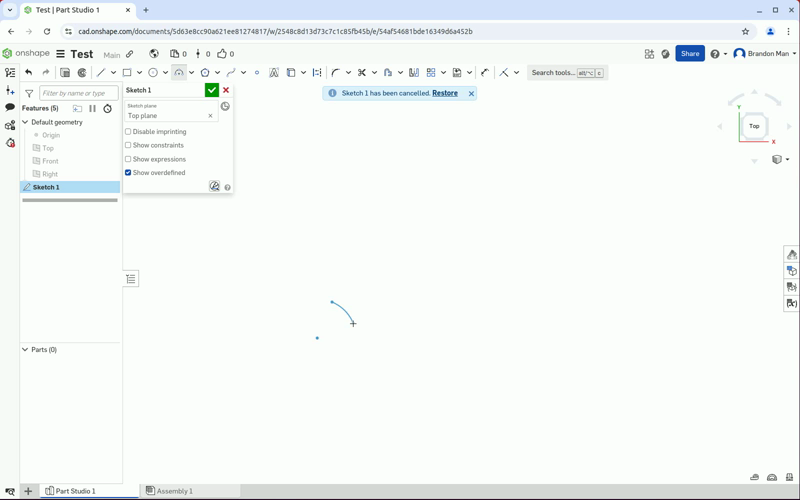
scroll(6)
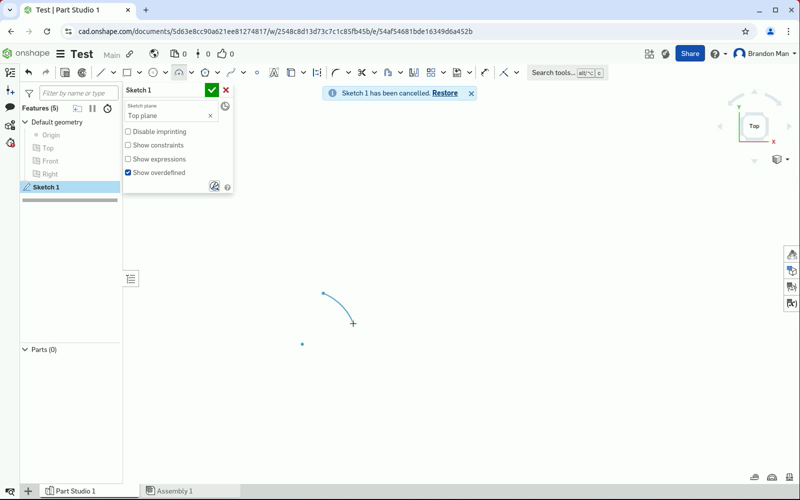
scroll(6)
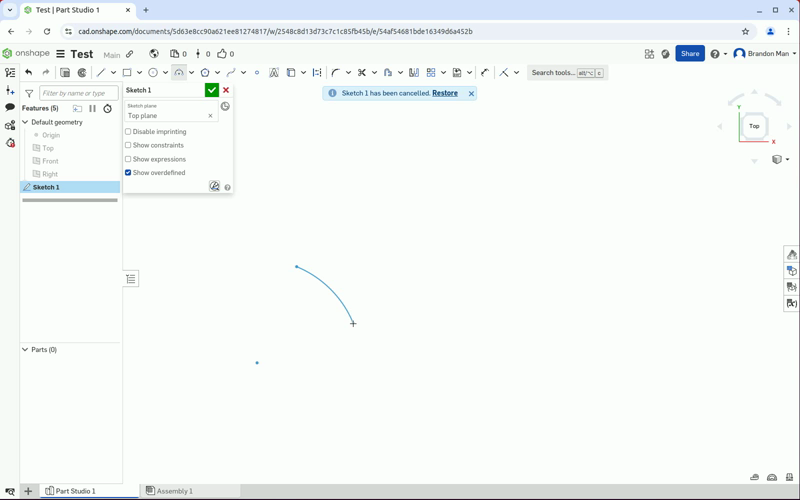
click(353, 323)
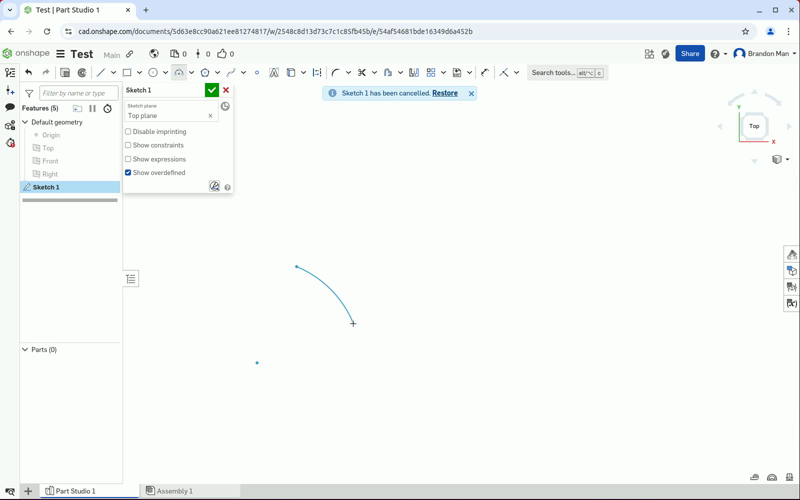
scroll(-6)
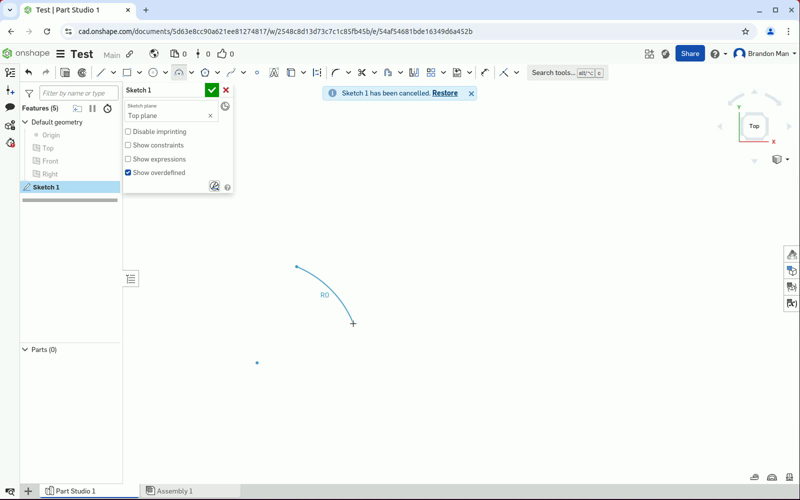
scroll(-6)
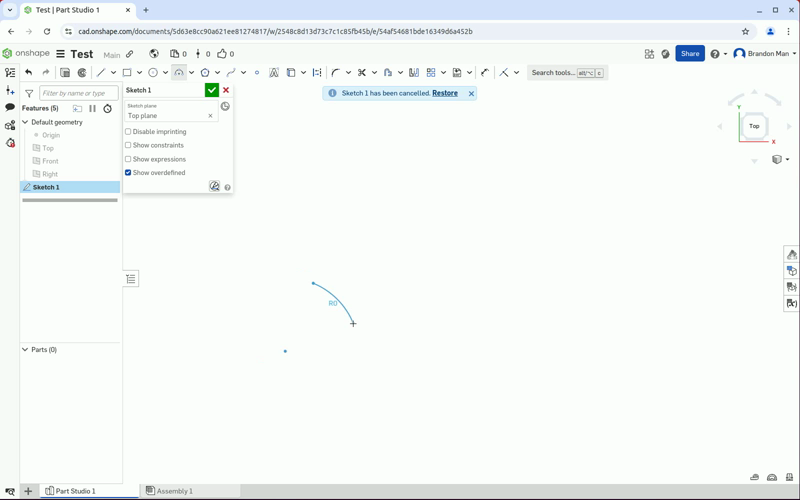
scroll(-6)
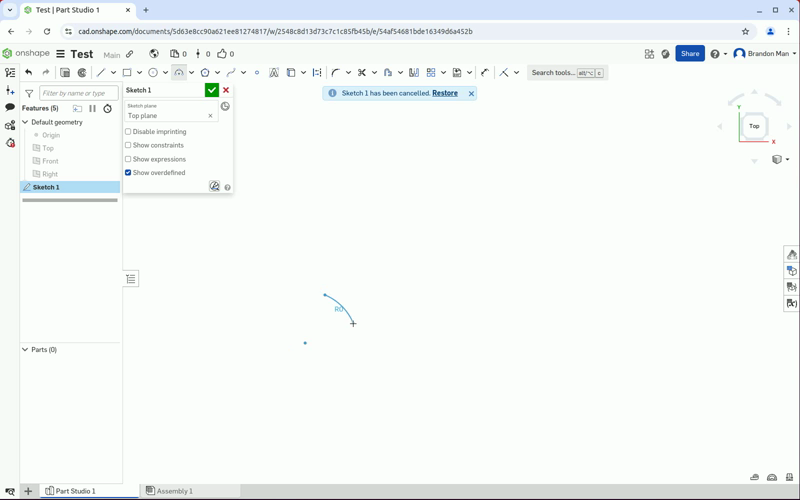
scroll(-6)
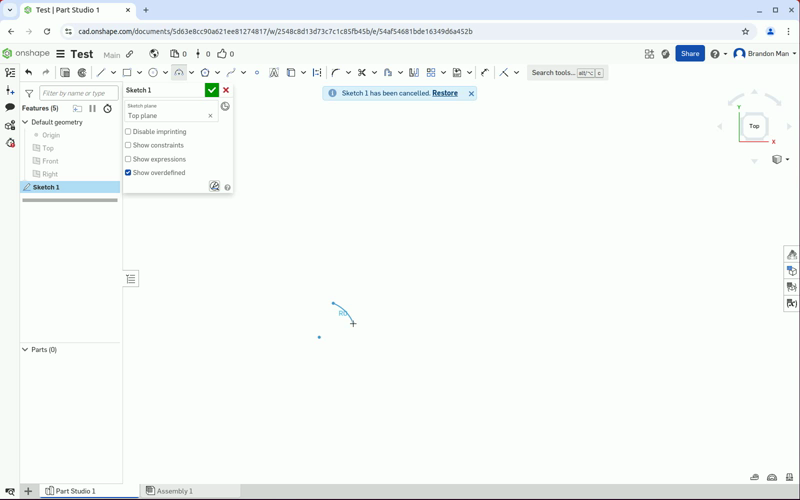
scroll(-6)
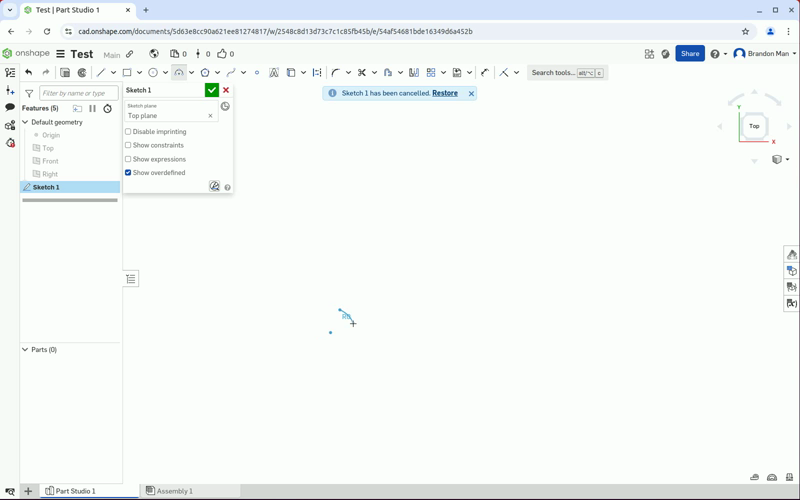
scroll(-6)
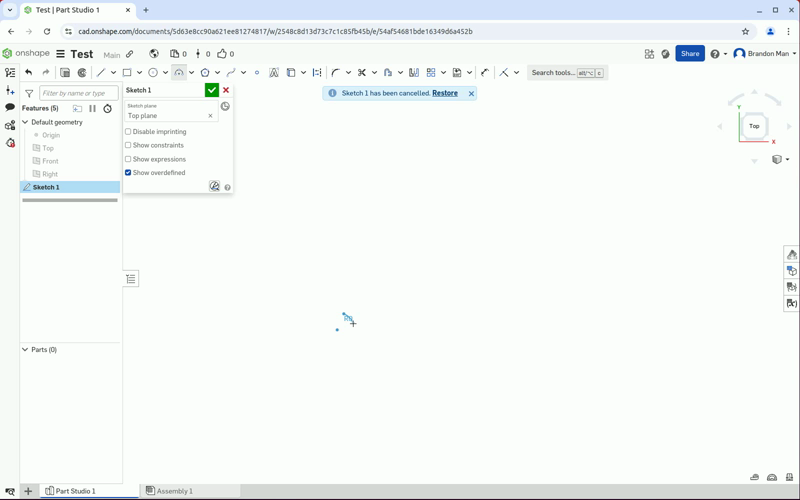
scroll(-6)
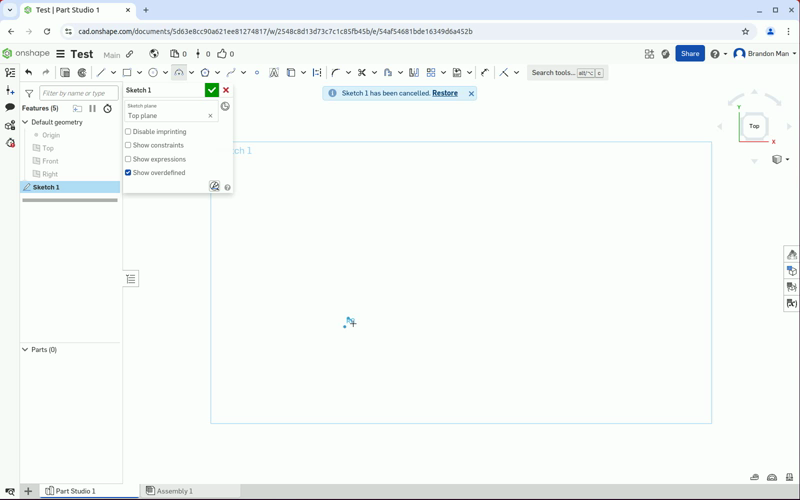
mouse_move(349, 321)
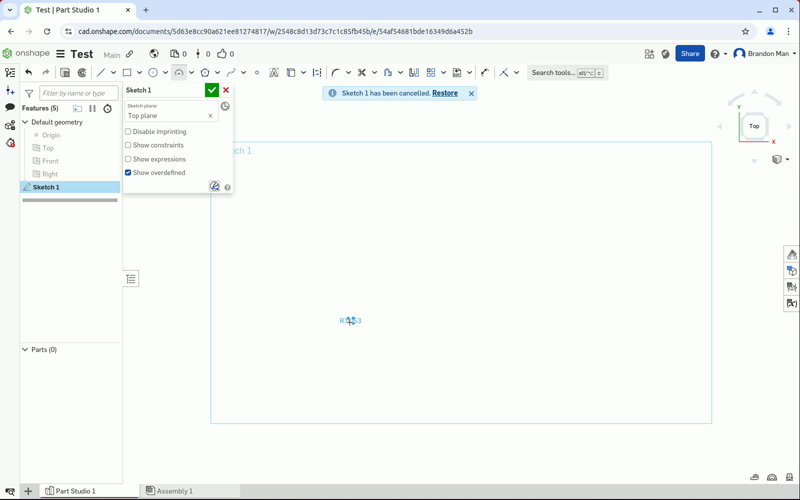
scroll(6)
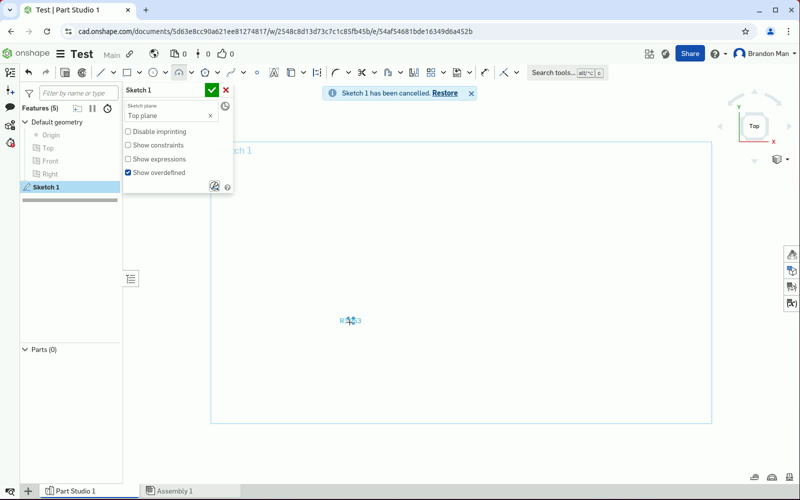
scroll(6)
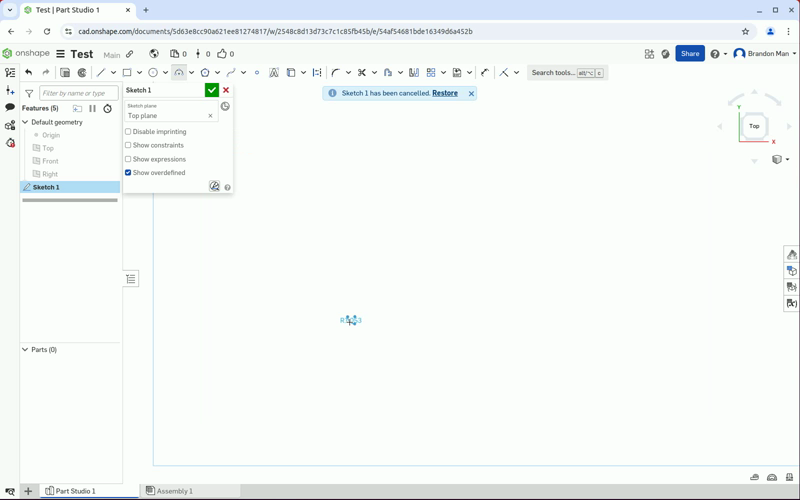
scroll(6)
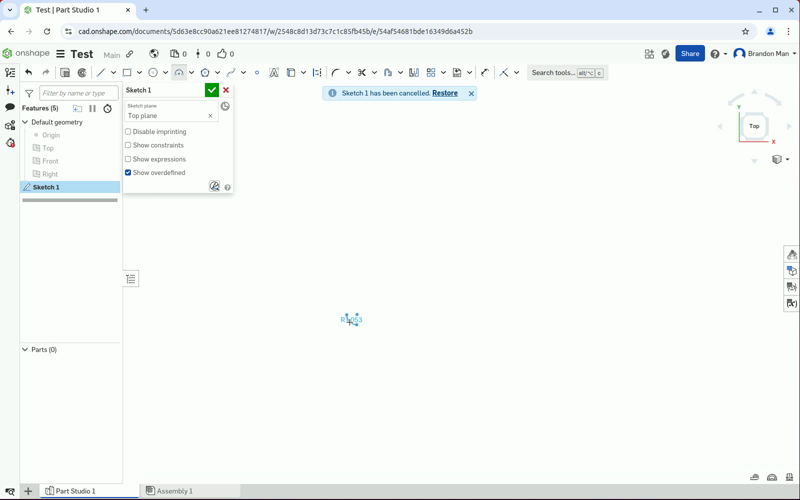
scroll(6)
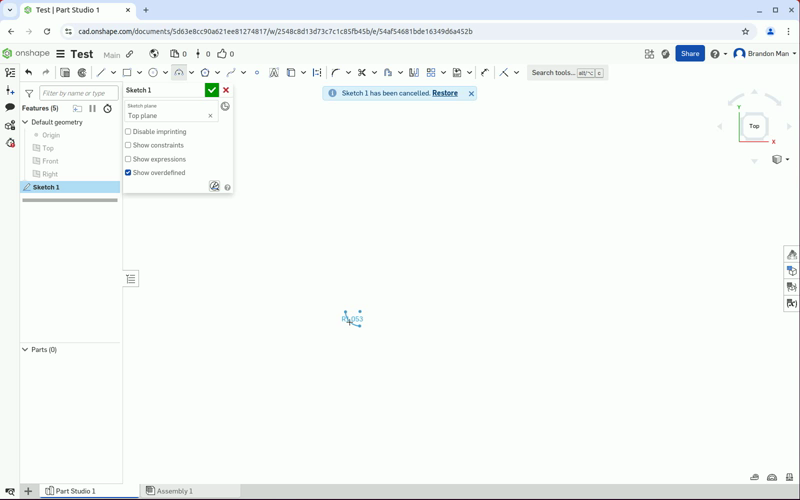
scroll(6)
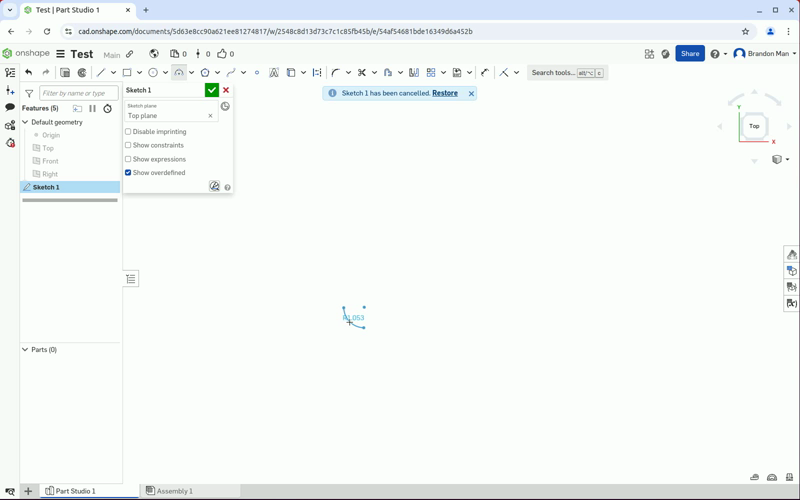
scroll(6)
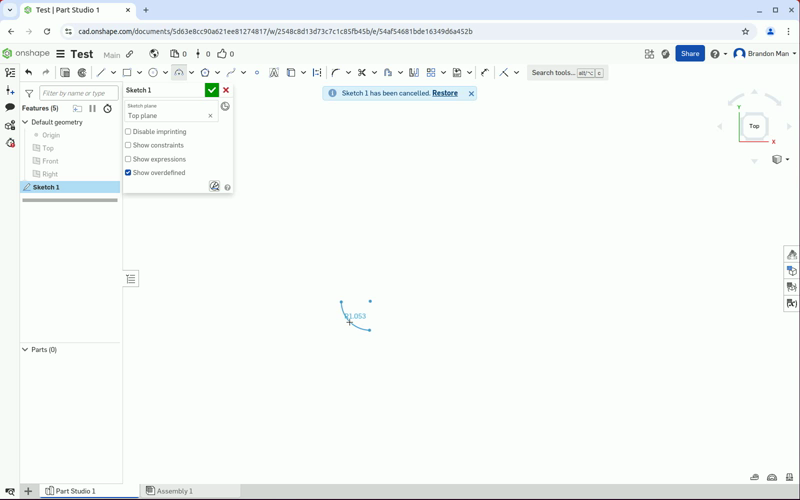
scroll(6)
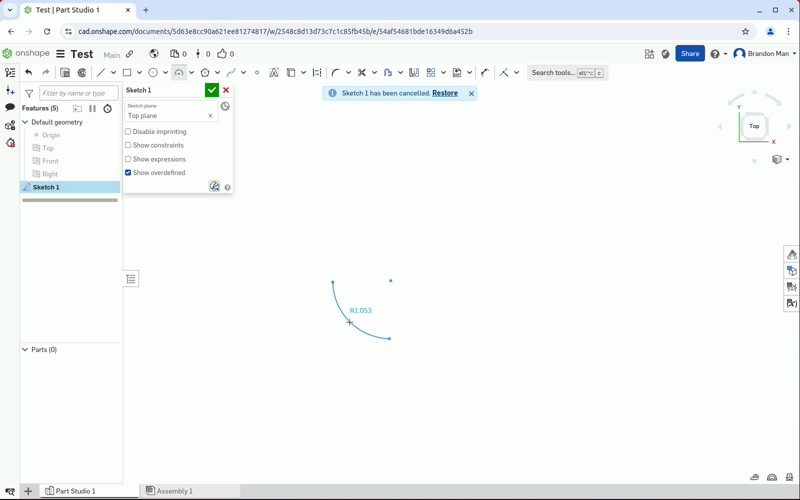
click(349, 321)
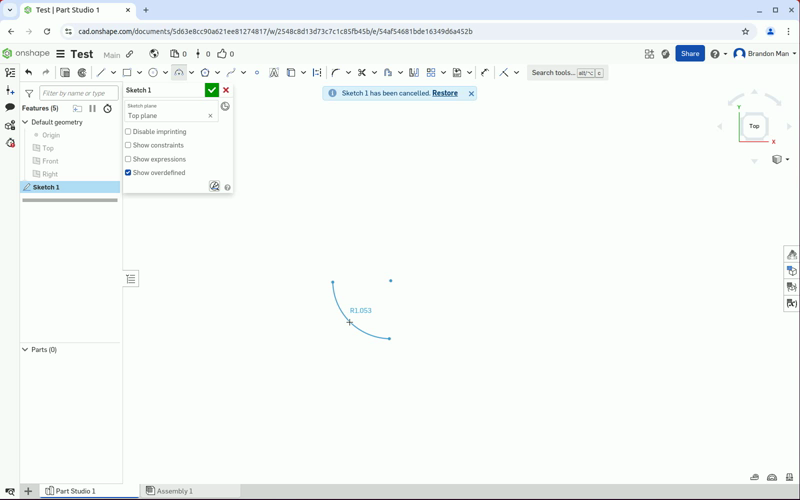
scroll(-6)
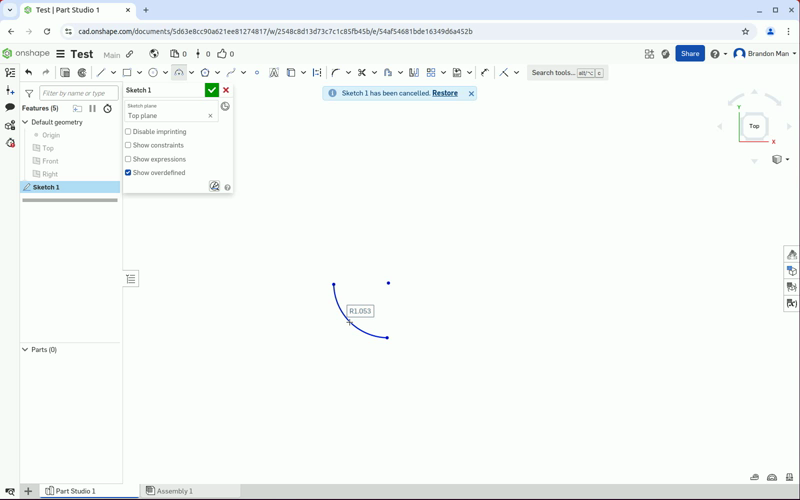
scroll(-6)
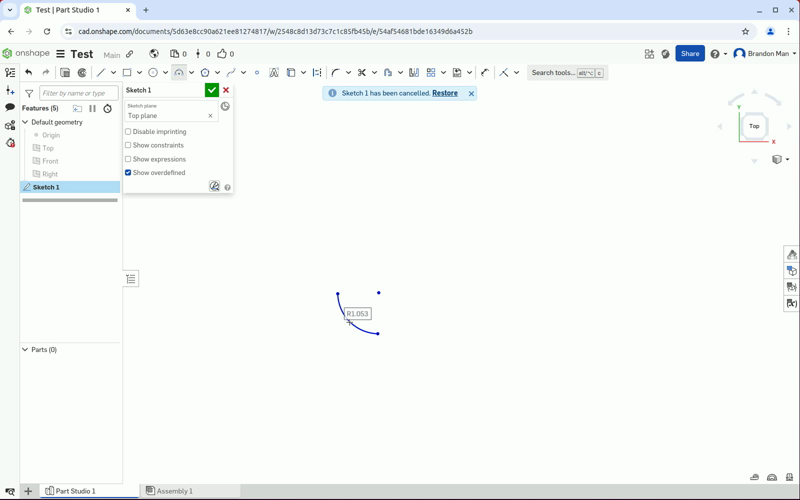
scroll(-6)
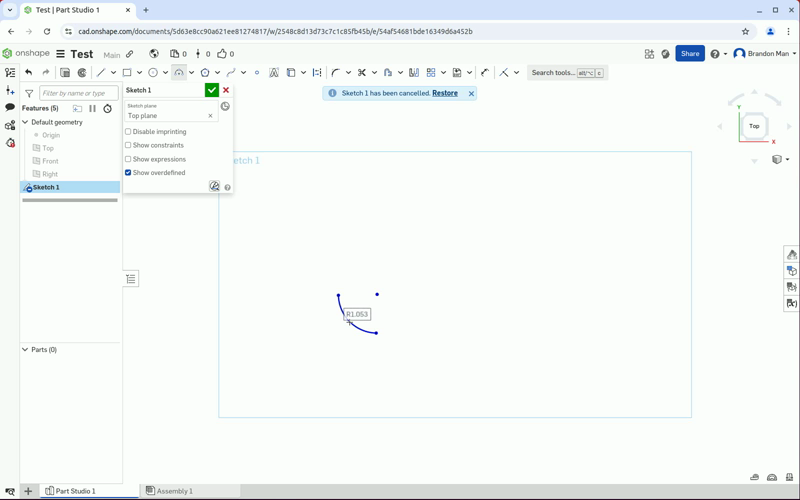
scroll(-6)
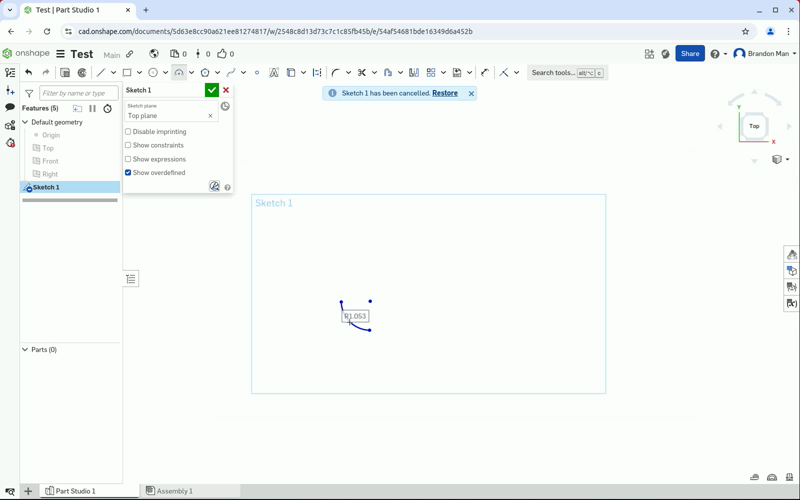
scroll(-6)
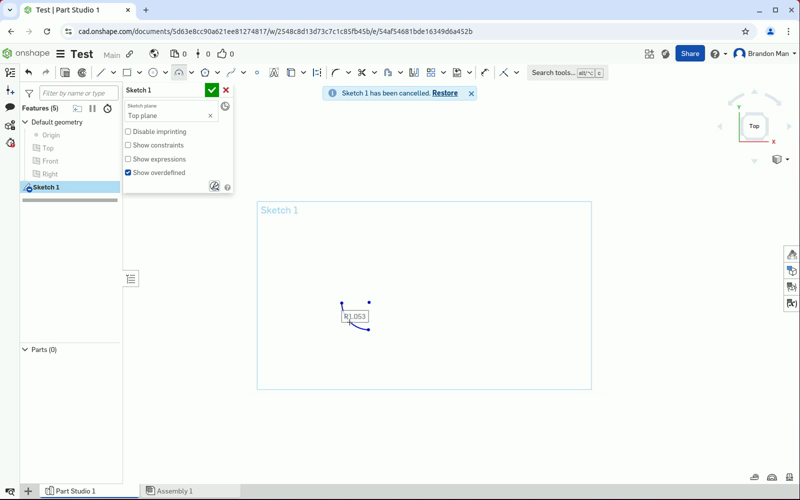
scroll(-6)
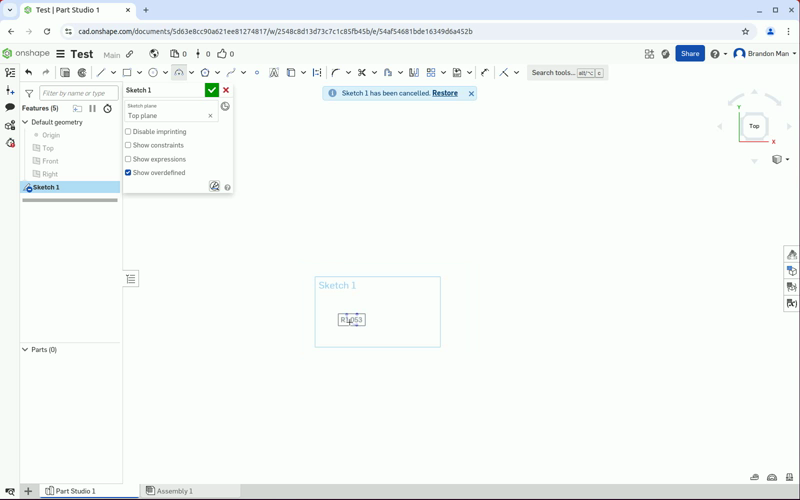
scroll(-6)
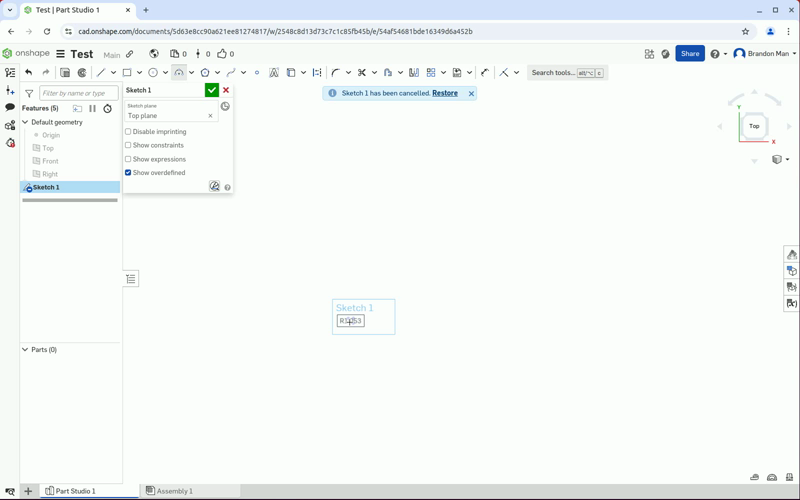
key_up(shift)
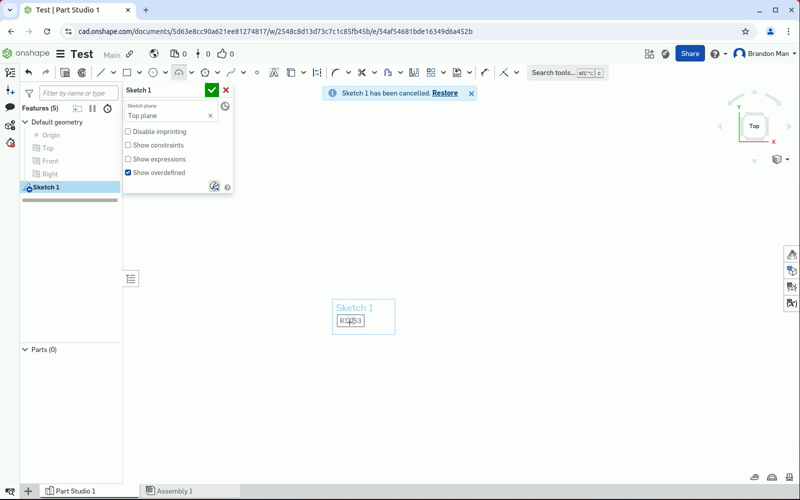
key(esc)
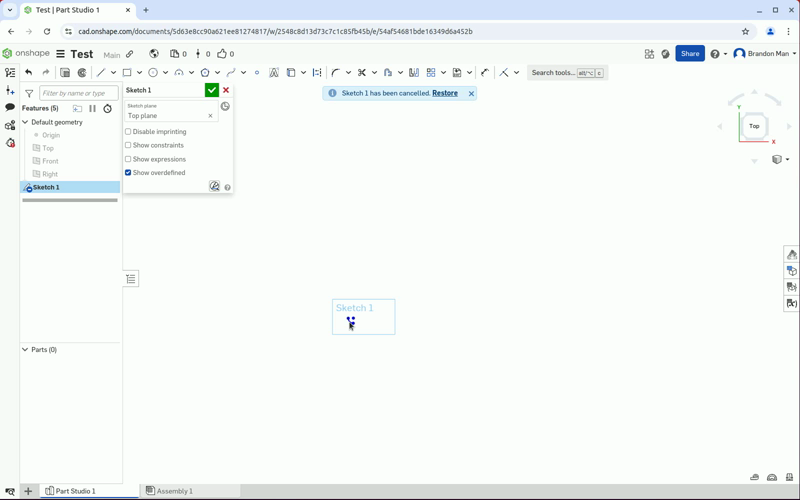
key(l)
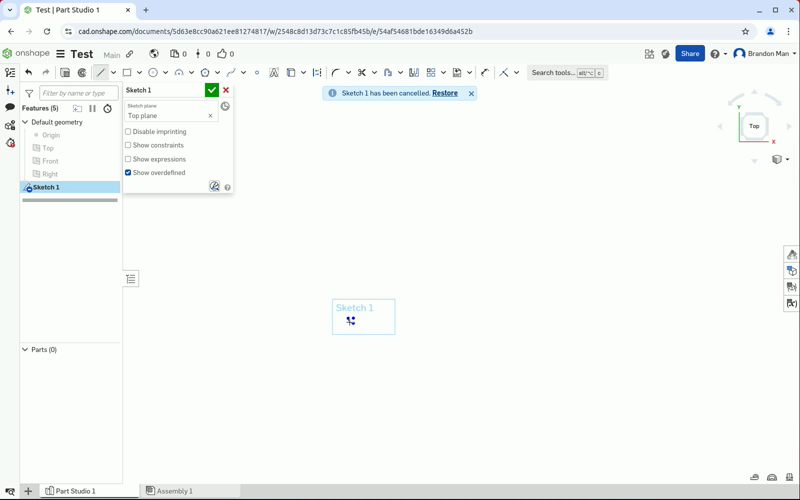
mouse_move(353, 323)
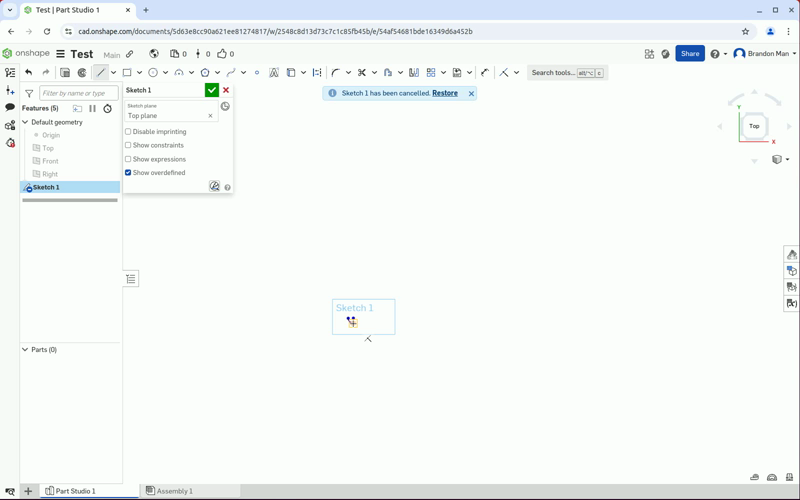
scroll(6)
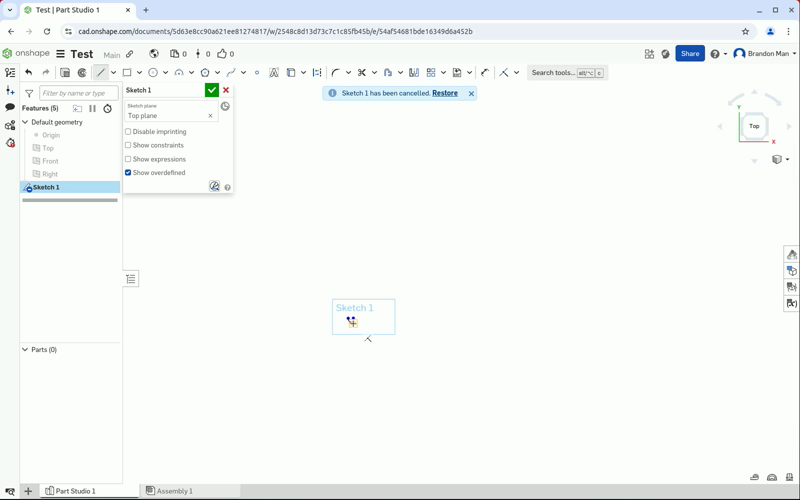
scroll(6)
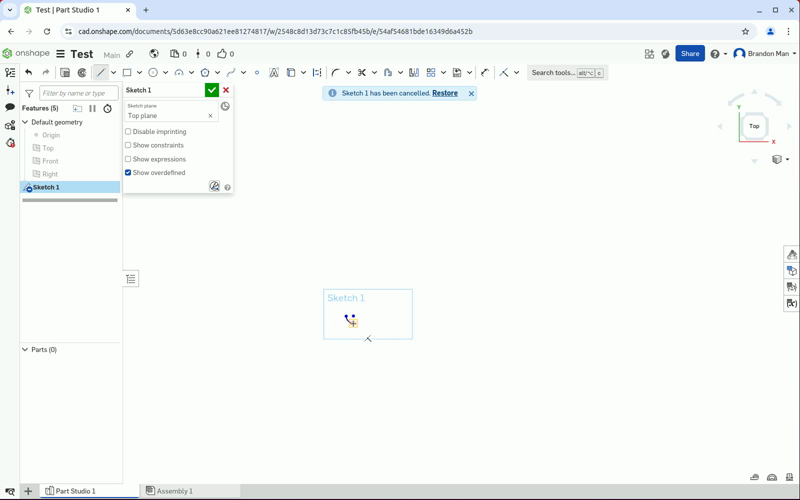
scroll(6)
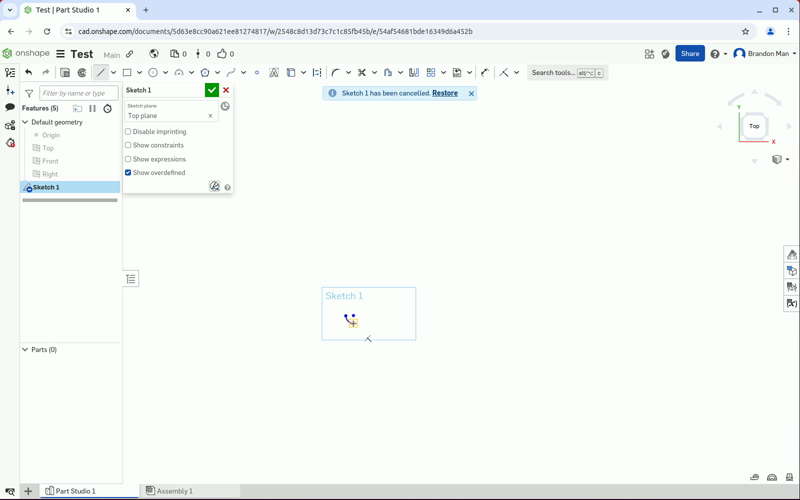
scroll(6)
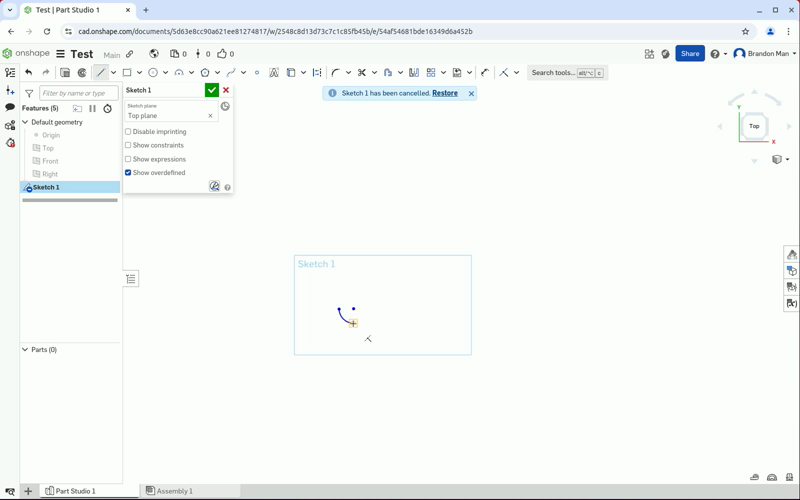
scroll(6)
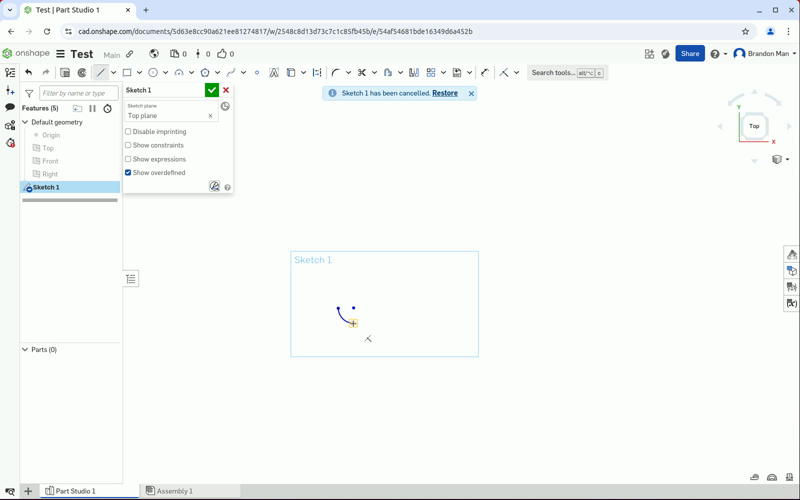
scroll(6)
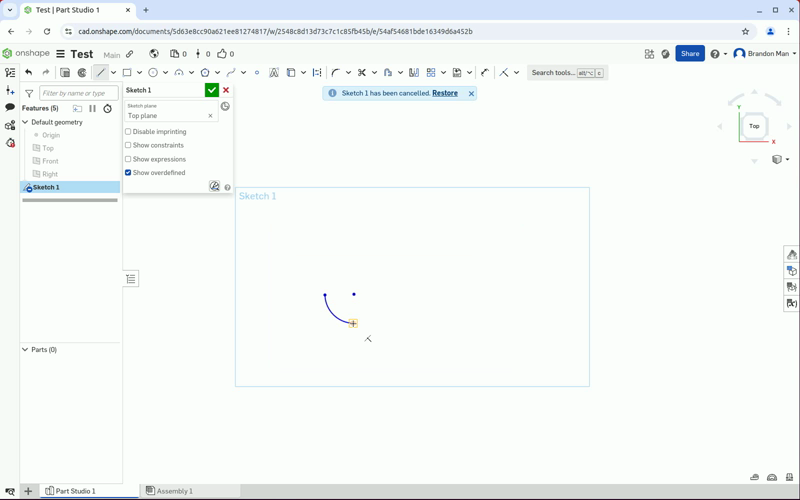
scroll(6)
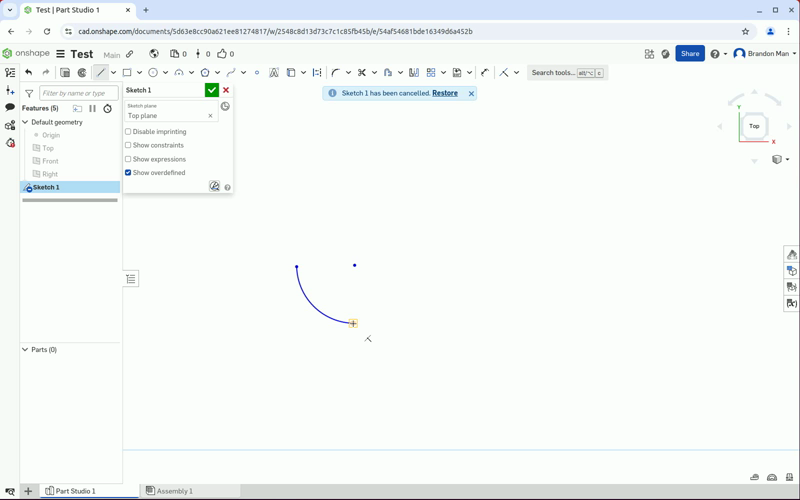
click(353, 323)
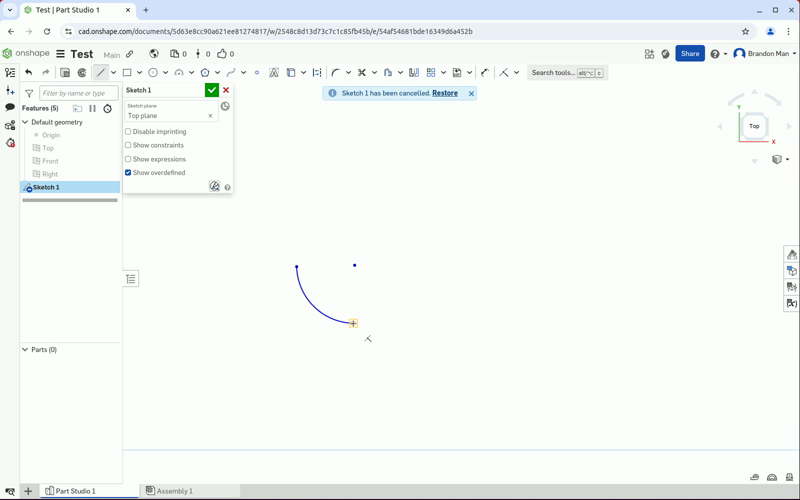
scroll(-6)
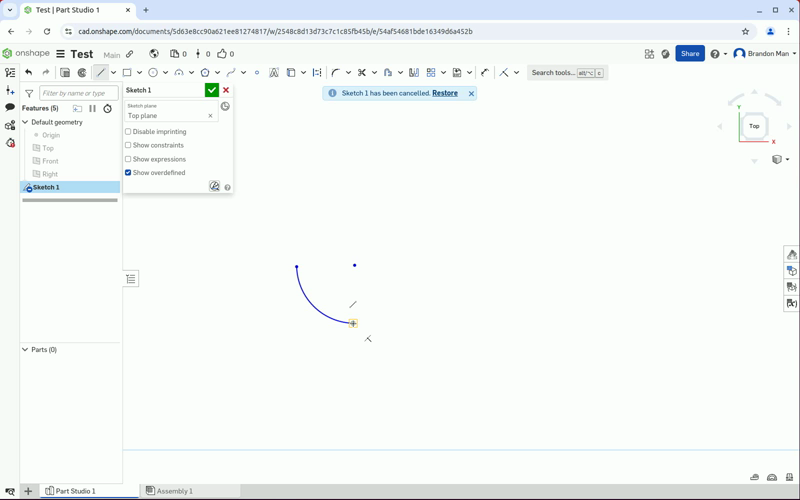
scroll(-6)
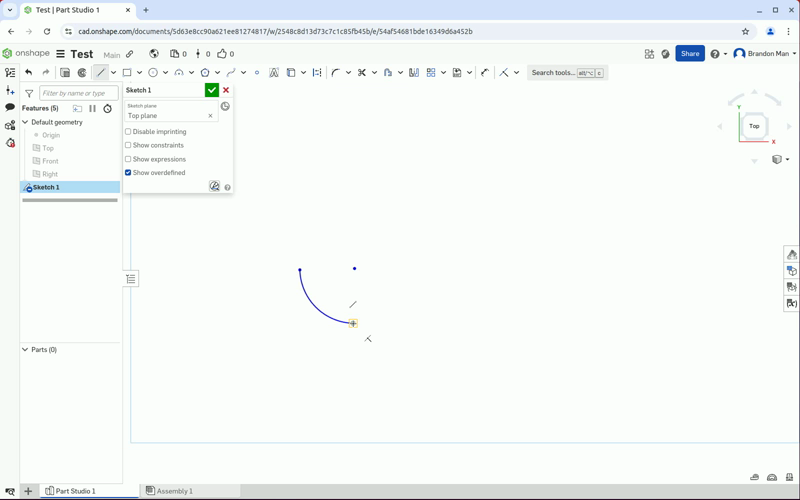
scroll(-6)
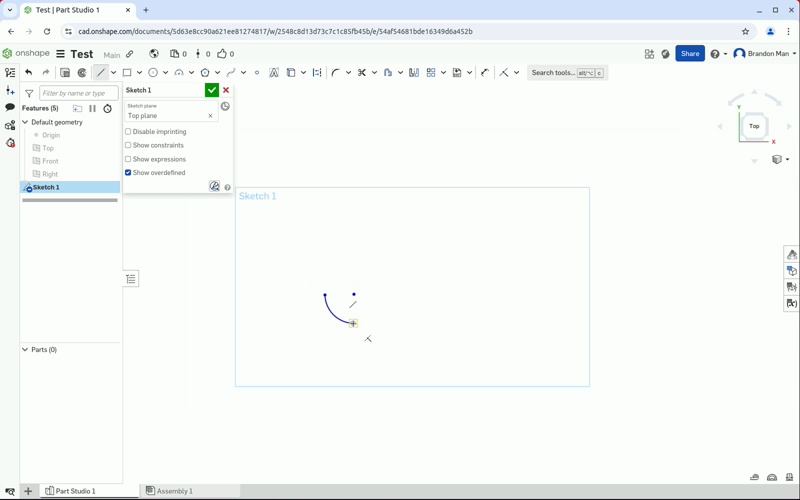
scroll(-6)
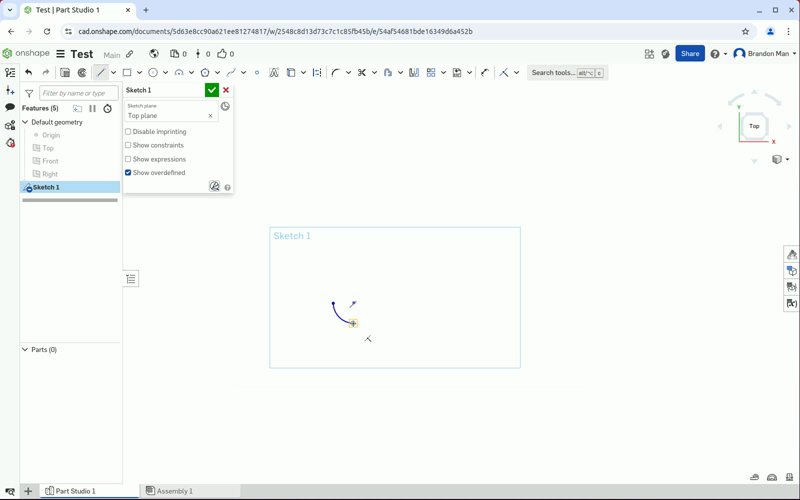
scroll(-6)
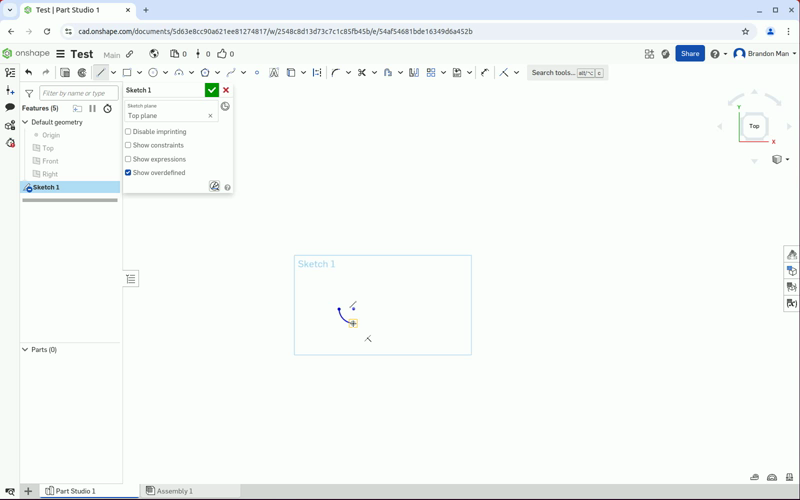
scroll(-6)
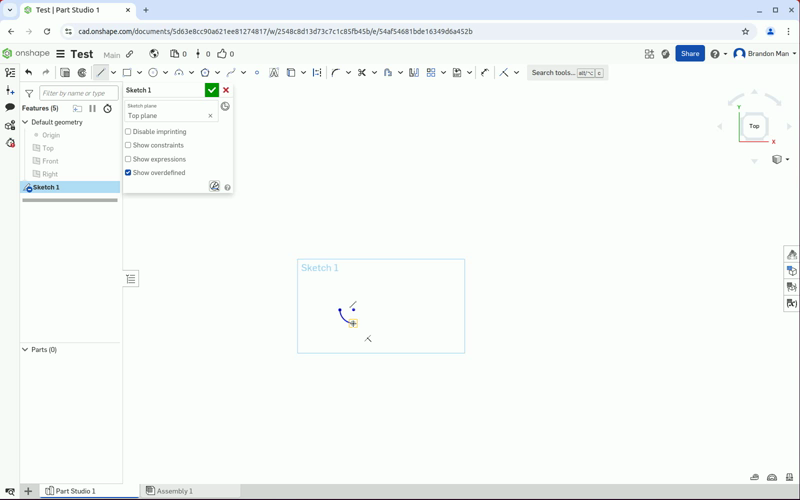
scroll(-6)
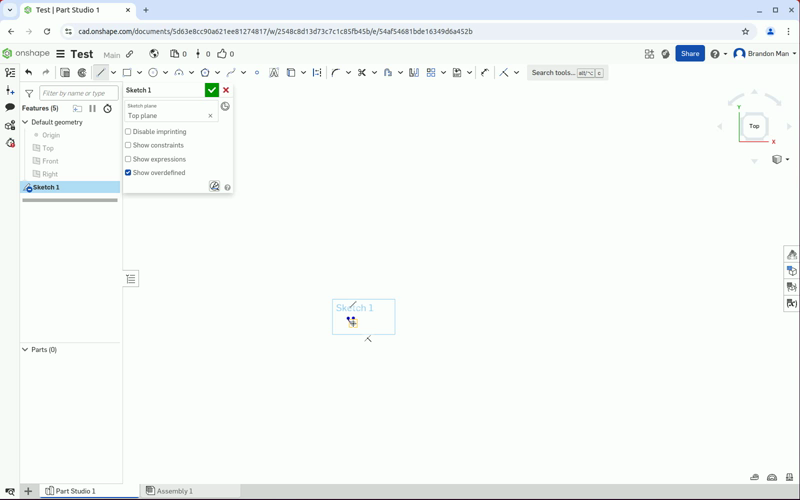
key_down(shift)
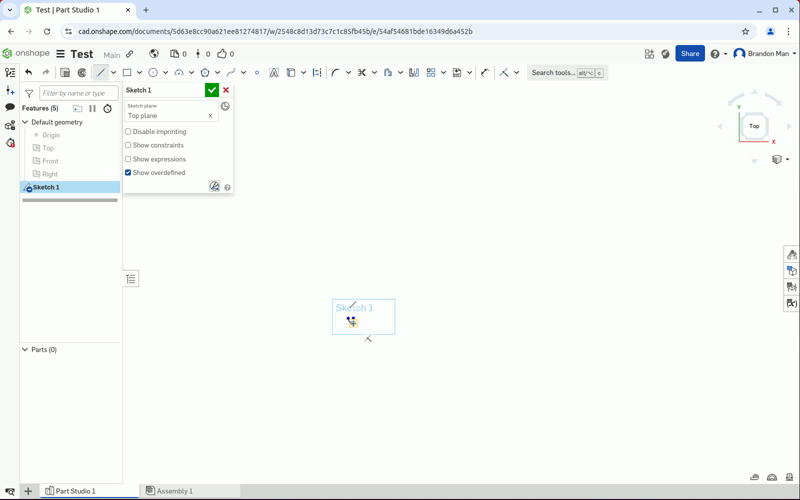
mouse_move(438, 323)
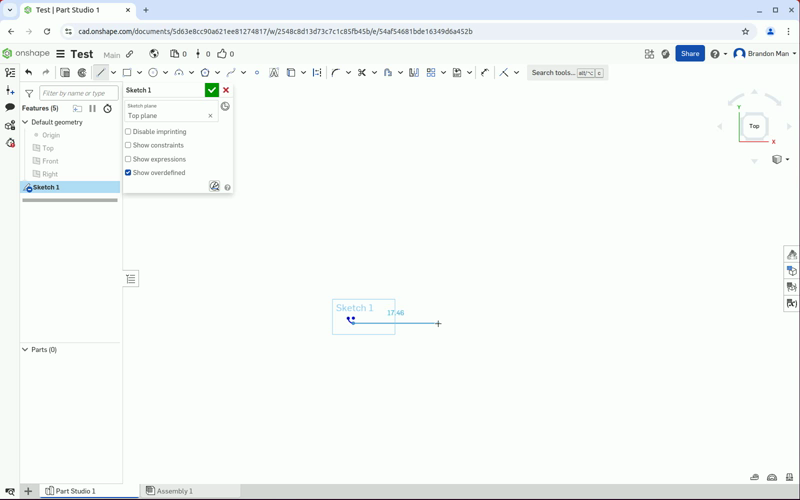
click(438, 323)
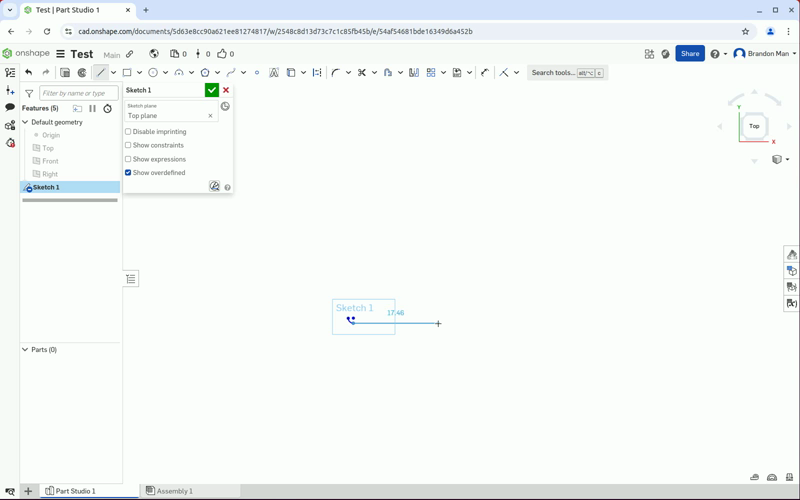
key_up(shift)
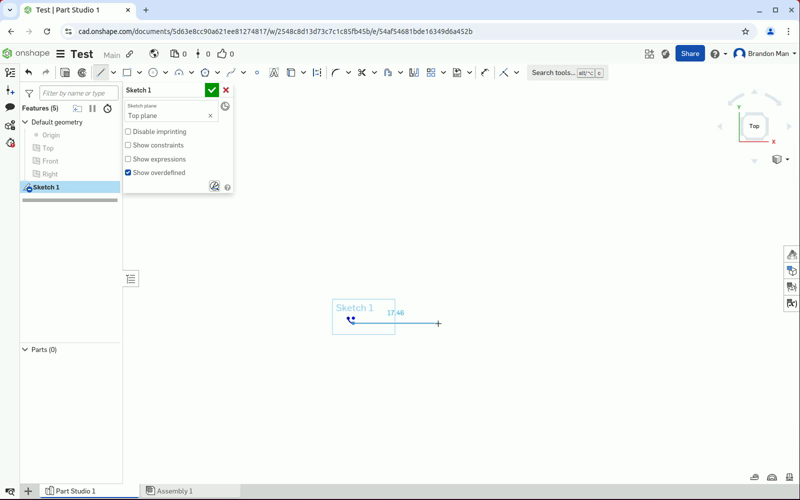
key(esc)
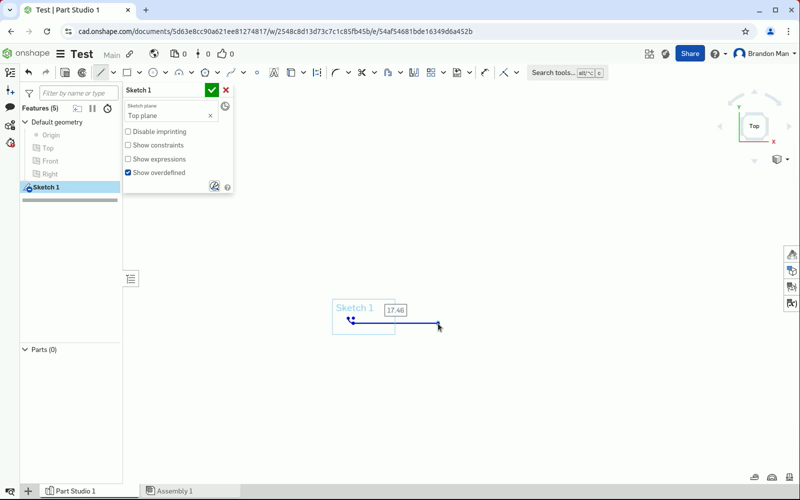
key(a)
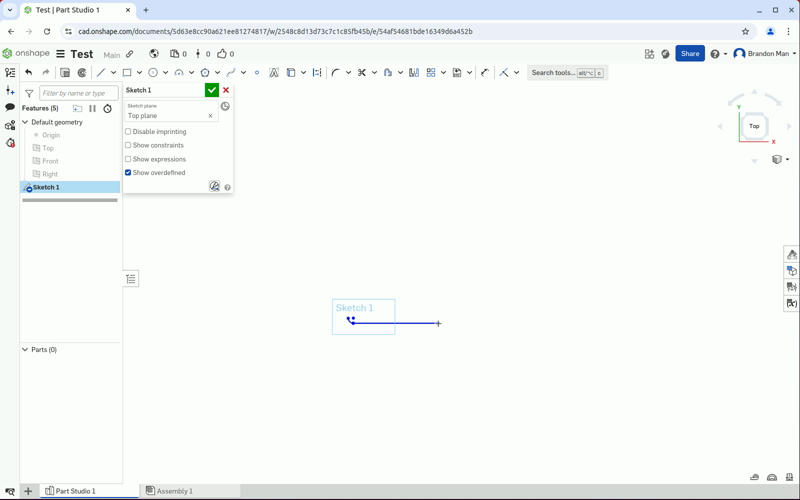
mouse_move(438, 323)
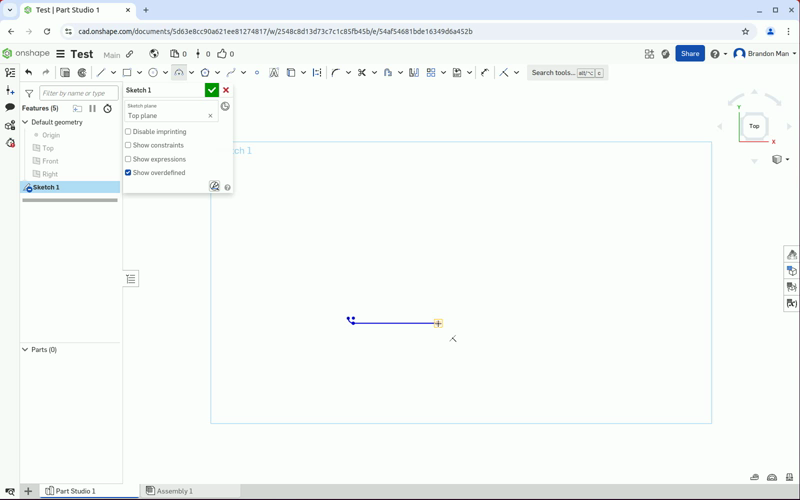
click(438, 323)
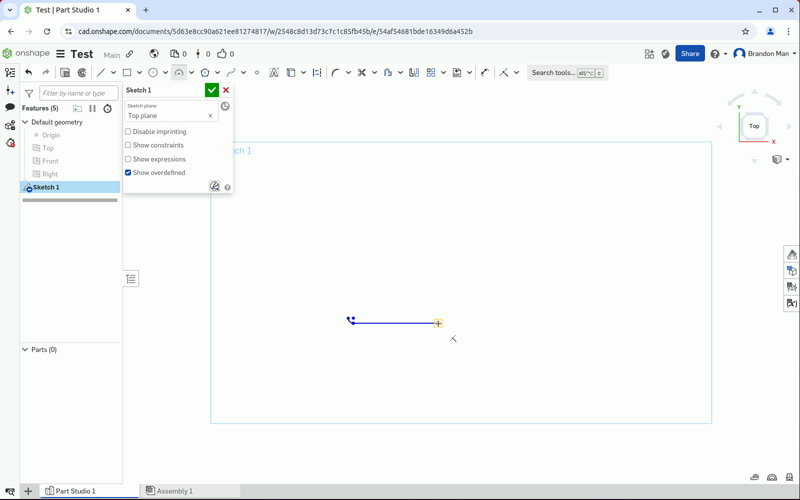
key_down(shift)
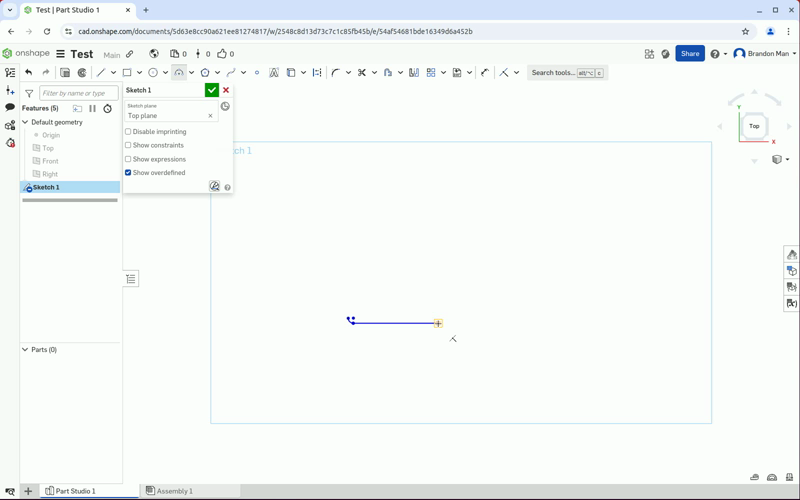
mouse_move(443, 318)
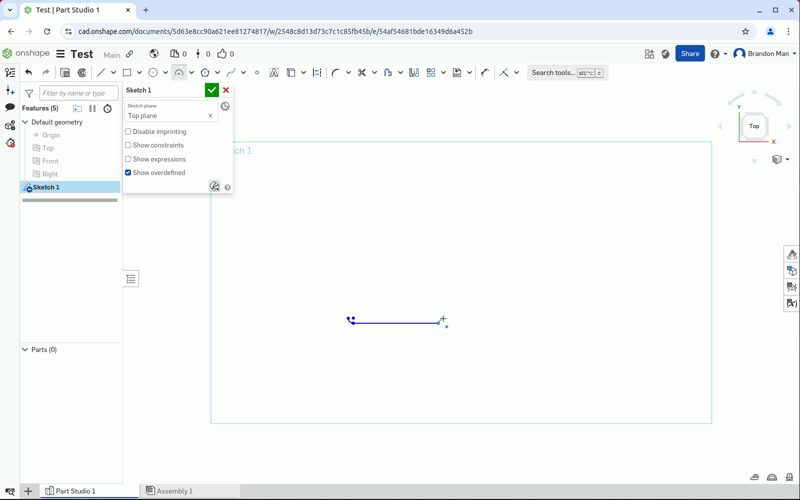
scroll(6)
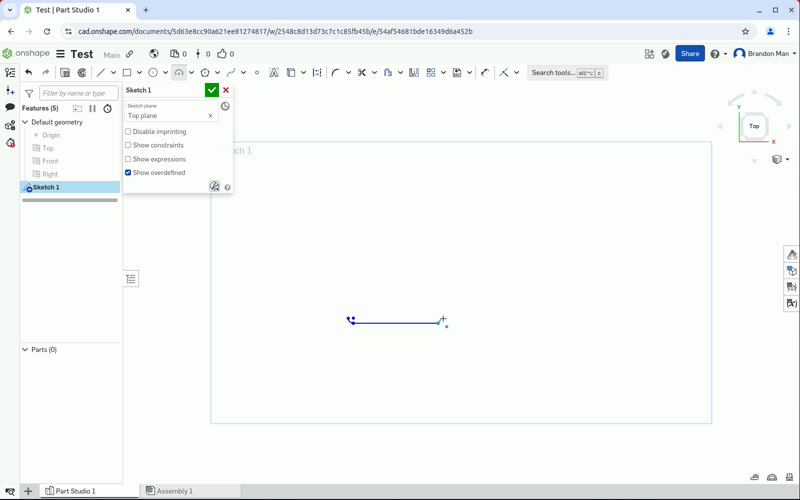
scroll(6)
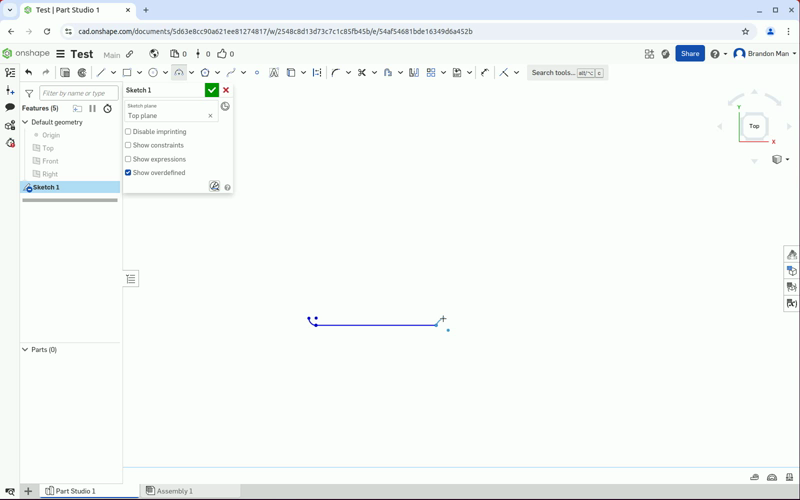
scroll(6)
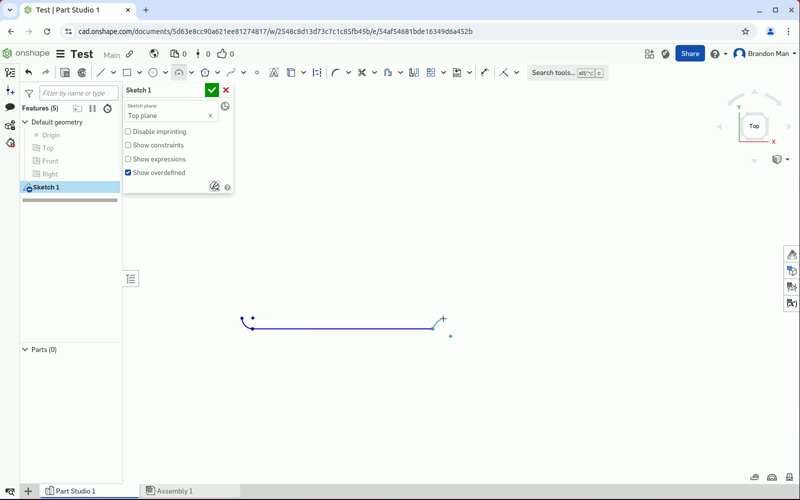
scroll(6)
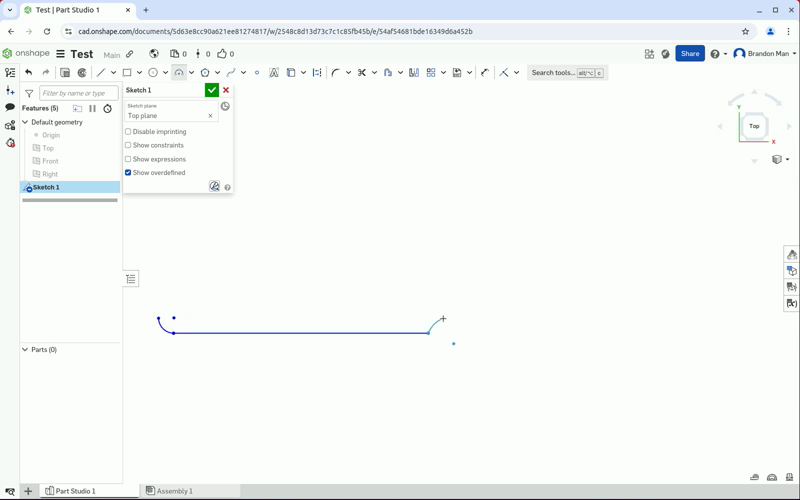
scroll(6)
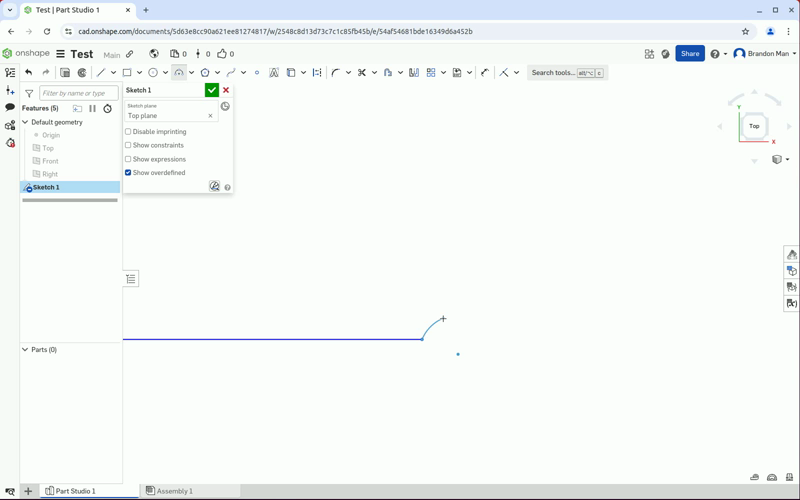
scroll(6)
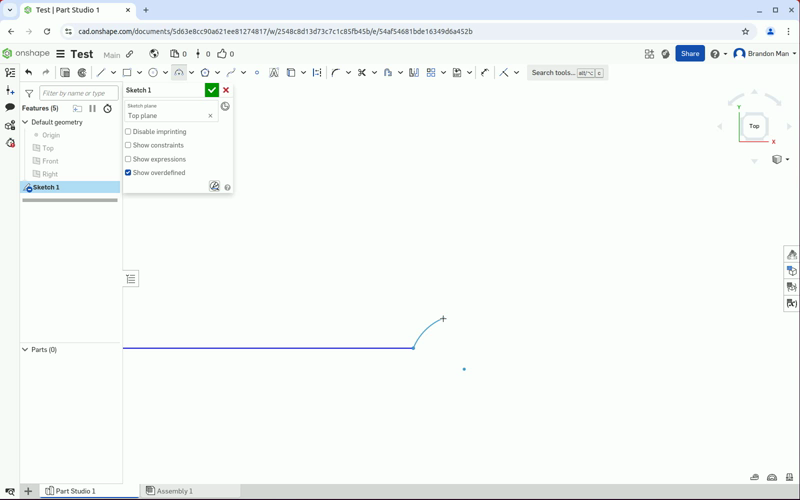
scroll(6)
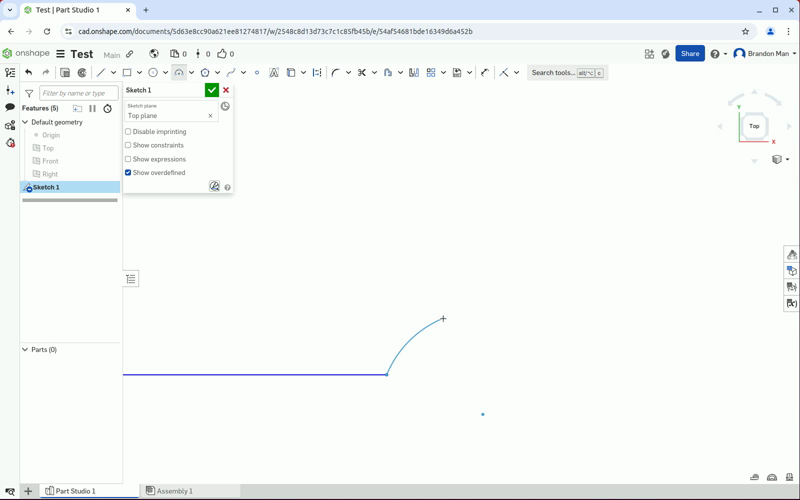
click(443, 318)
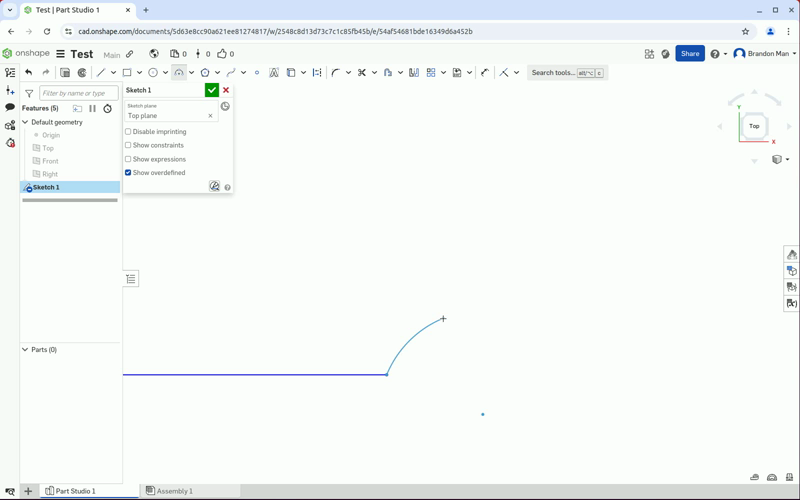
scroll(-6)
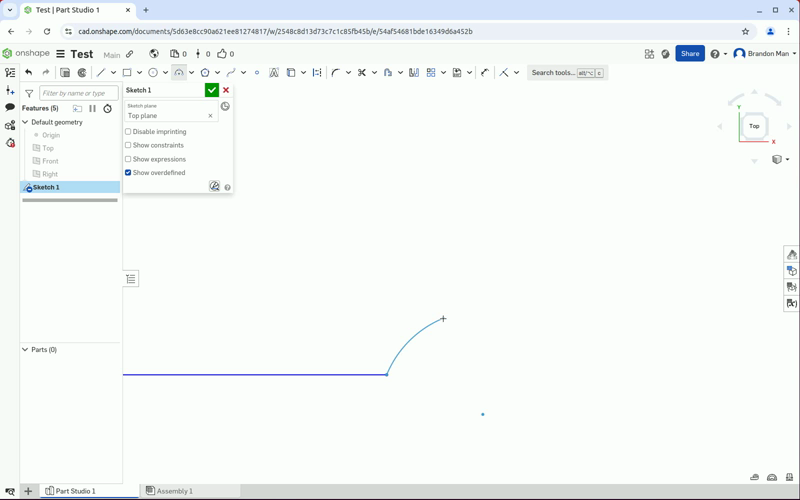
scroll(-6)
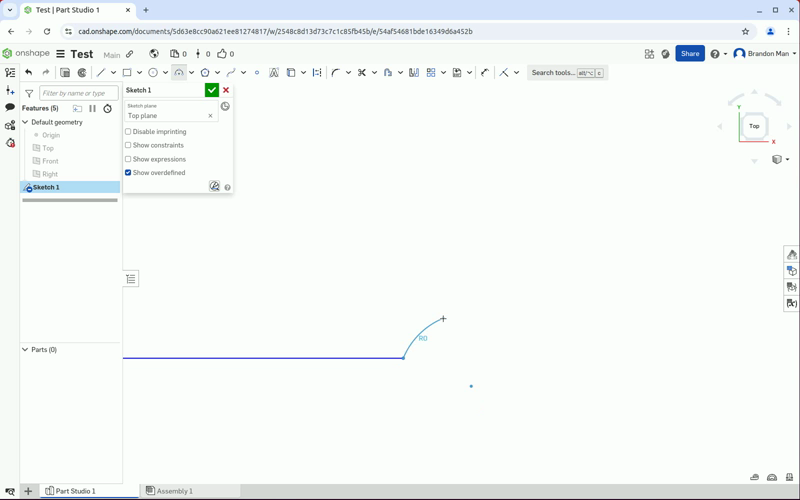
scroll(-6)
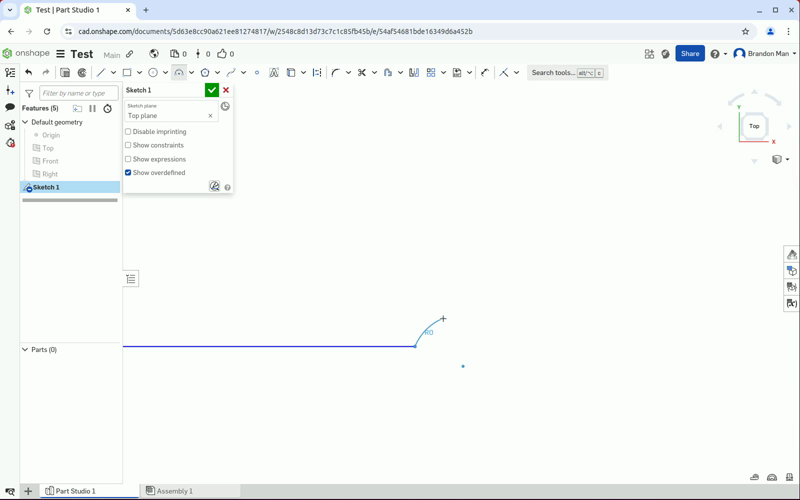
scroll(-6)
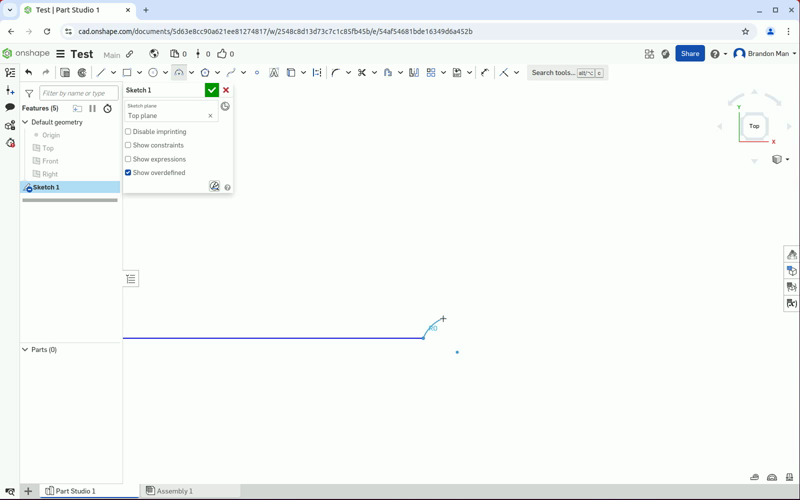
scroll(-6)
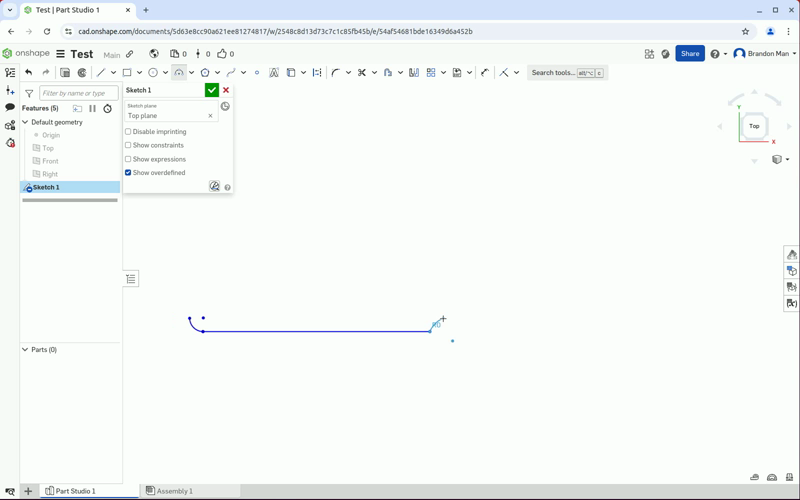
scroll(-6)
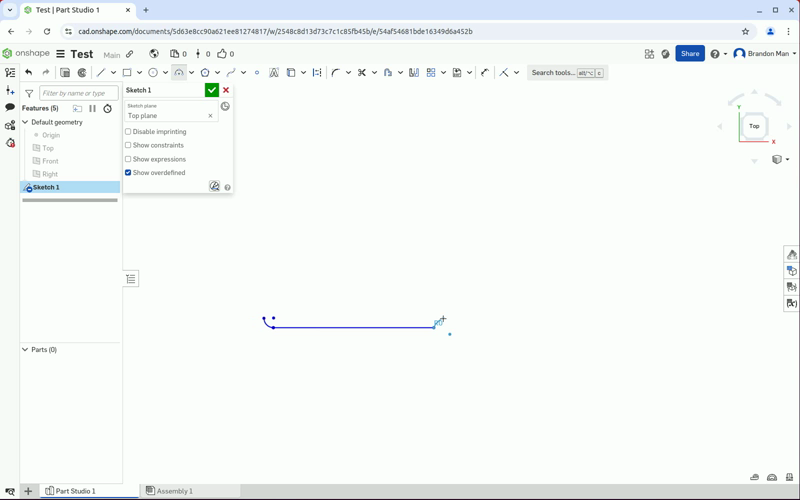
scroll(-6)
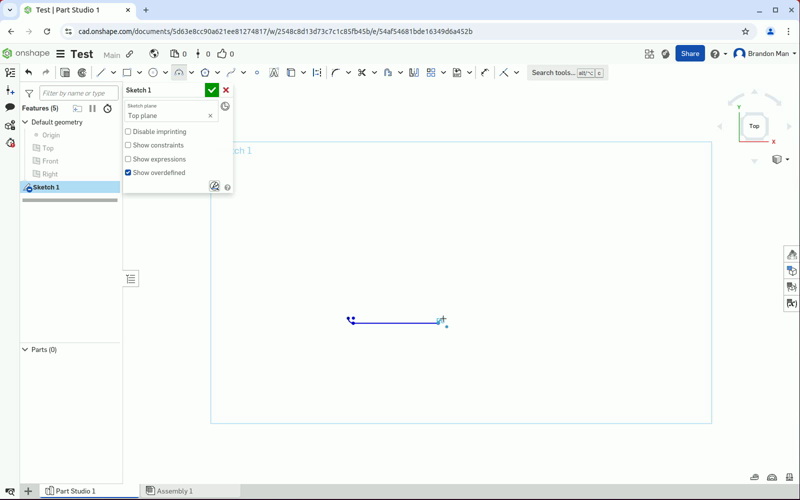
mouse_move(441, 321)
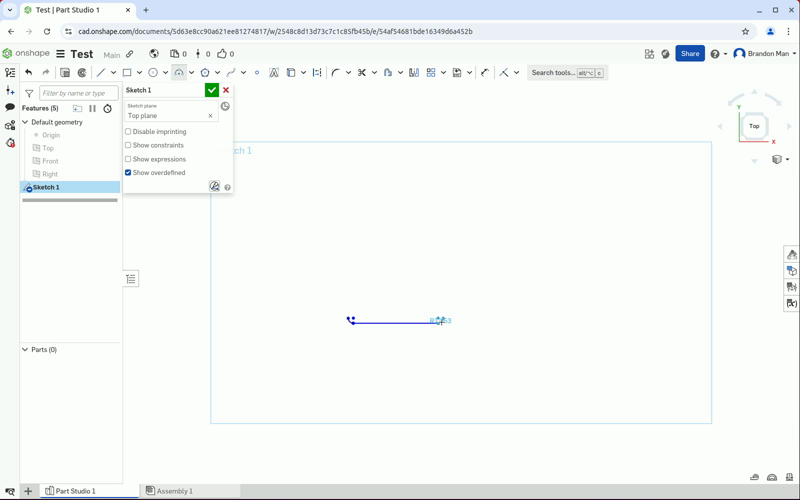
scroll(6)
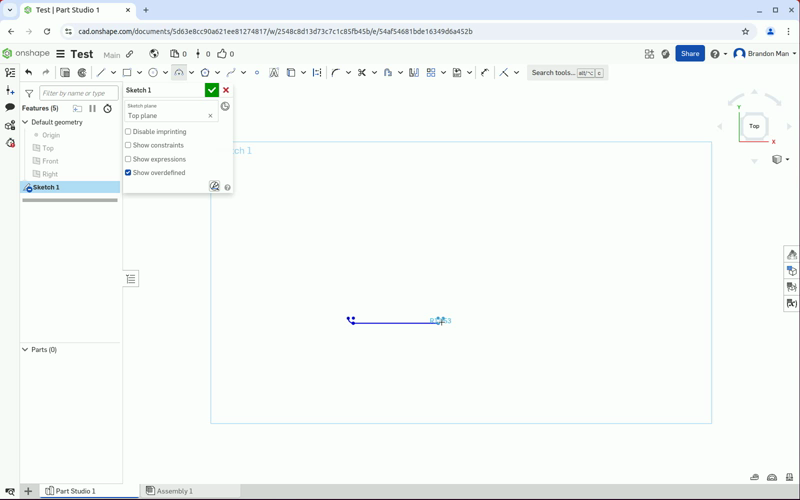
scroll(6)
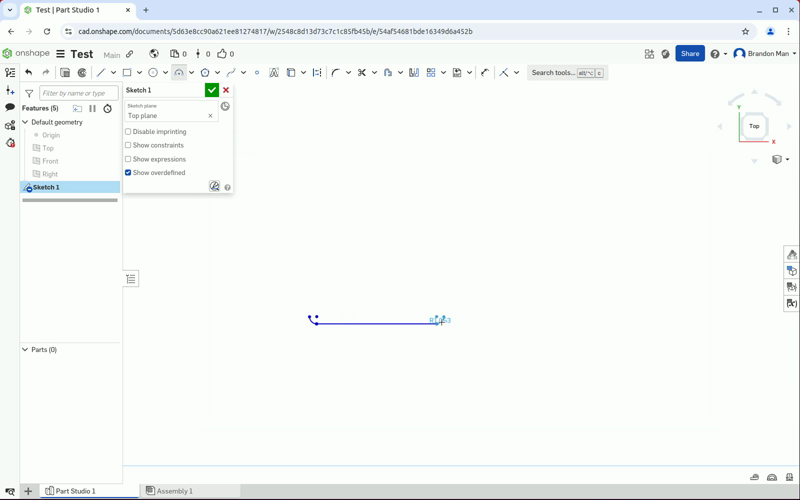
scroll(6)
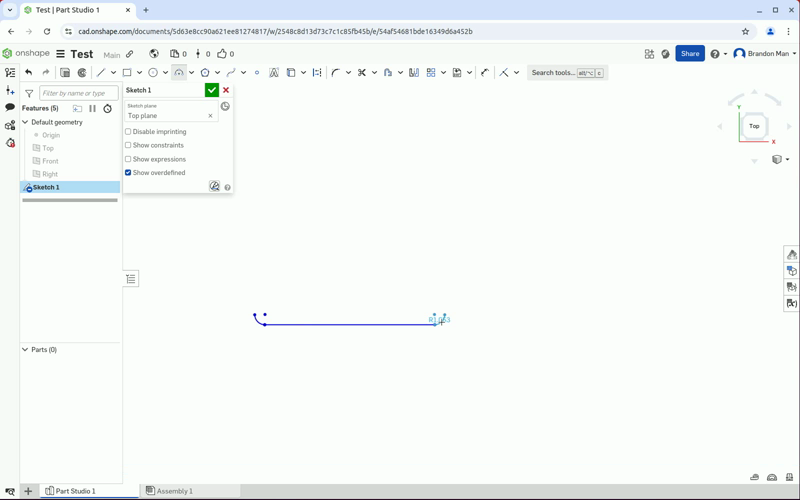
scroll(6)
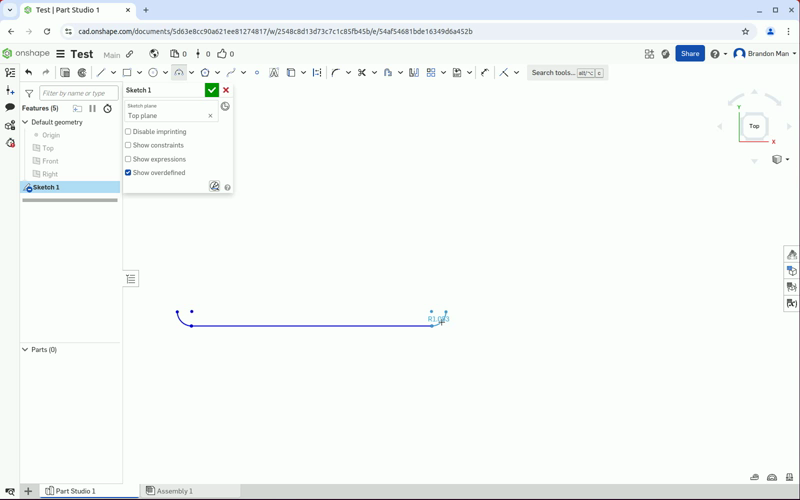
scroll(6)
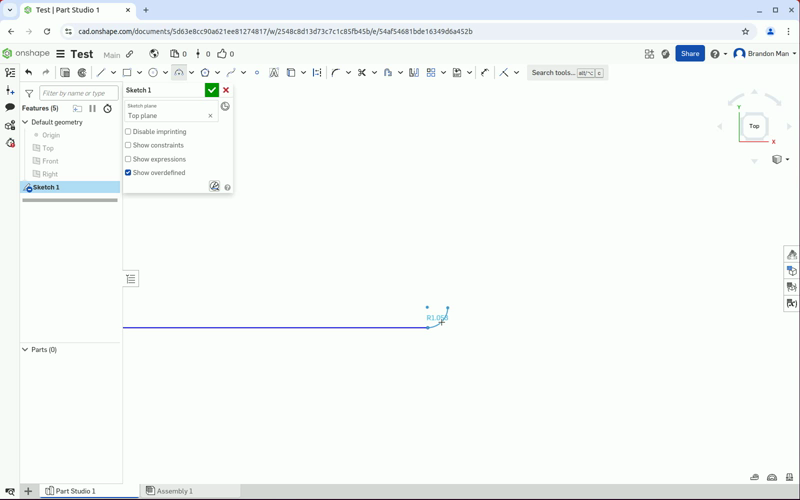
scroll(6)
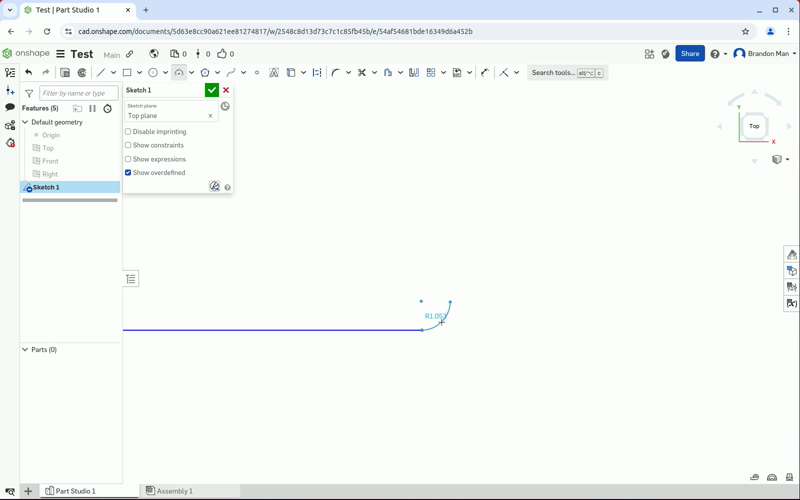
scroll(6)
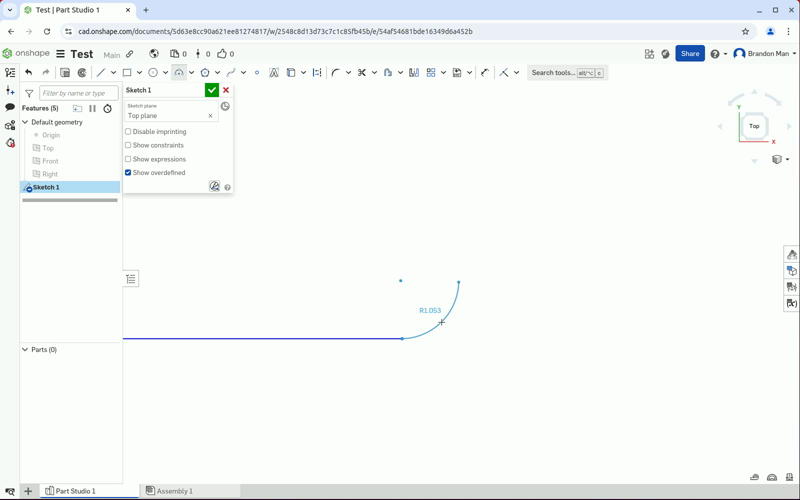
click(441, 321)
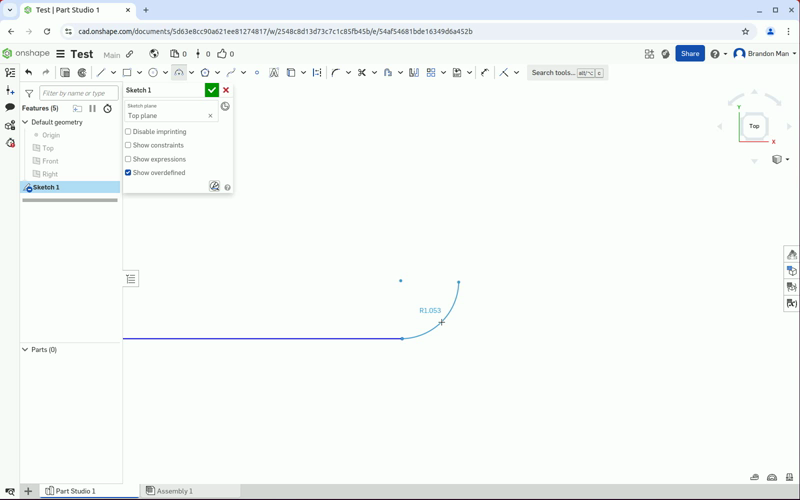
scroll(-6)
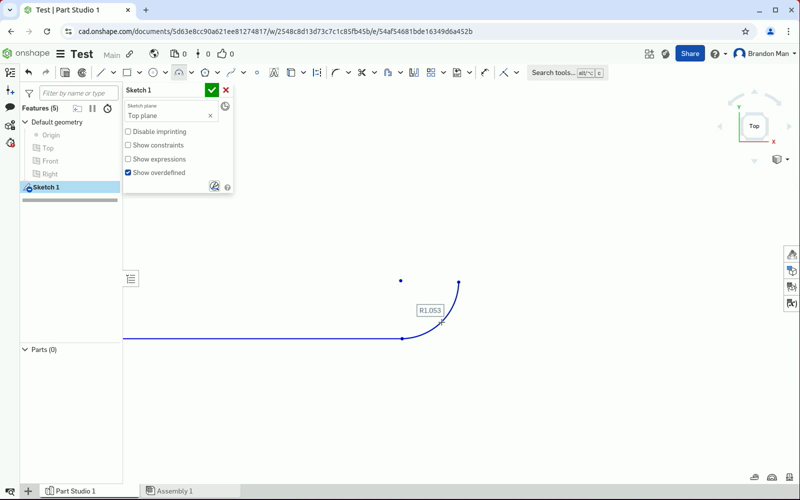
scroll(-6)
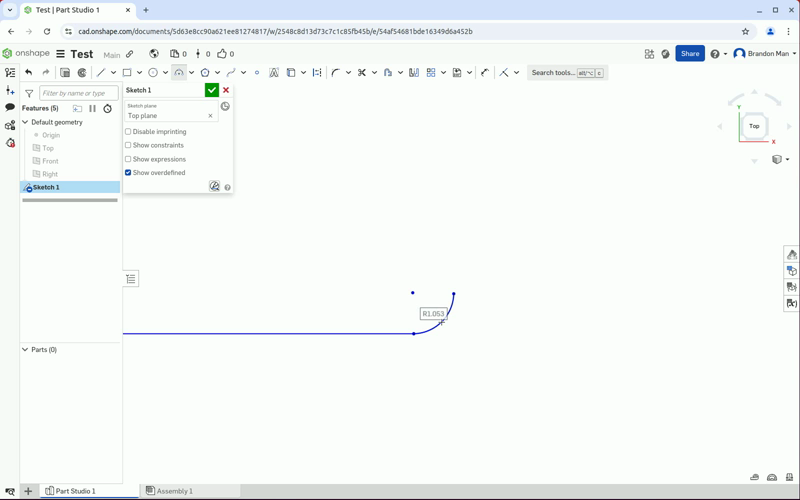
scroll(-6)
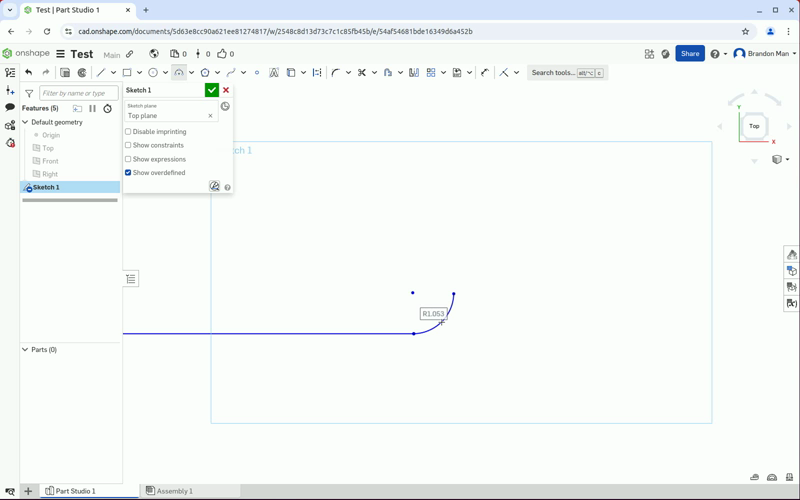
scroll(-6)
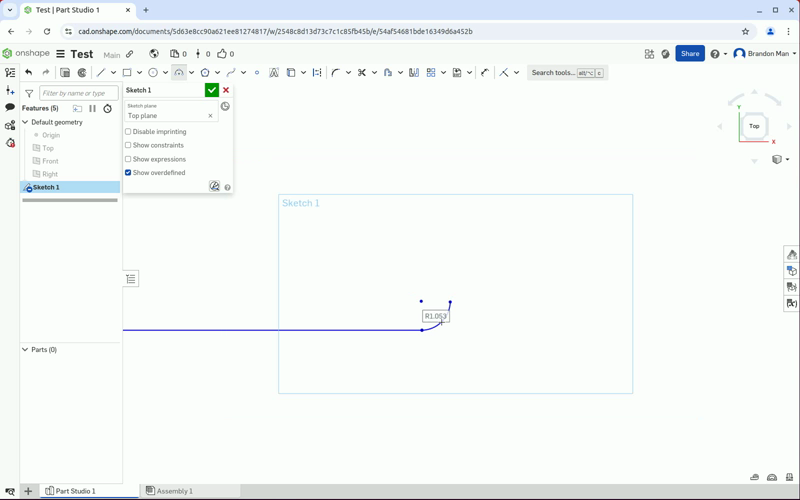
scroll(-6)
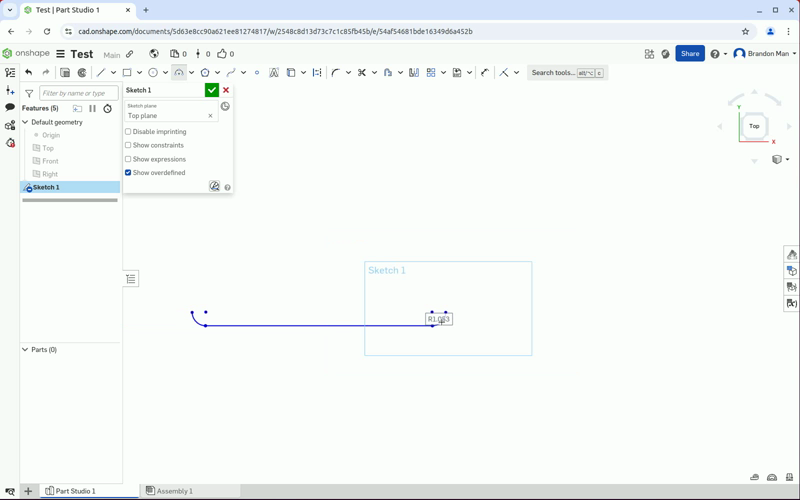
scroll(-6)
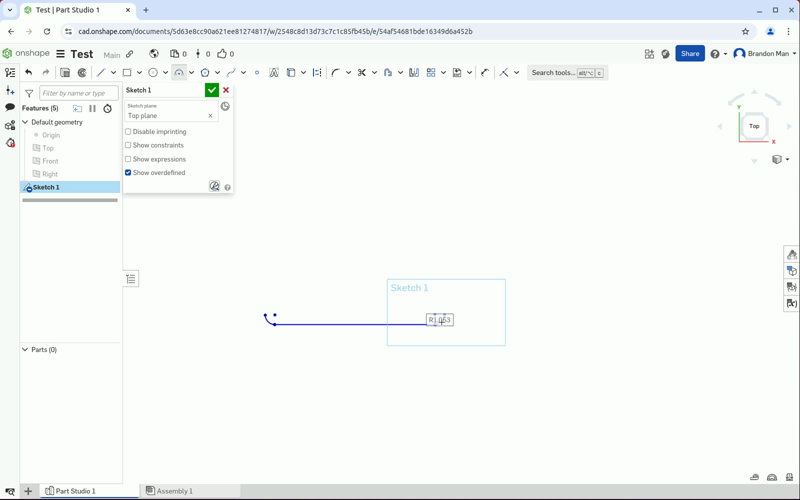
scroll(-6)
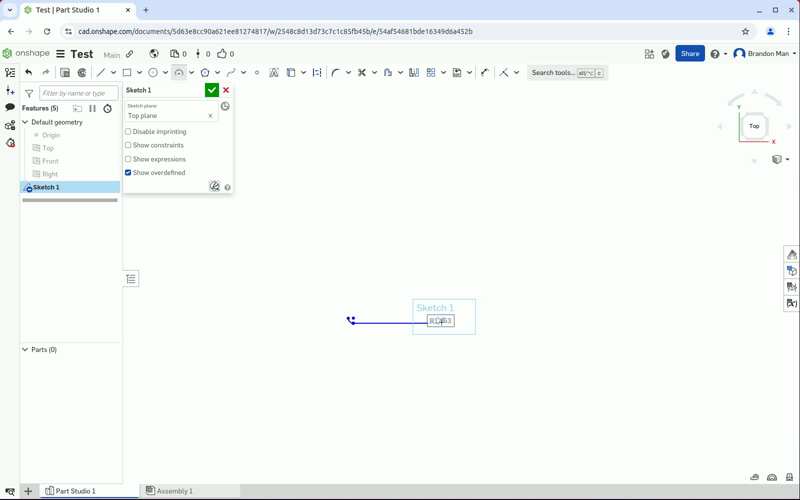
key_up(shift)
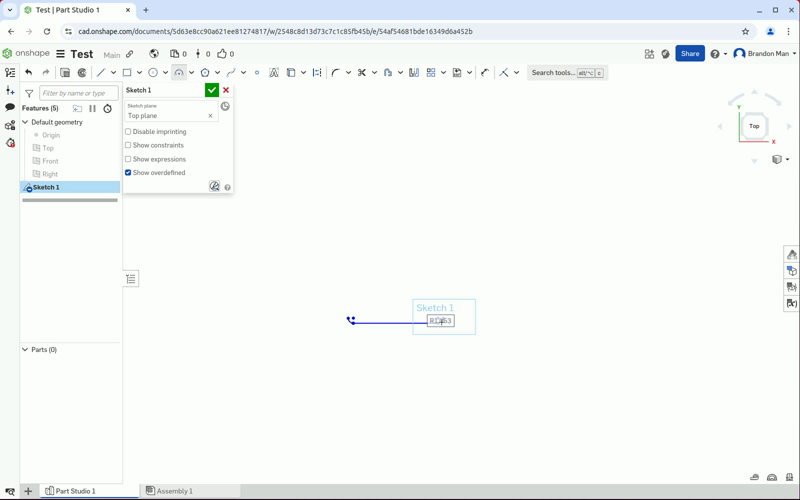
key(esc)
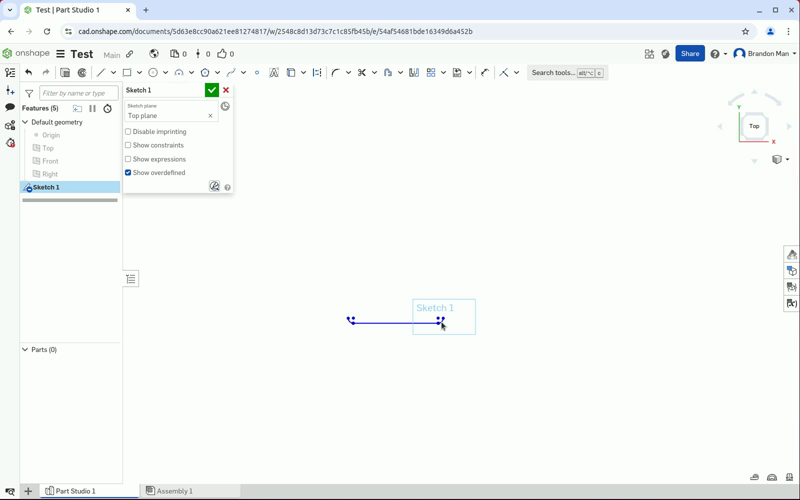
key(l)
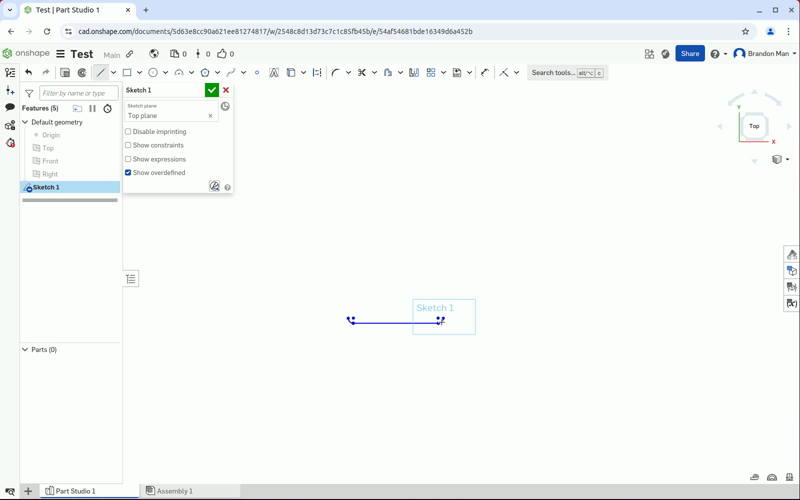
mouse_move(443, 318)
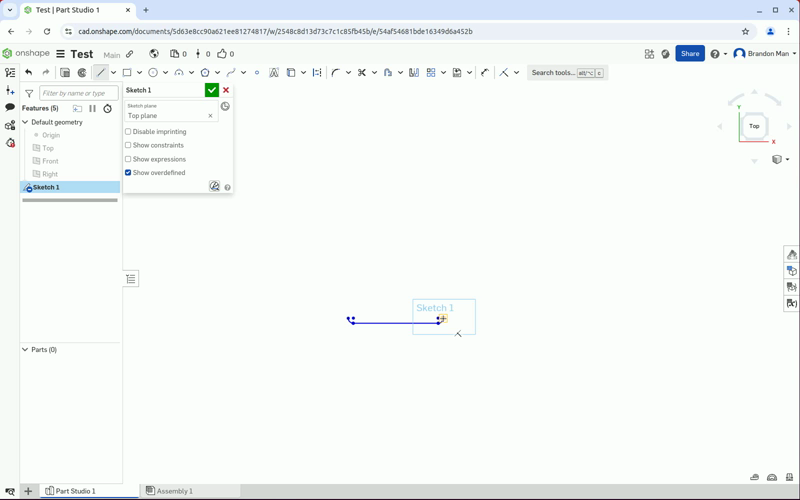
scroll(6)
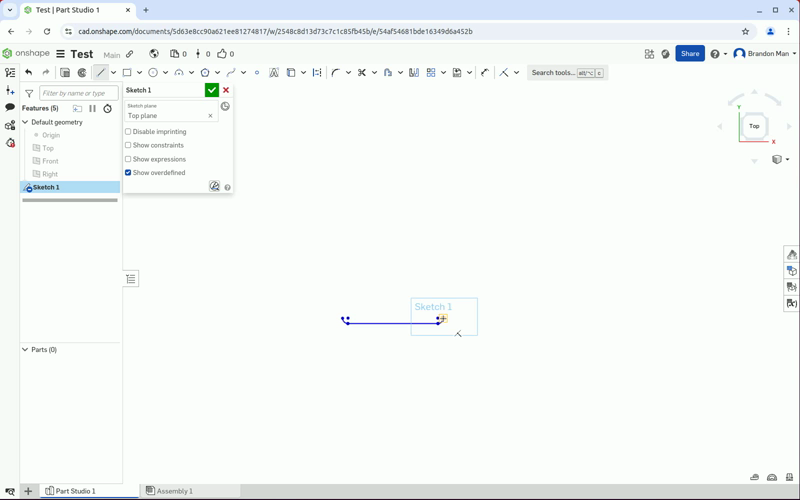
scroll(6)
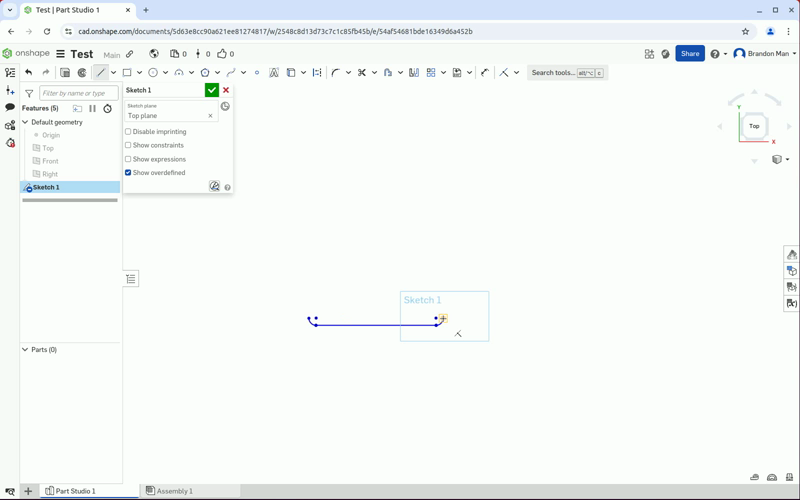
scroll(6)
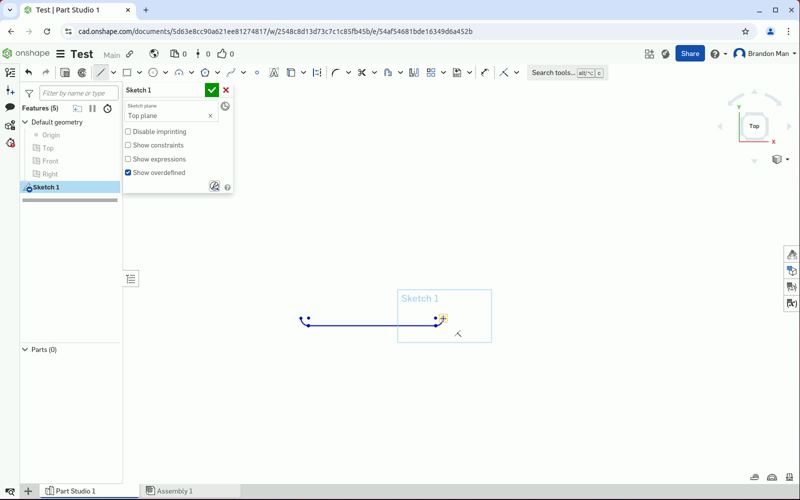
scroll(6)
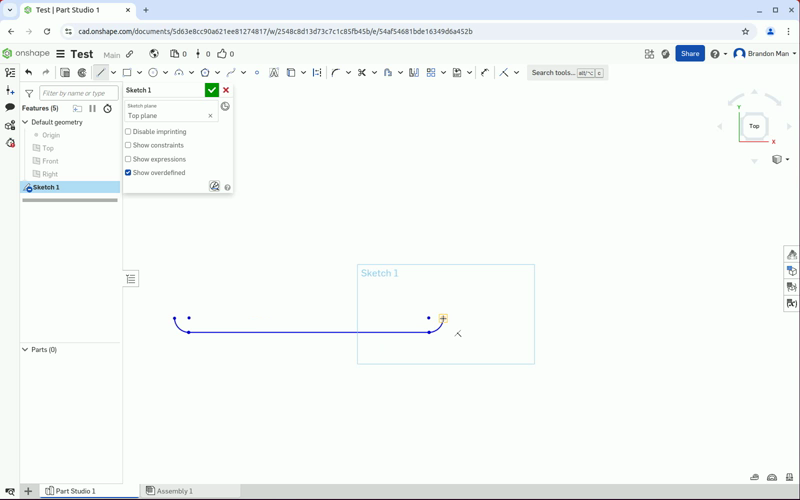
scroll(6)
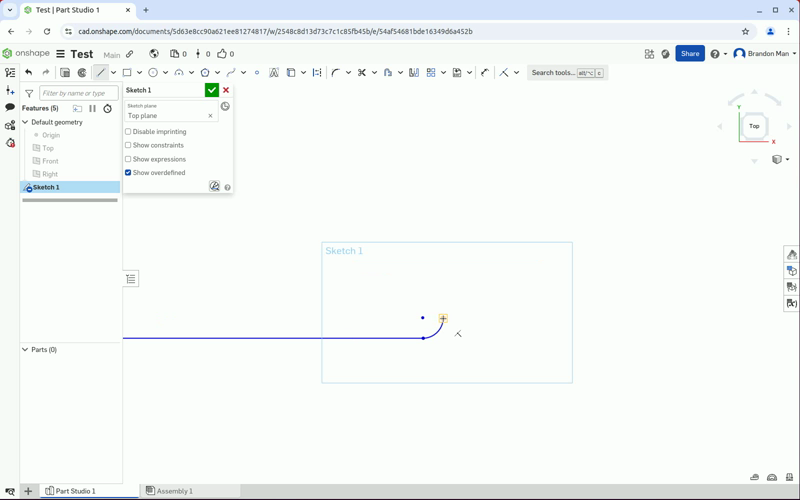
scroll(6)
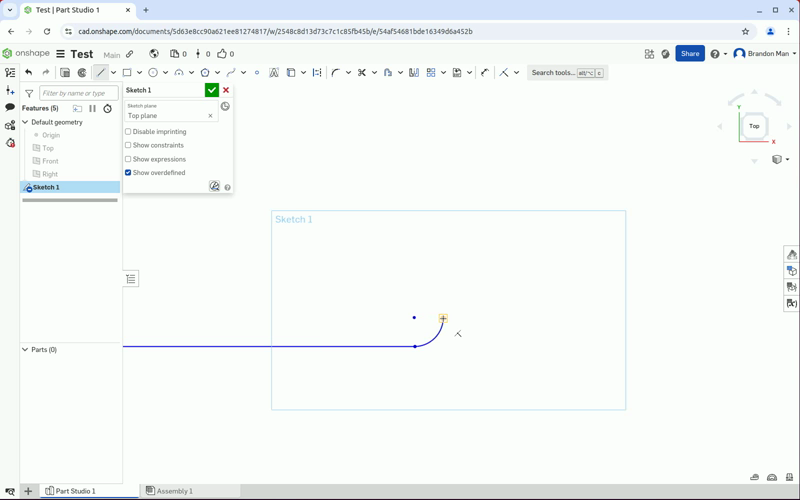
scroll(6)
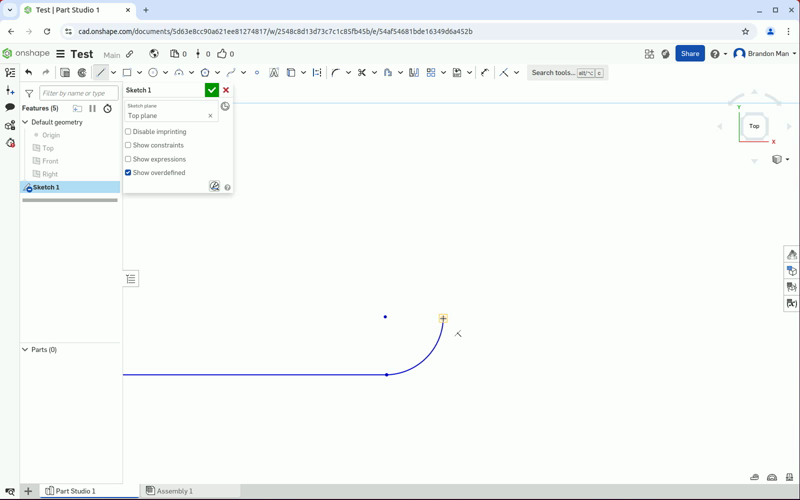
click(443, 318)
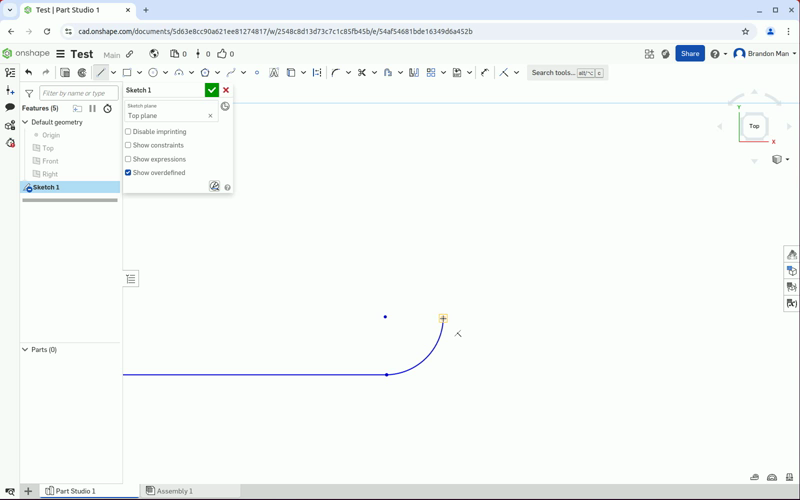
scroll(-6)
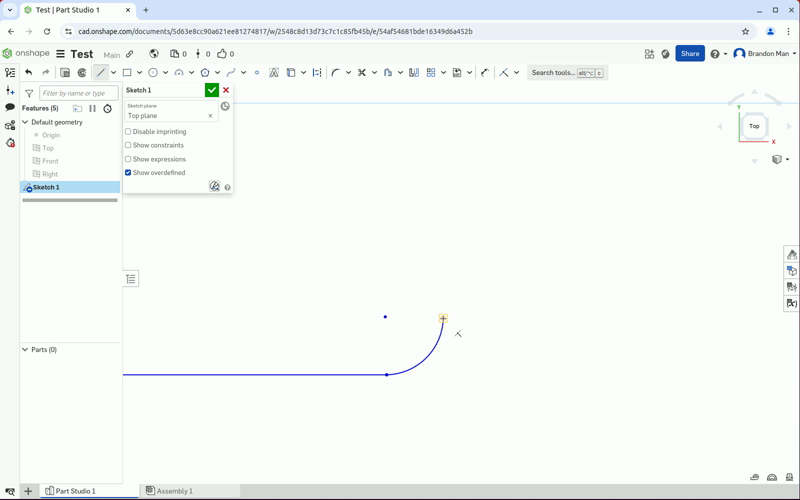
scroll(-6)
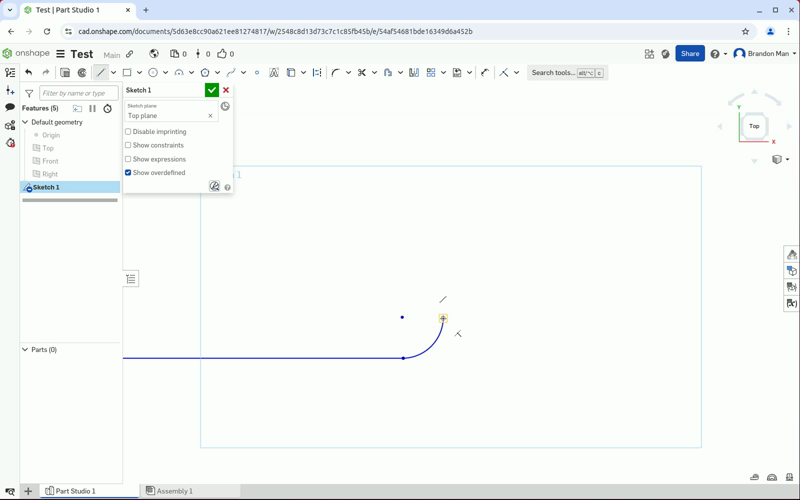
scroll(-6)
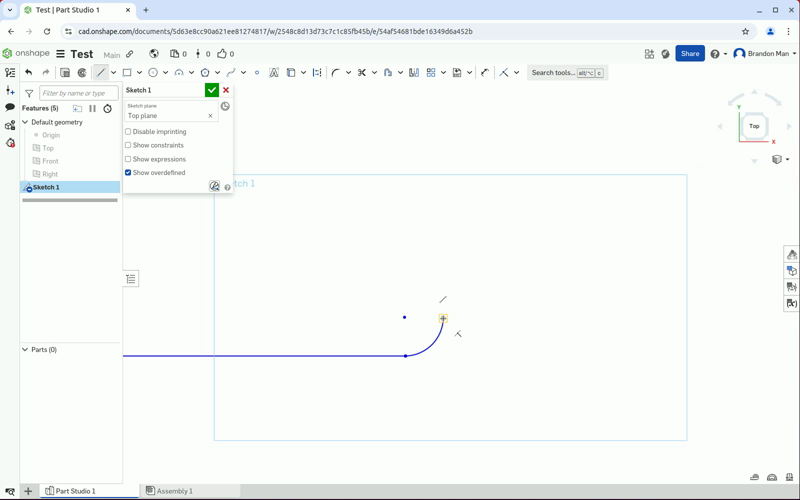
scroll(-6)
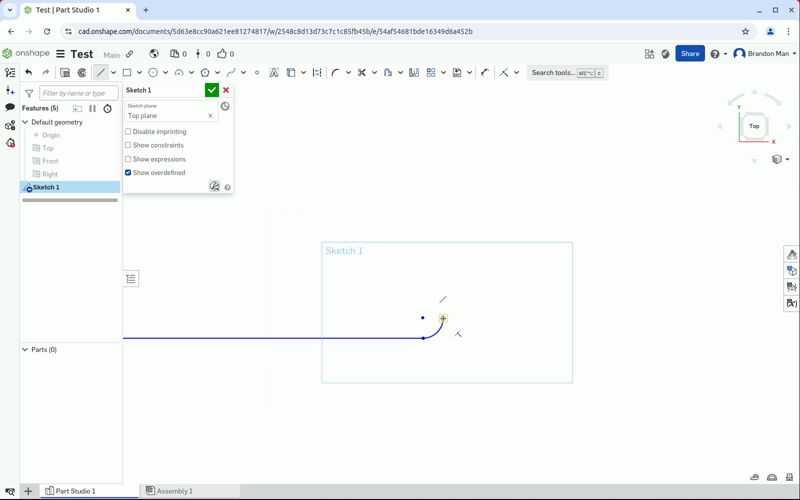
scroll(-6)
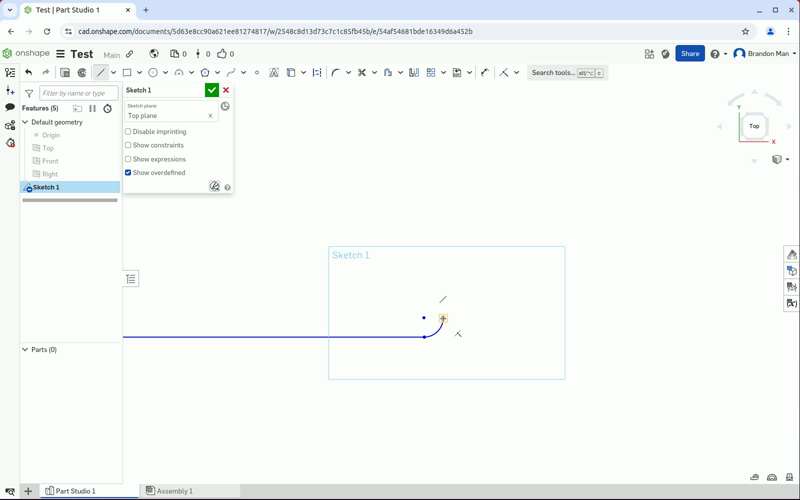
scroll(-6)
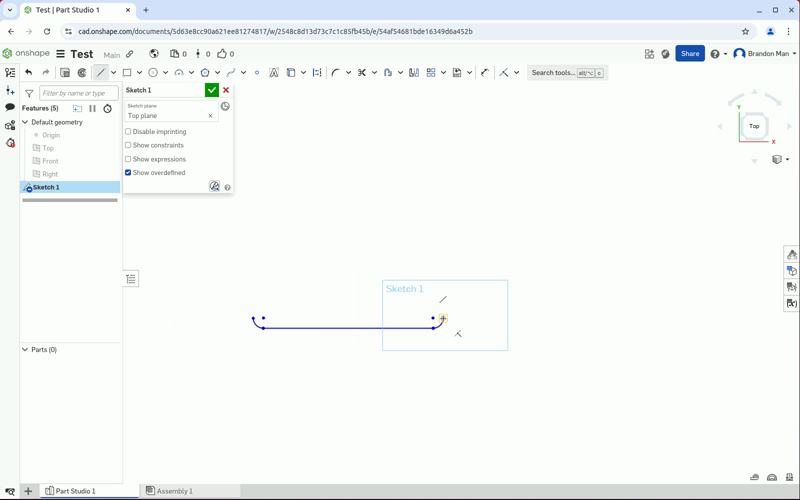
scroll(-6)
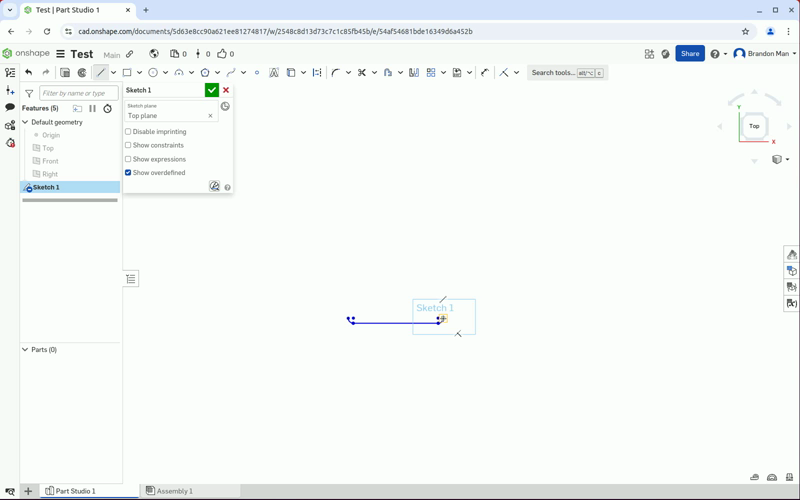
key_down(shift)
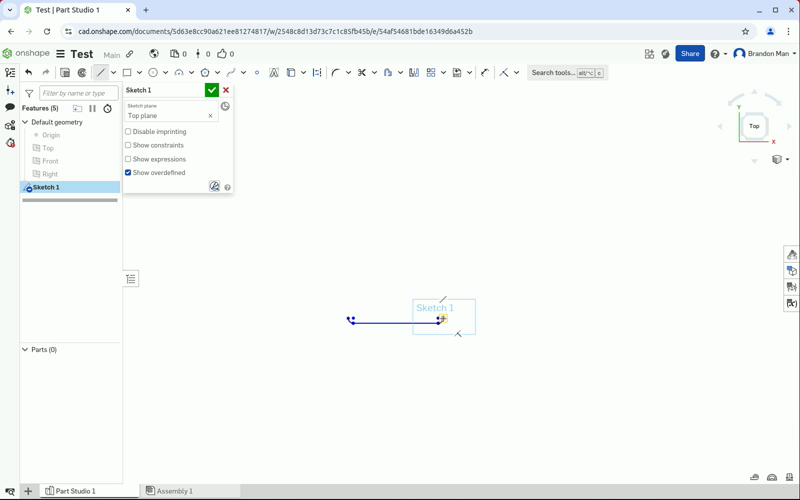
mouse_move(443, 234)
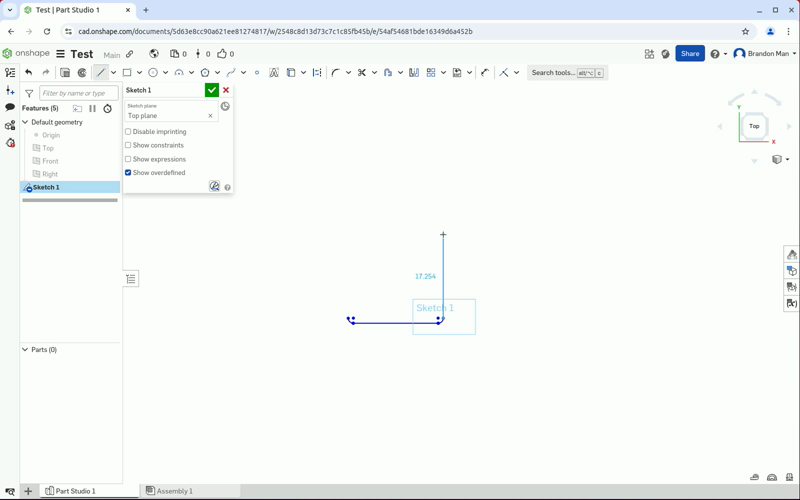
click(443, 234)
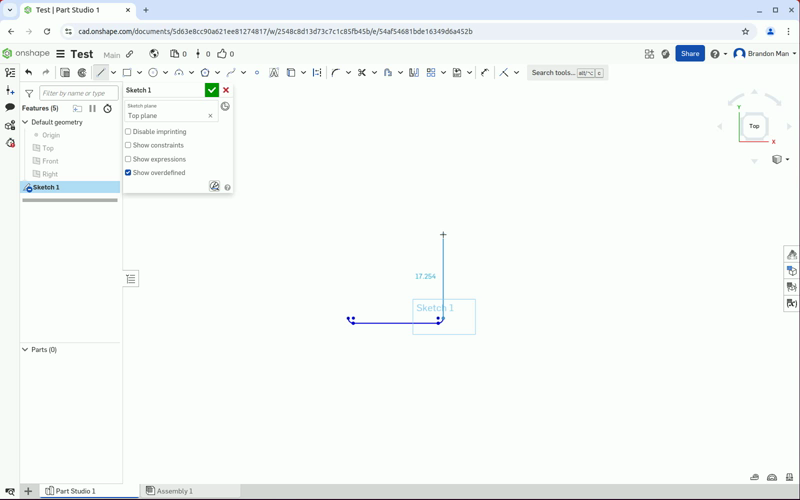
key_up(shift)
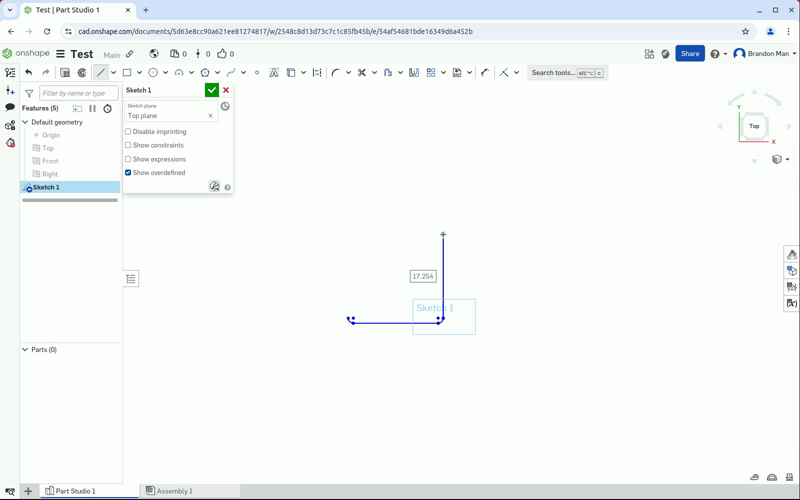
key(esc)
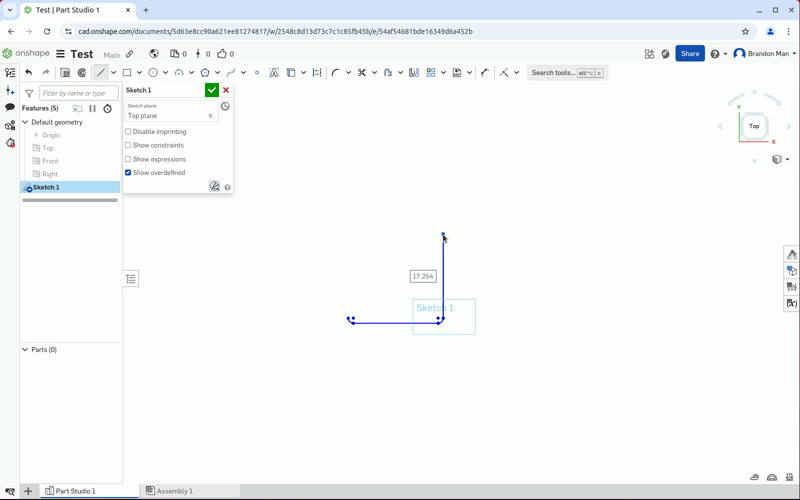
key(a)
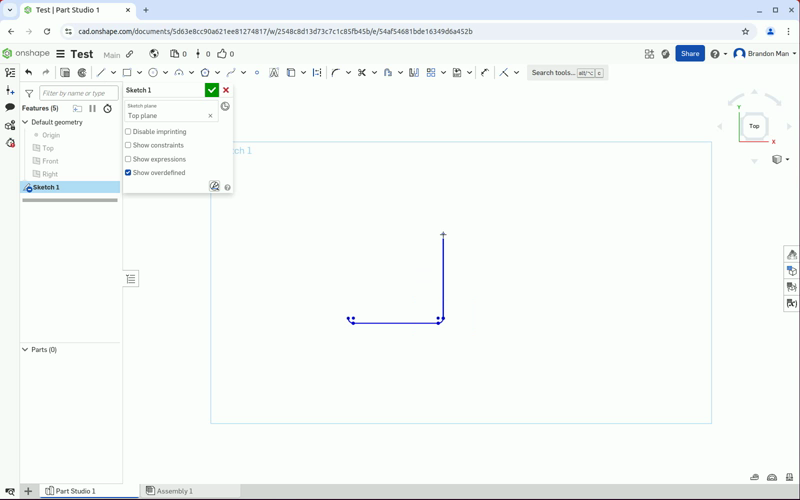
mouse_move(443, 234)
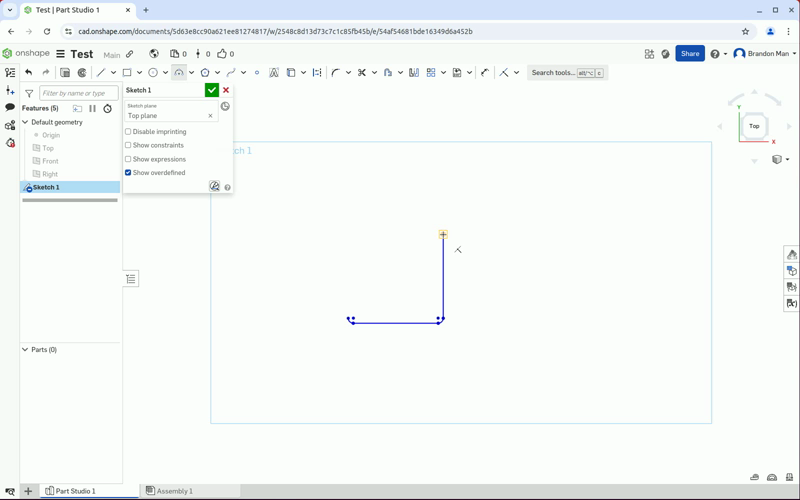
click(443, 234)
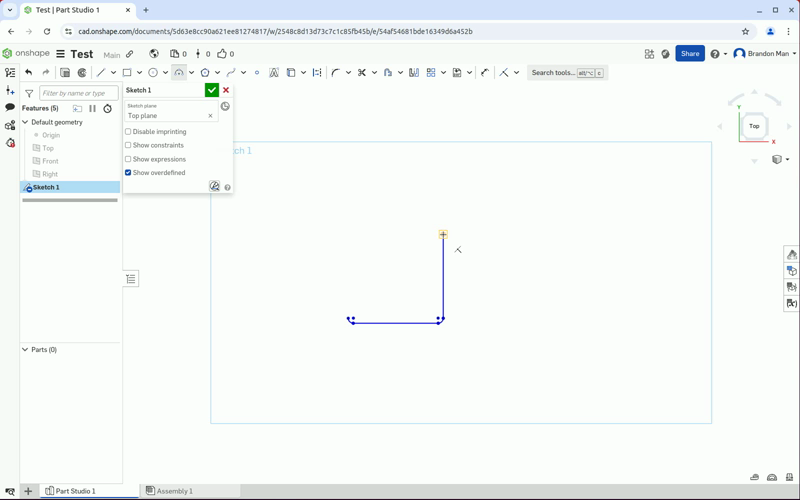
key_down(shift)
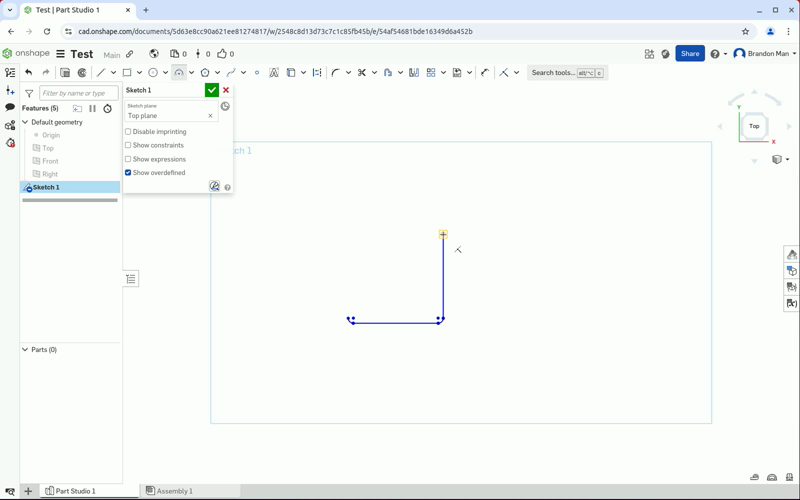
mouse_move(438, 228)
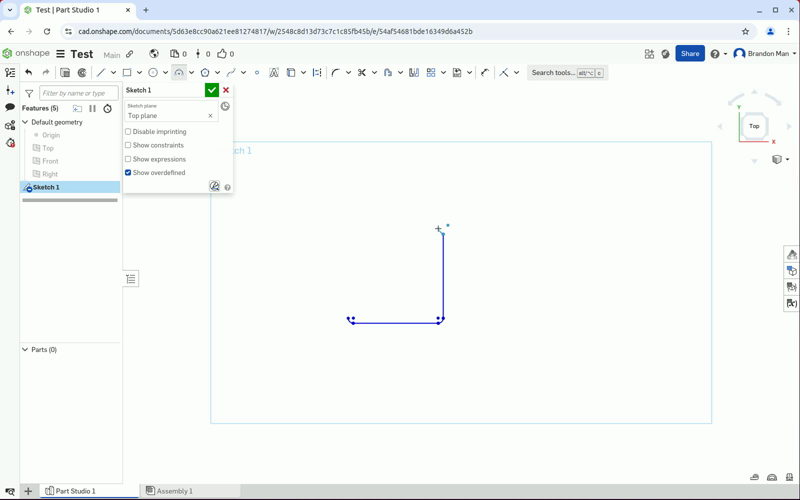
click(438, 228)
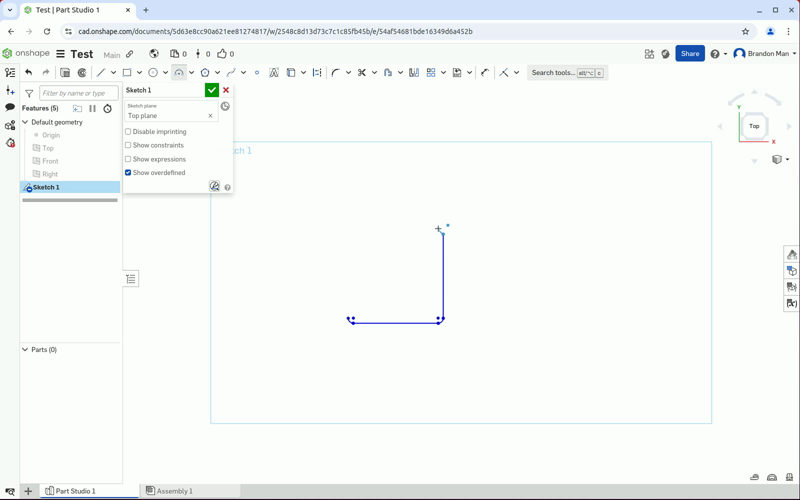
mouse_move(442, 229)
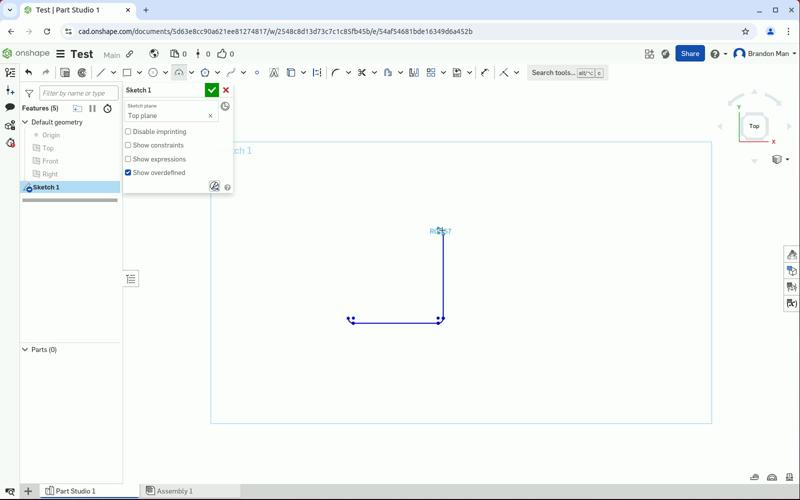
scroll(6)
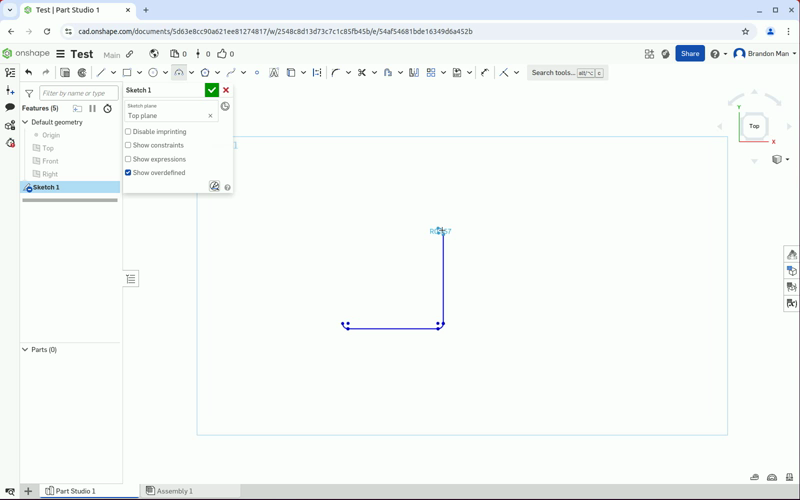
scroll(6)
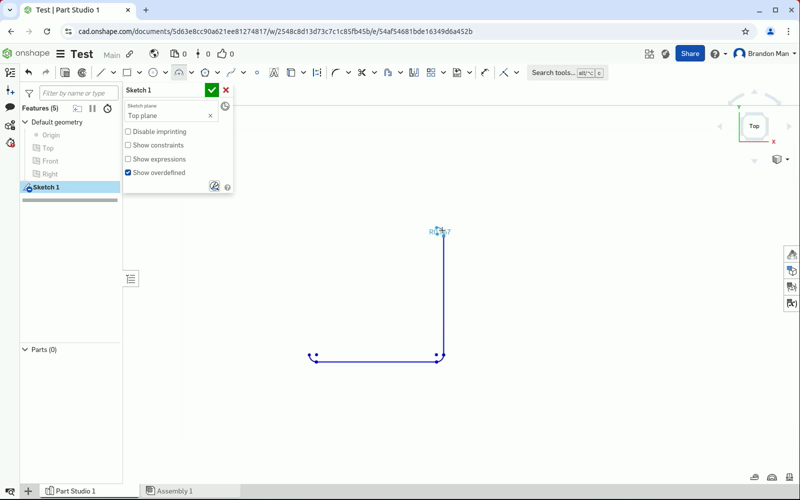
scroll(6)
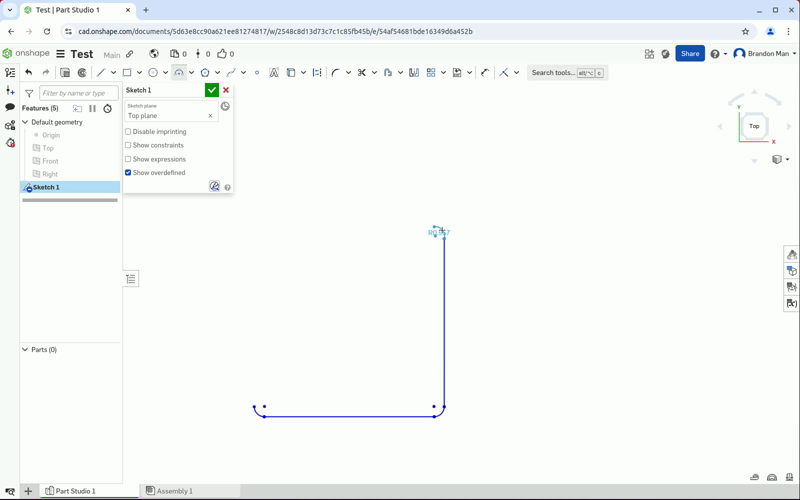
scroll(6)
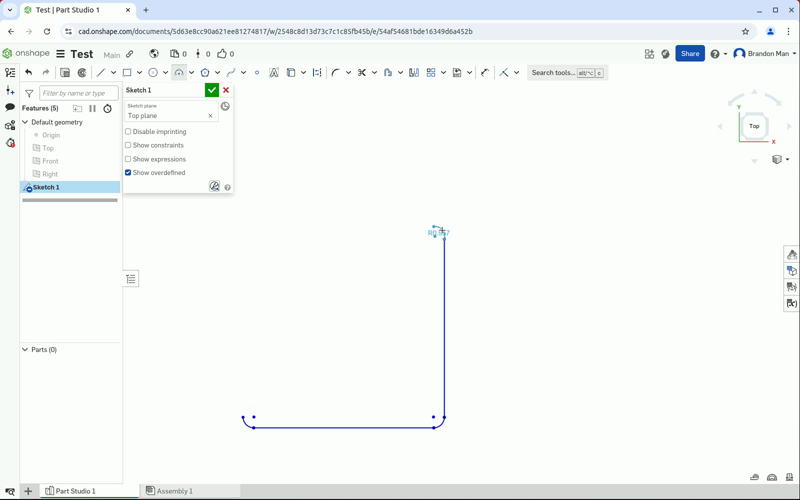
scroll(6)
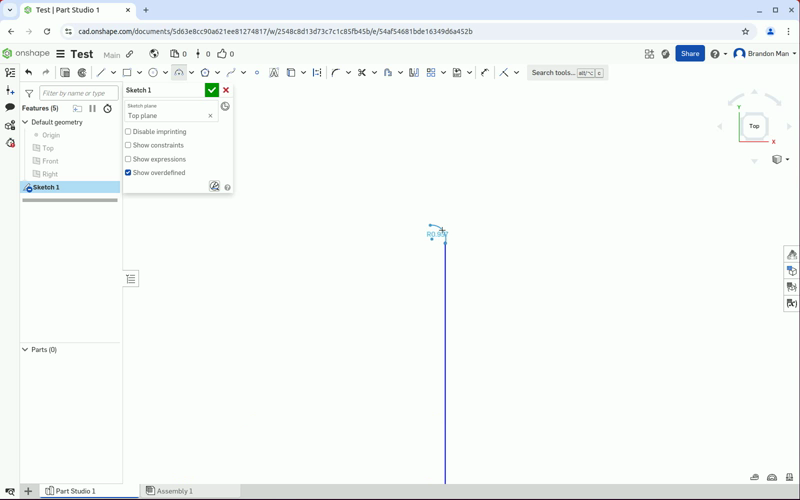
scroll(6)
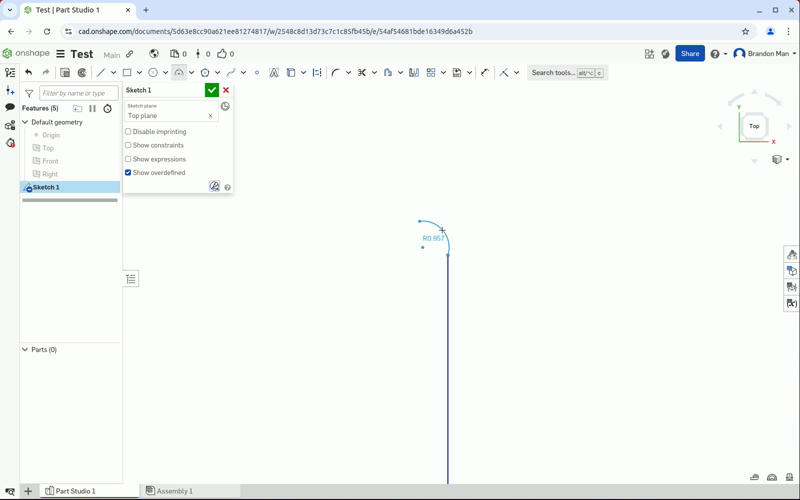
scroll(6)
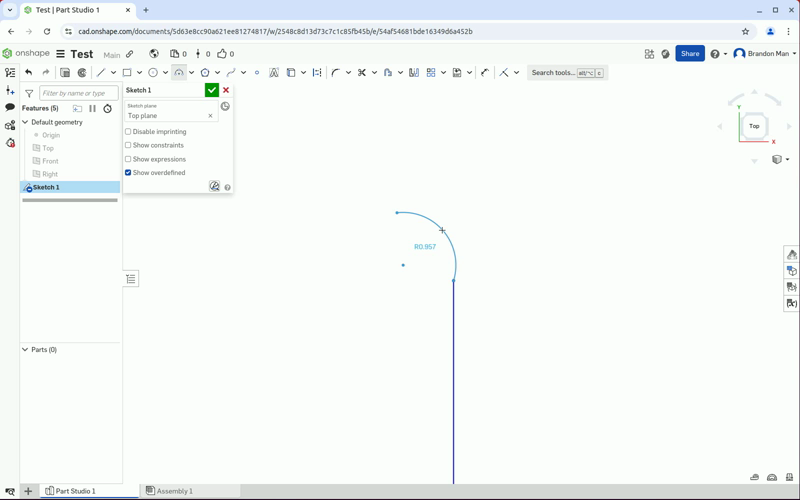
click(442, 229)
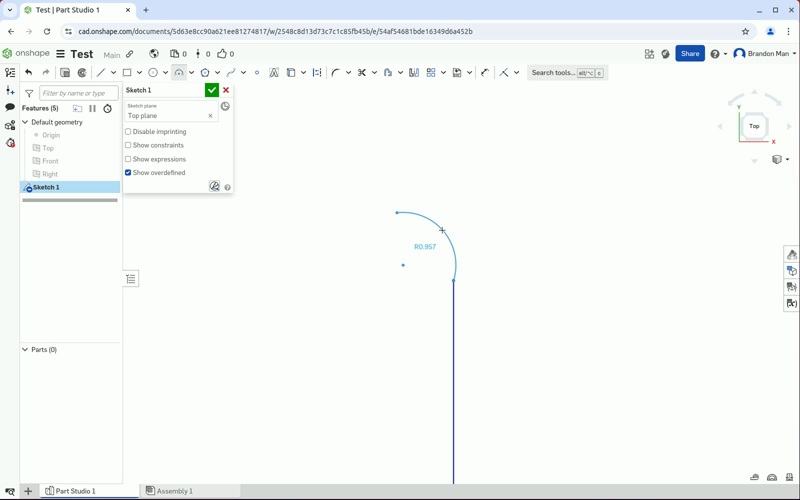
scroll(-6)
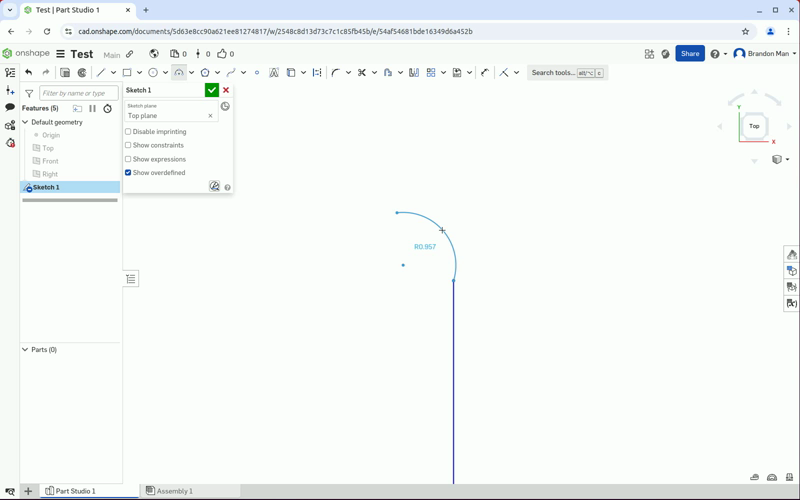
scroll(-6)
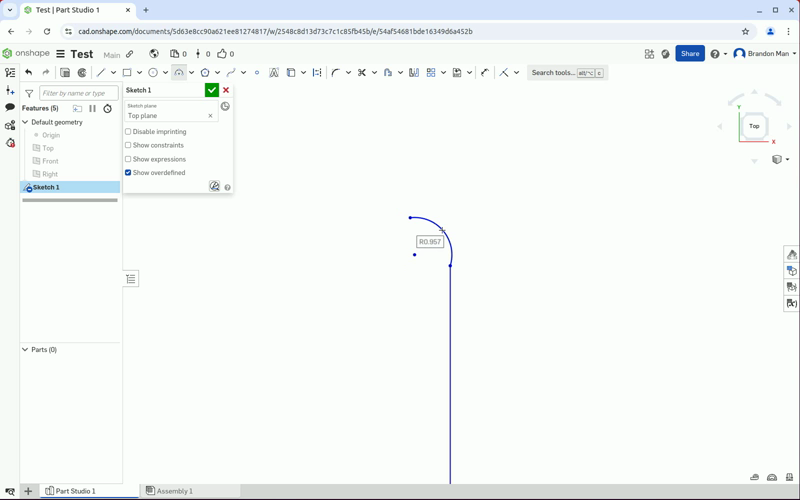
scroll(-6)
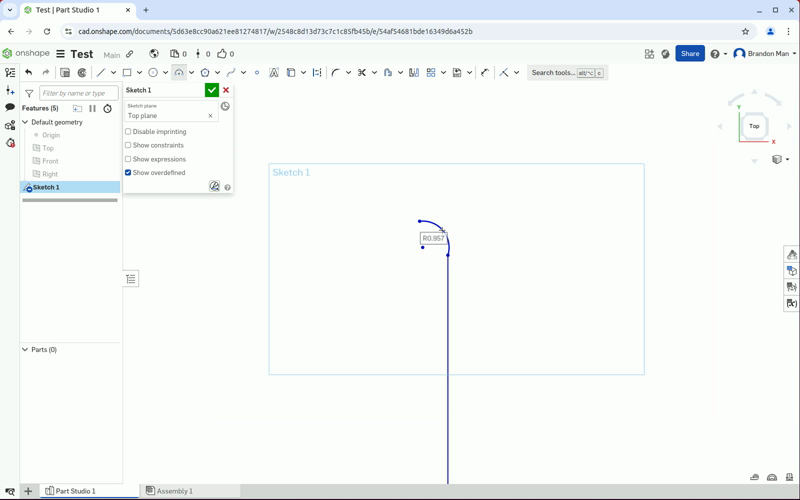
scroll(-6)
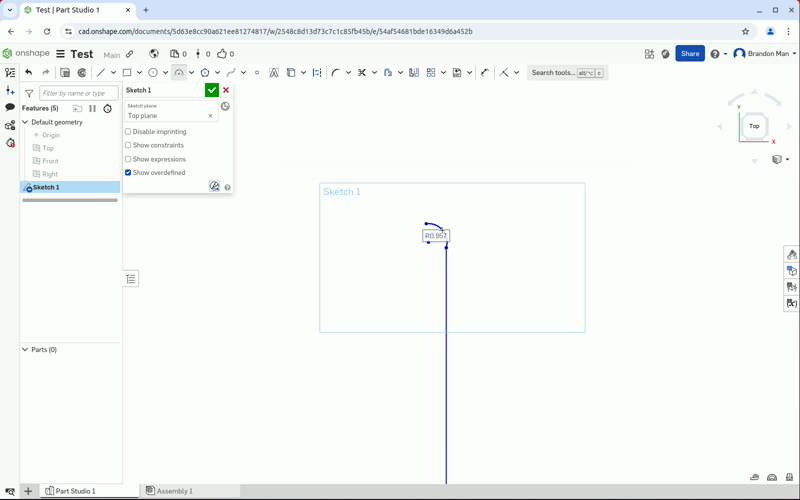
scroll(-6)
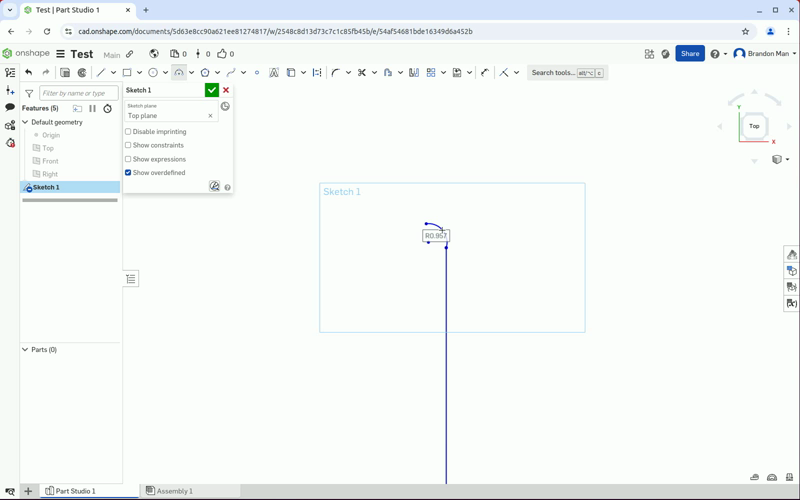
scroll(-6)
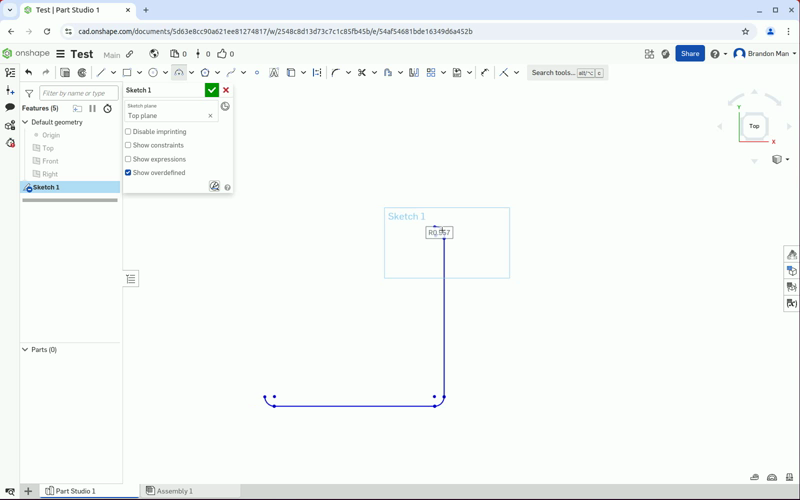
scroll(-6)
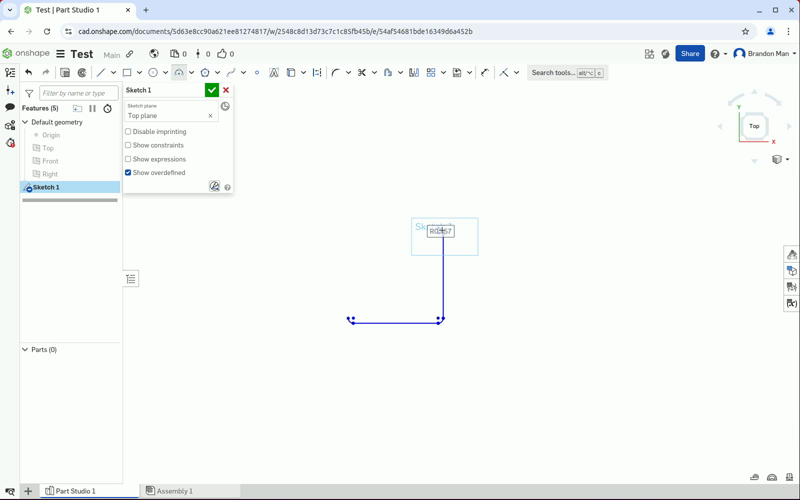
key_up(shift)
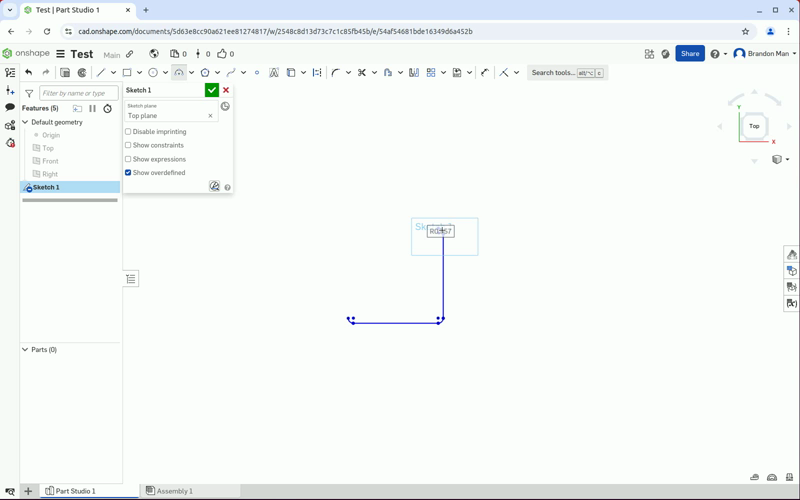
key(esc)
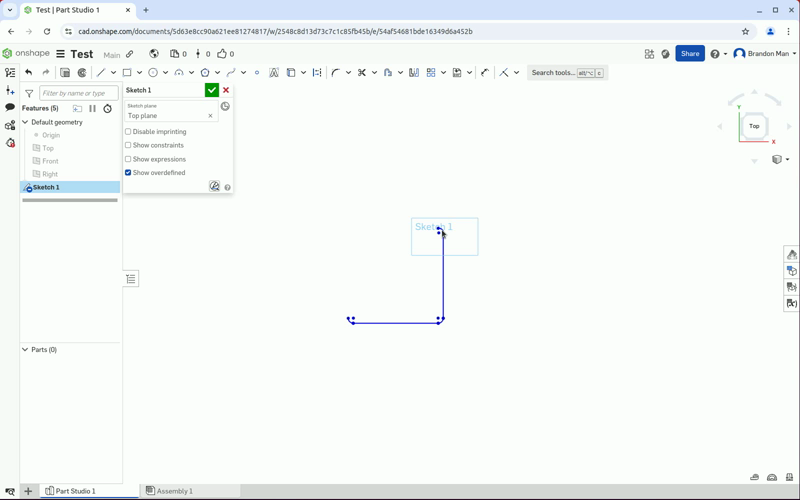
key(l)
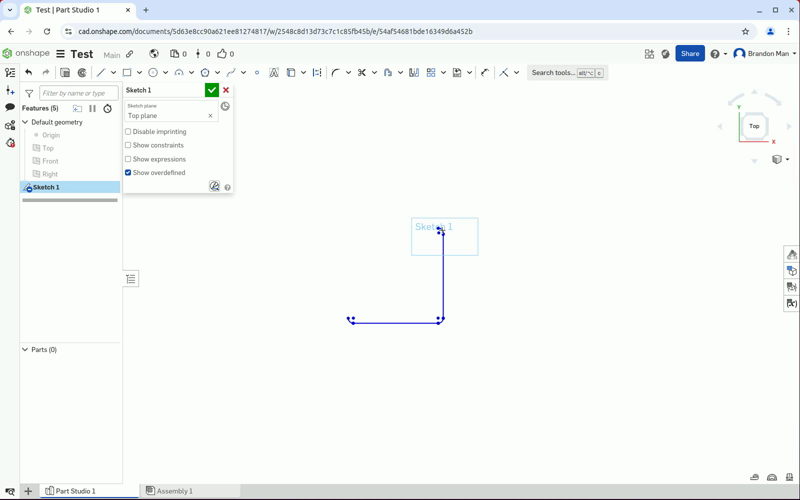
mouse_move(438, 228)
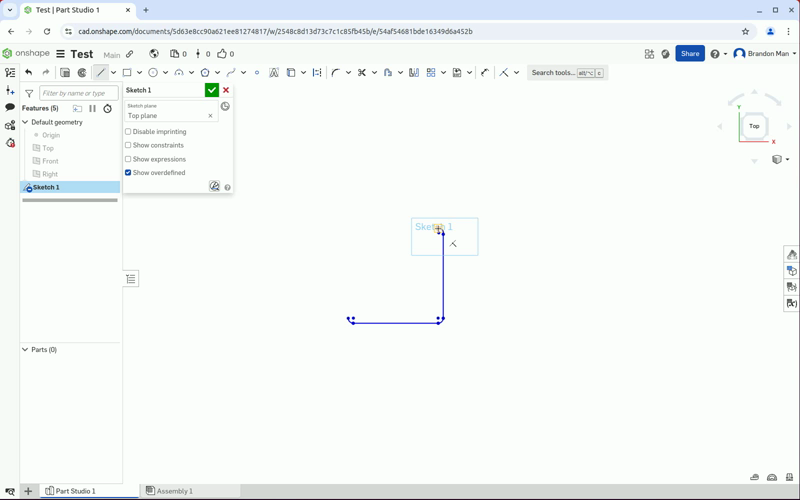
scroll(6)
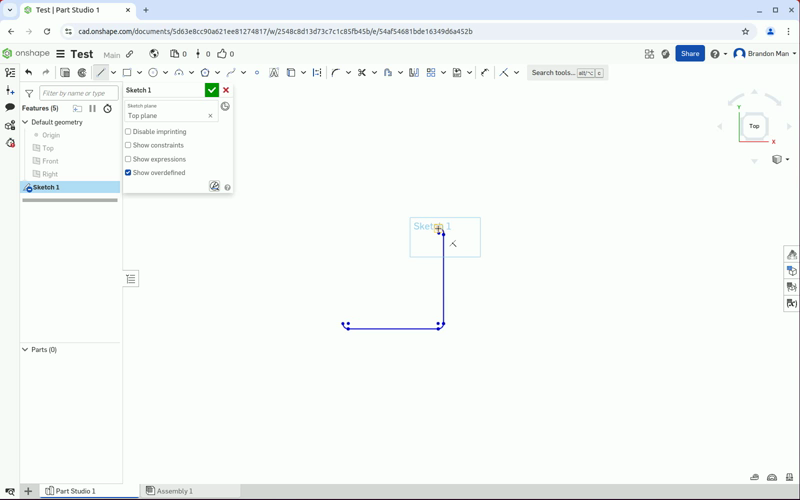
scroll(6)
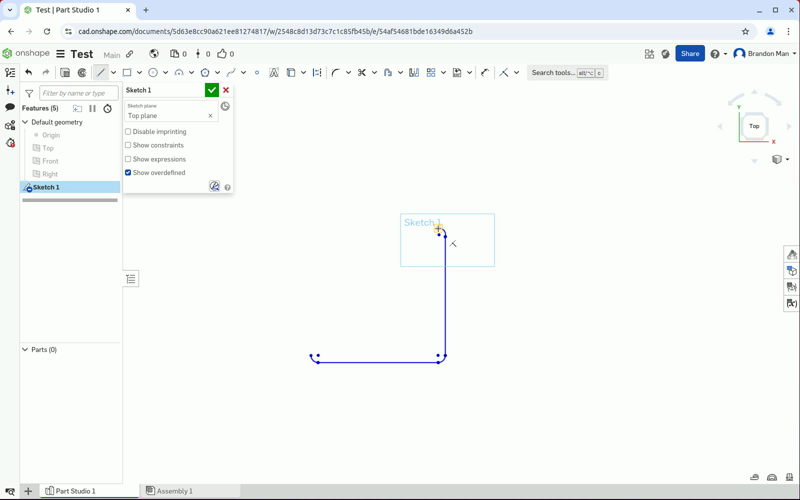
scroll(6)
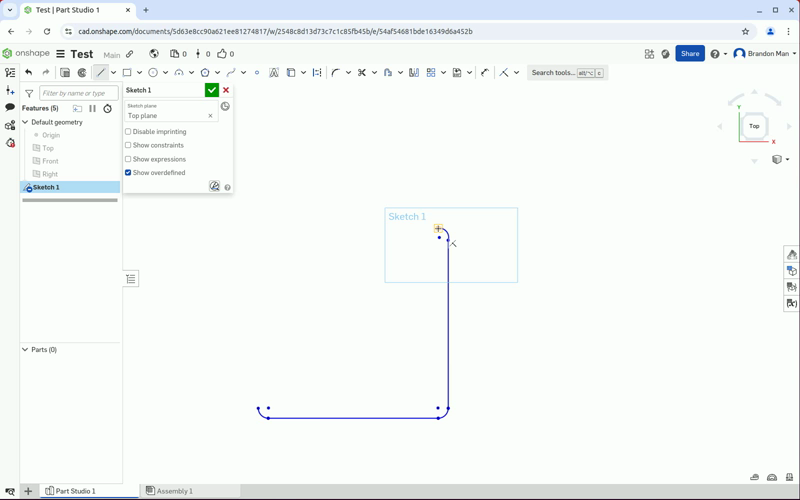
scroll(6)
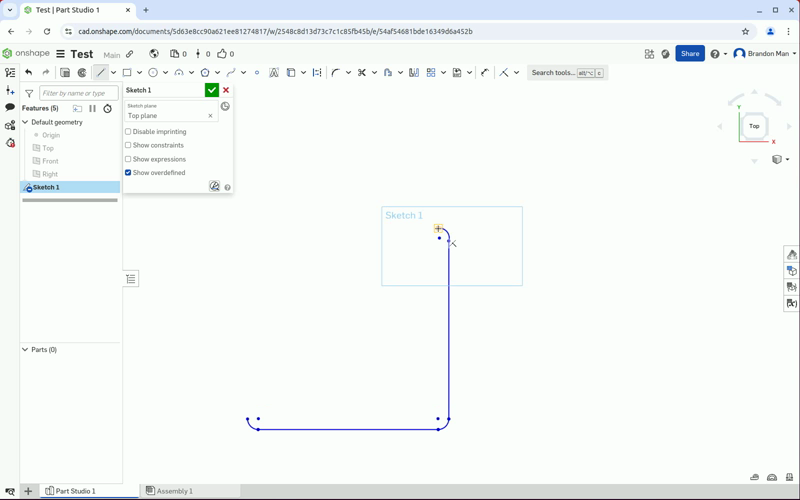
scroll(6)
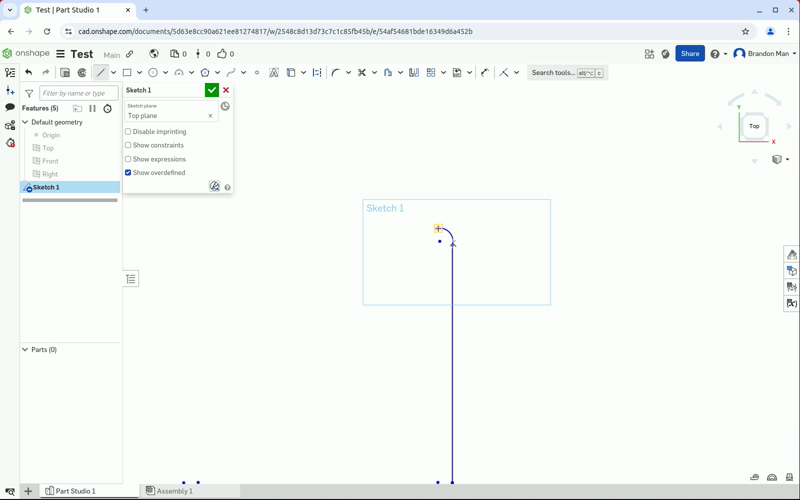
scroll(6)
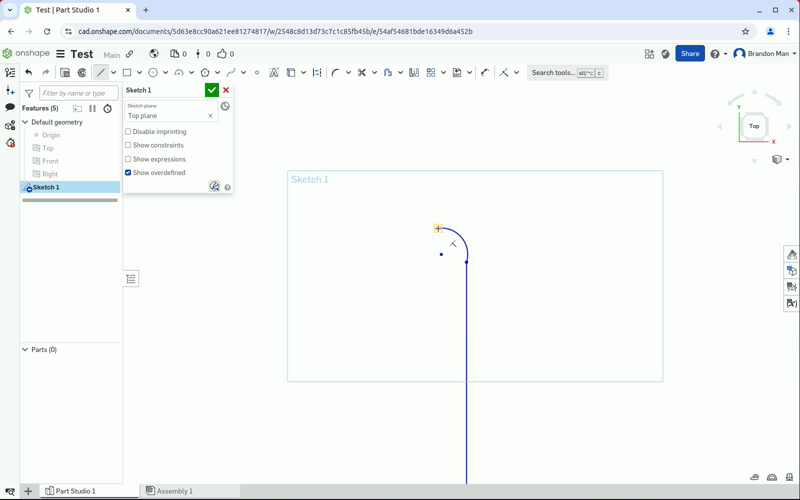
scroll(6)
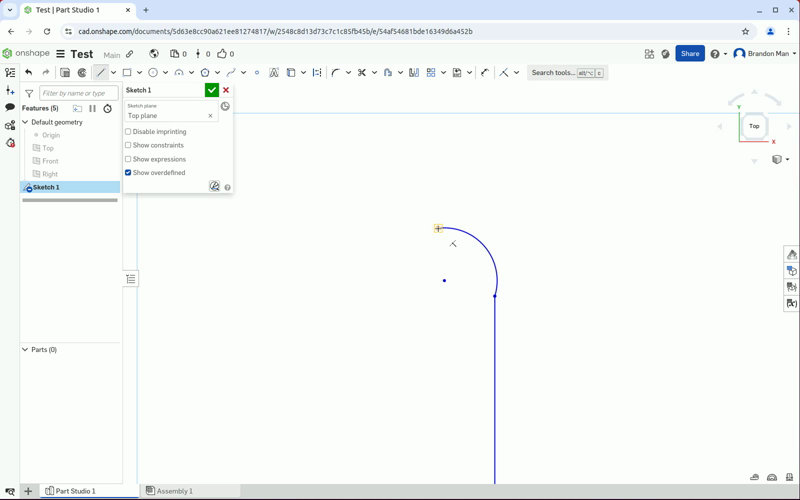
click(438, 228)
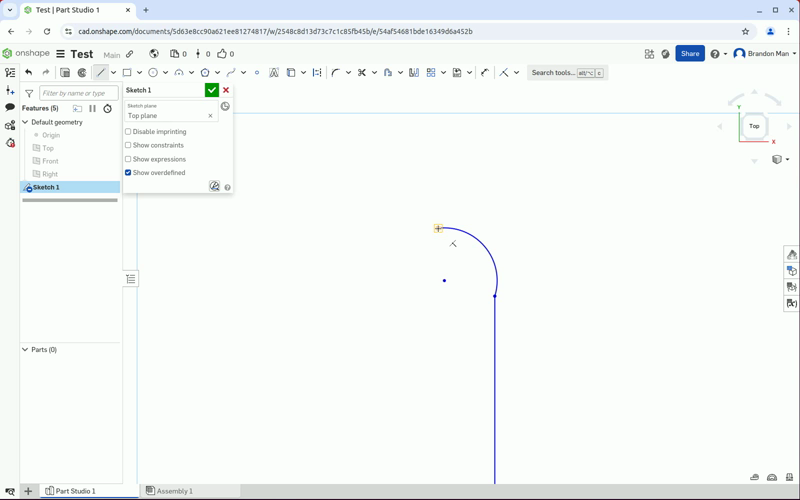
scroll(-6)
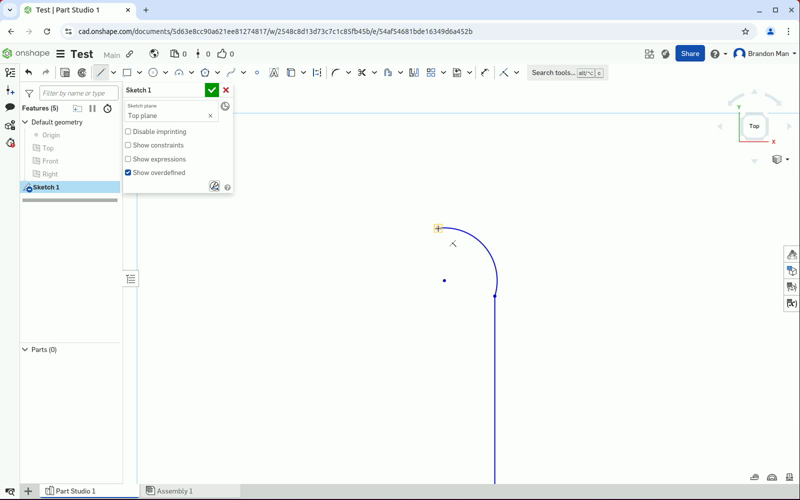
scroll(-6)
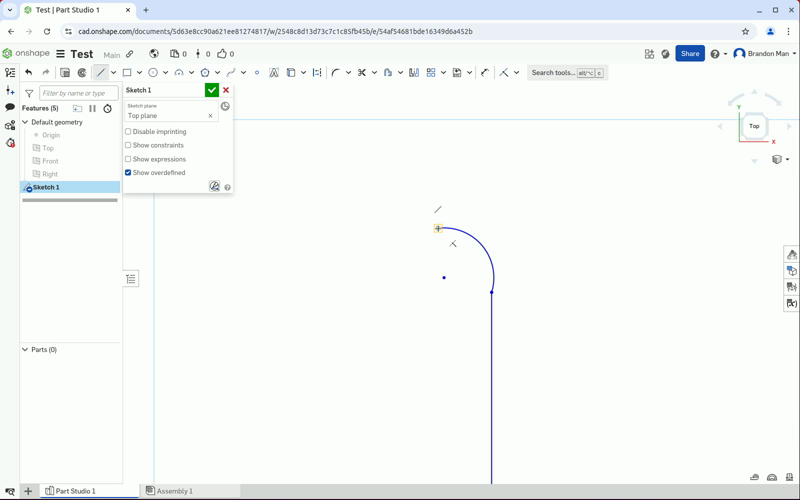
scroll(-6)
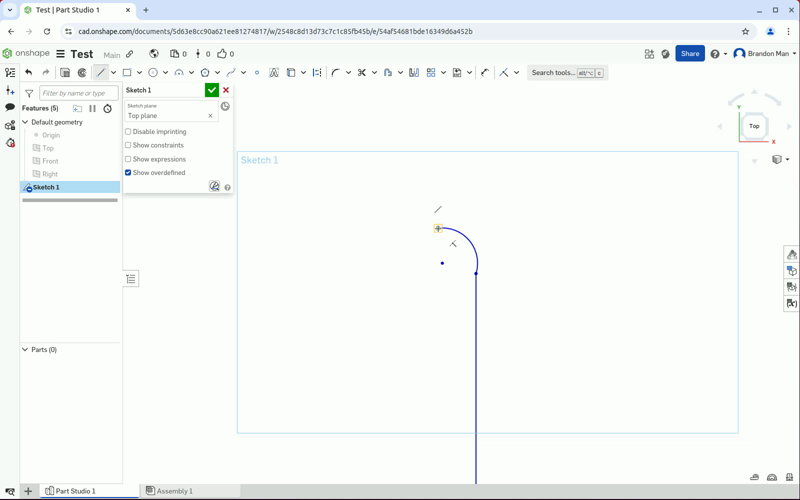
scroll(-6)
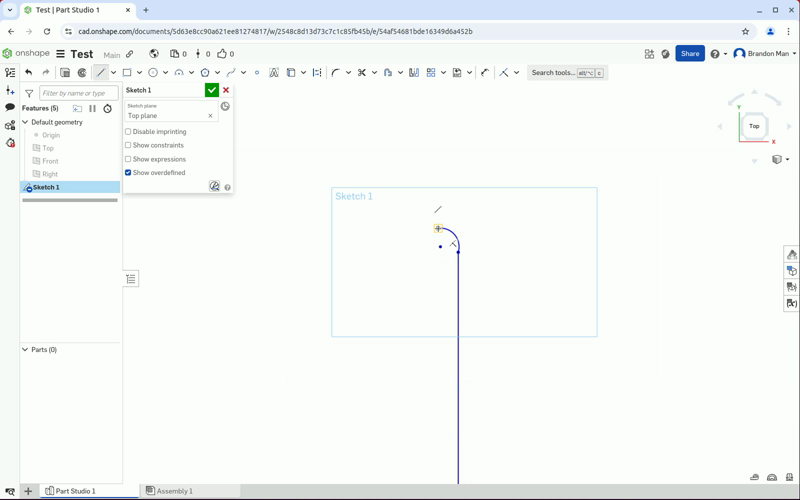
scroll(-6)
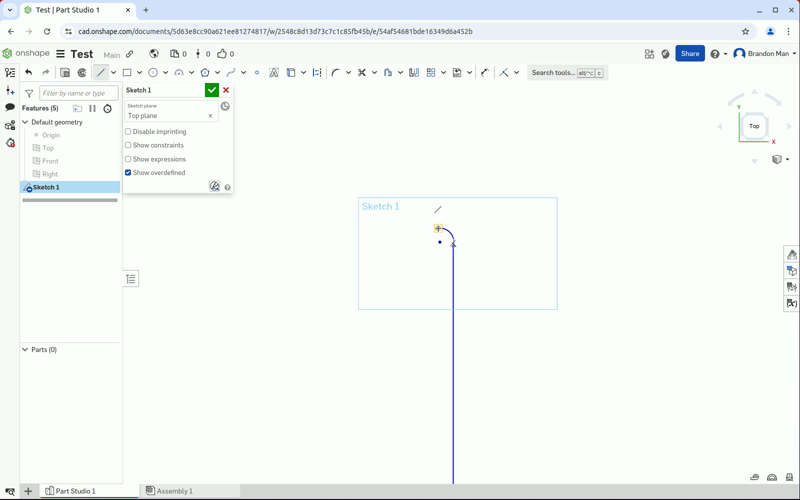
scroll(-6)
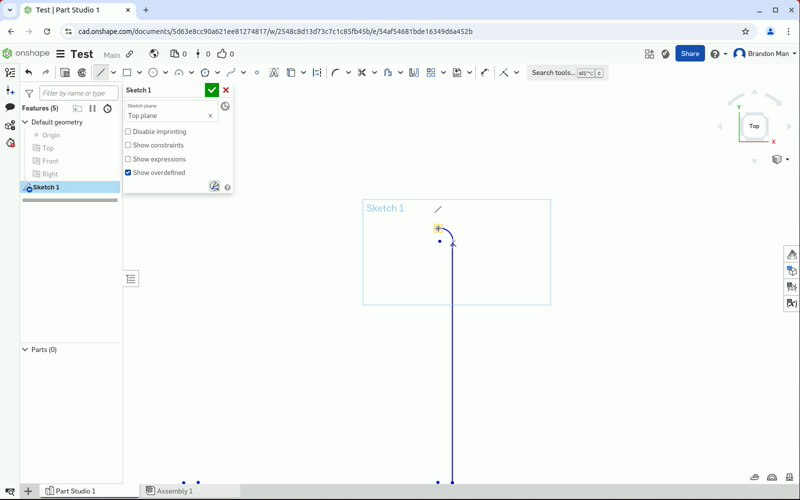
scroll(-6)
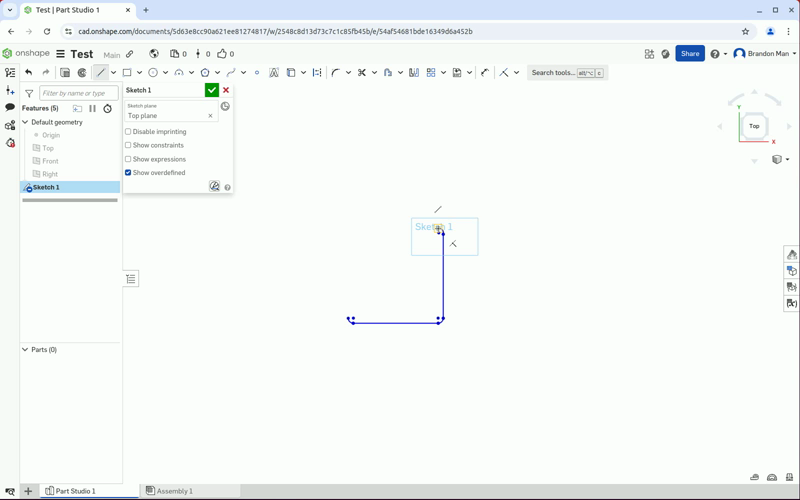
key_down(shift)
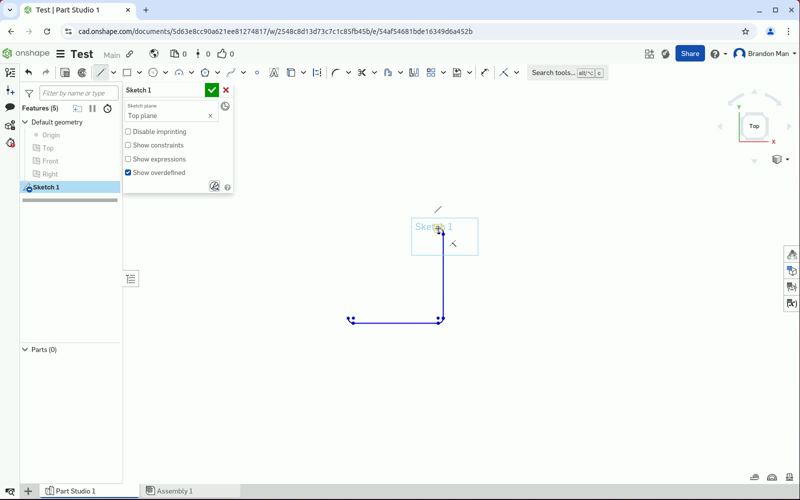
mouse_move(353, 228)
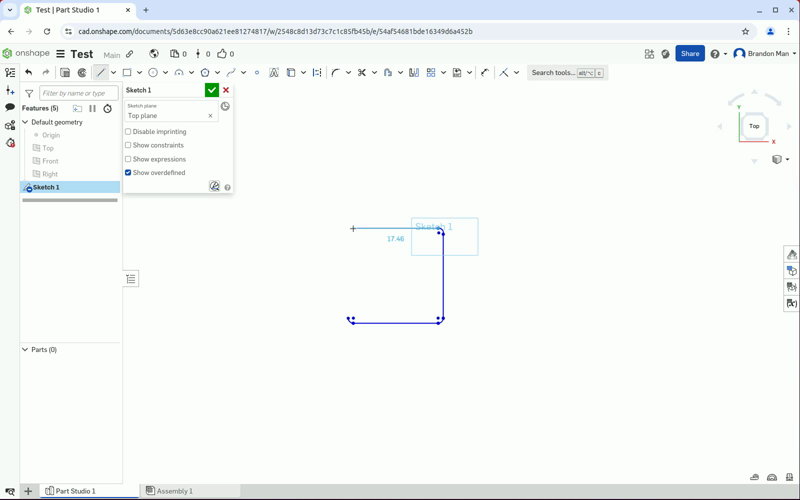
click(353, 228)
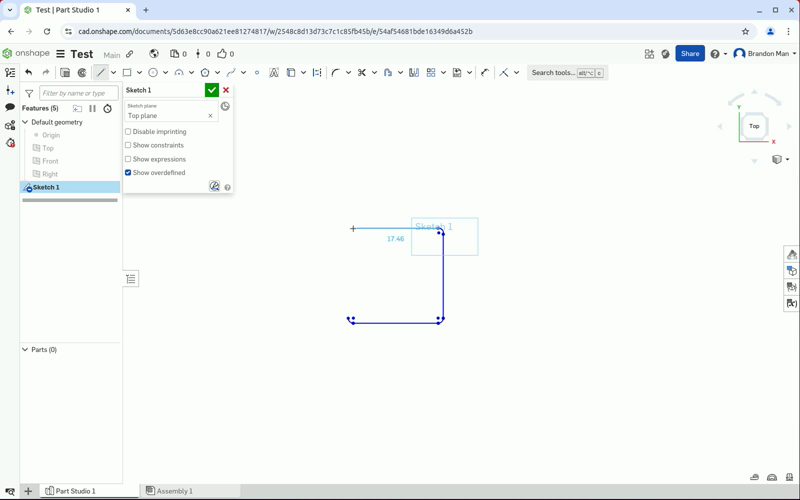
key_up(shift)
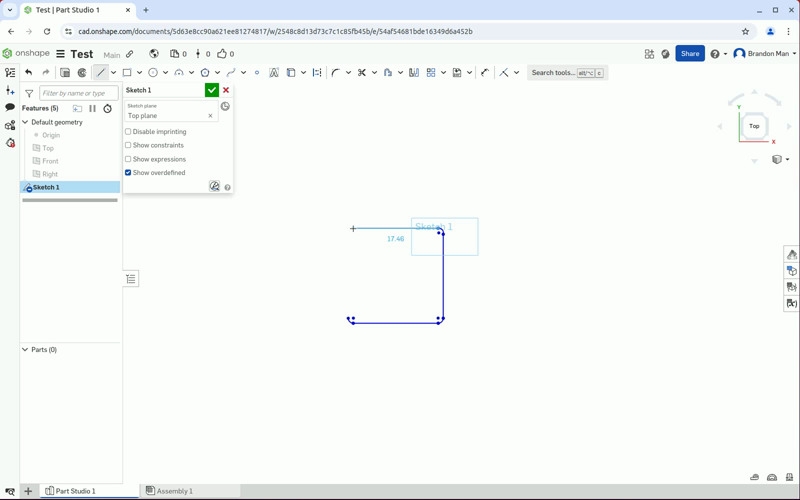
key(esc)
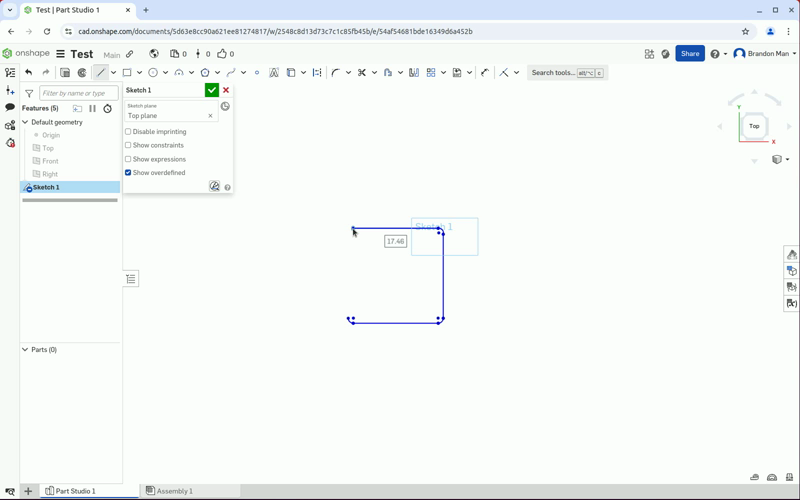
key(a)
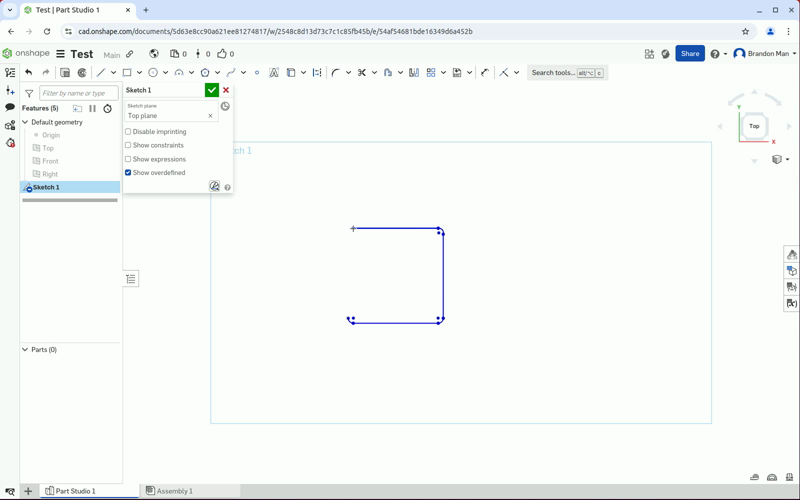
mouse_move(353, 228)
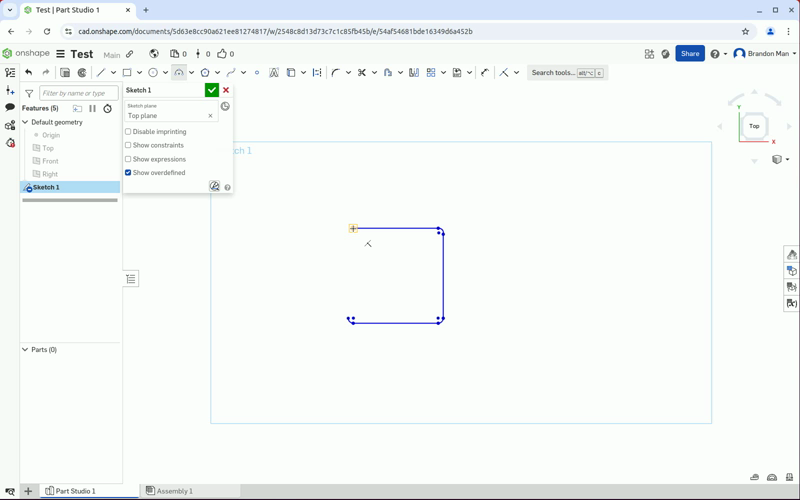
click(353, 228)
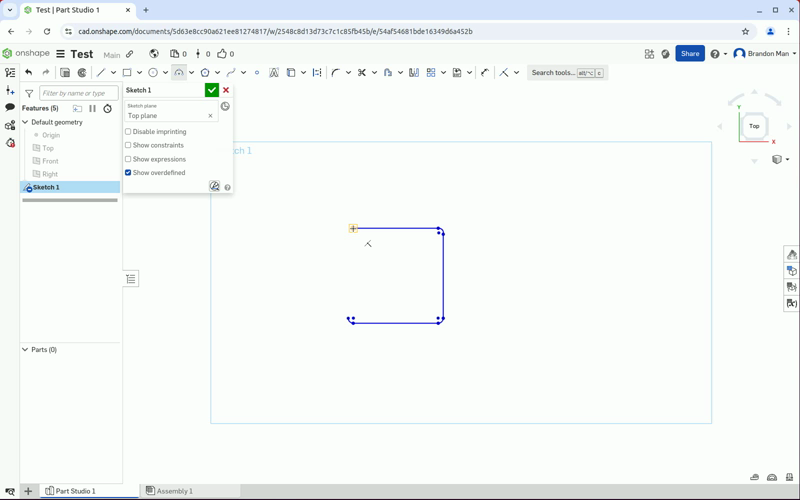
key_down(shift)
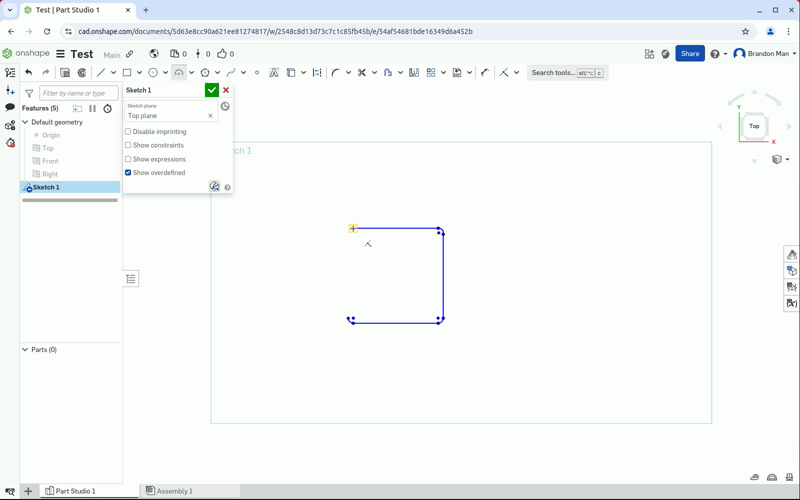
mouse_move(348, 234)
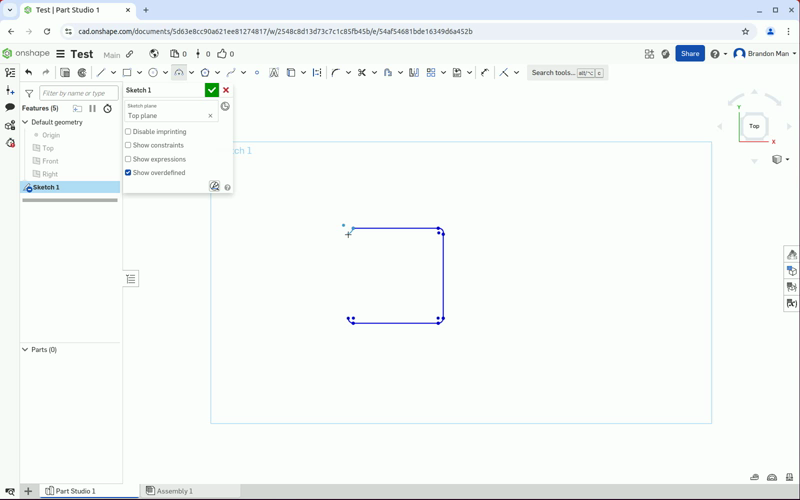
click(348, 234)
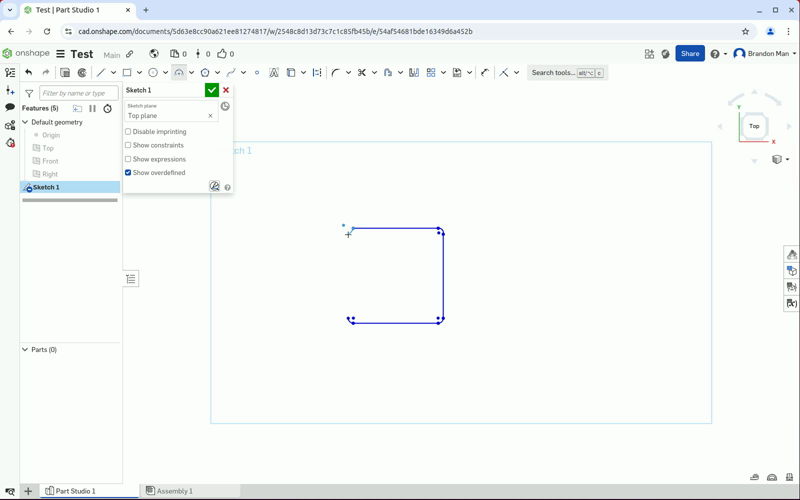
mouse_move(349, 229)
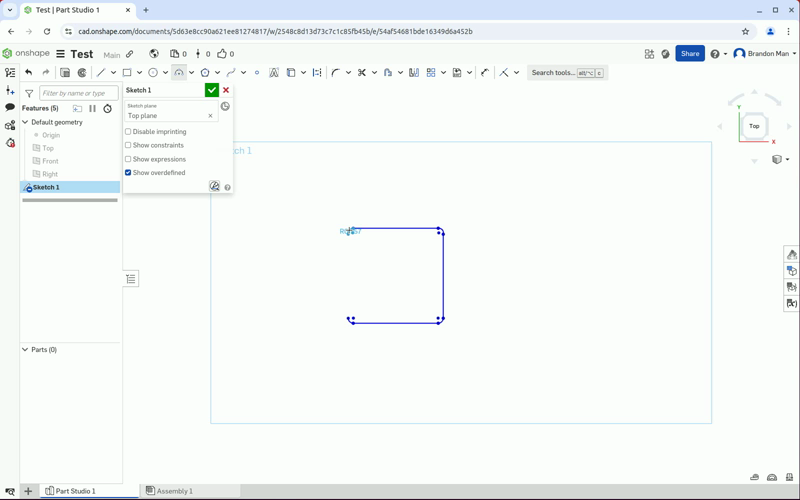
scroll(6)
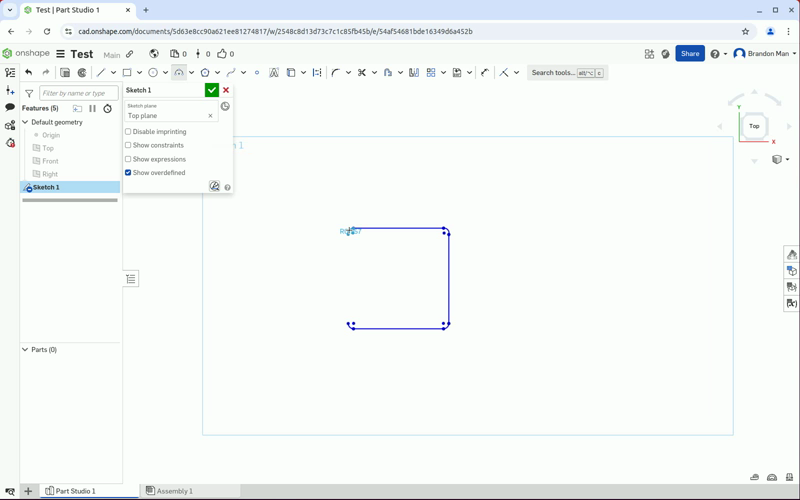
scroll(6)
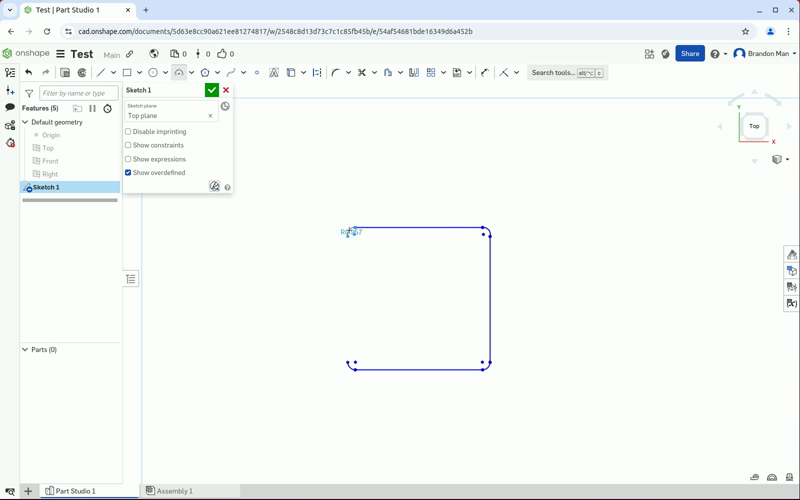
scroll(6)
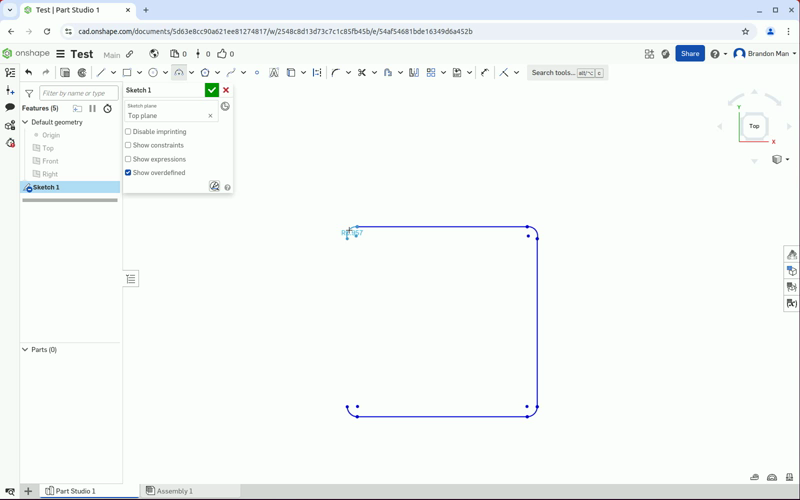
scroll(6)
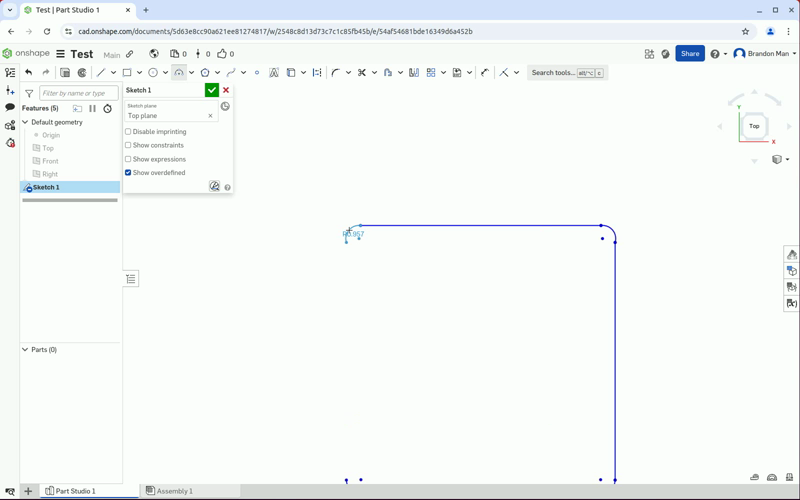
scroll(6)
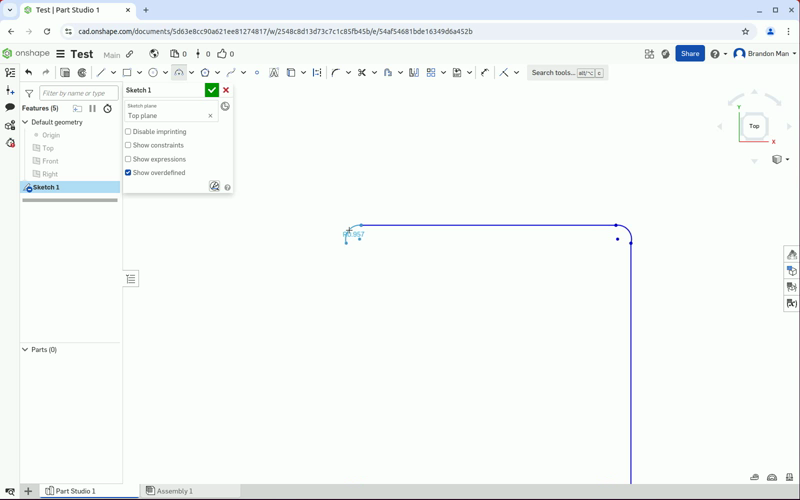
scroll(6)
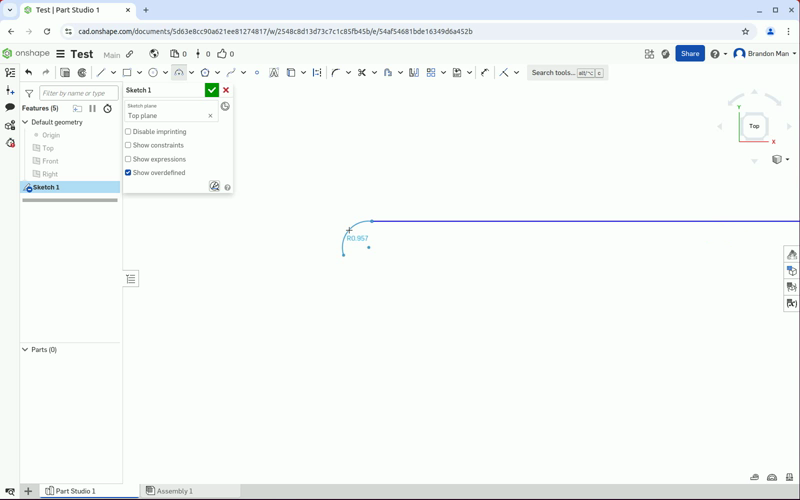
scroll(6)
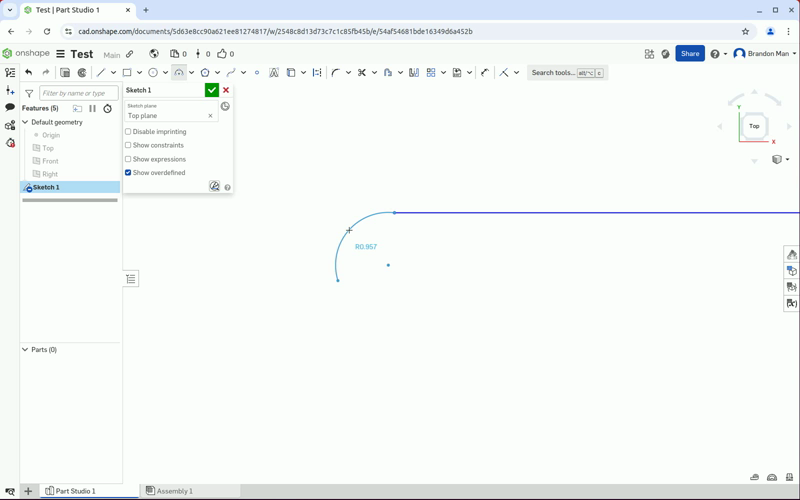
click(349, 229)
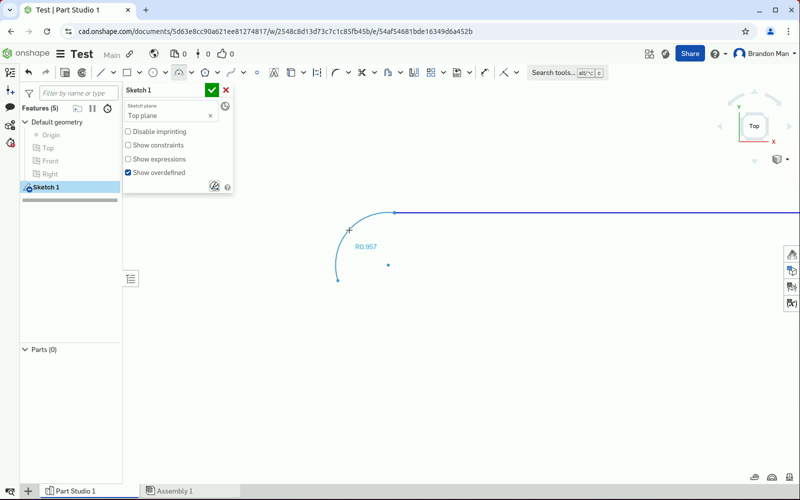
scroll(-6)
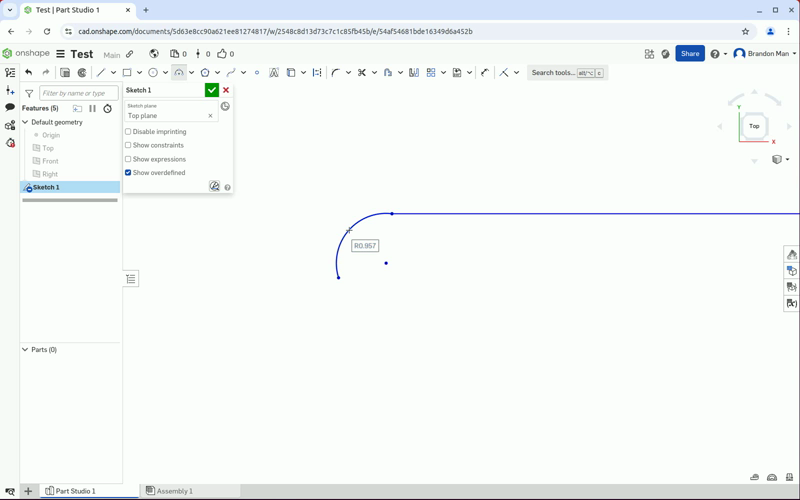
scroll(-6)
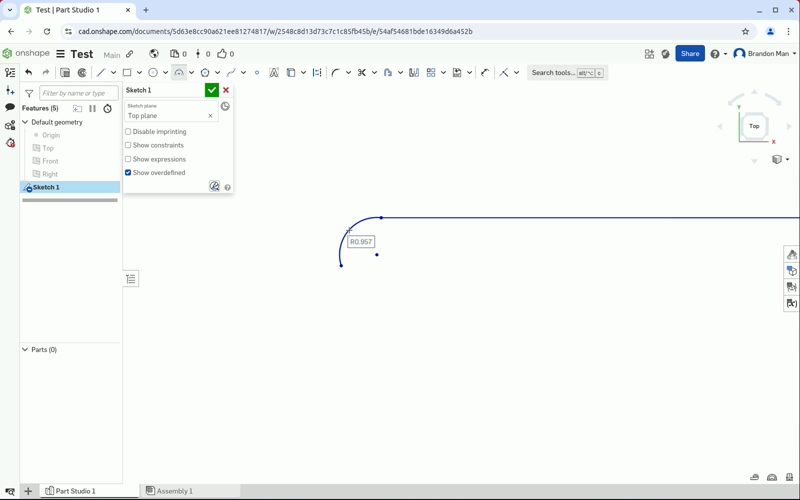
scroll(-6)
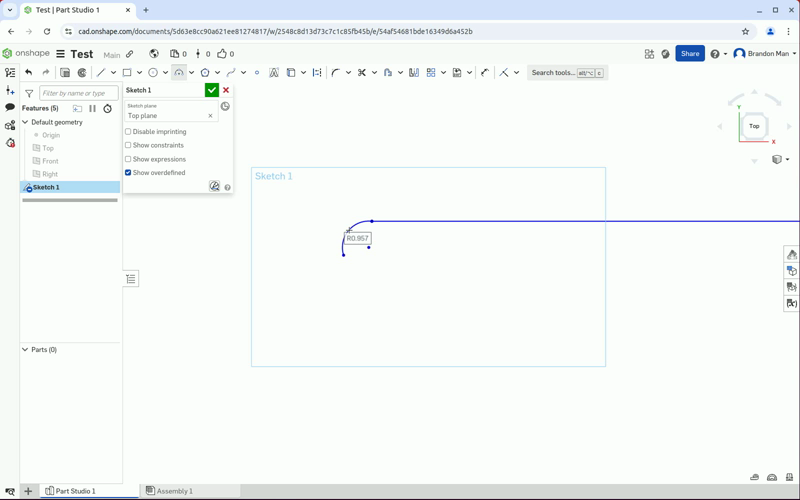
scroll(-6)
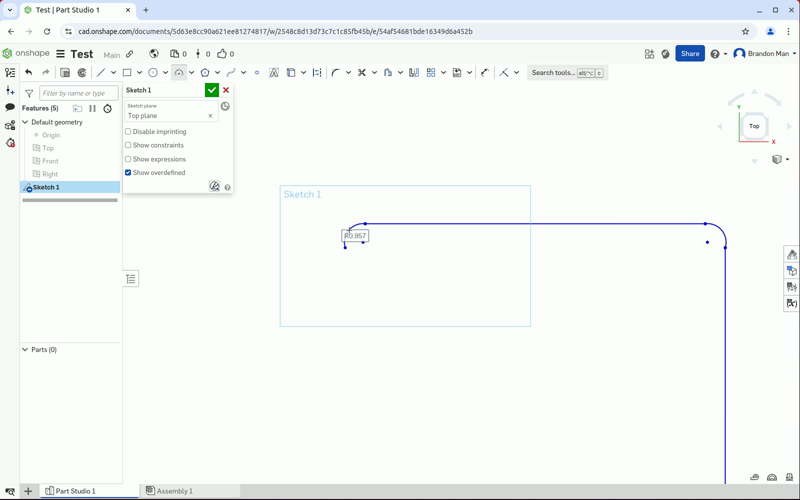
scroll(-6)
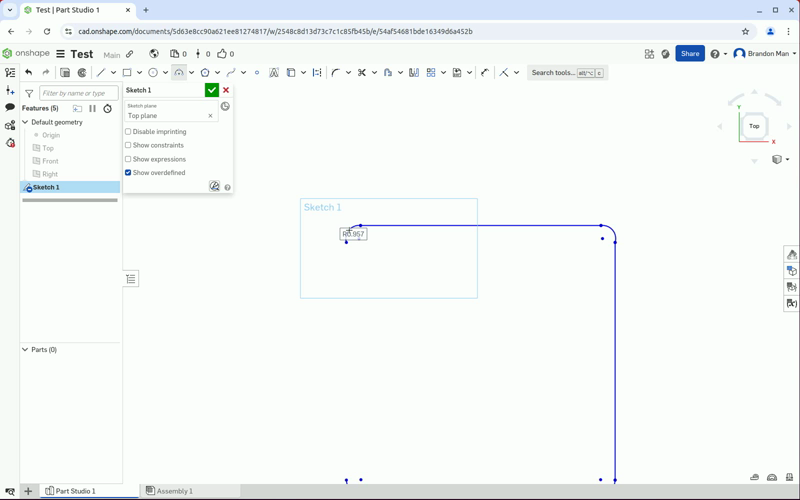
scroll(-6)
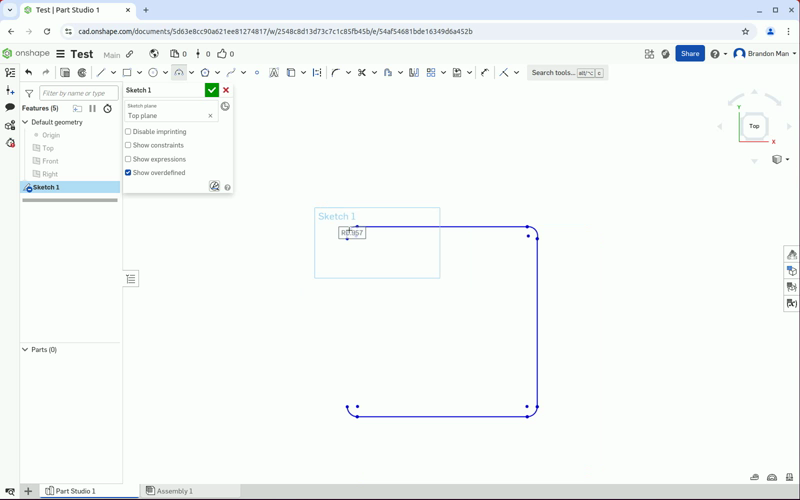
scroll(-6)
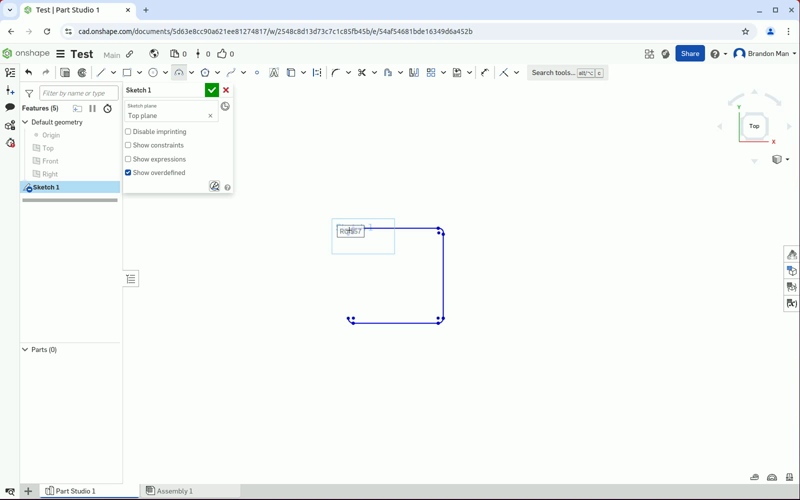
key_up(shift)
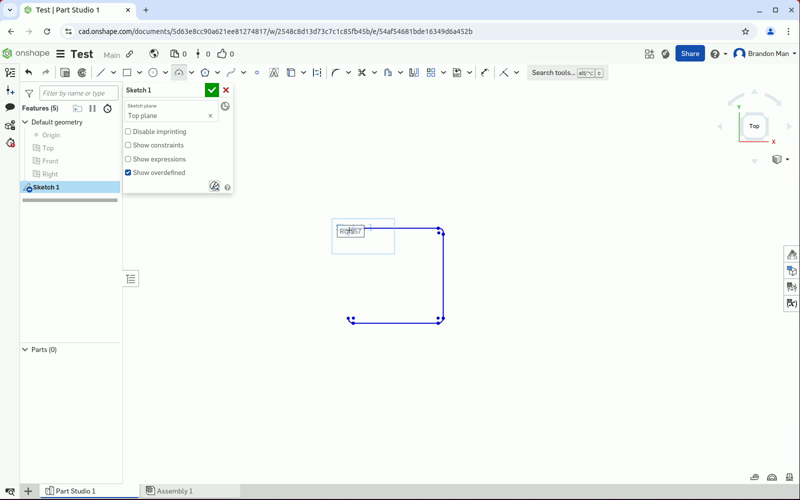
key(esc)
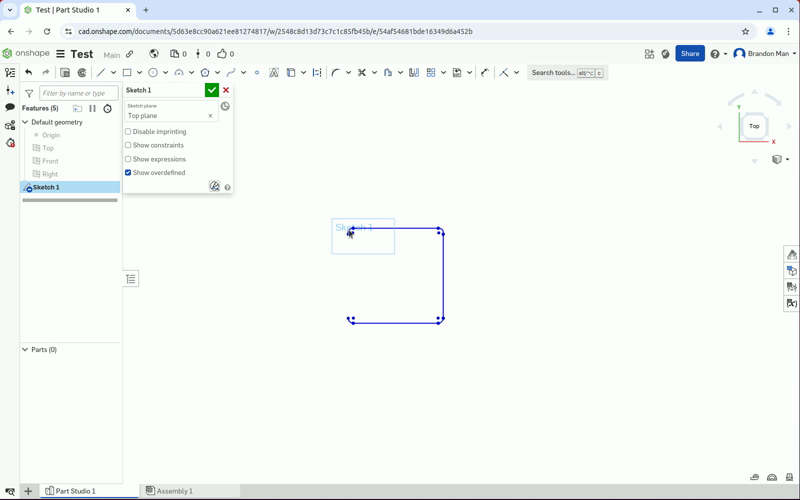
key(l)
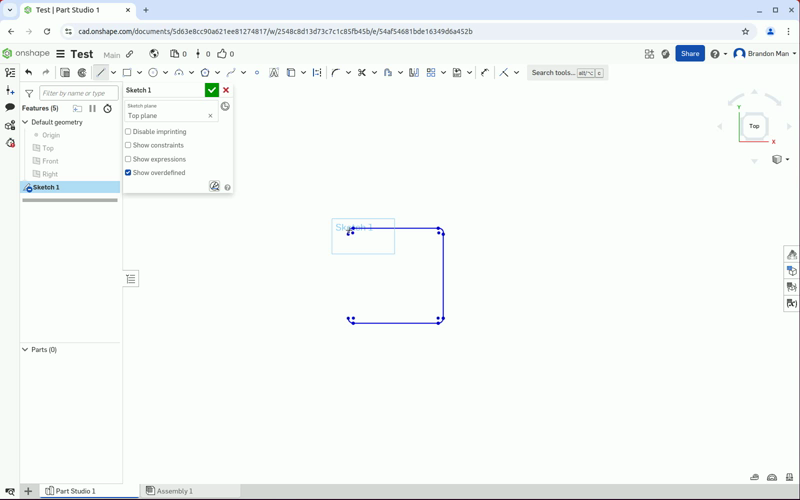
mouse_move(348, 234)
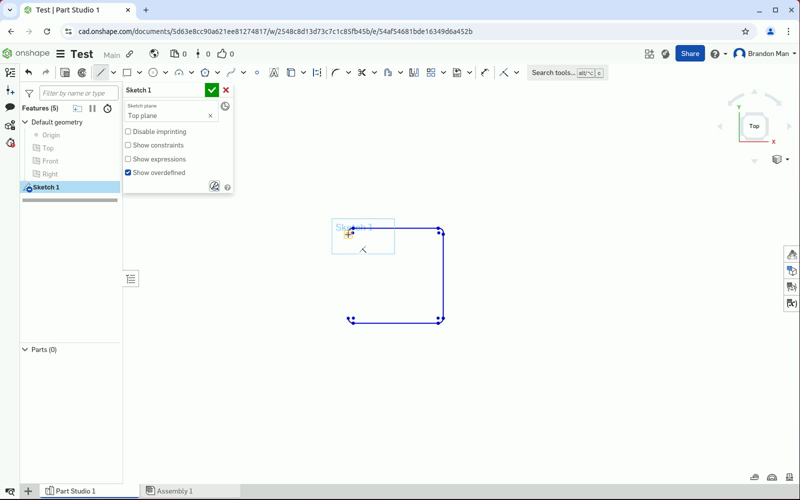
scroll(6)
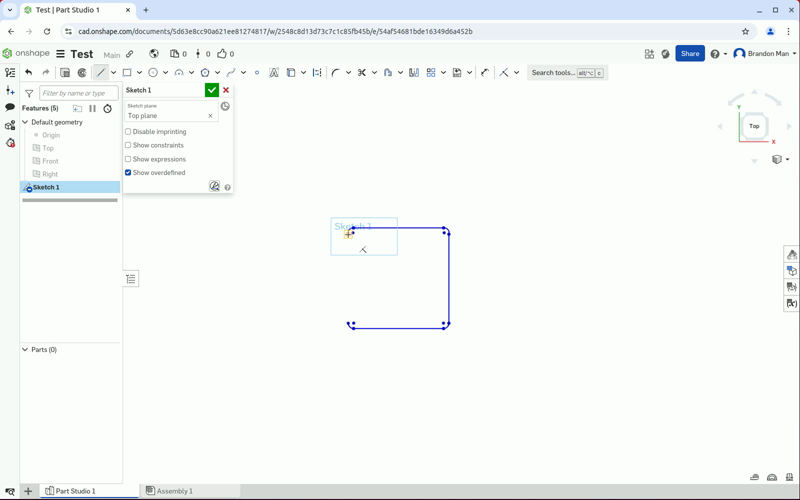
scroll(6)
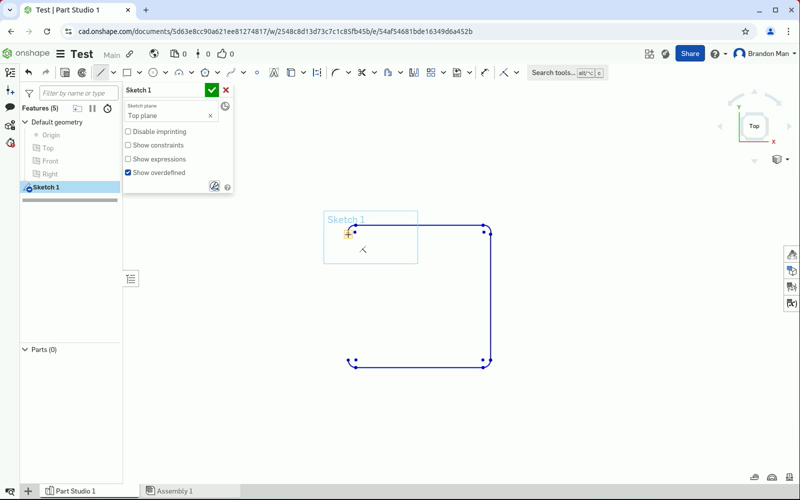
scroll(6)
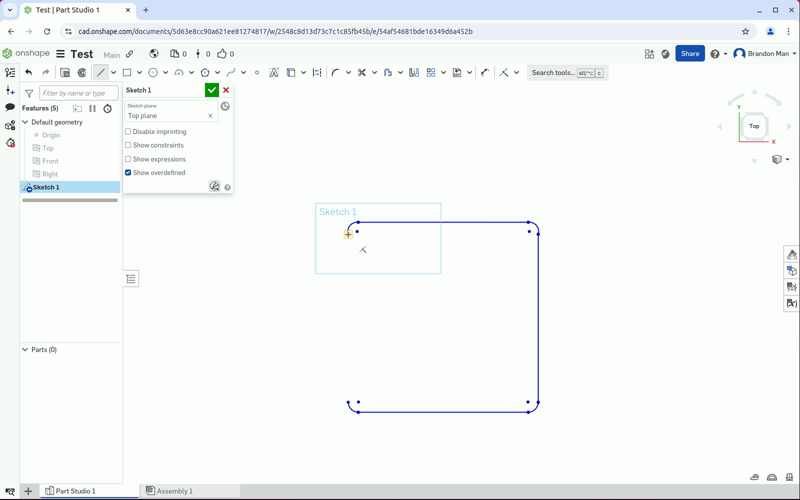
scroll(6)
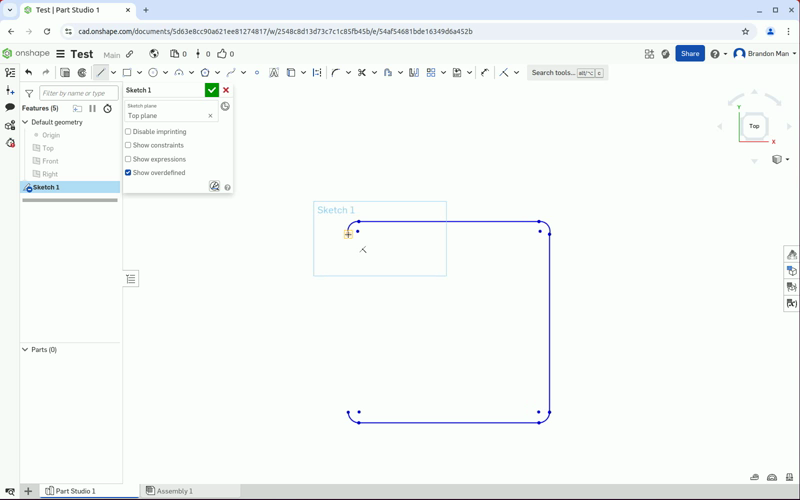
scroll(6)
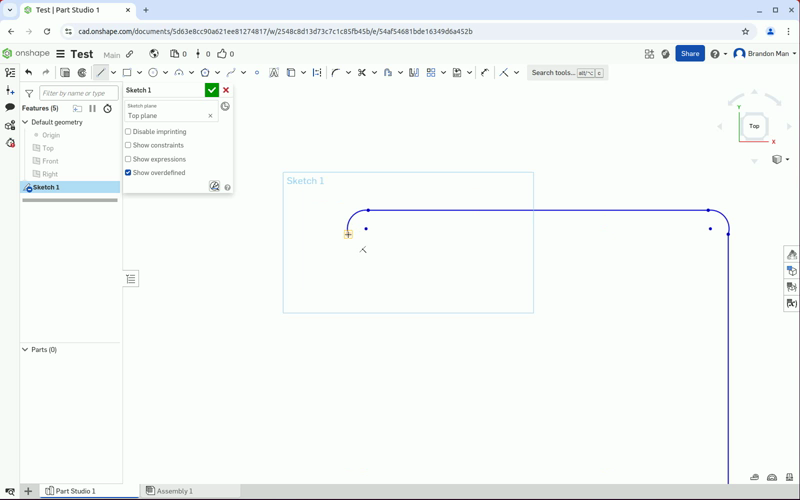
scroll(6)
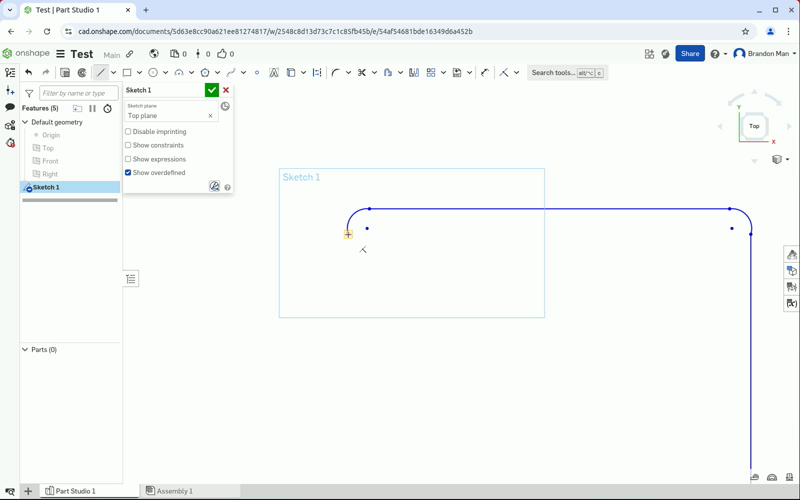
scroll(6)
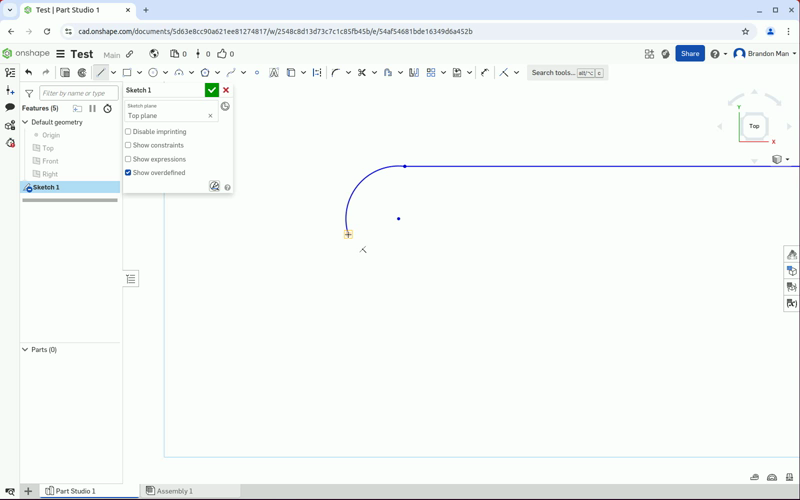
click(348, 234)
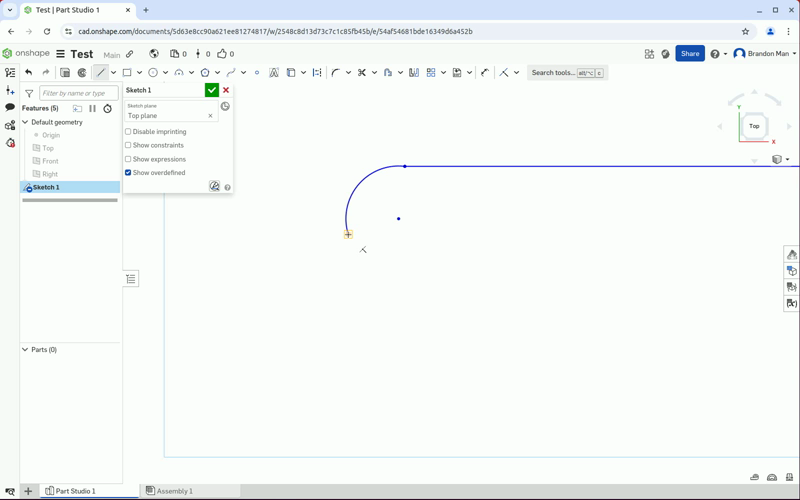
scroll(-6)
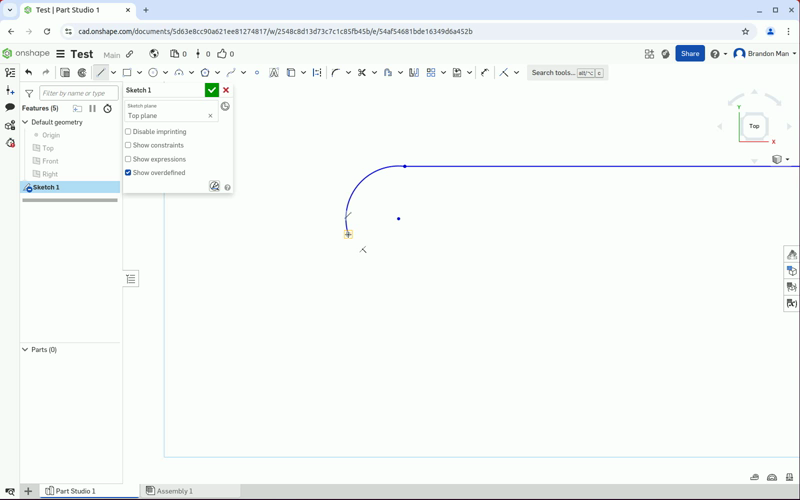
scroll(-6)
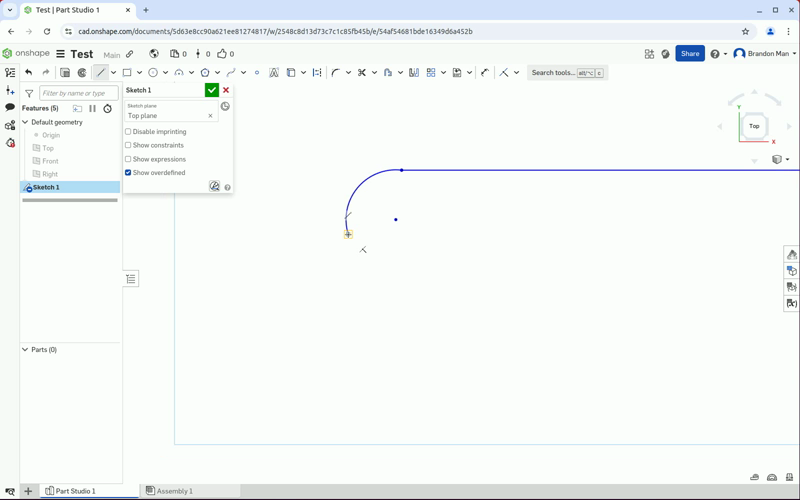
scroll(-6)
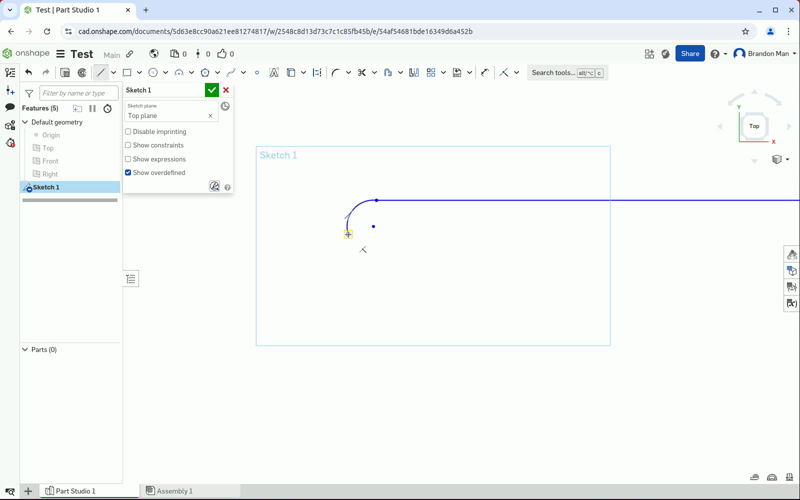
scroll(-6)
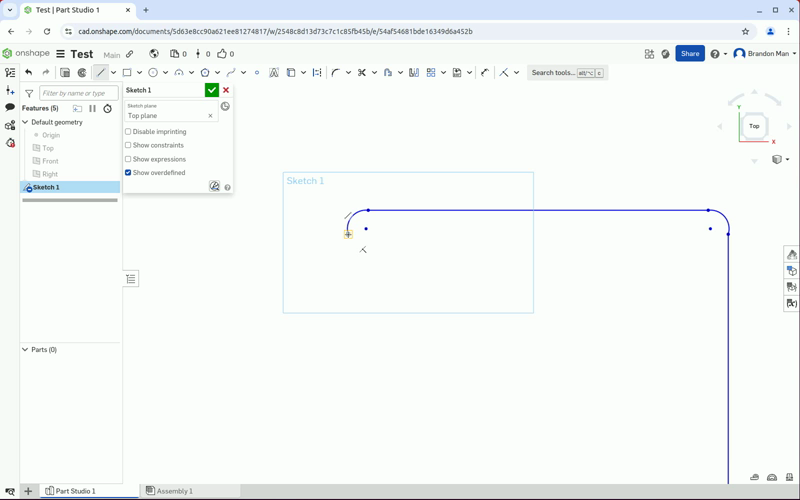
scroll(-6)
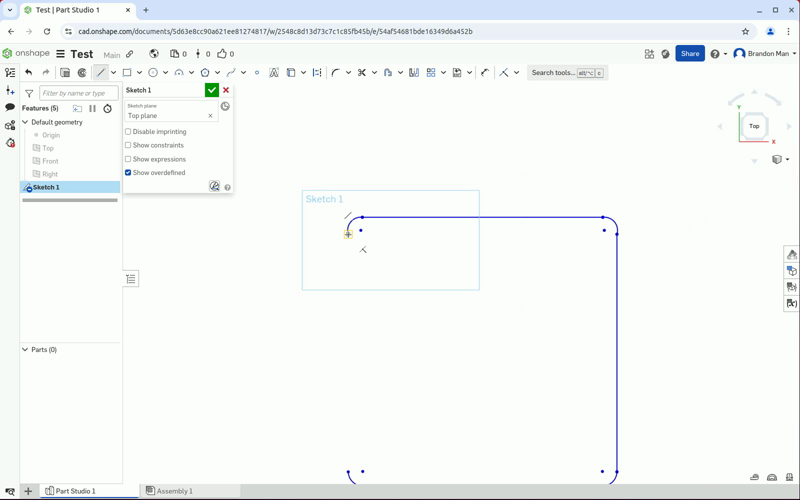
scroll(-6)
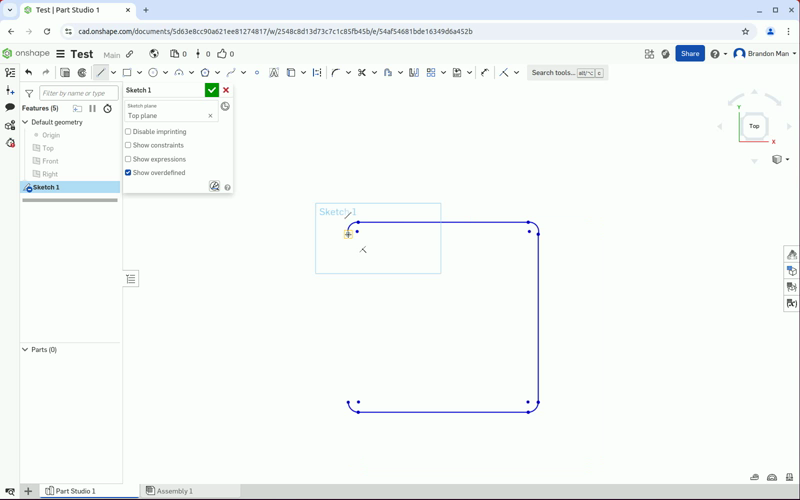
scroll(-6)
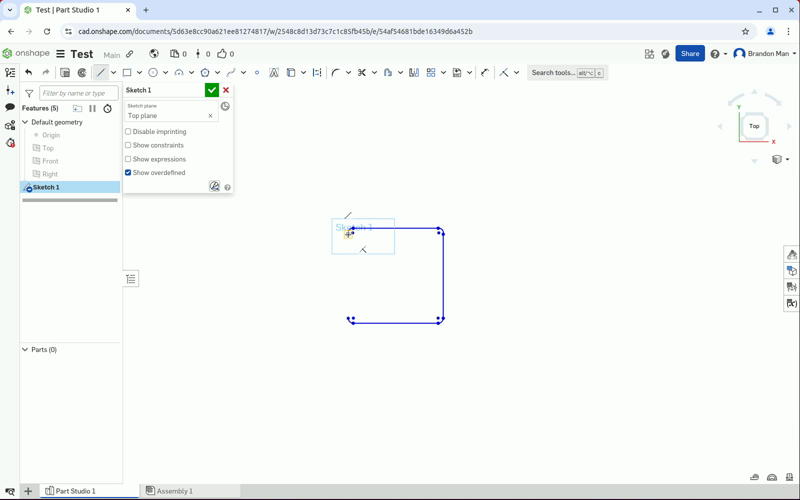
key_down(shift)
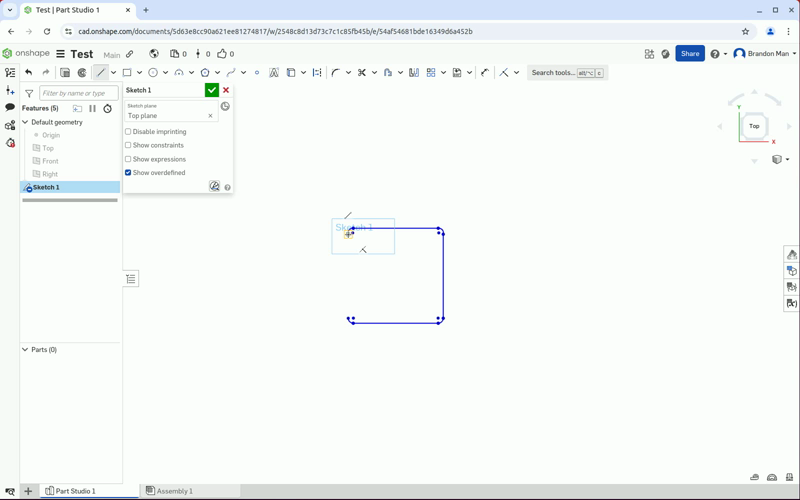
mouse_move(348, 318)
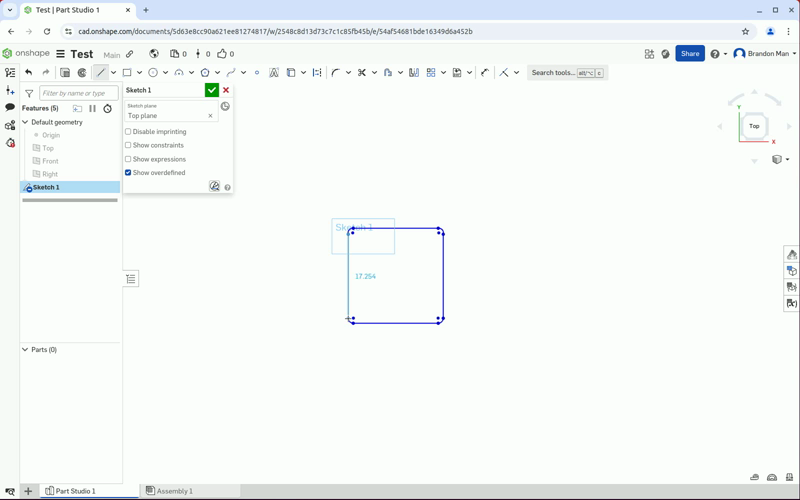
scroll(6)
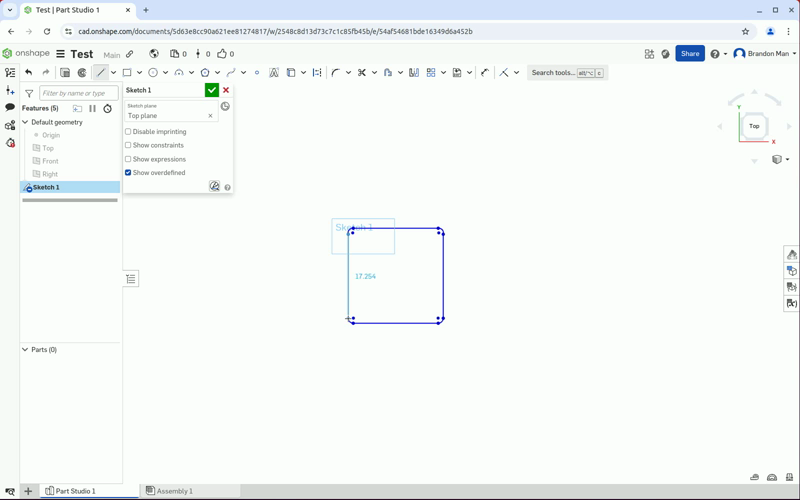
scroll(6)
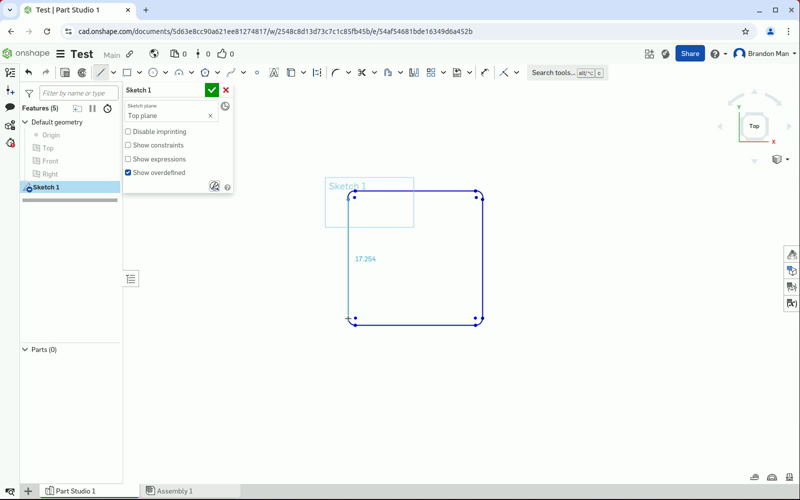
scroll(6)
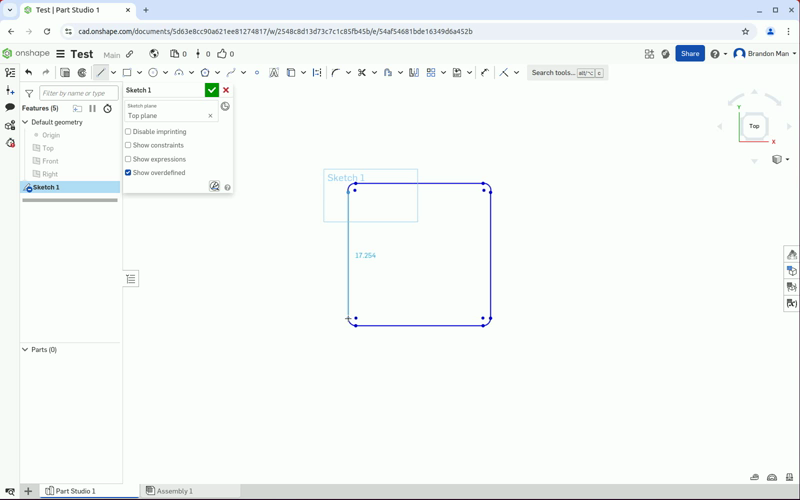
scroll(6)
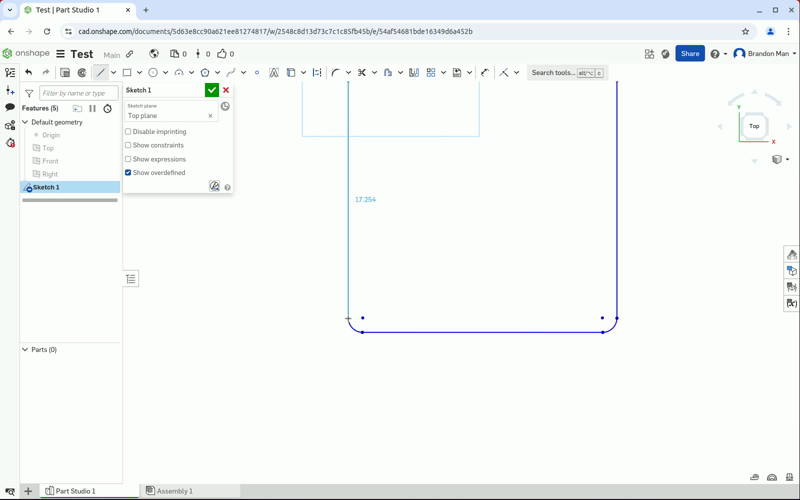
scroll(6)
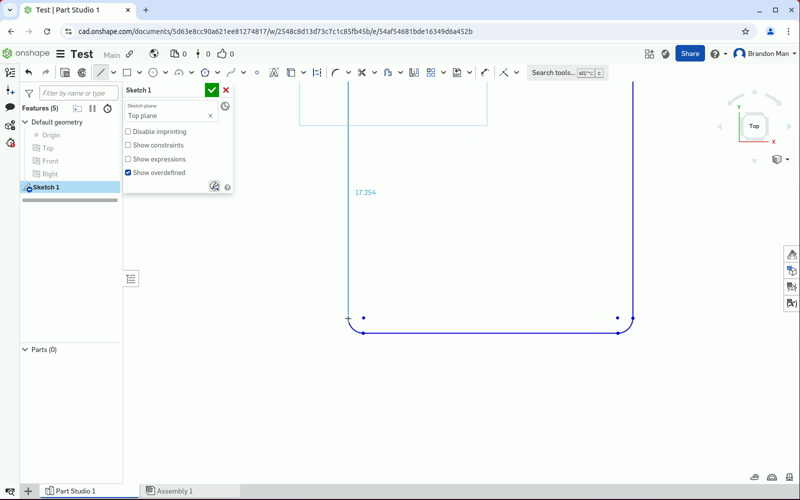
scroll(6)
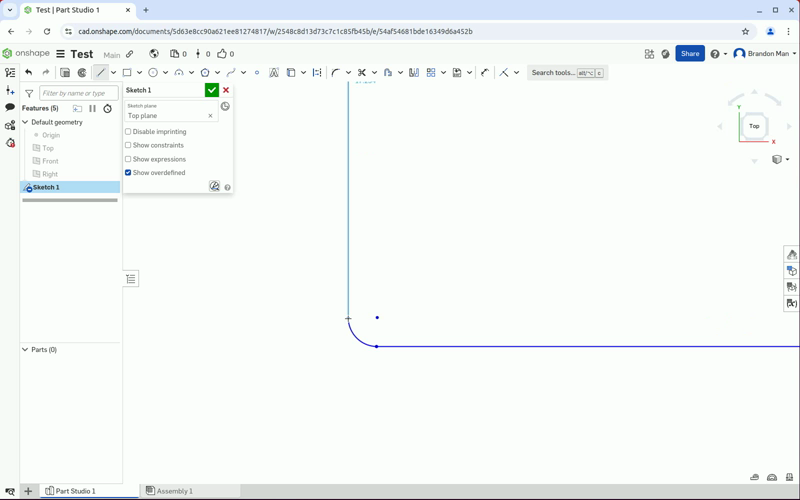
scroll(6)
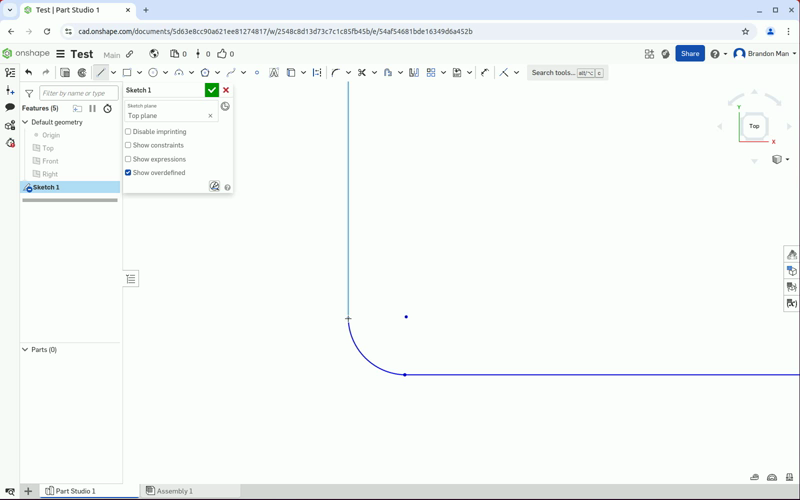
key_up(shift)
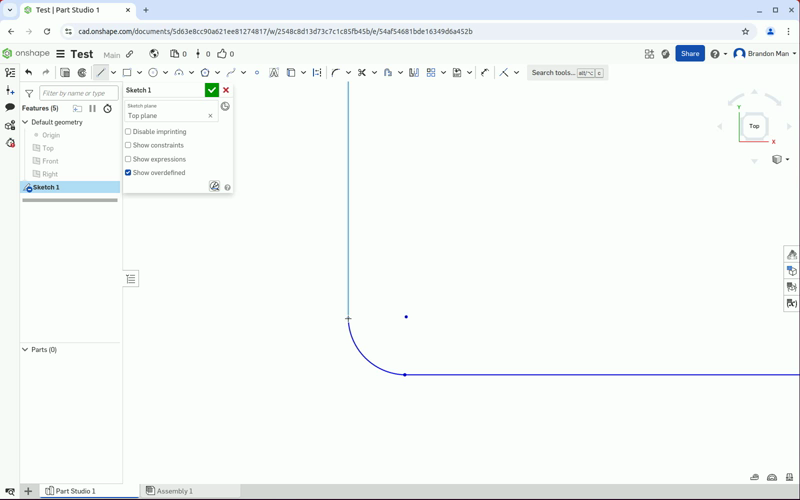
click(348, 318)
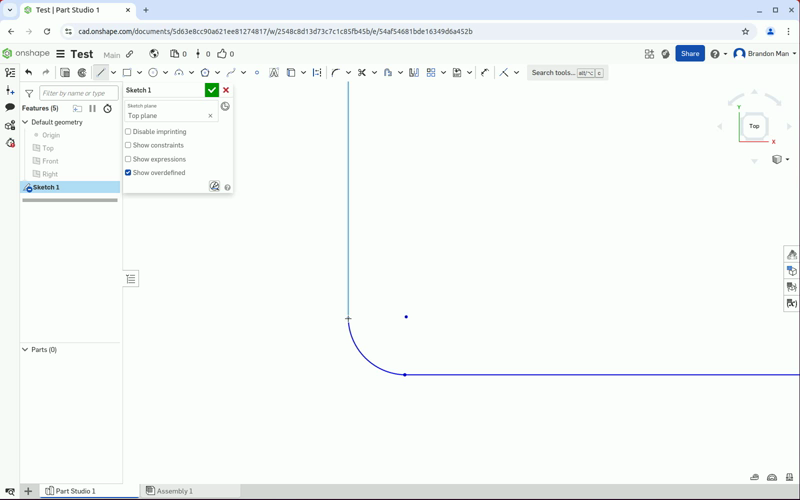
scroll(-6)
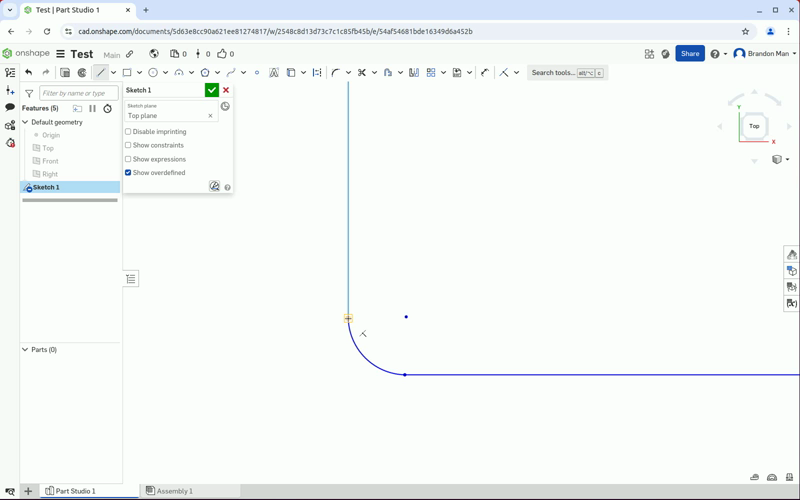
scroll(-6)
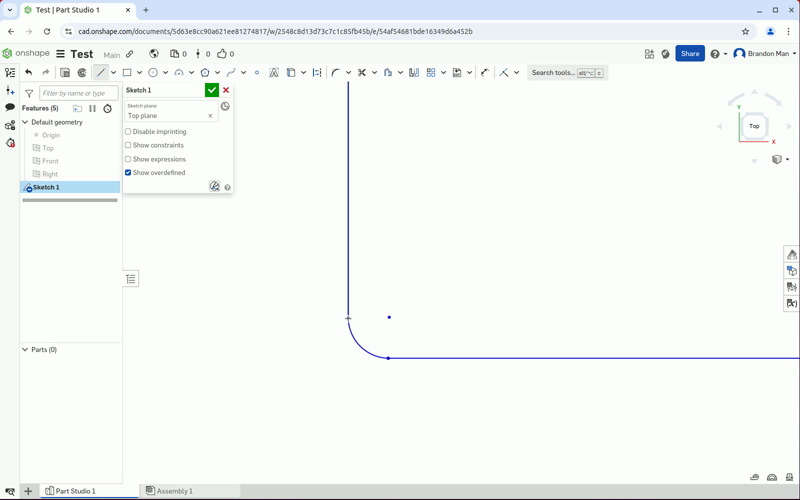
scroll(-6)
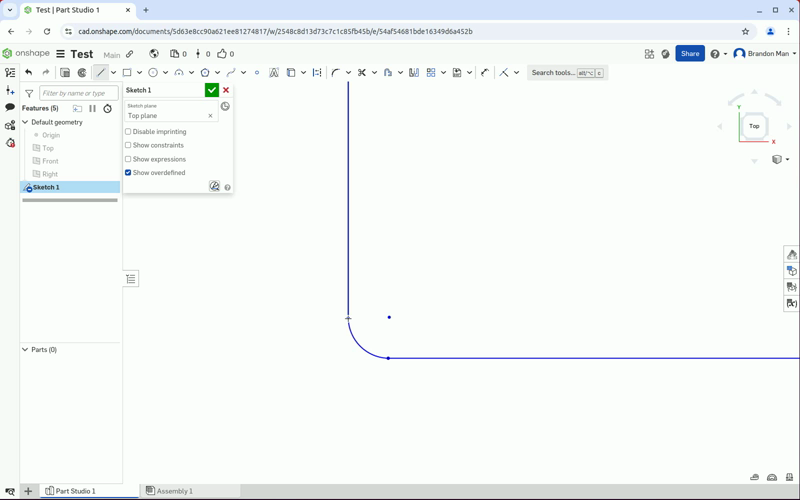
scroll(-6)
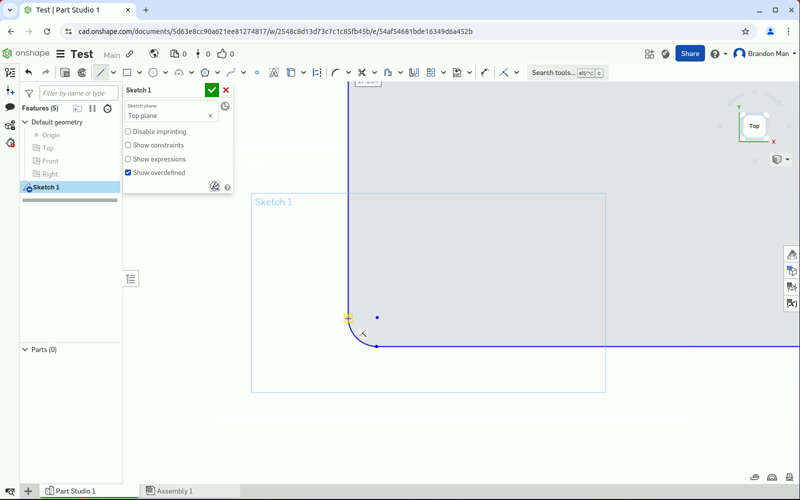
scroll(-6)
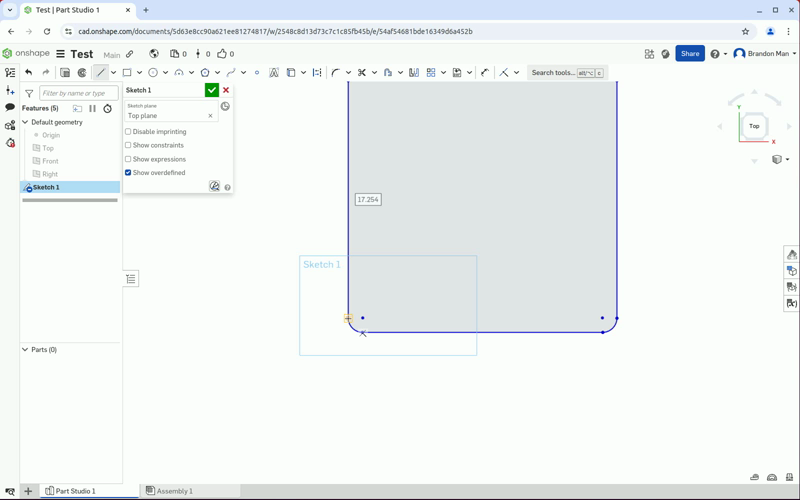
scroll(-6)
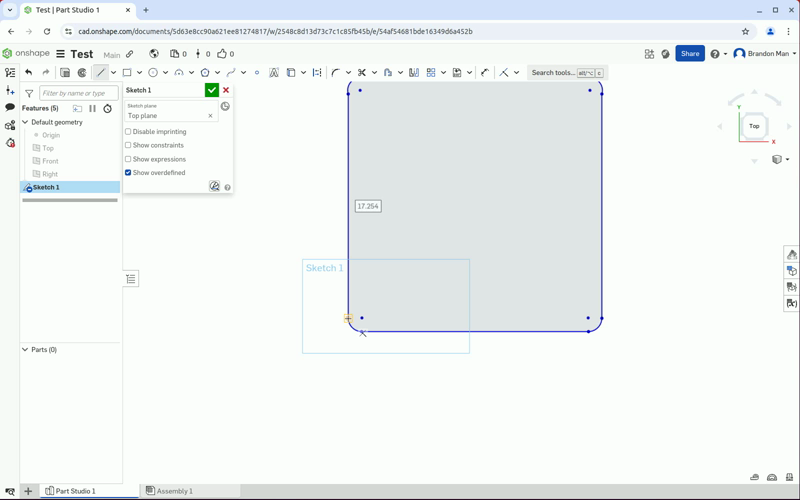
scroll(-6)
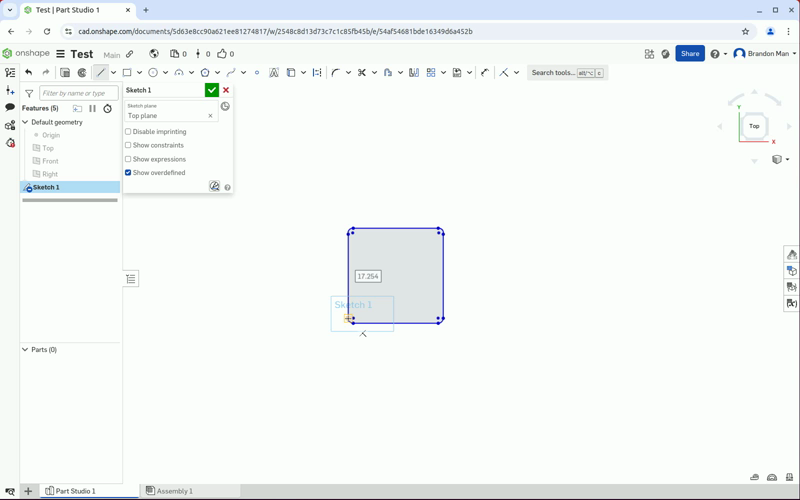
key(esc)
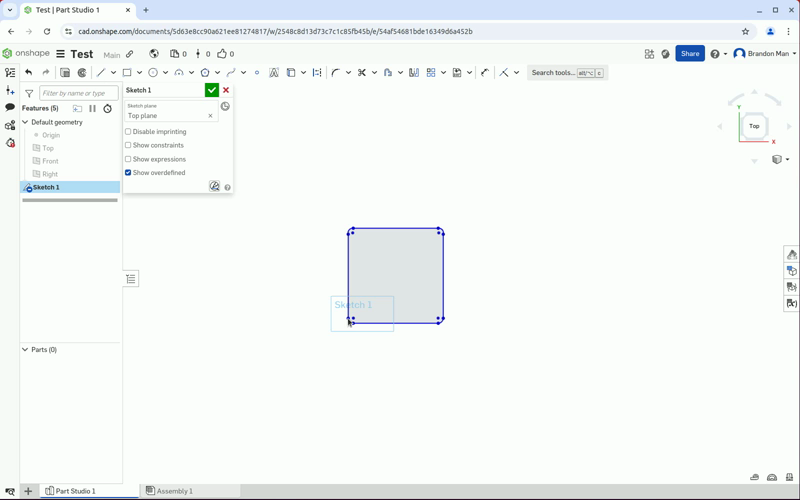
key(l)
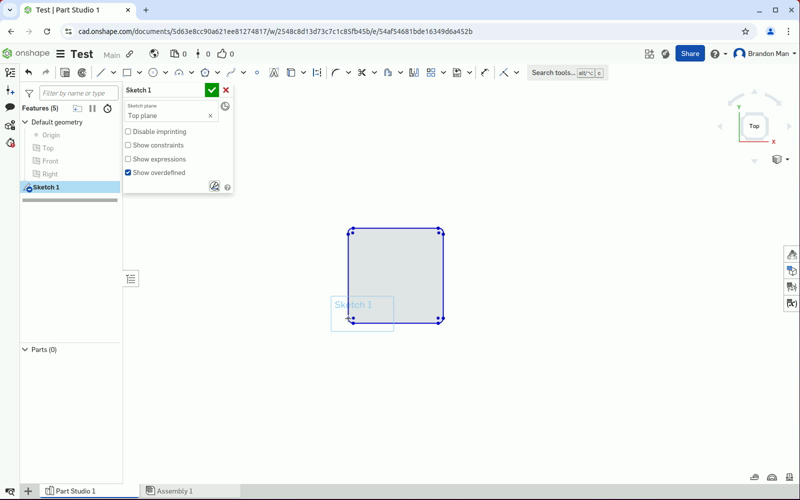
key_down(shift)
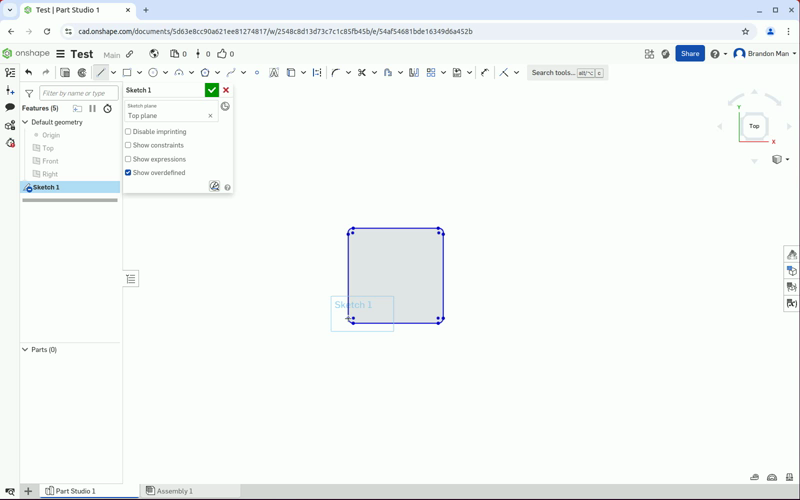
mouse_move(369, 291)
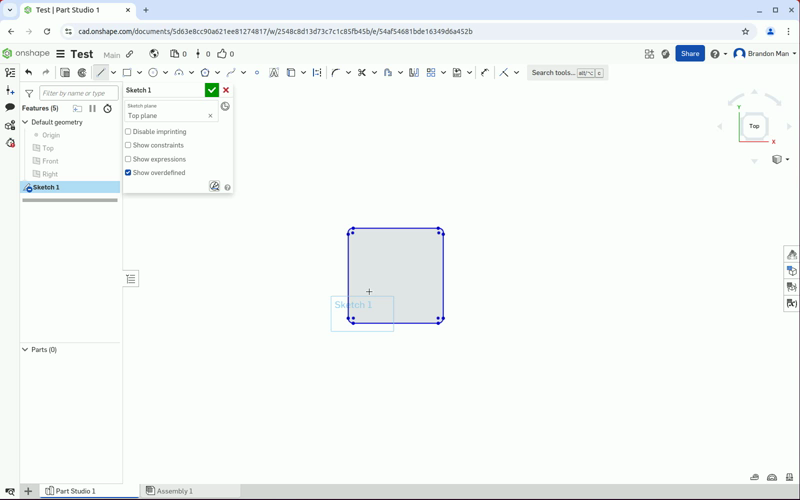
click(369, 291)
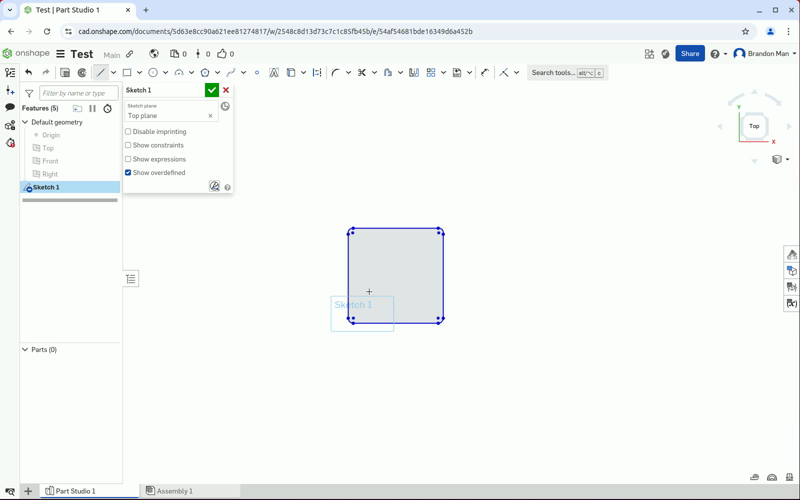
key_up(shift)
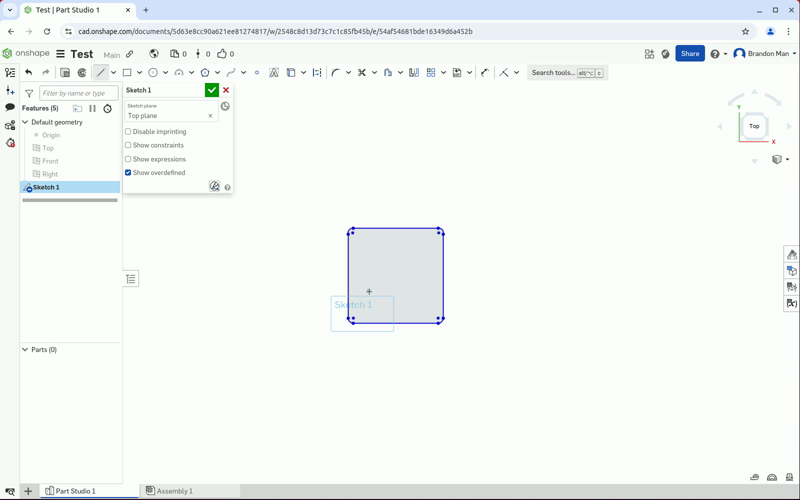
key_down(shift)
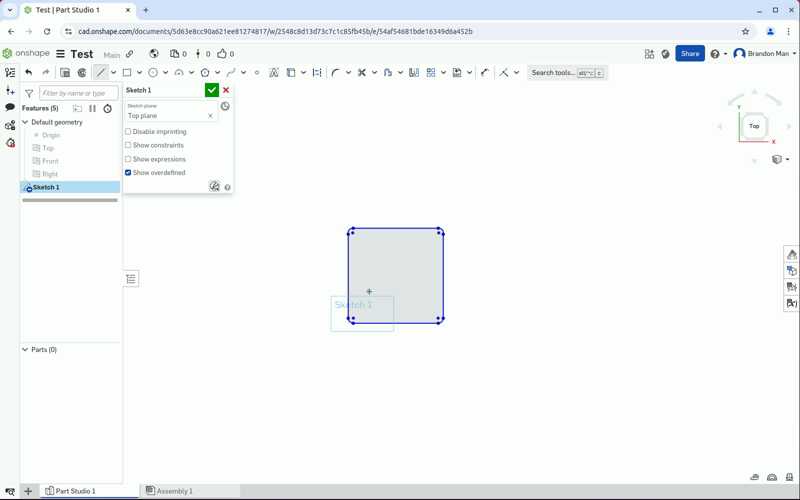
mouse_move(399, 291)
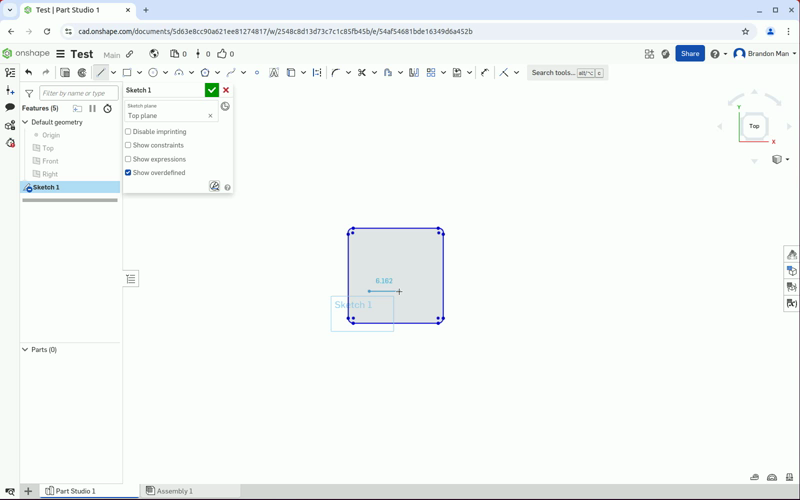
mouse_move(396, 306)
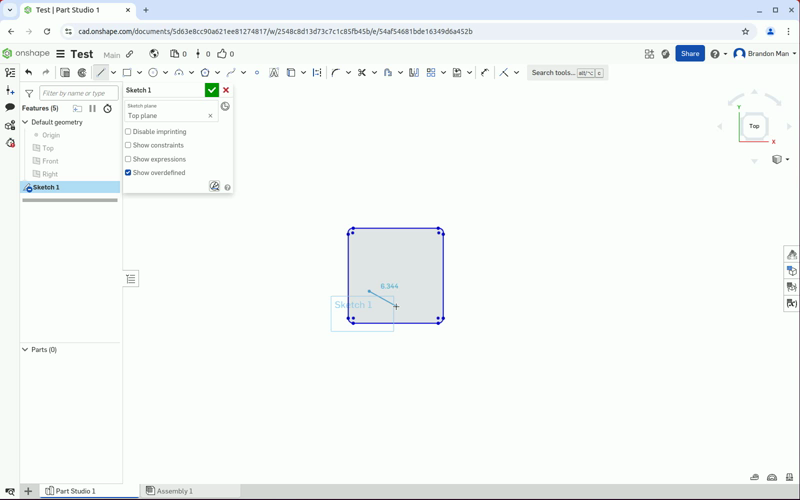
click(396, 306)
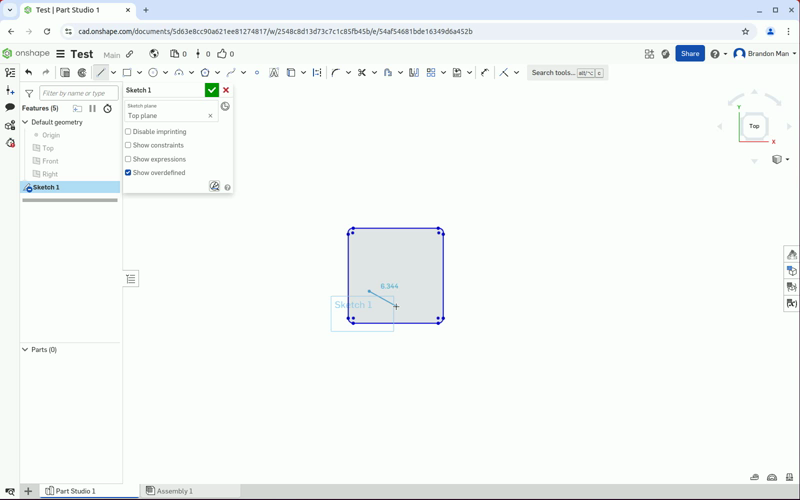
key_up(shift)
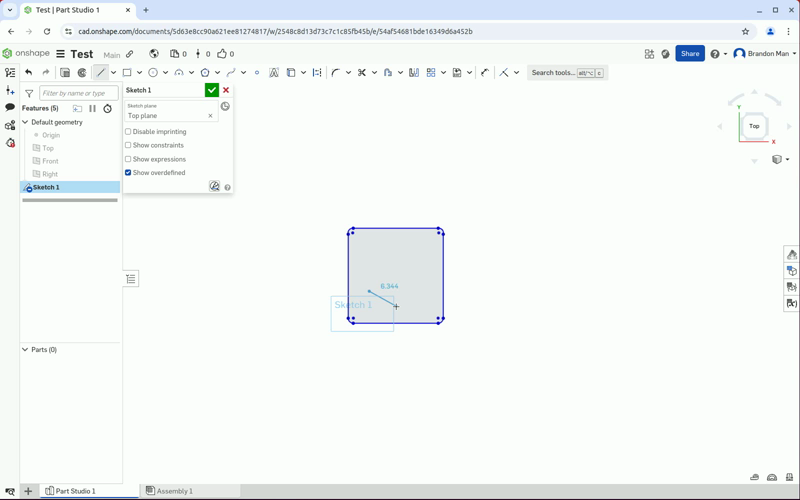
key_down(shift)
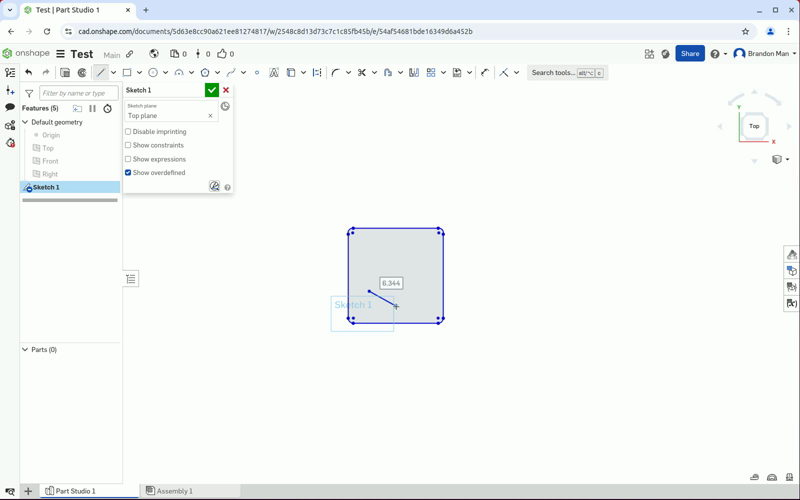
mouse_move(426, 306)
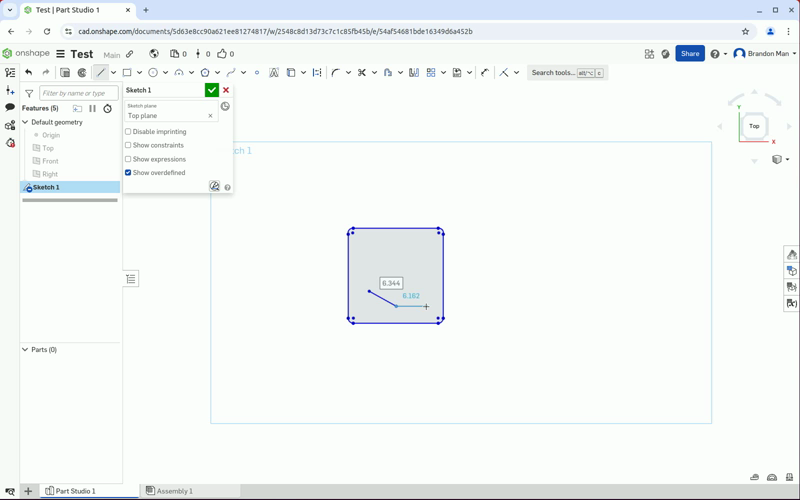
mouse_move(422, 291)
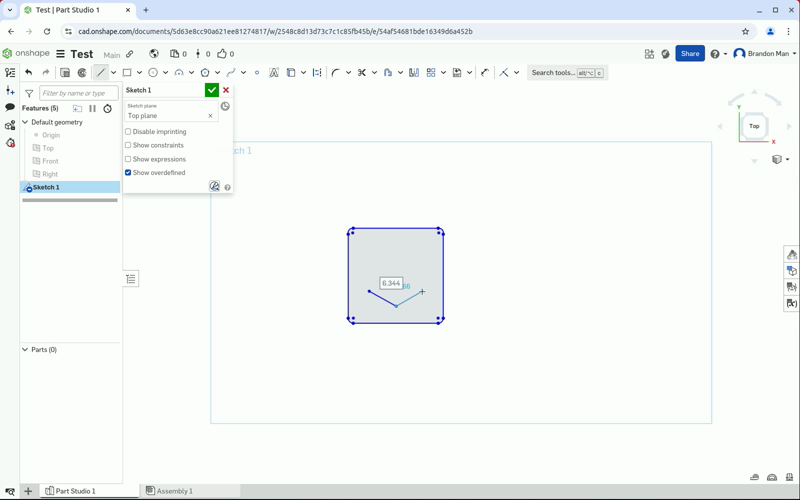
click(422, 291)
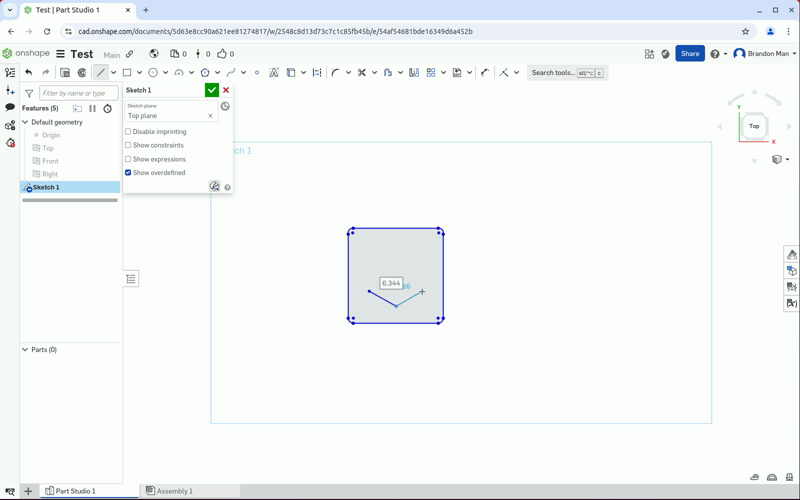
key_up(shift)
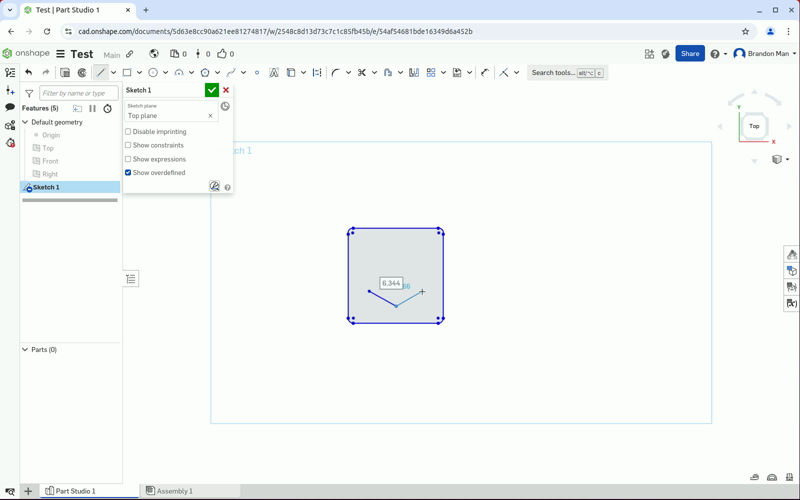
key_down(shift)
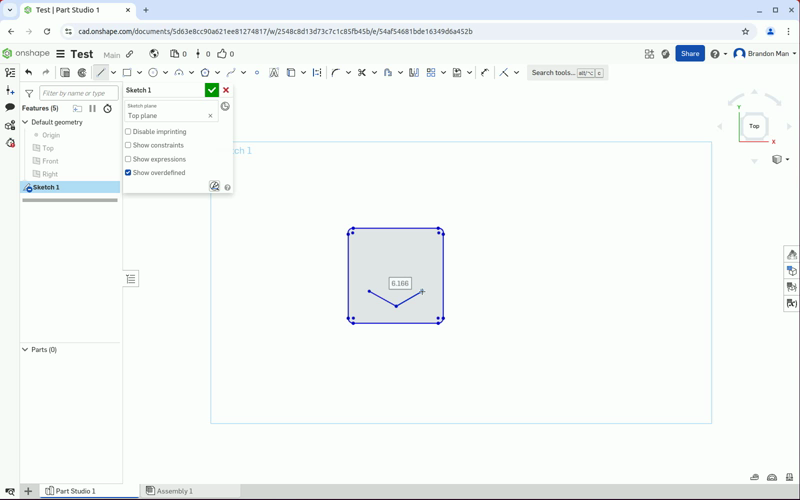
mouse_move(452, 291)
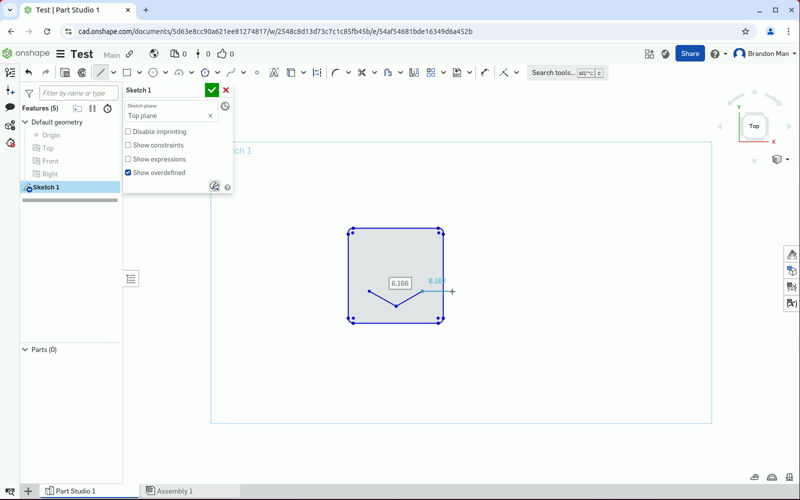
mouse_move(422, 261)
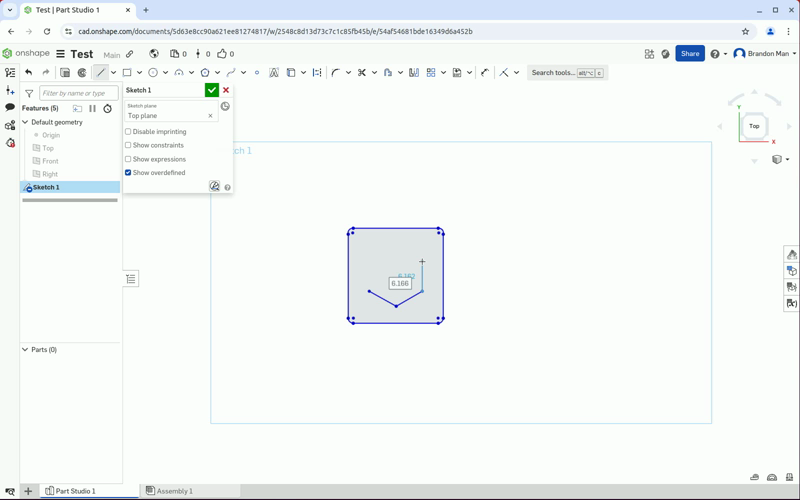
click(422, 261)
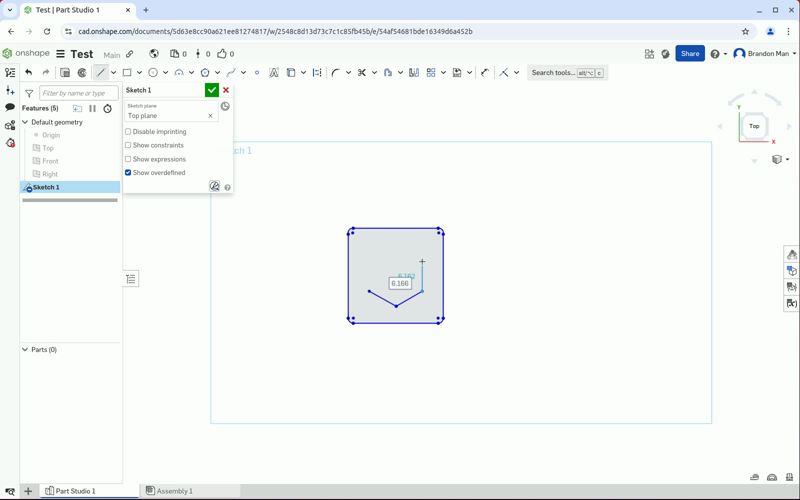
key_up(shift)
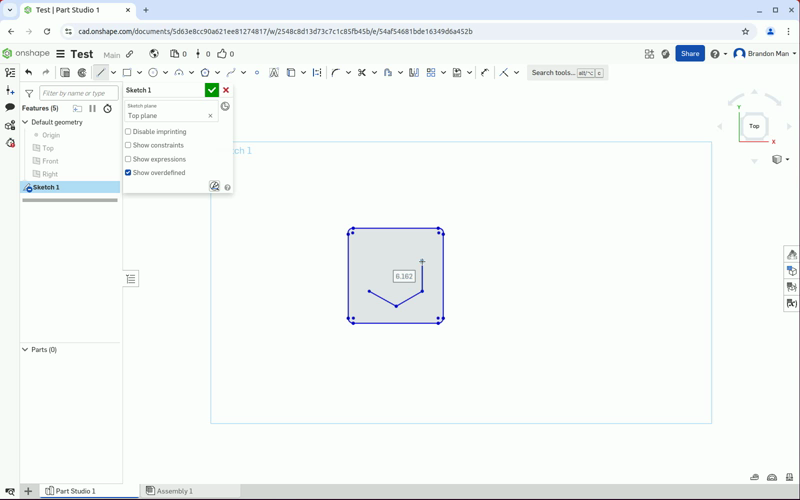
key_down(shift)
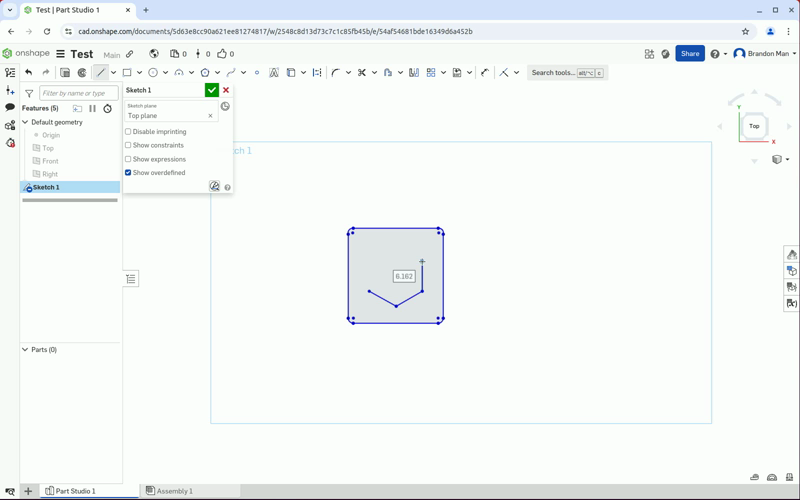
mouse_move(452, 261)
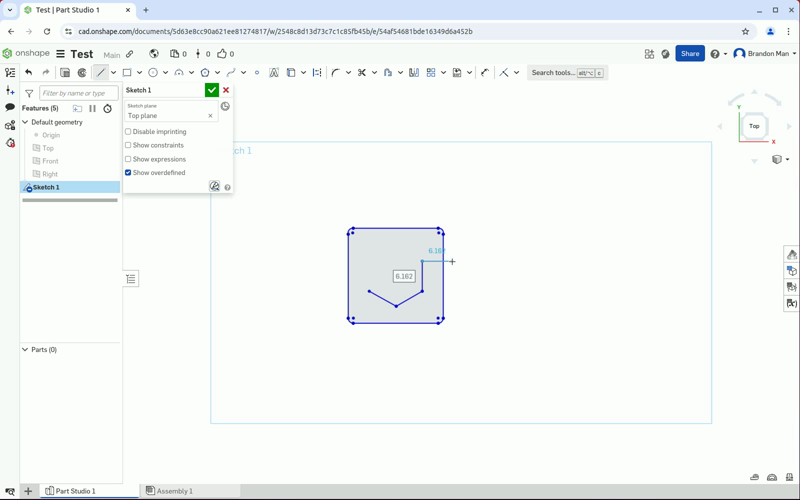
mouse_move(396, 244)
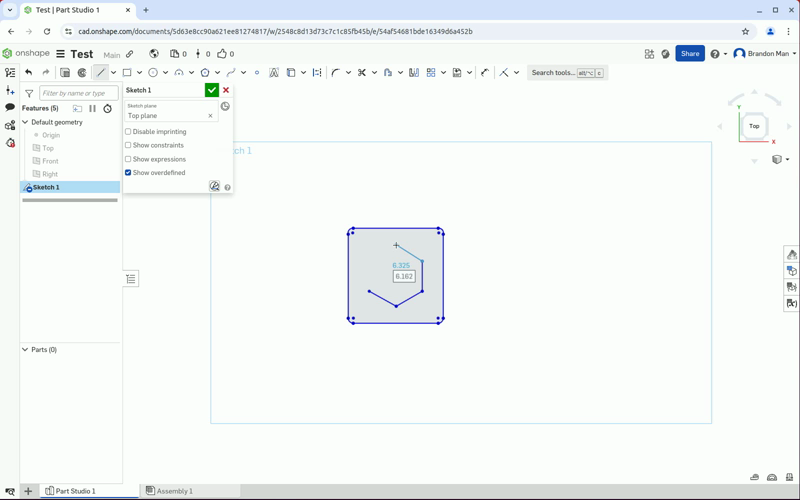
click(396, 244)
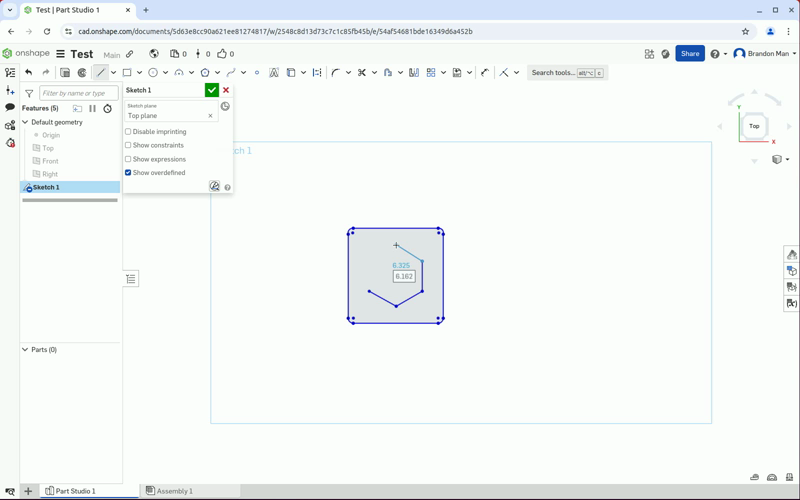
key_up(shift)
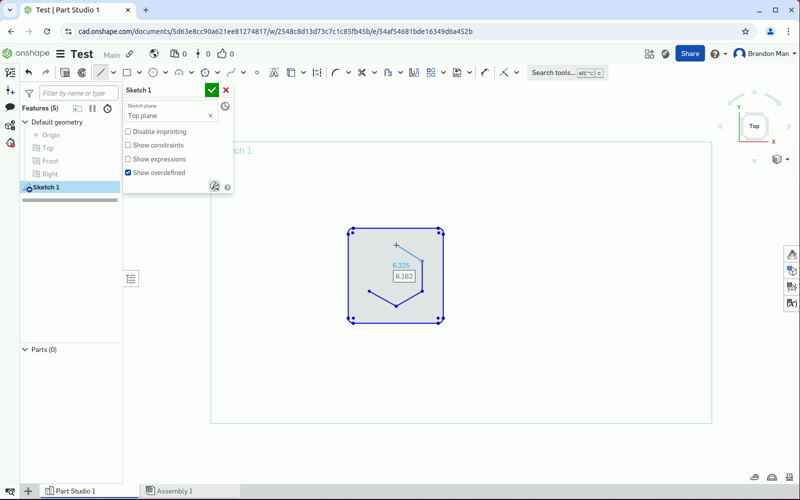
key_down(shift)
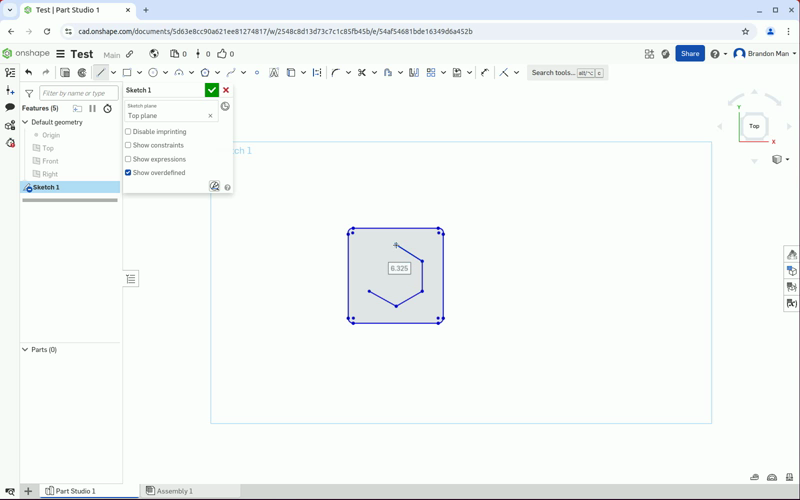
mouse_move(426, 244)
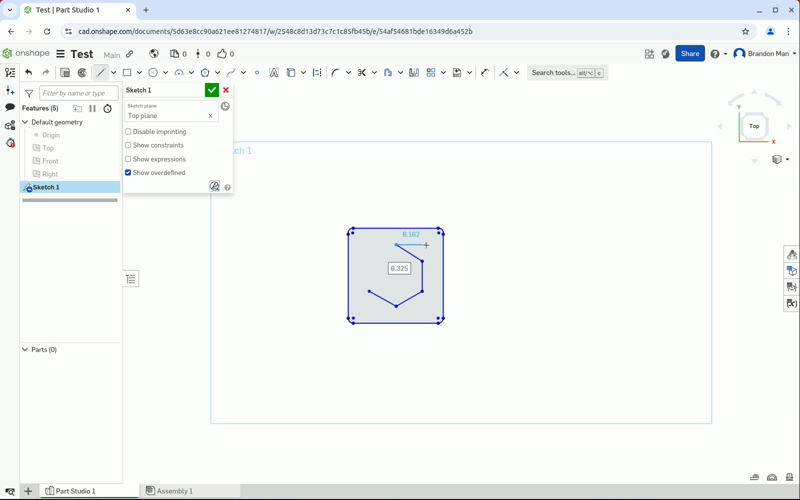
mouse_move(369, 261)
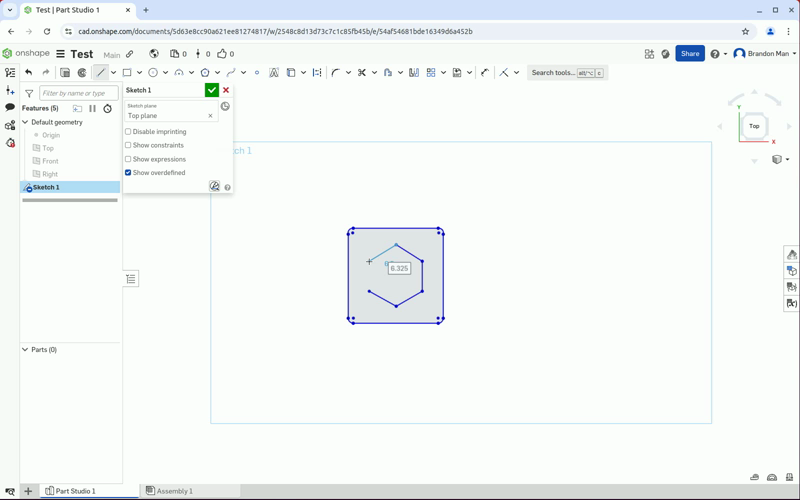
click(369, 261)
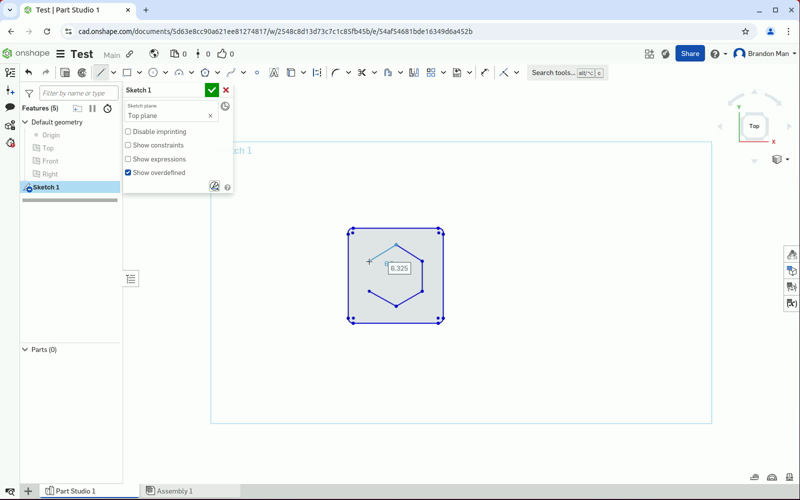
key_up(shift)
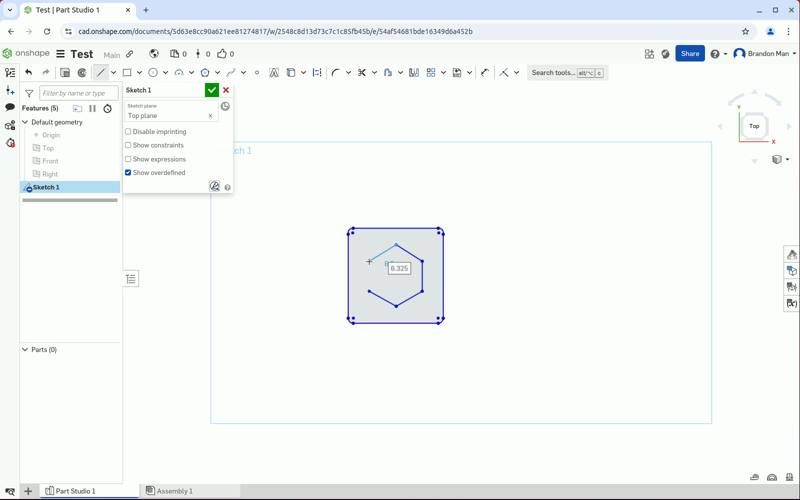
mouse_move(399, 261)
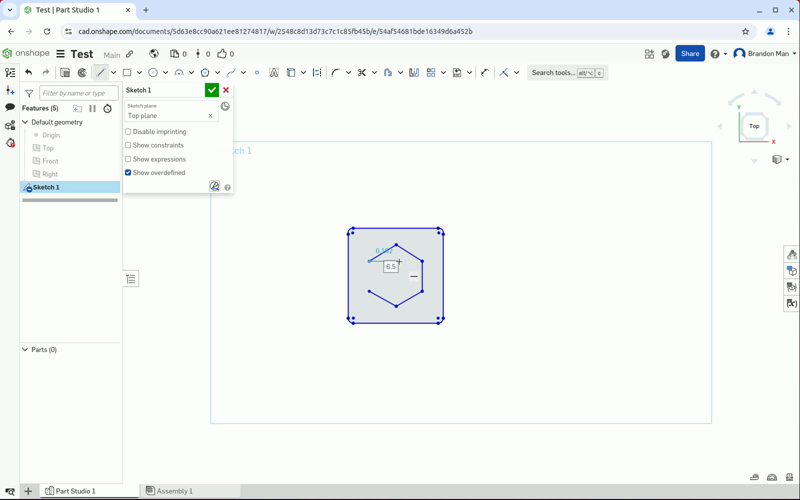
key_down(shift)
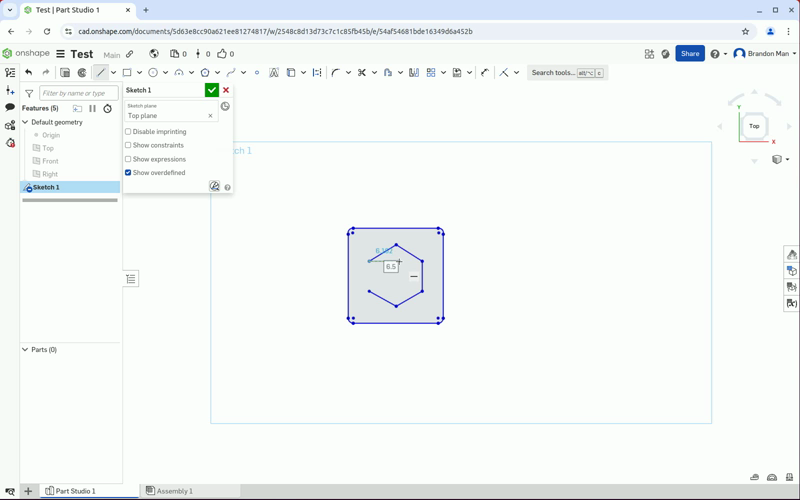
mouse_move(369, 291)
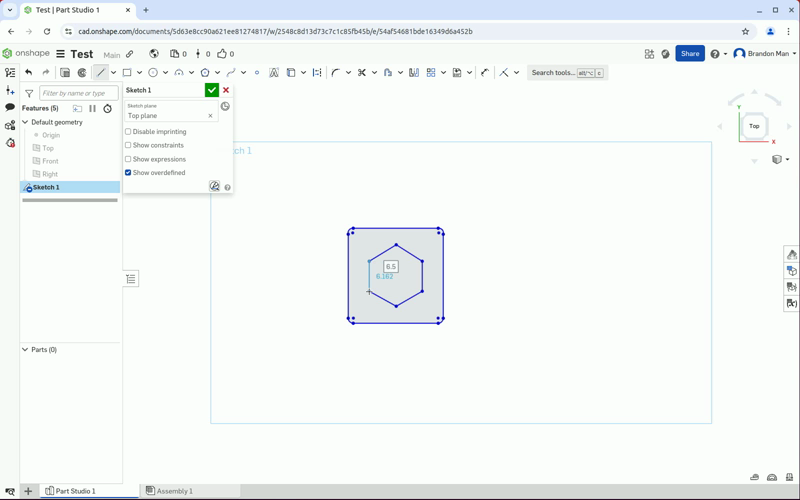
key_up(shift)
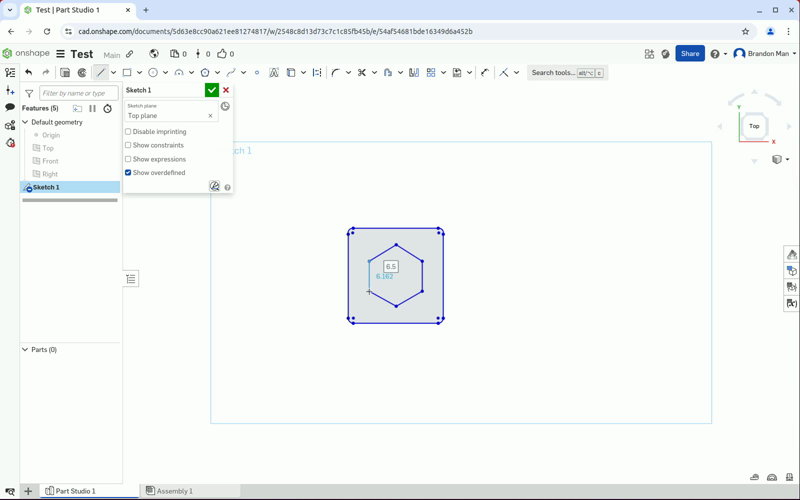
click(369, 291)
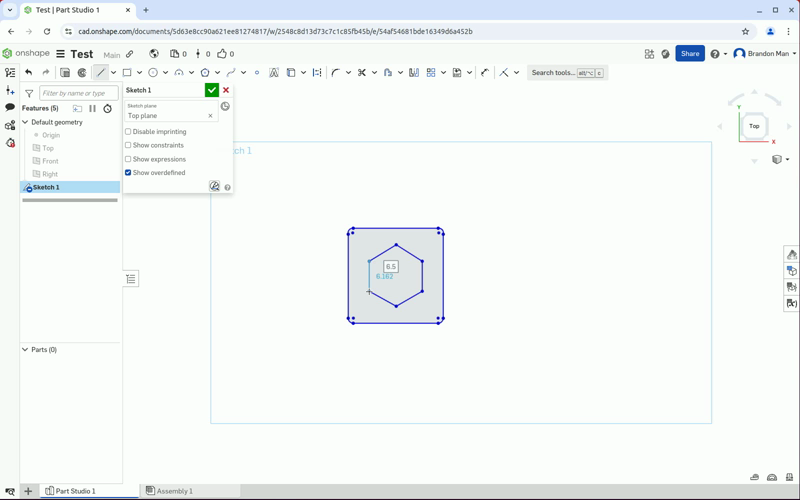
key(esc)
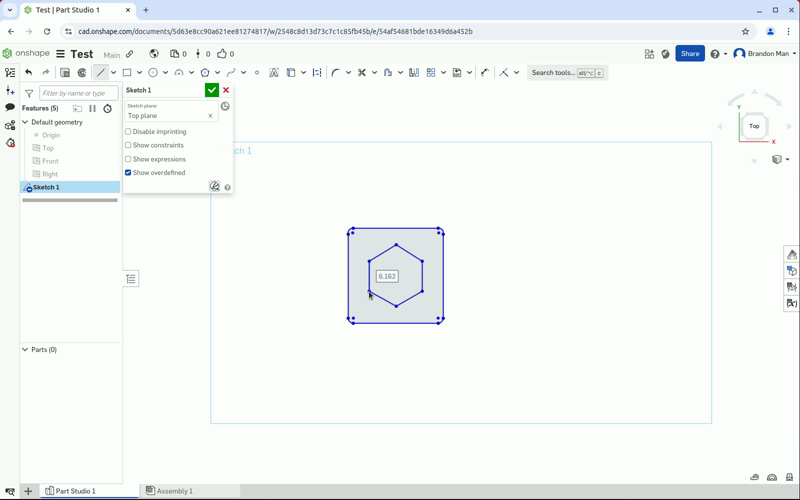
mouse_move(428, 253)
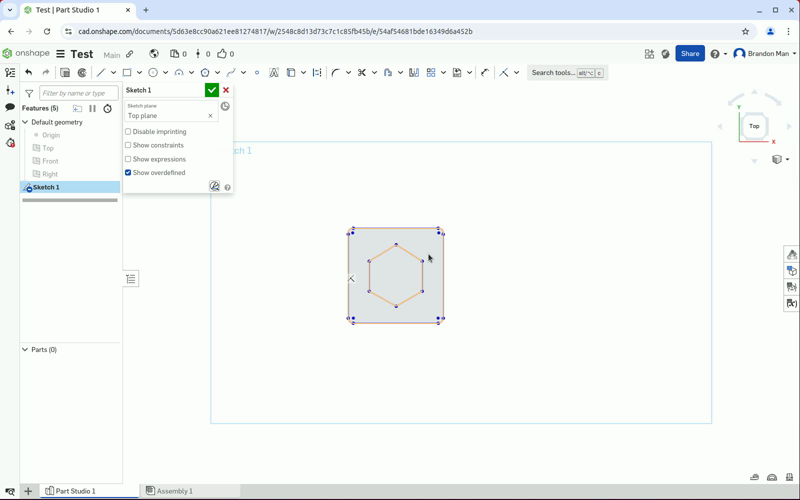
click(428, 253)
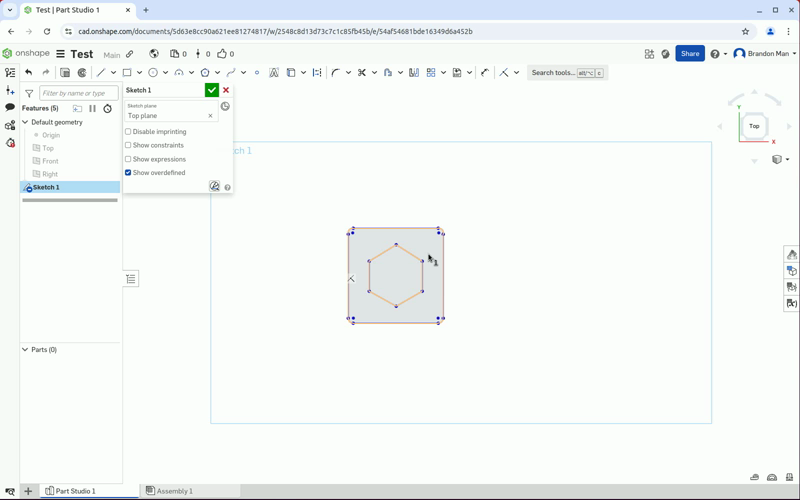
mouse_move(73, 352)
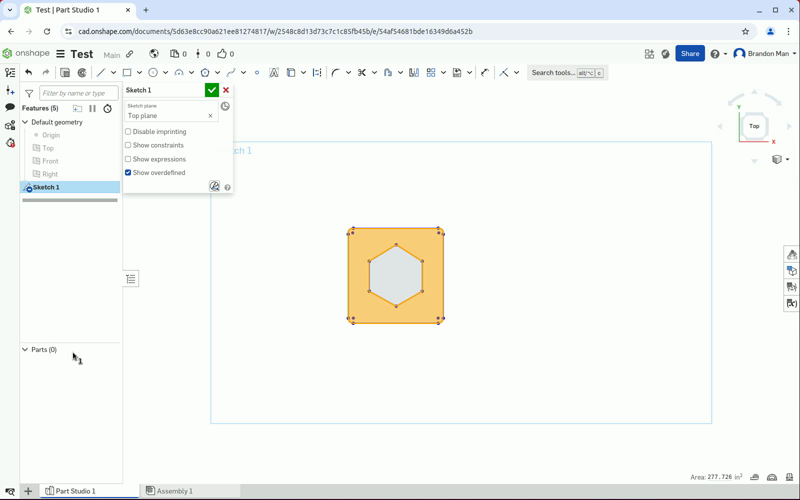
key(shift+y)
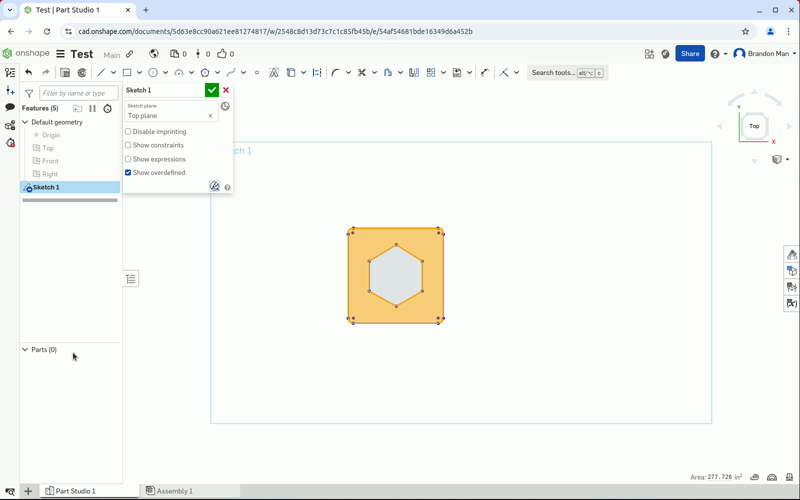
key(shift+e)
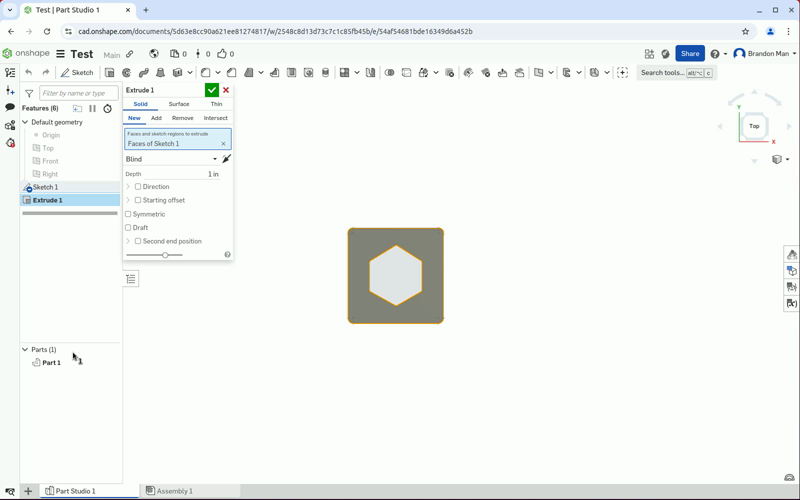
mouse_move(143, 106)
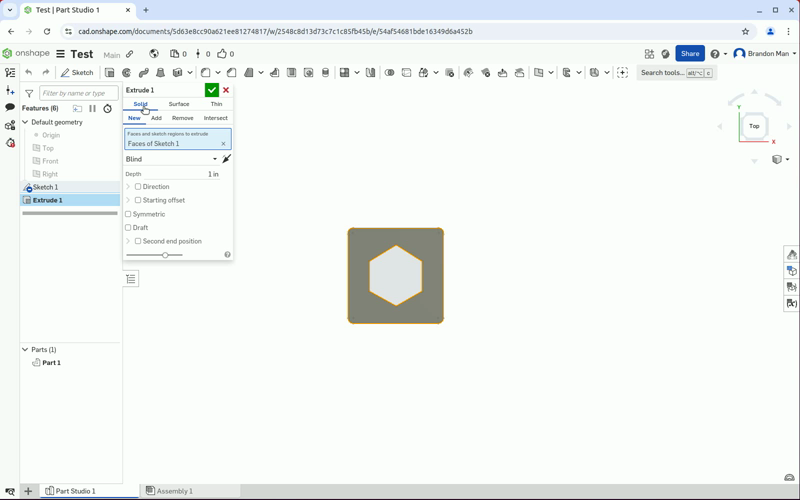
click(143, 106)
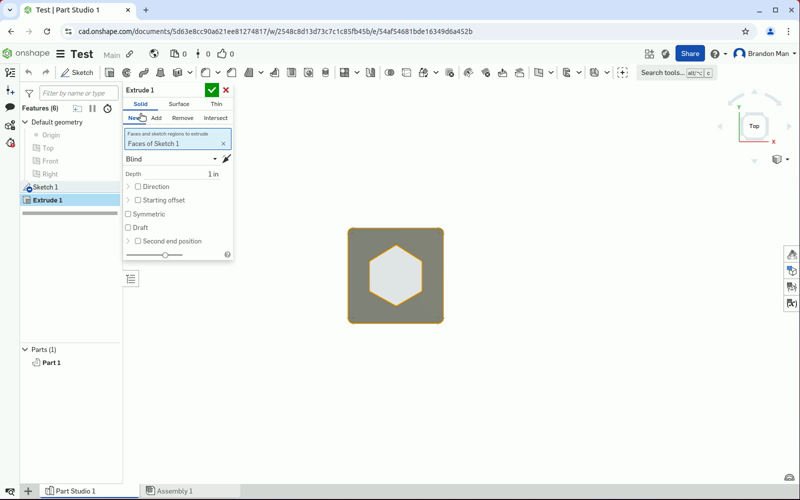
mouse_move(137, 120)
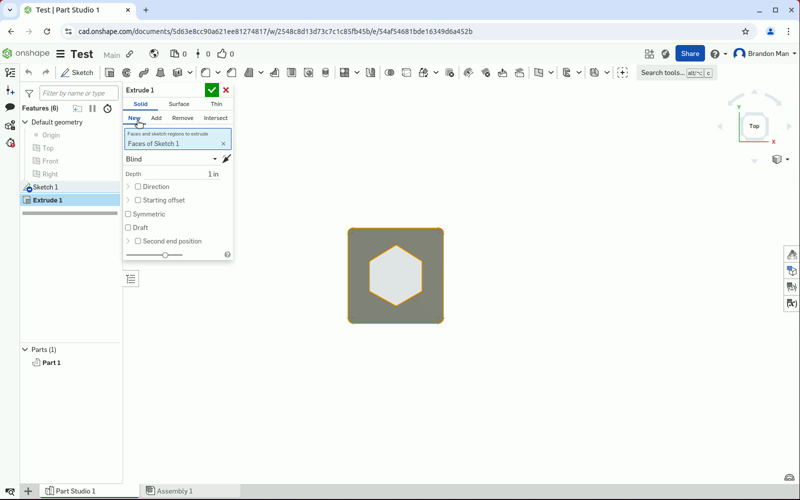
click(137, 120)
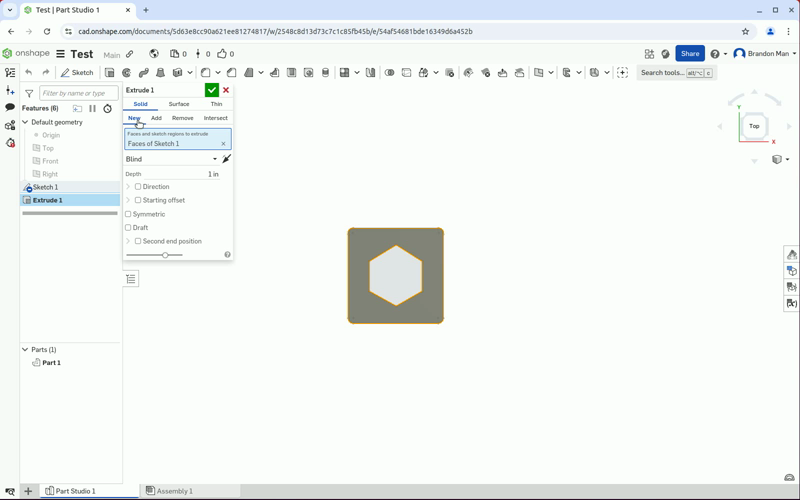
key(tab, 4)
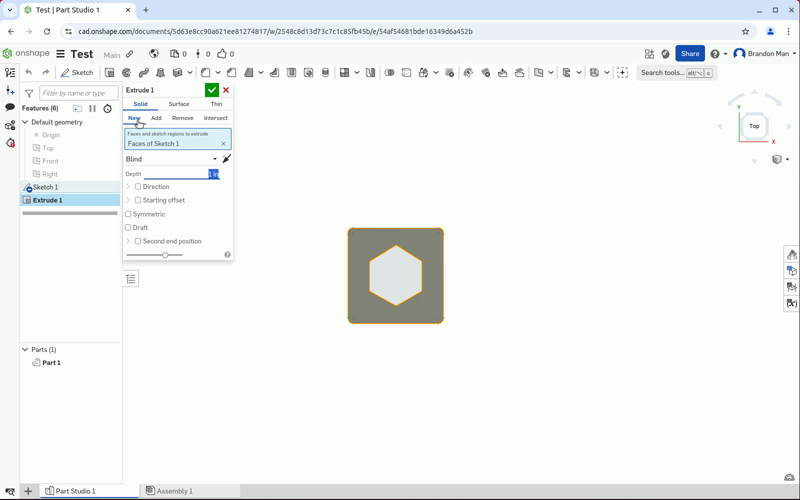
text(1.204)
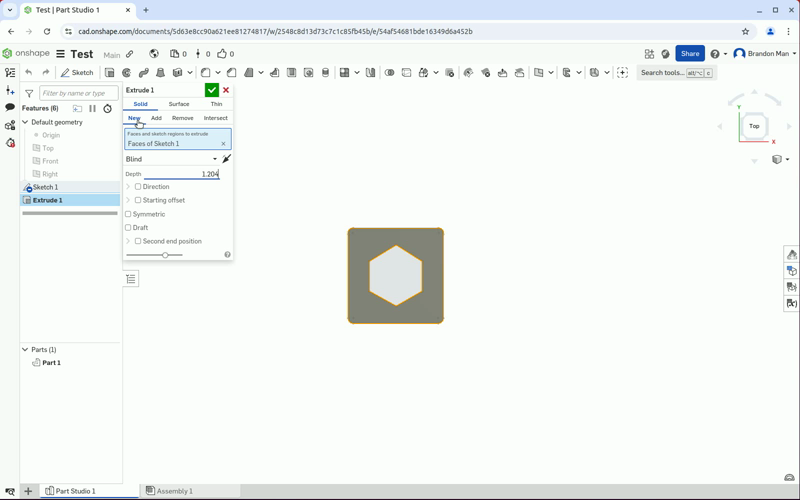
key(enter)
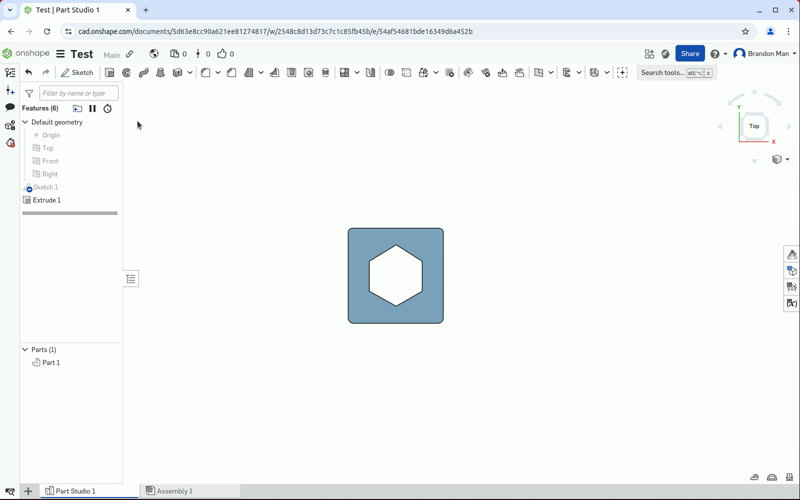
key(shift+h)
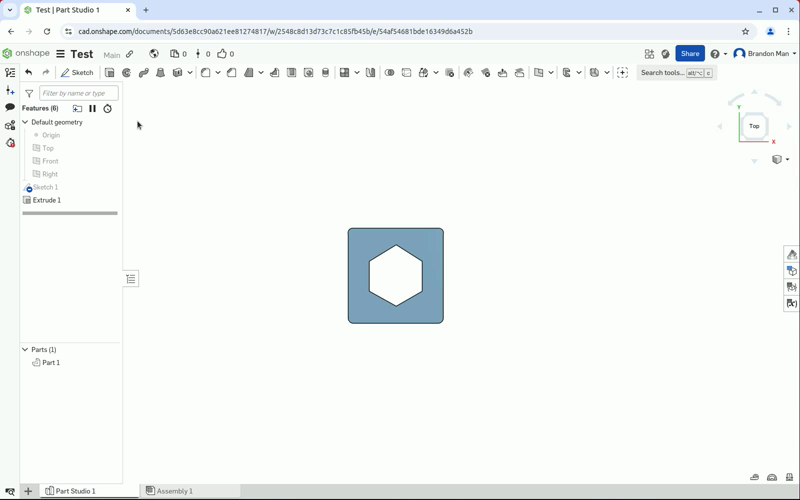
key(shift+h)
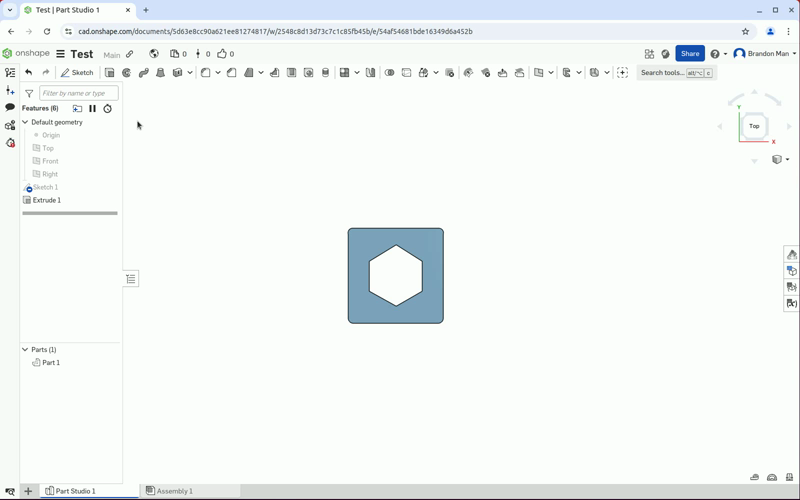
mouse_move(73, 189)
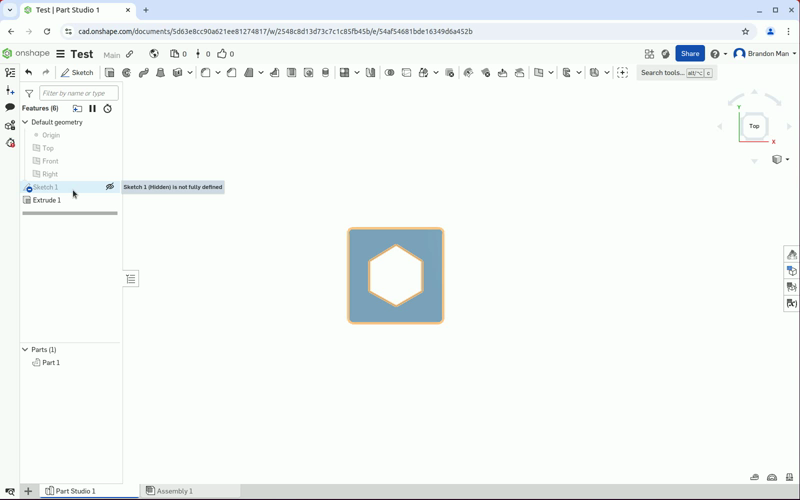
click(73, 189)
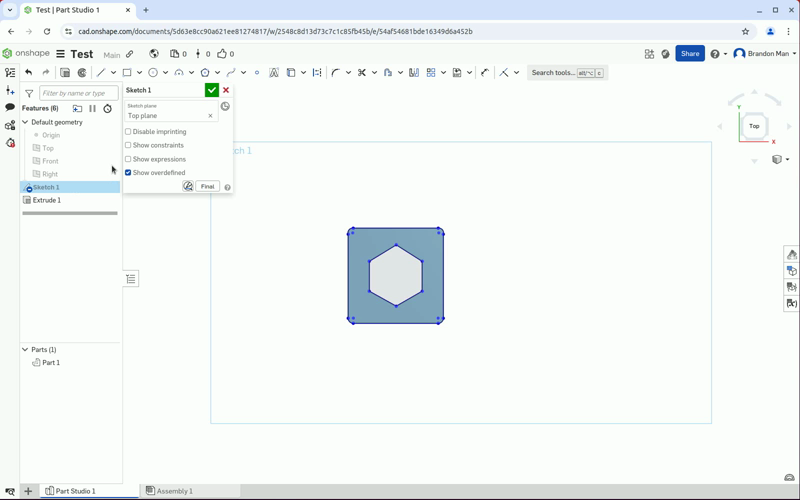
mouse_move(229, 92)
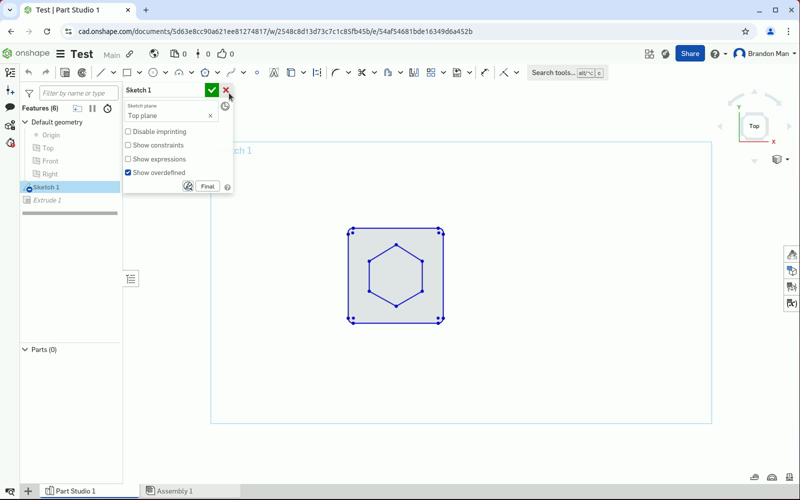
click(229, 92)
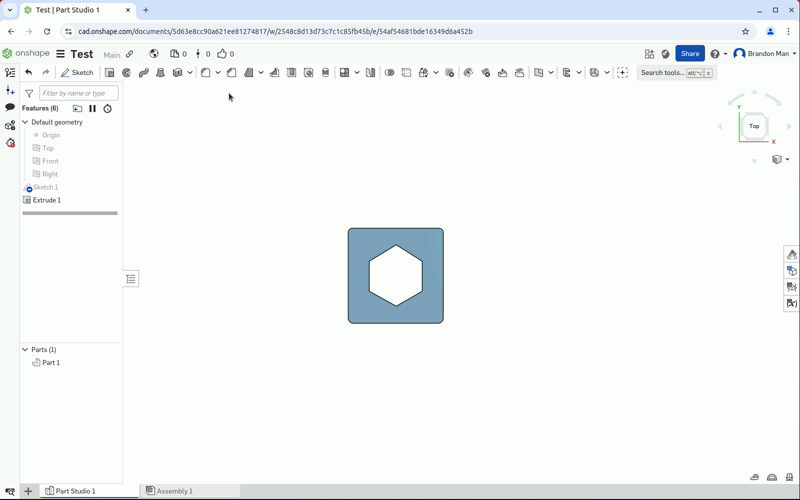
mouse_move(541, 75)
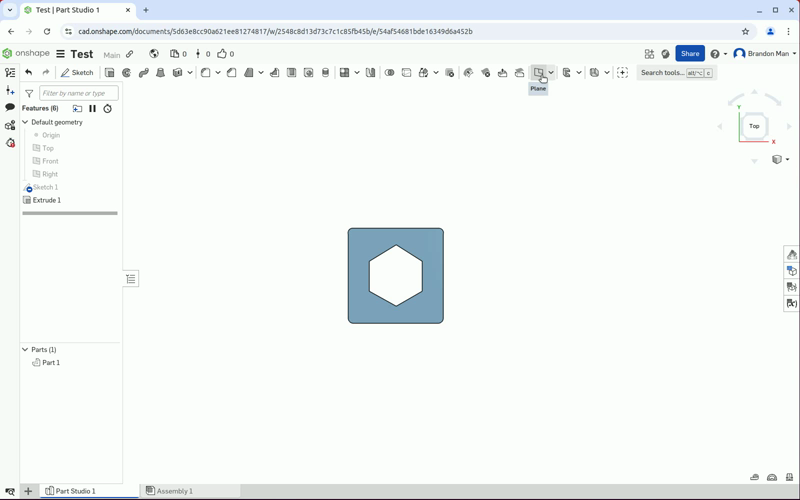
click(541, 75)
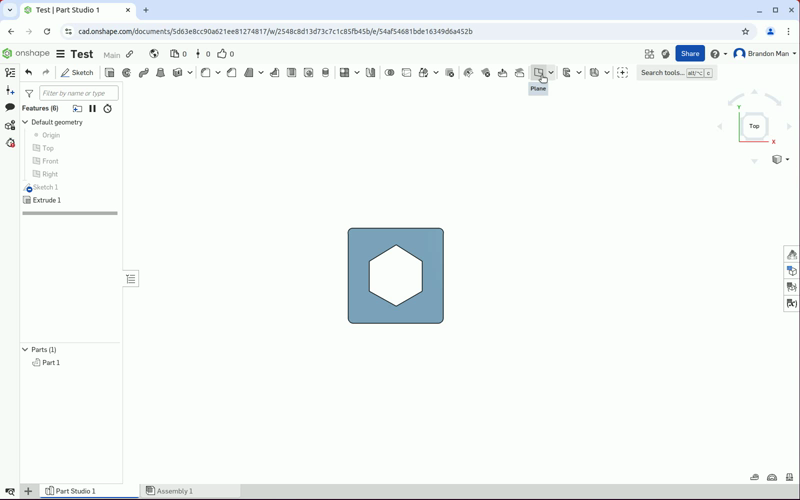
mouse_move(73, 150)
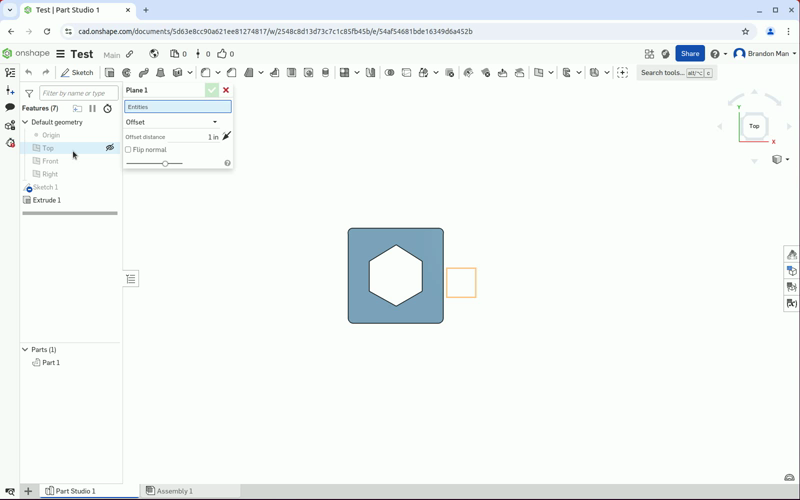
click(73, 150)
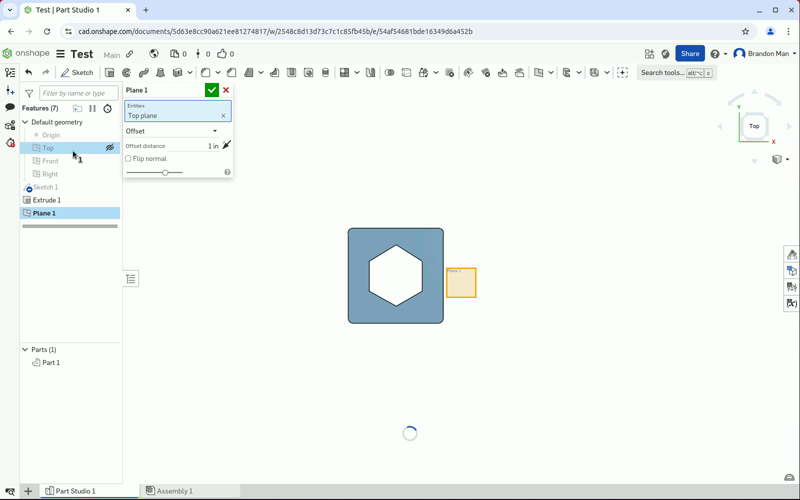
key(tab, 2)
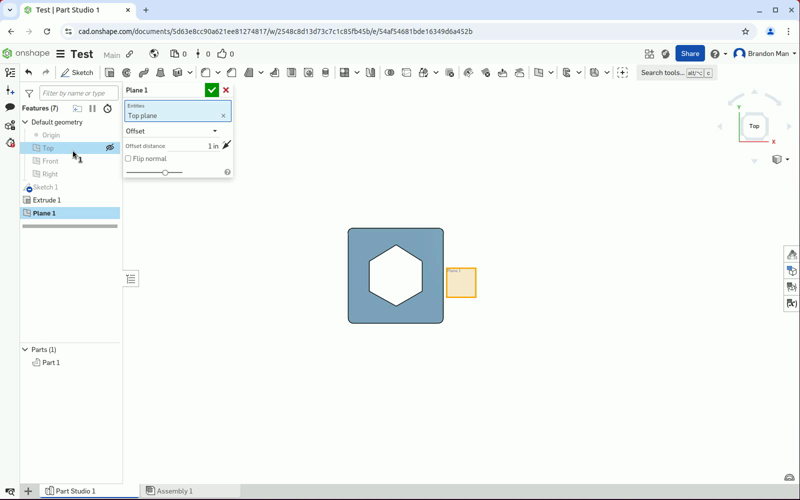
text(1.202)
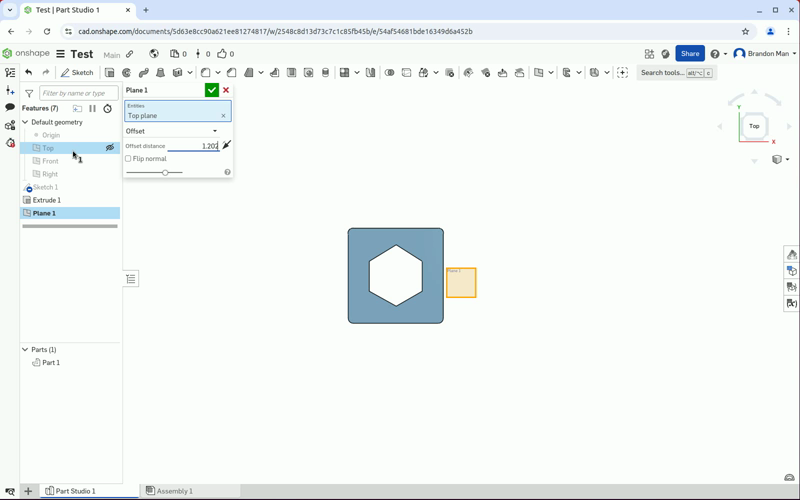
key(enter, 2)
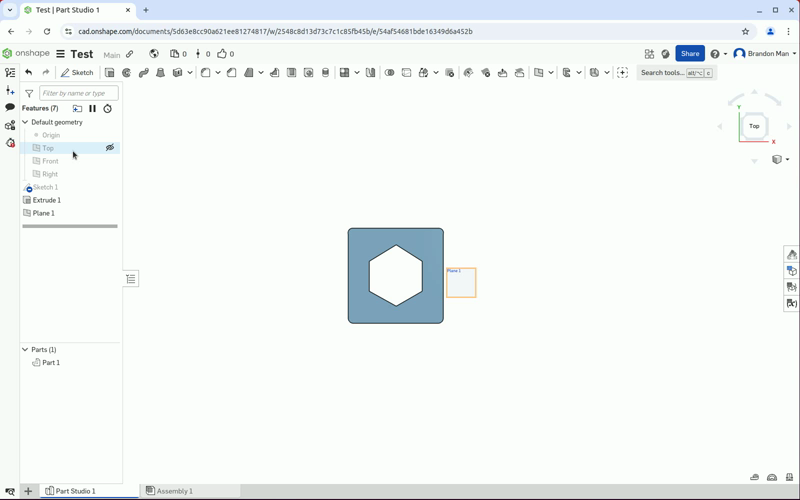
key(shift+s)
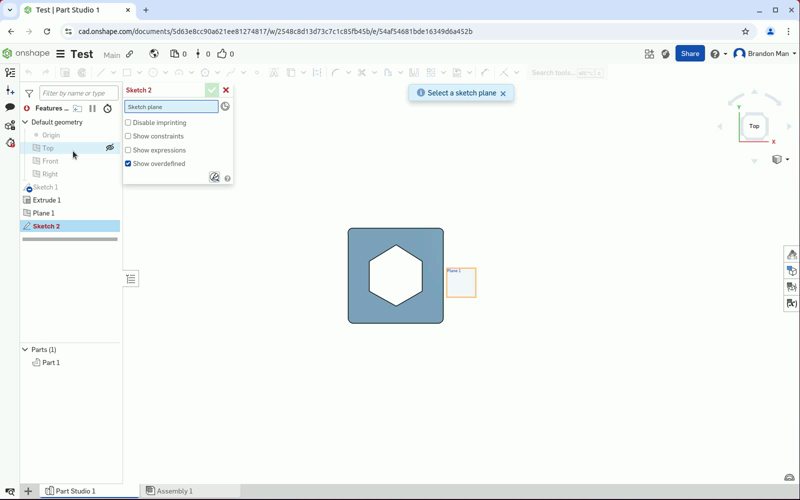
mouse_move(73, 215)
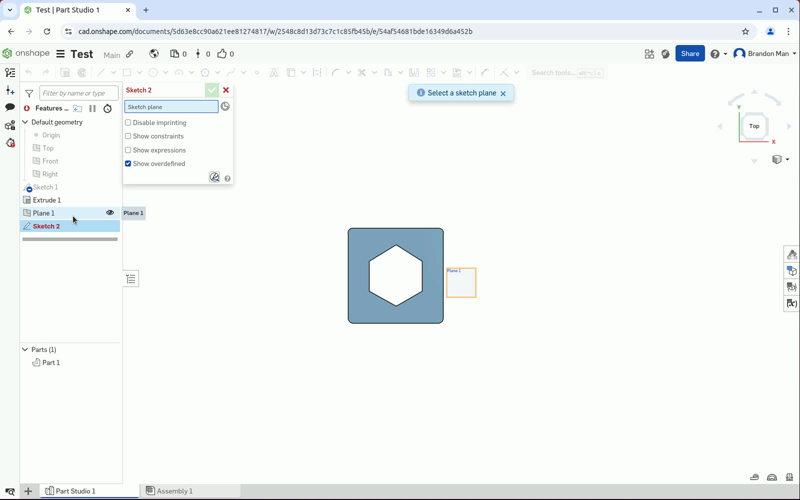
click(73, 215)
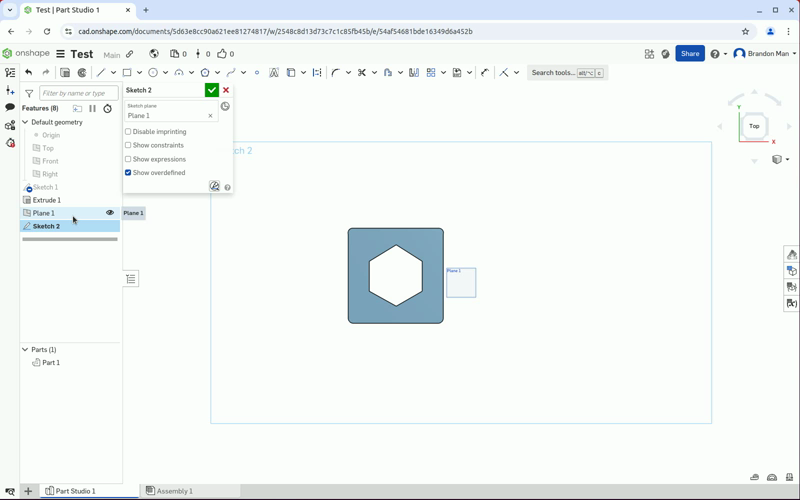
mouse_move(73, 352)
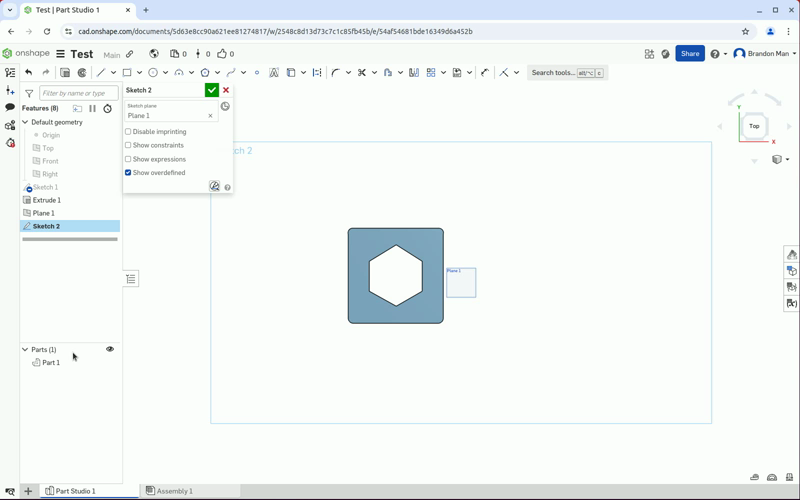
key(y)
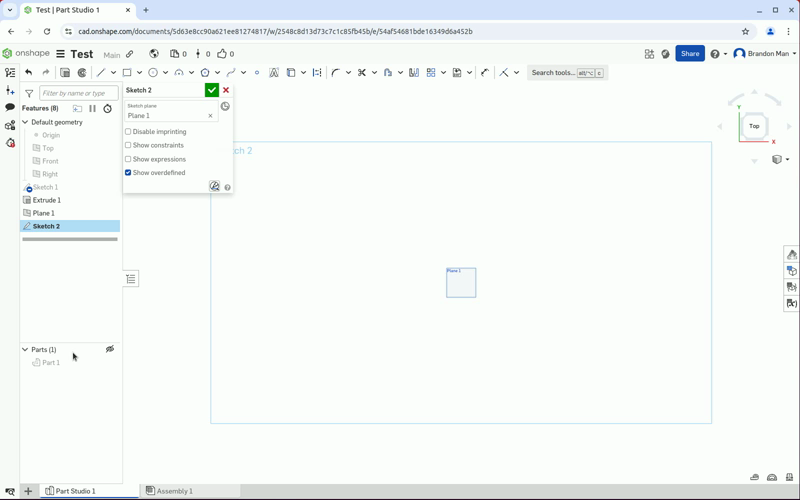
key(c)
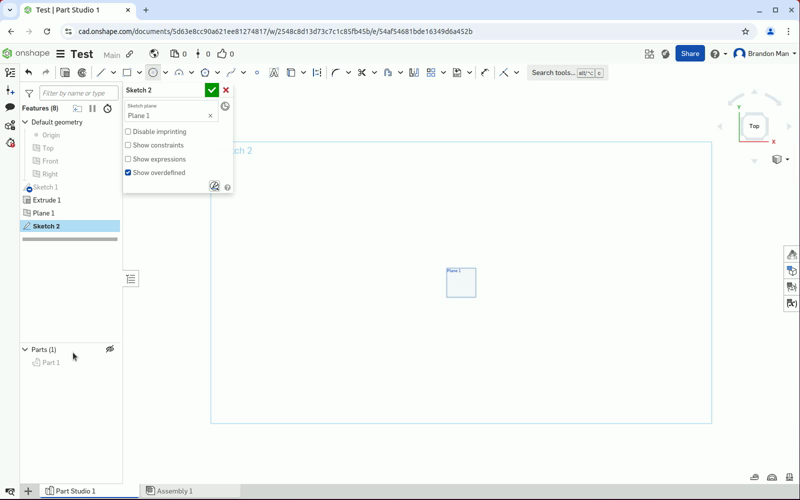
key_down(shift)
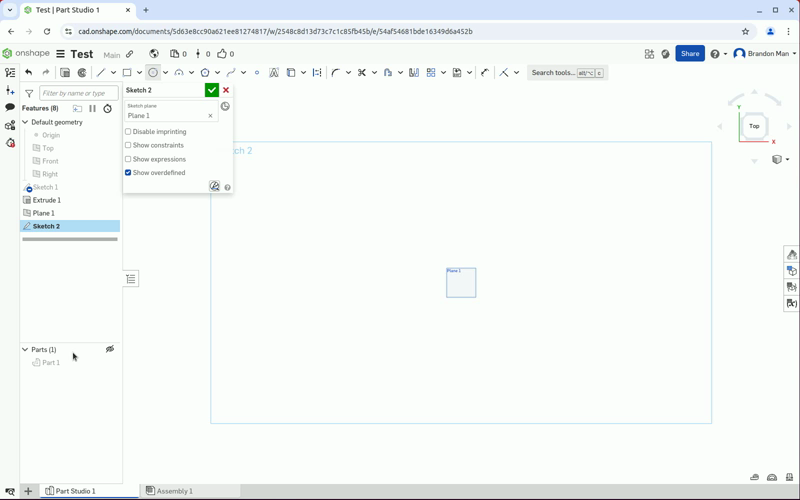
mouse_move(355, 234)
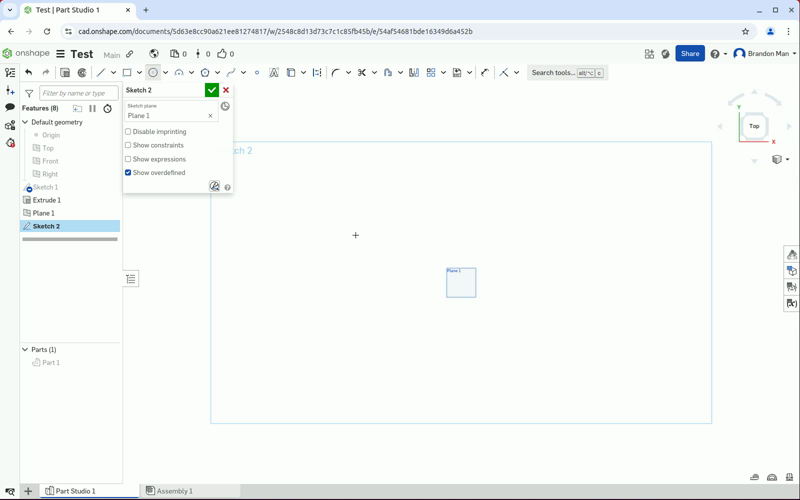
click(355, 234)
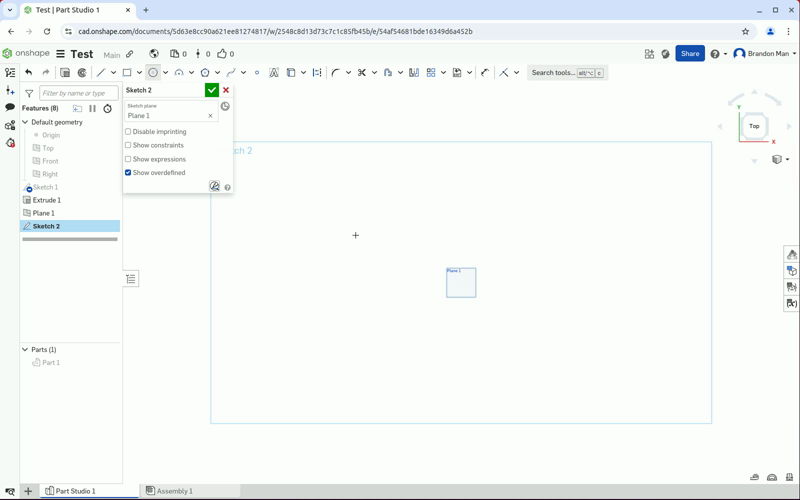
key_up(shift)
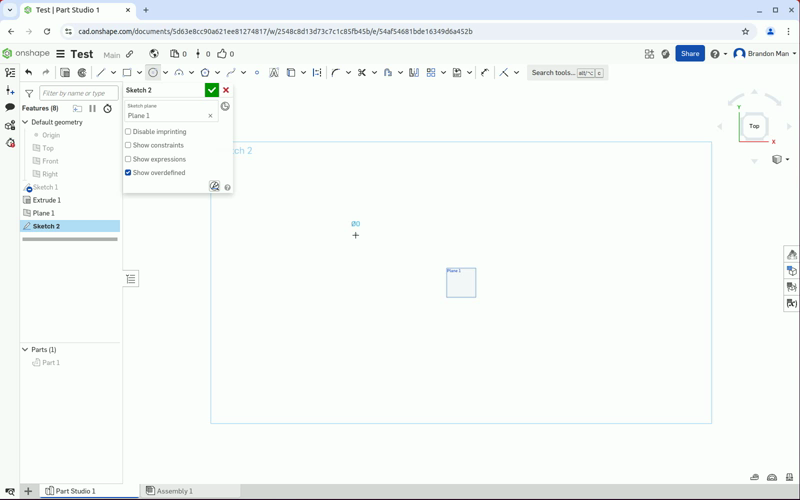
mouse_move(363, 234)
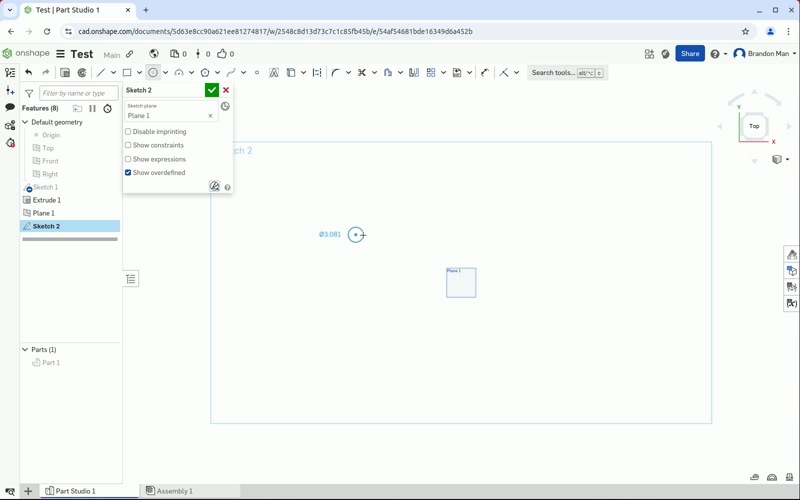
click(363, 234)
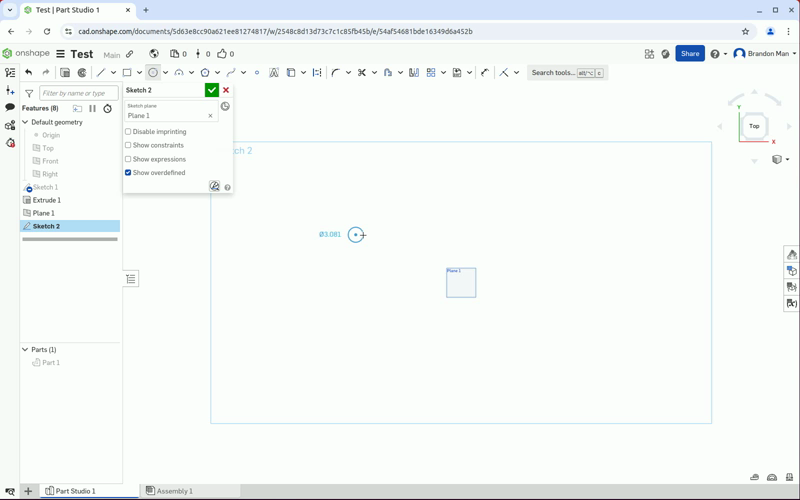
key(esc)
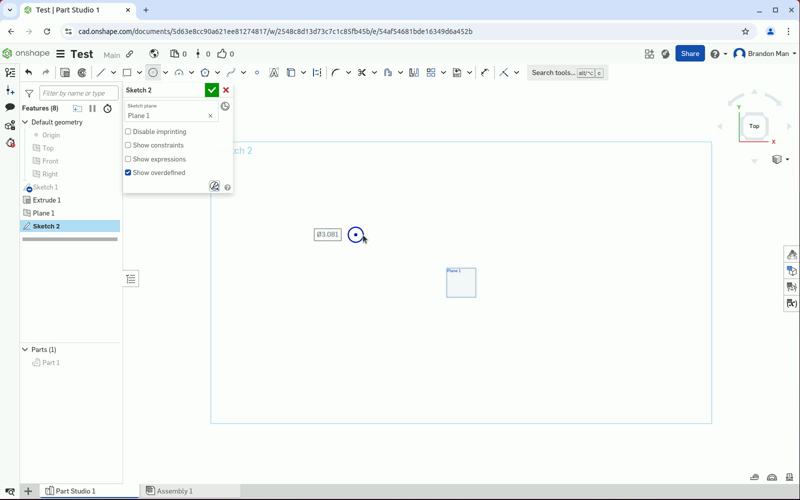
mouse_move(353, 239)
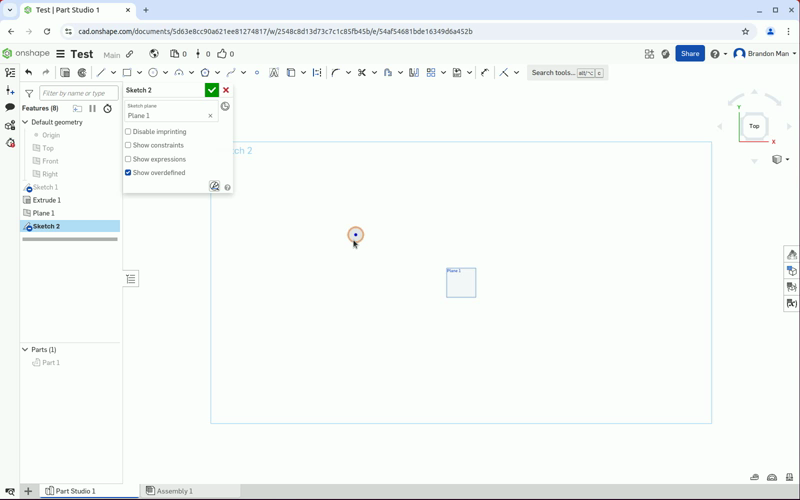
scroll(6)
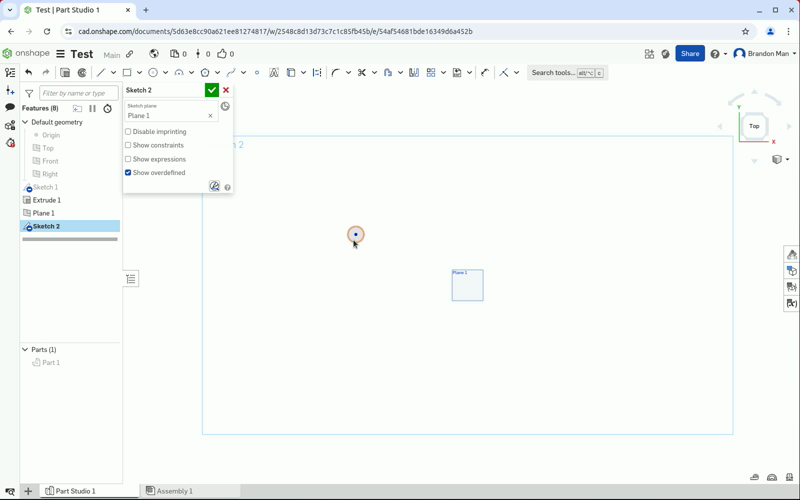
scroll(6)
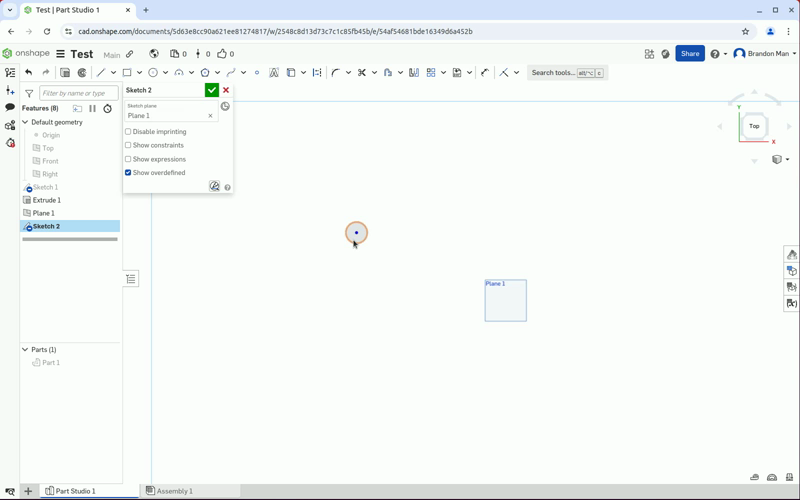
scroll(6)
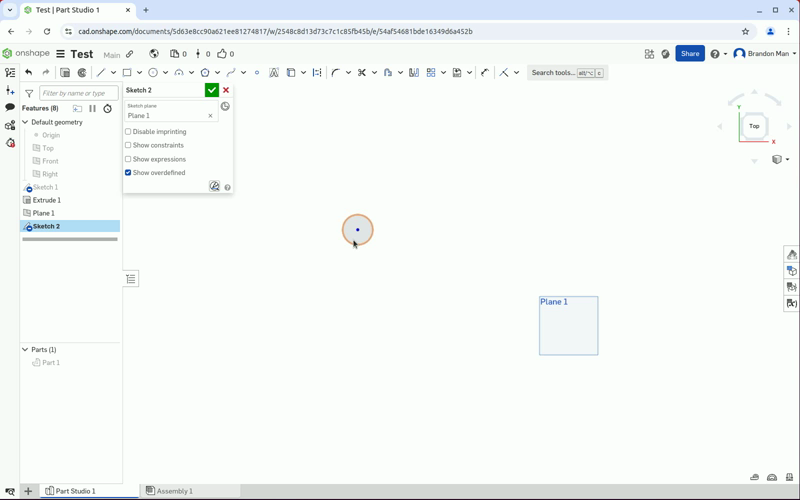
scroll(6)
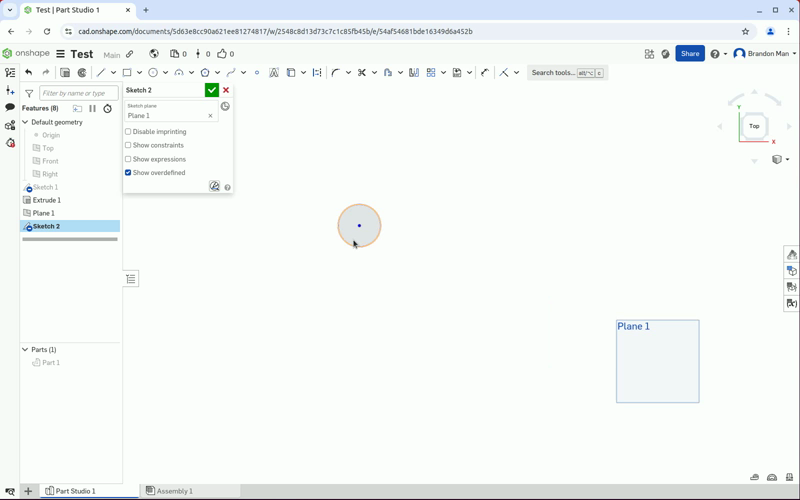
scroll(6)
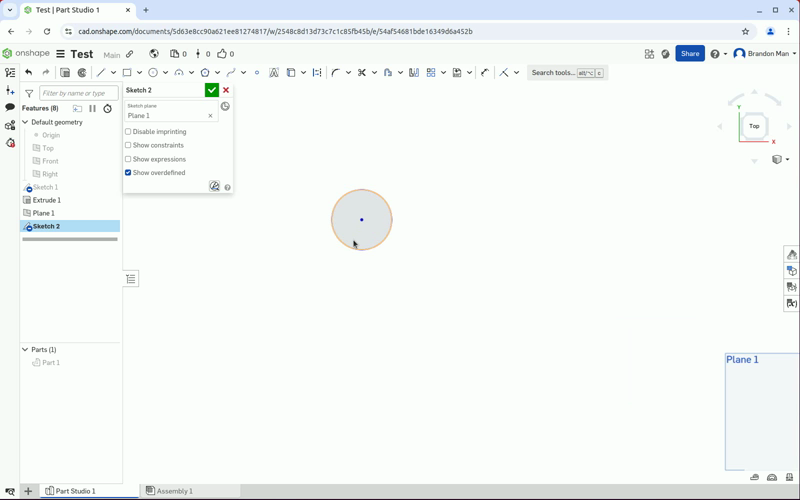
scroll(6)
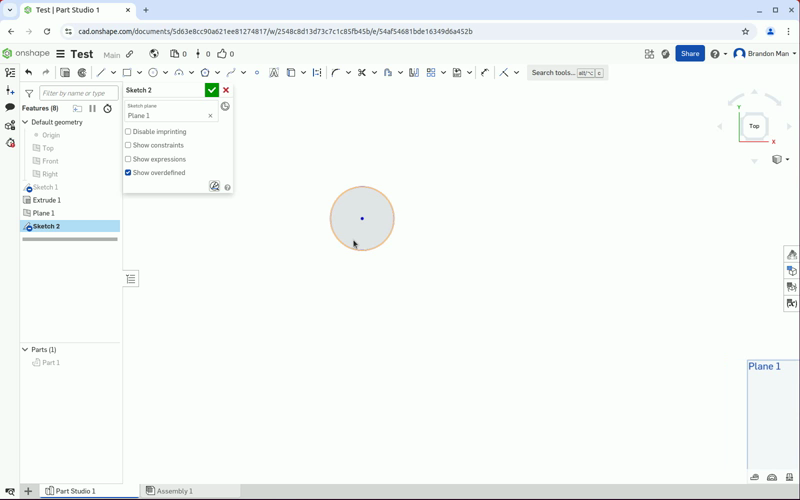
scroll(6)
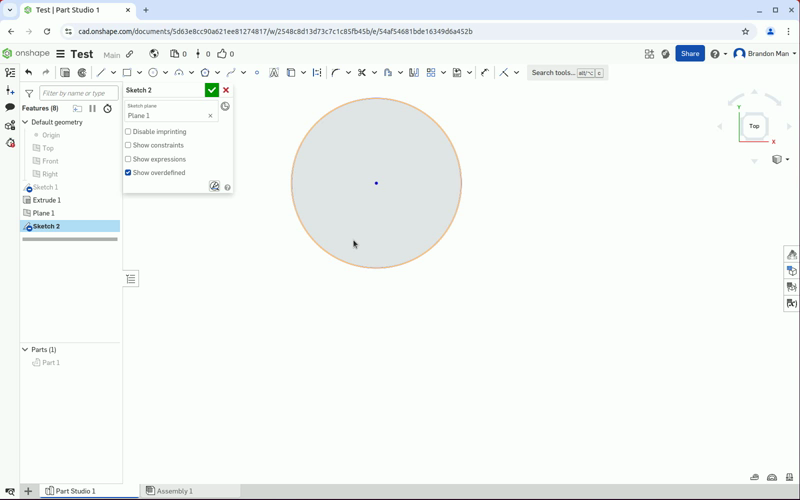
click(353, 239)
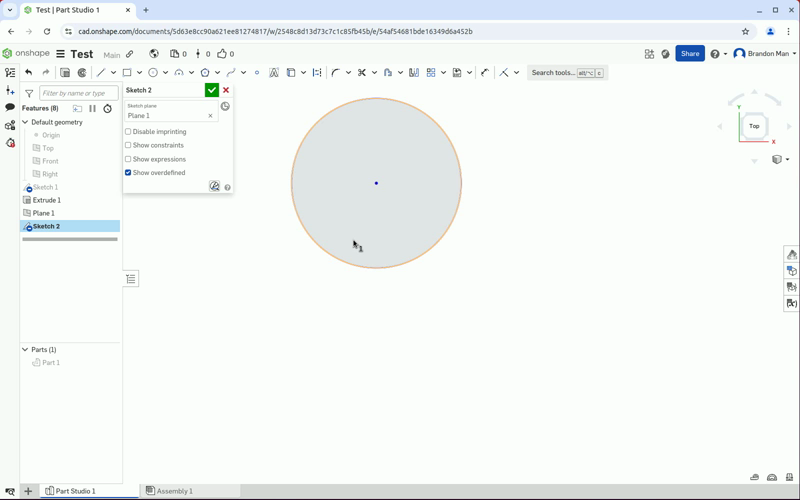
scroll(-6)
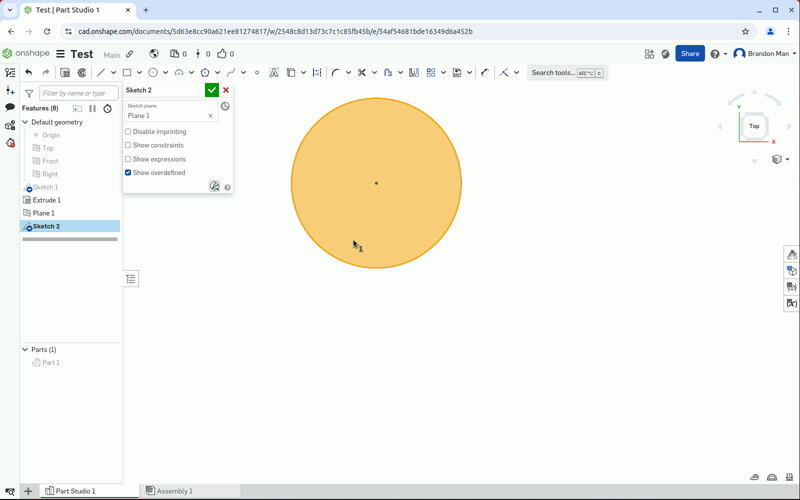
scroll(-6)
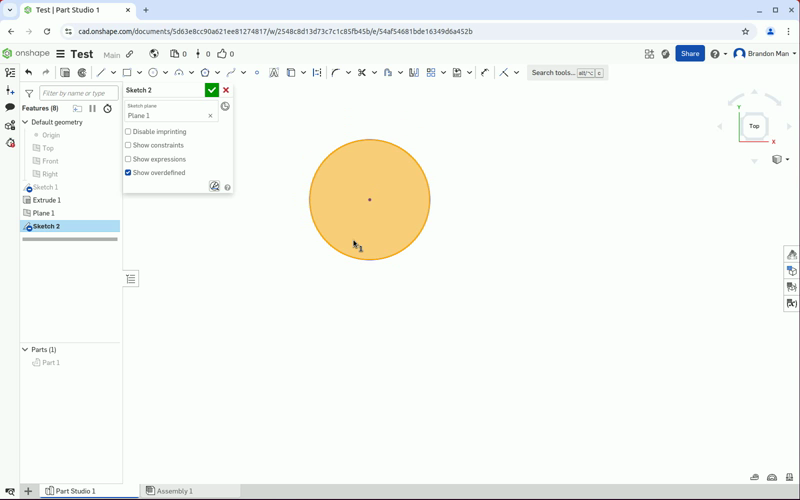
scroll(-6)
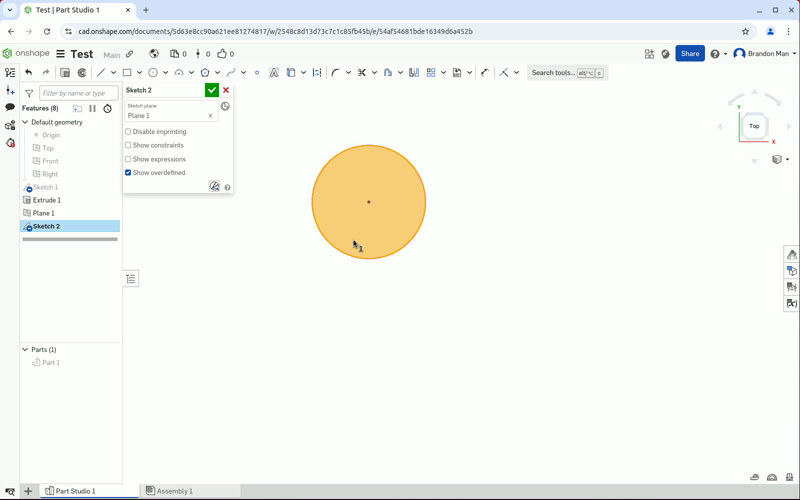
scroll(-6)
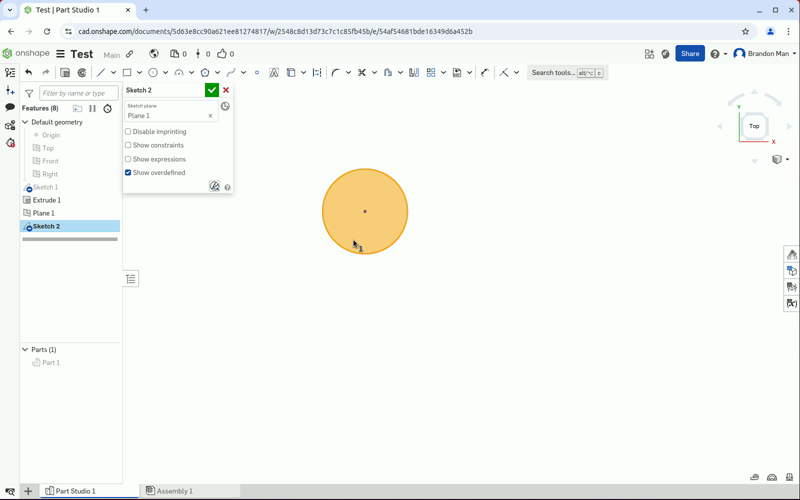
scroll(-6)
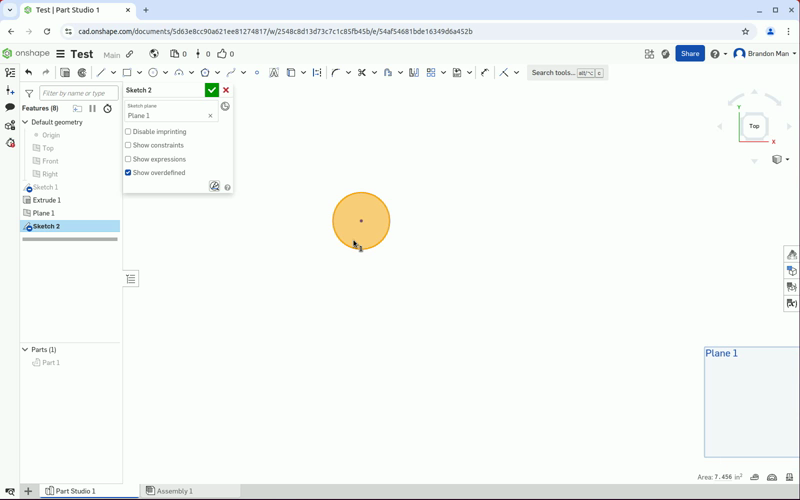
scroll(-6)
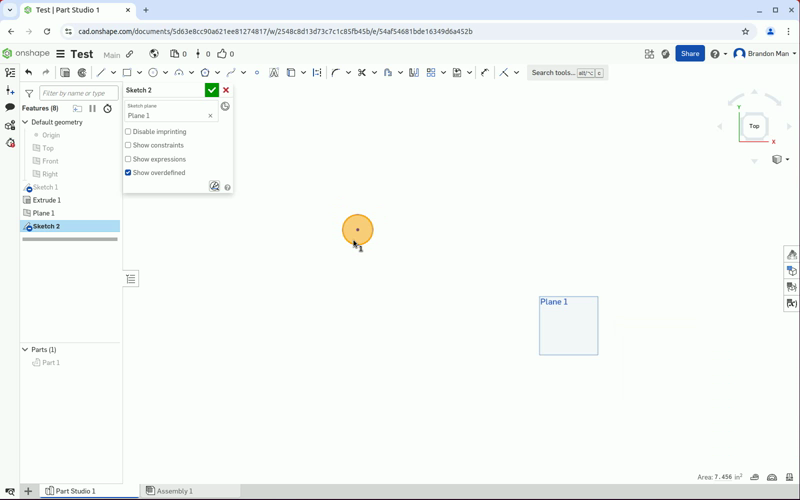
scroll(-6)
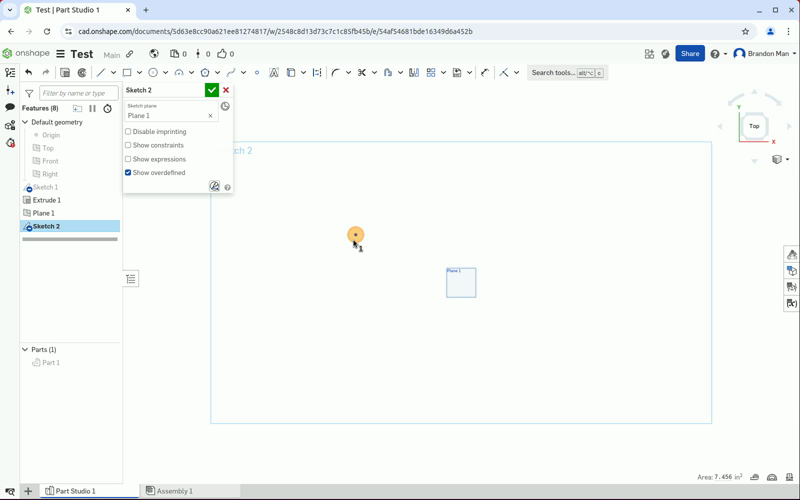
mouse_move(73, 352)
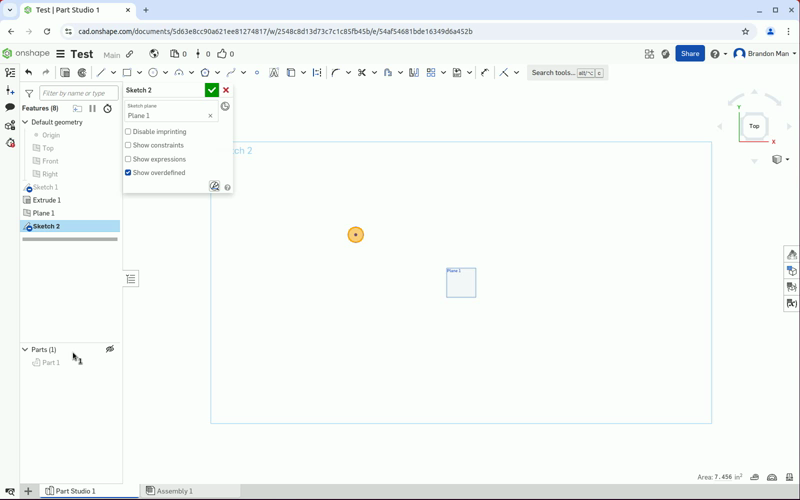
key(shift+y)
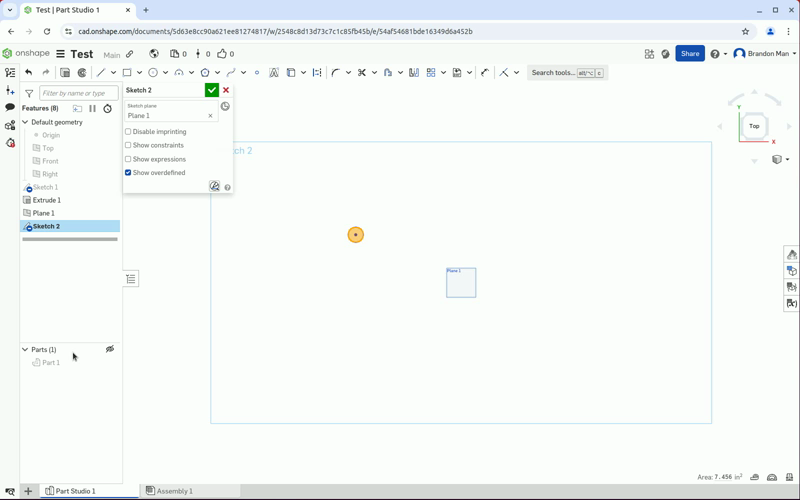
key(shift+e)
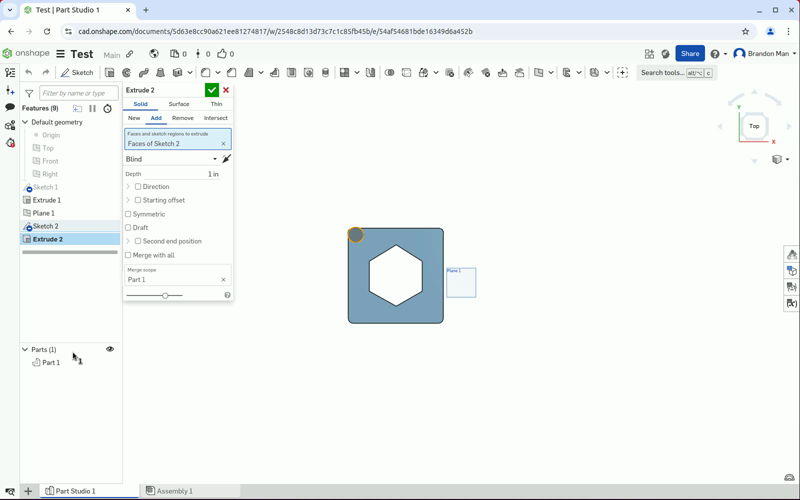
mouse_move(143, 106)
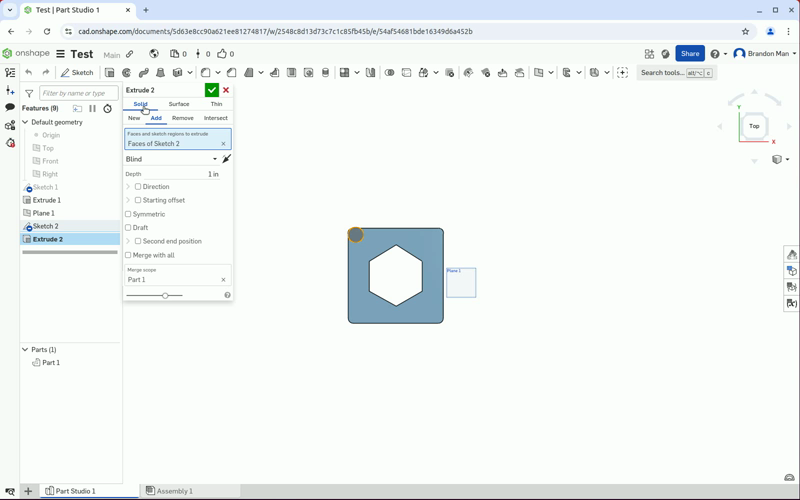
click(143, 106)
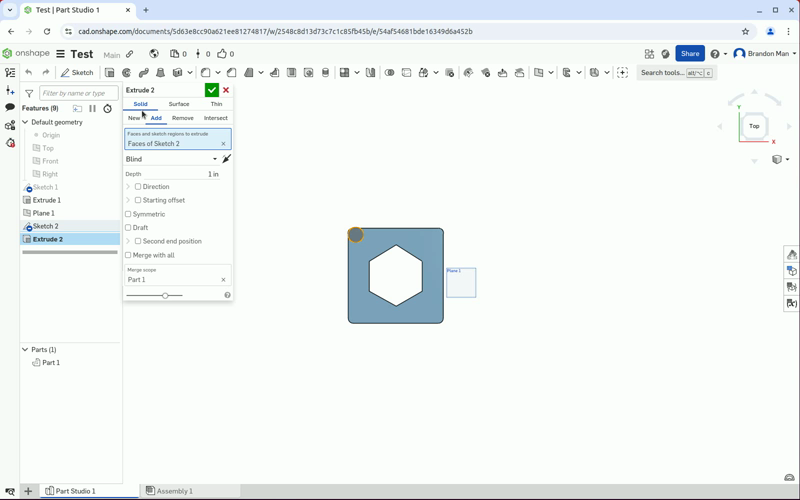
mouse_move(137, 120)
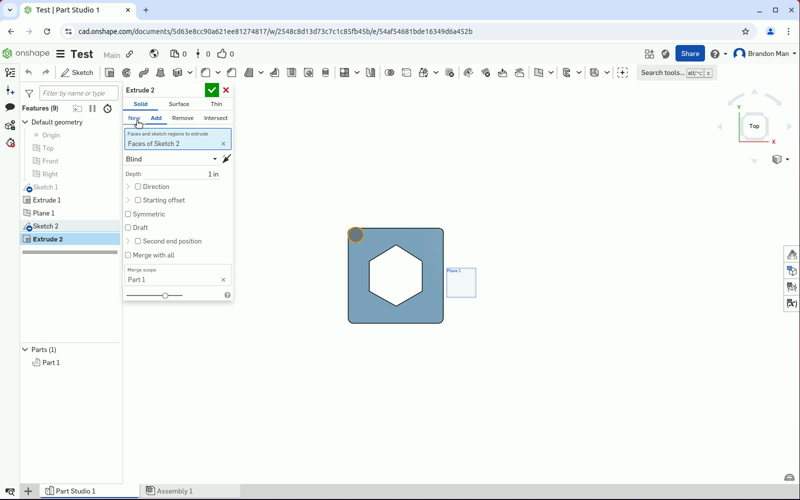
click(137, 120)
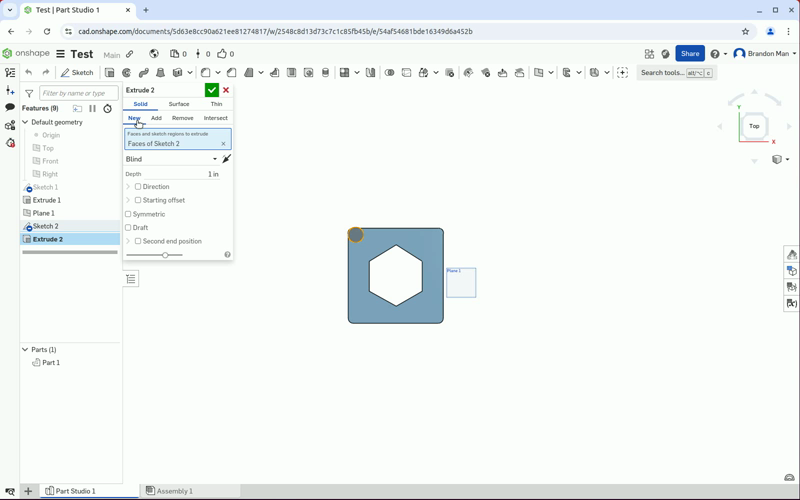
key(tab, 4)
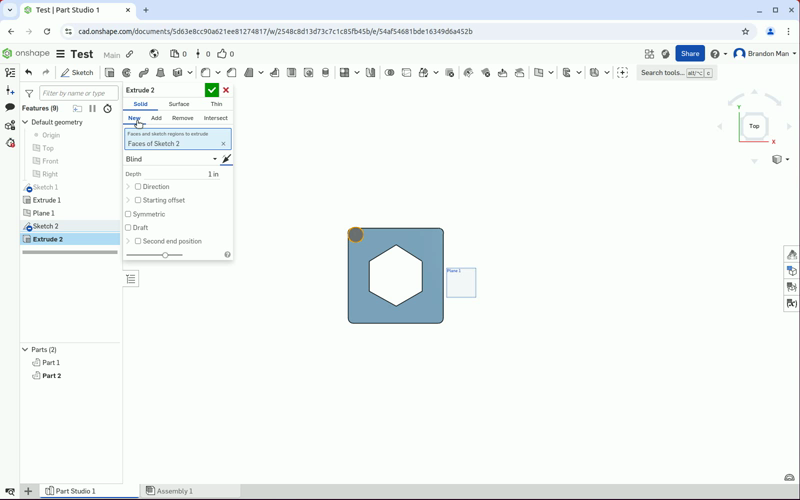
text(2.166)
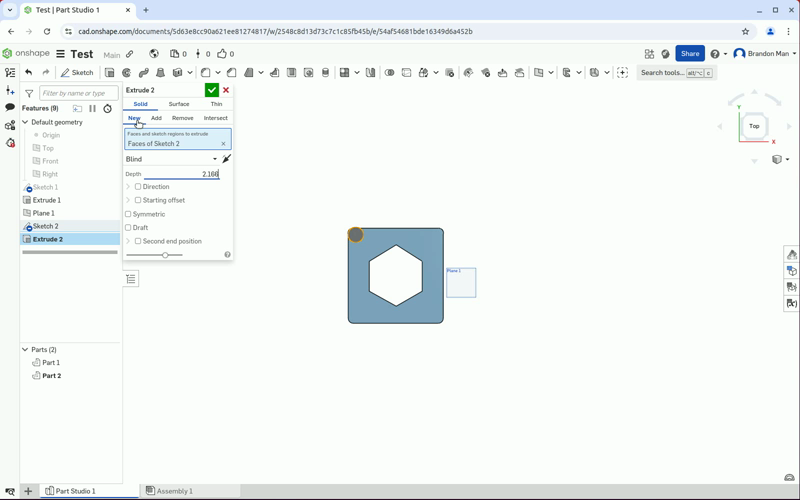
key(enter)
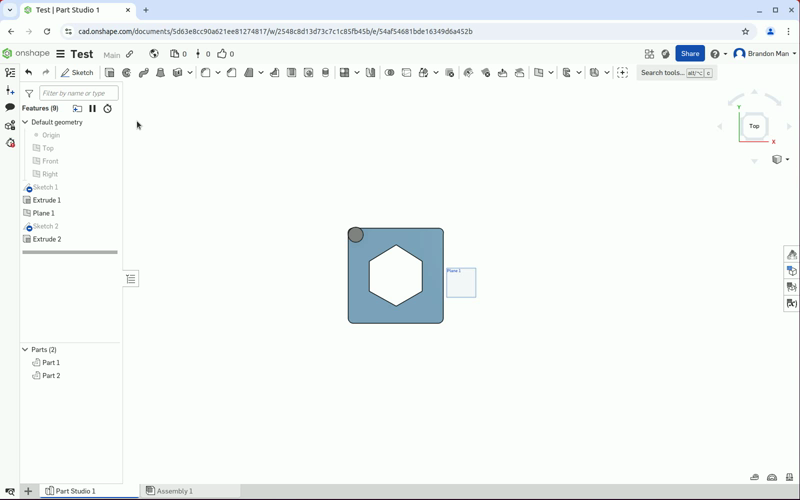
key(shift+h)
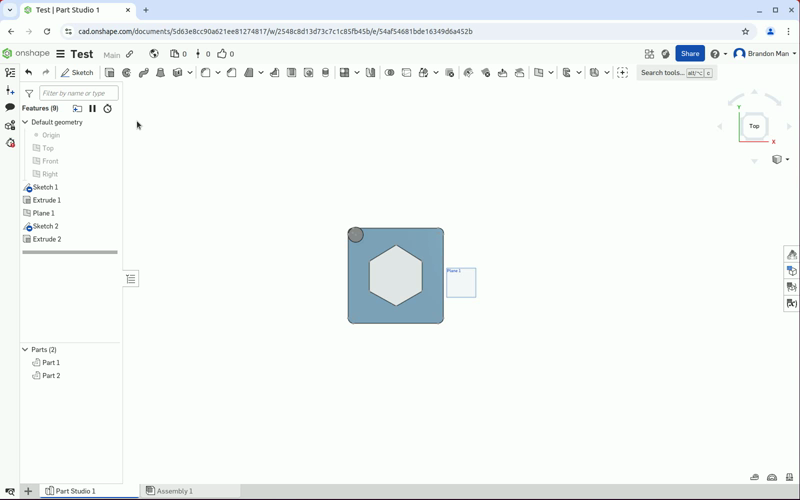
key(shift+h)
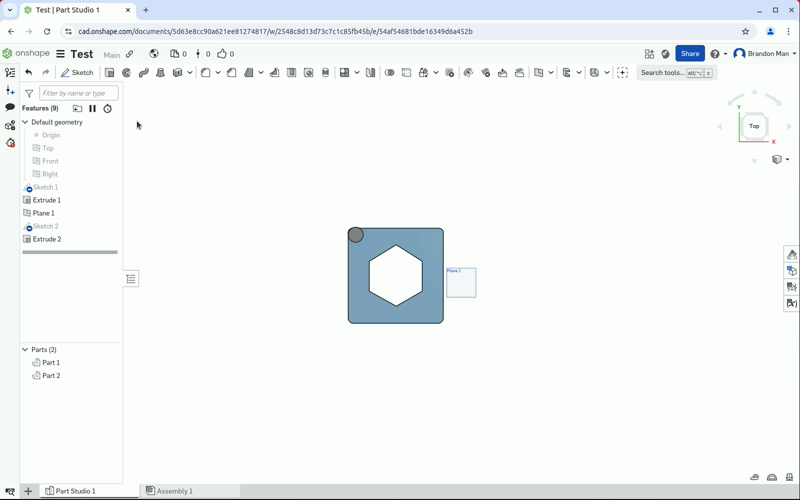
mouse_move(73, 189)
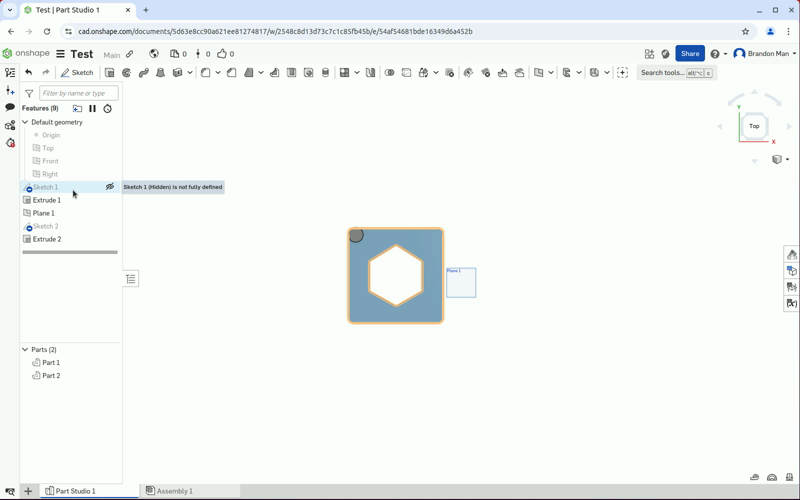
click(73, 189)
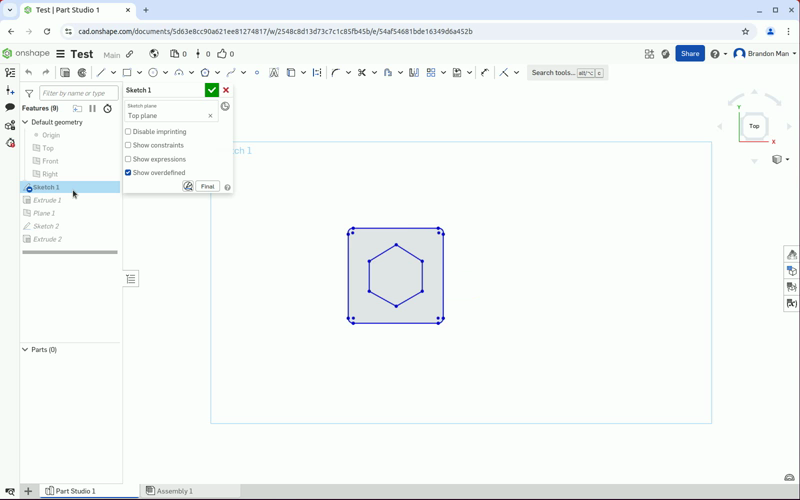
mouse_move(229, 92)
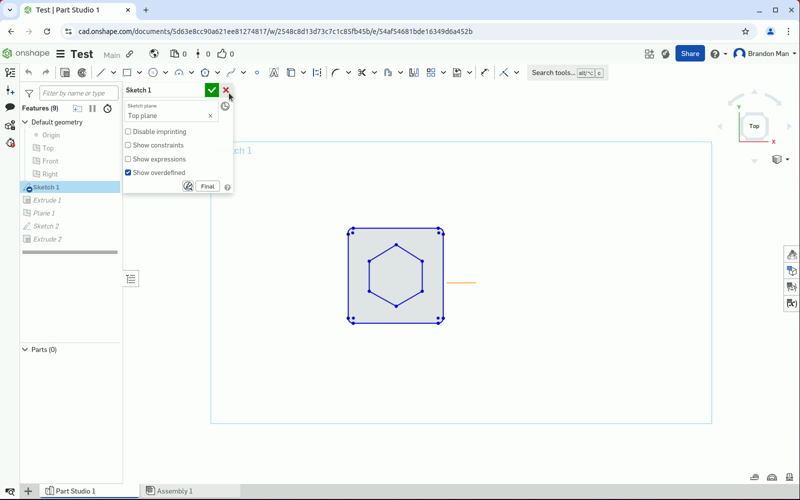
click(229, 92)
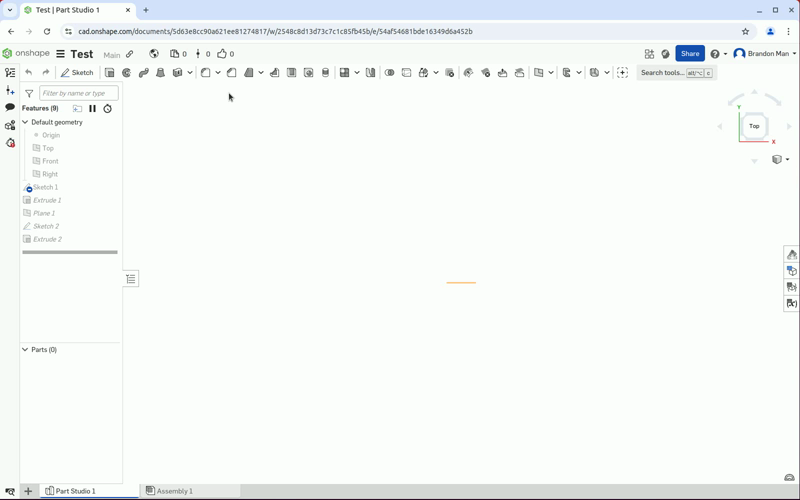
key(shift+s)
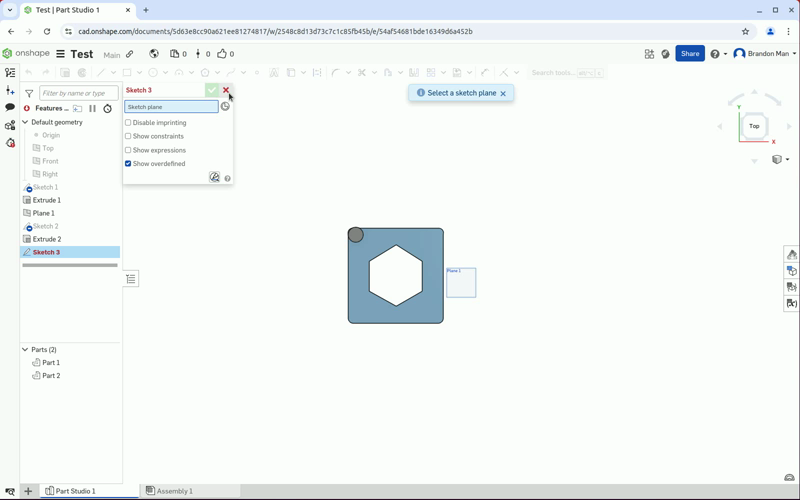
mouse_move(73, 215)
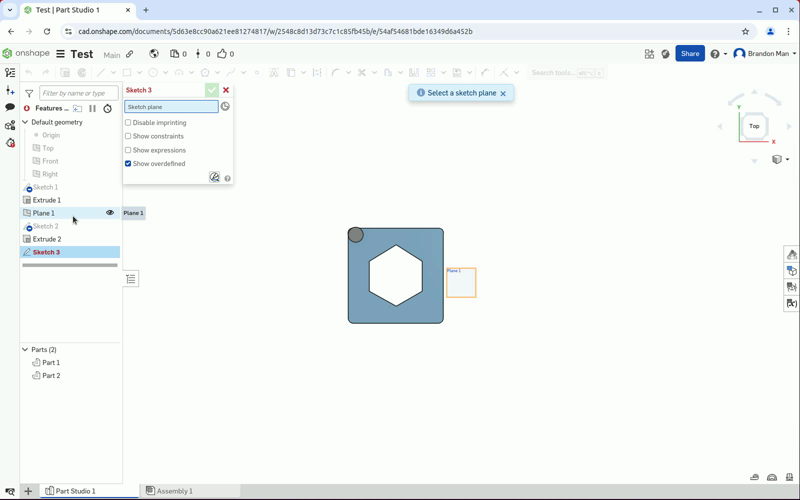
click(73, 215)
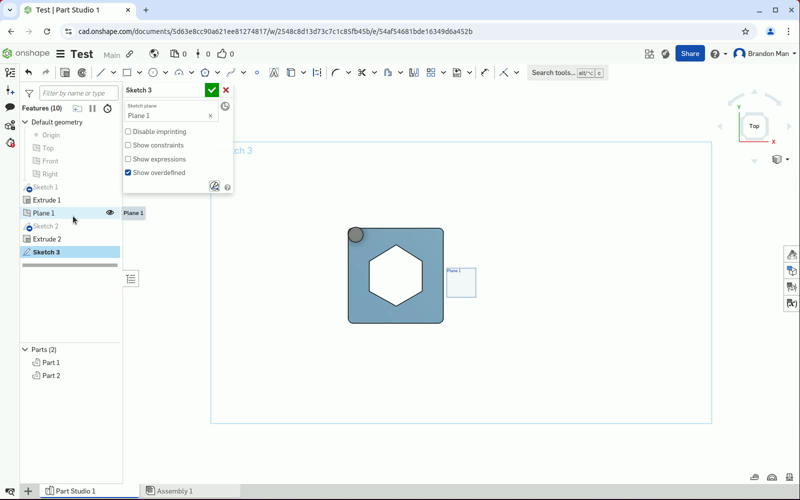
mouse_move(73, 352)
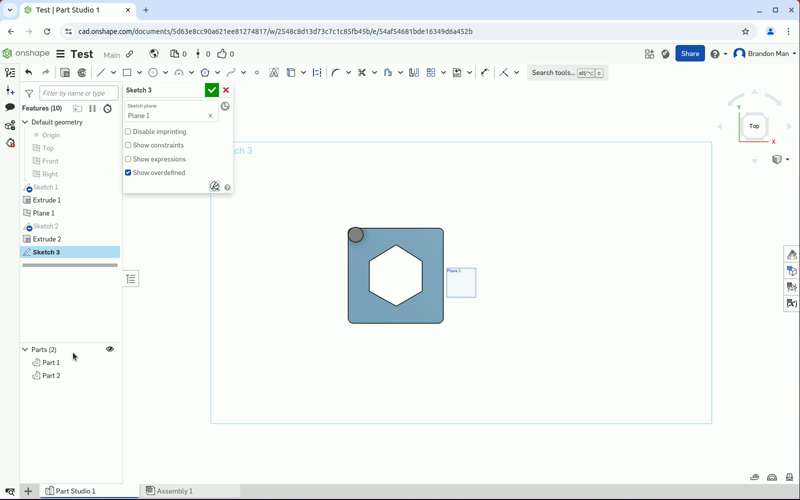
key(y)
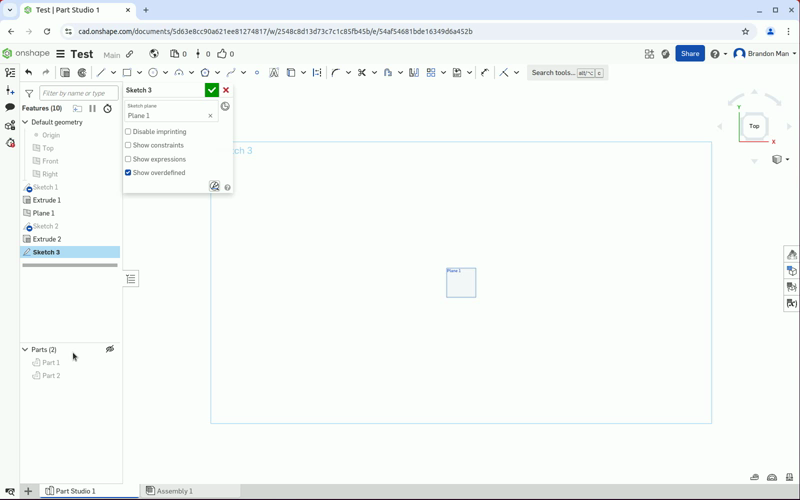
key(c)
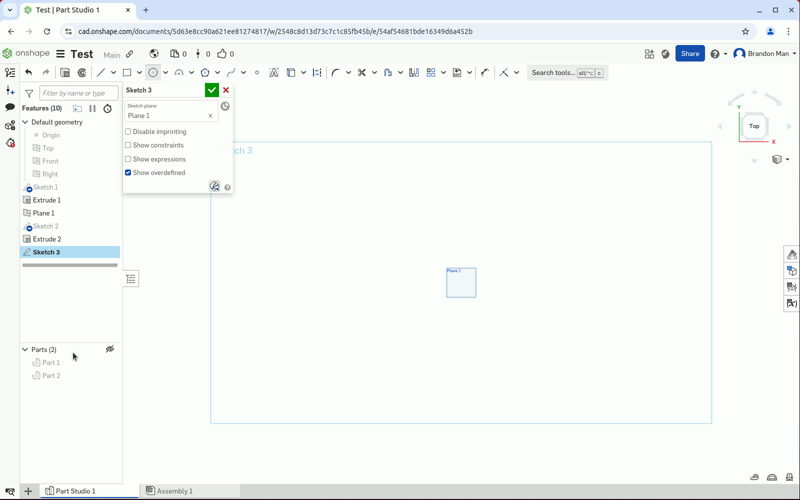
key_down(shift)
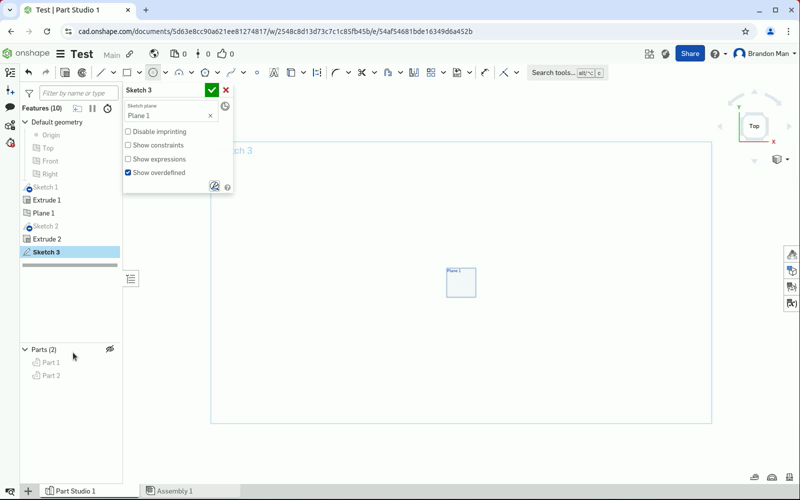
mouse_move(436, 234)
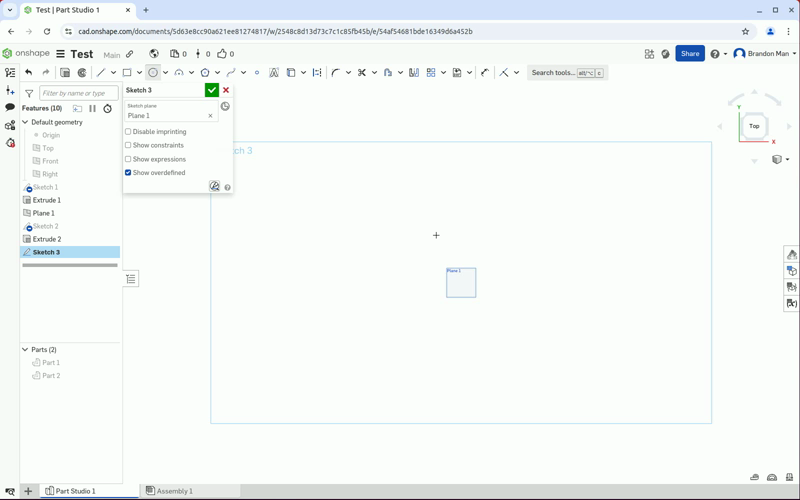
click(436, 234)
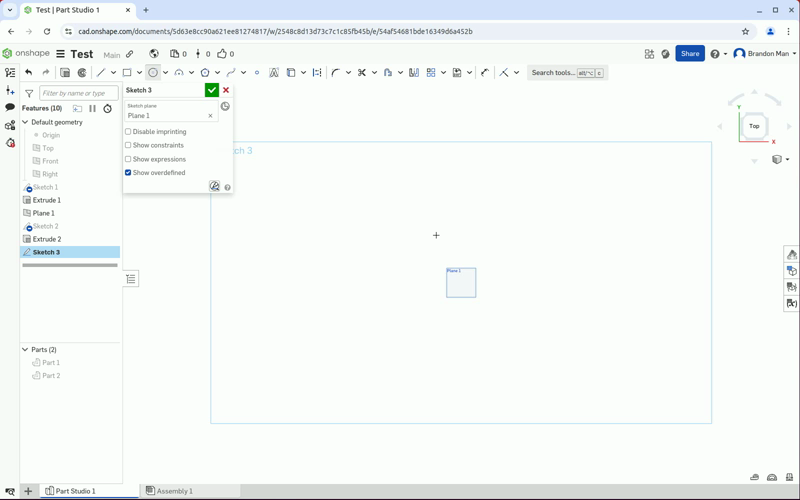
key_up(shift)
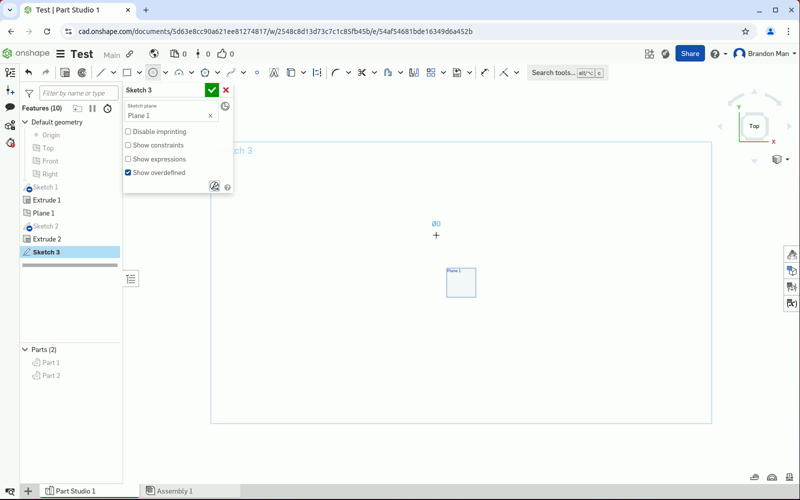
mouse_move(444, 234)
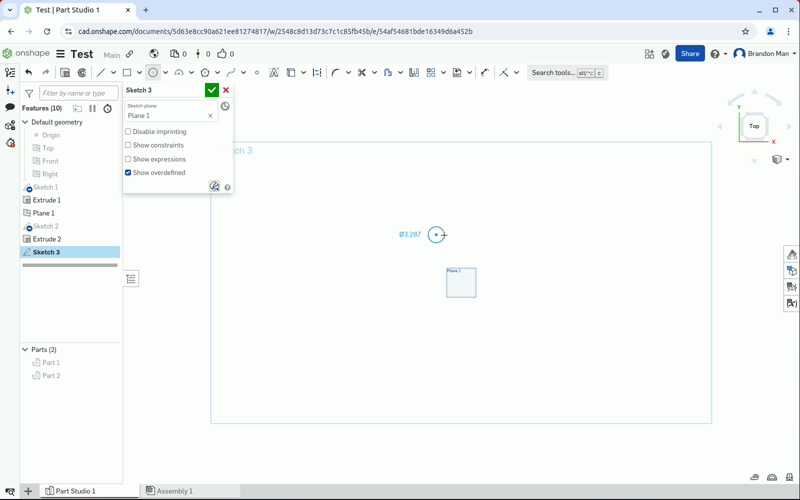
click(444, 234)
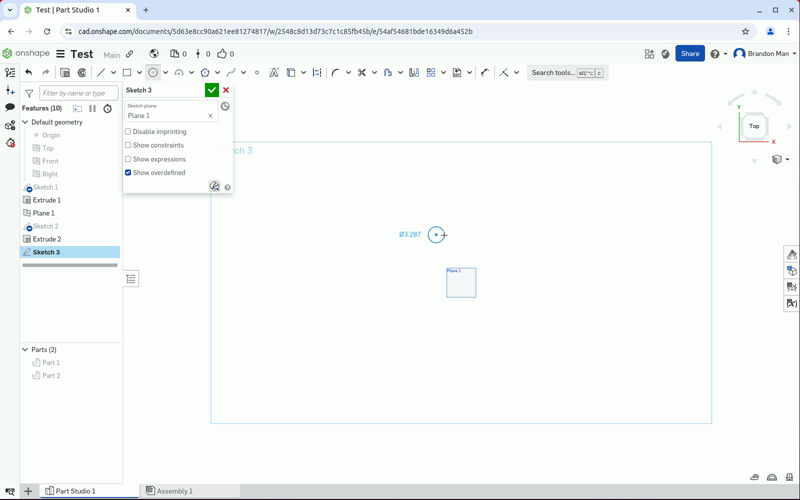
key(esc)
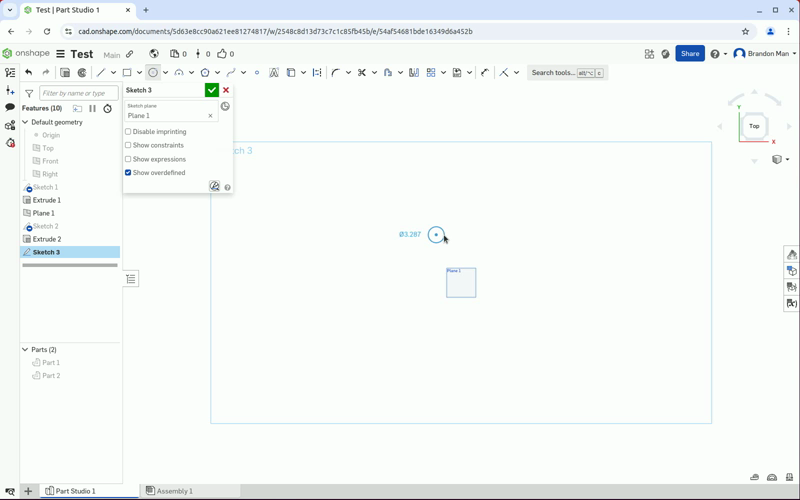
mouse_move(432, 237)
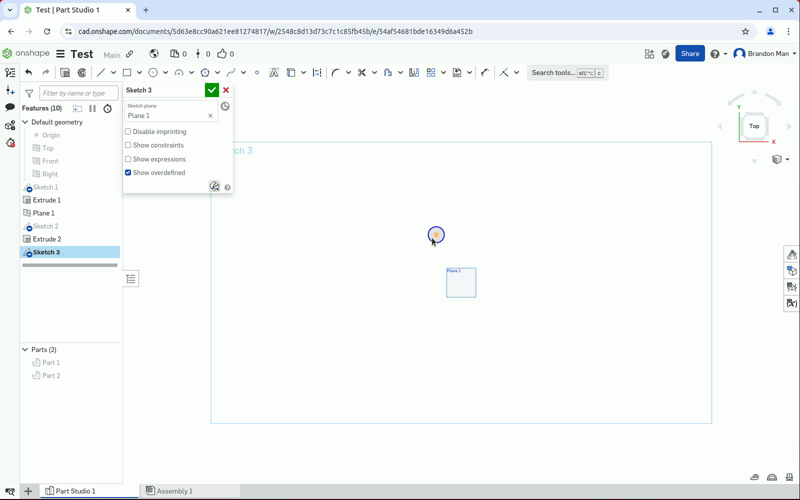
scroll(6)
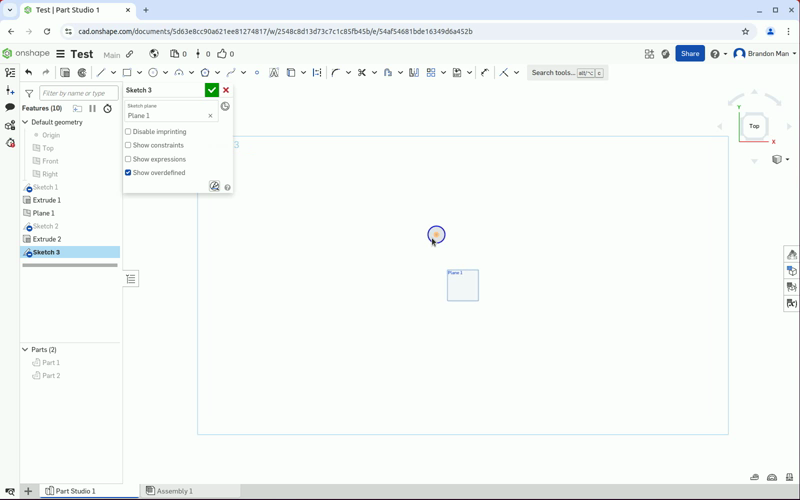
scroll(6)
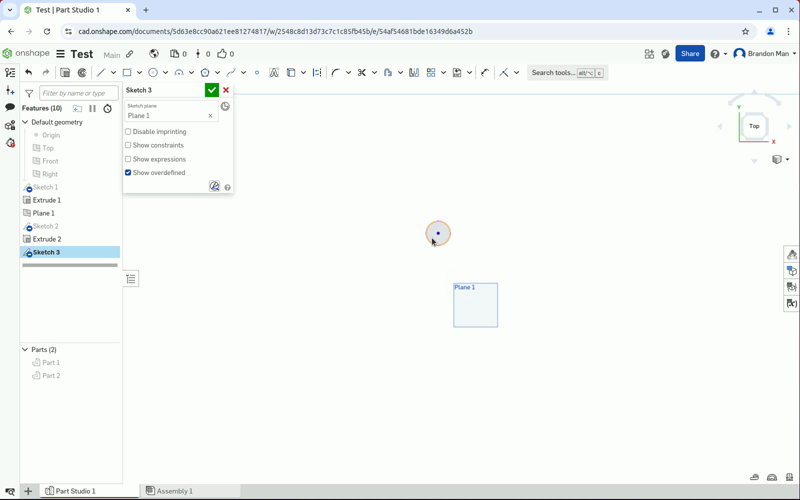
scroll(6)
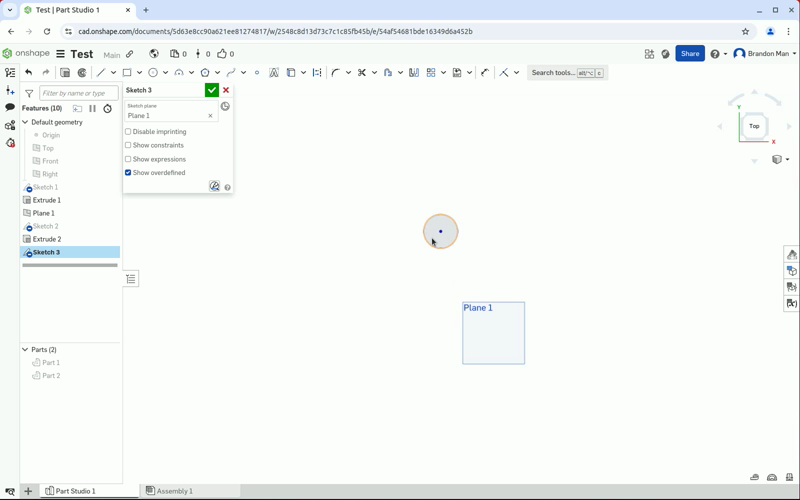
scroll(6)
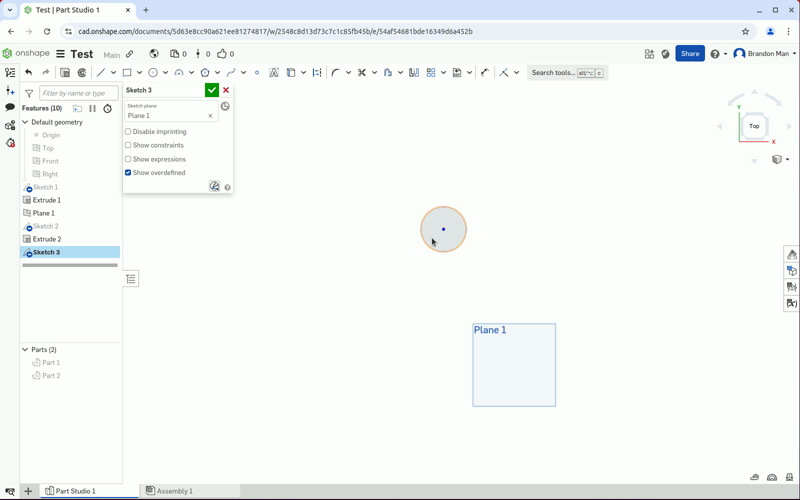
scroll(6)
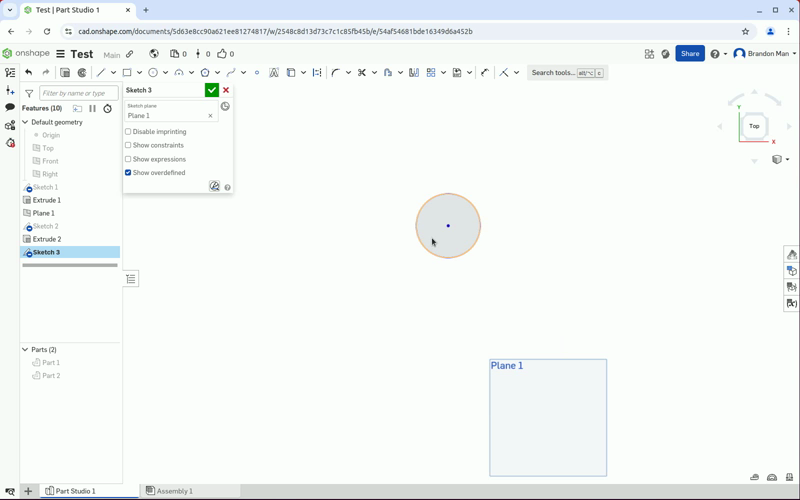
scroll(6)
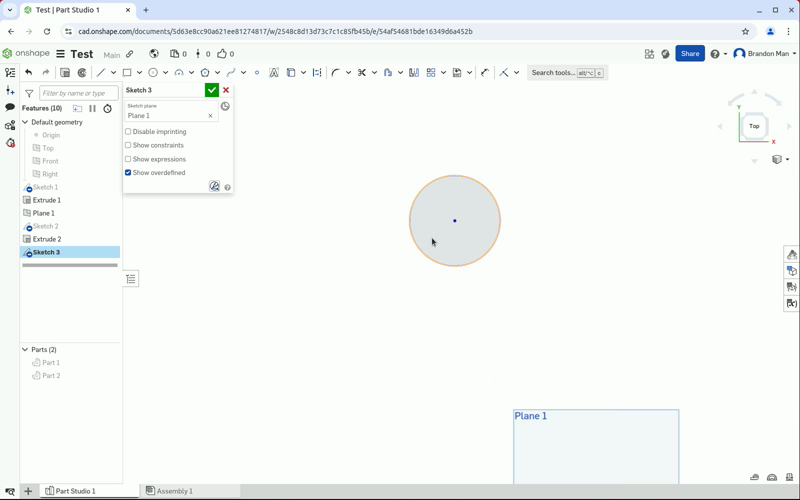
scroll(6)
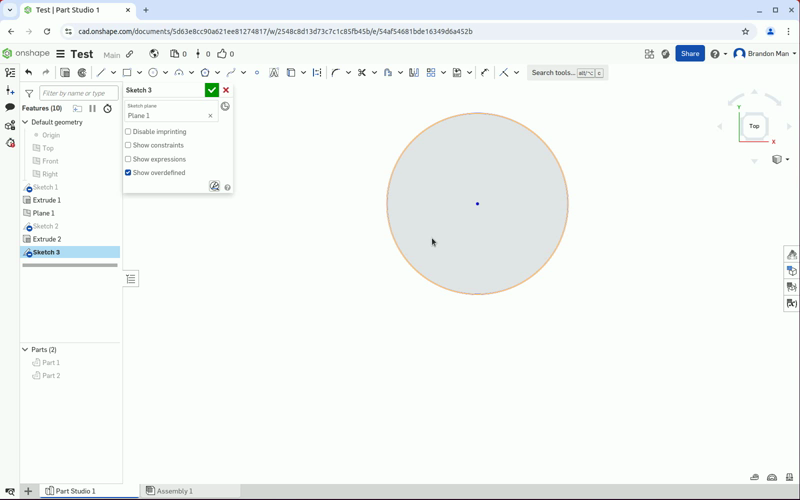
click(432, 237)
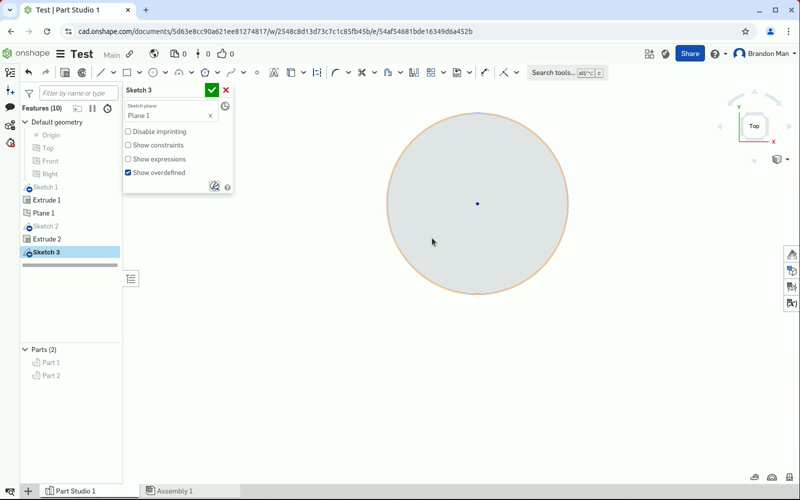
scroll(-6)
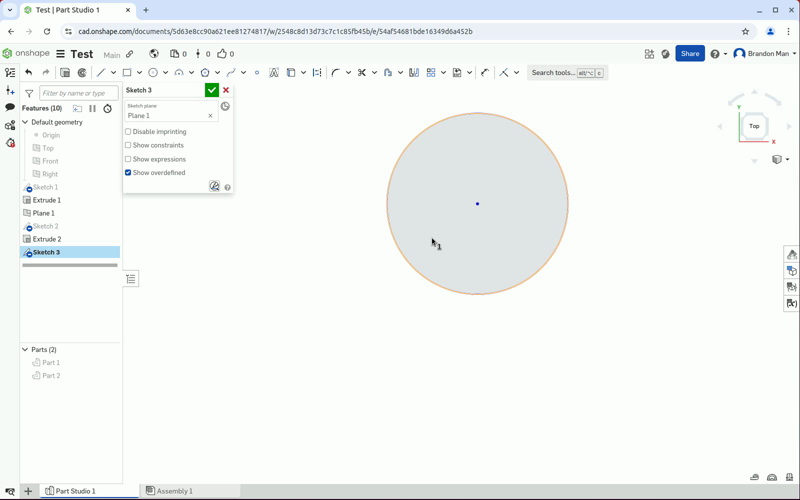
scroll(-6)
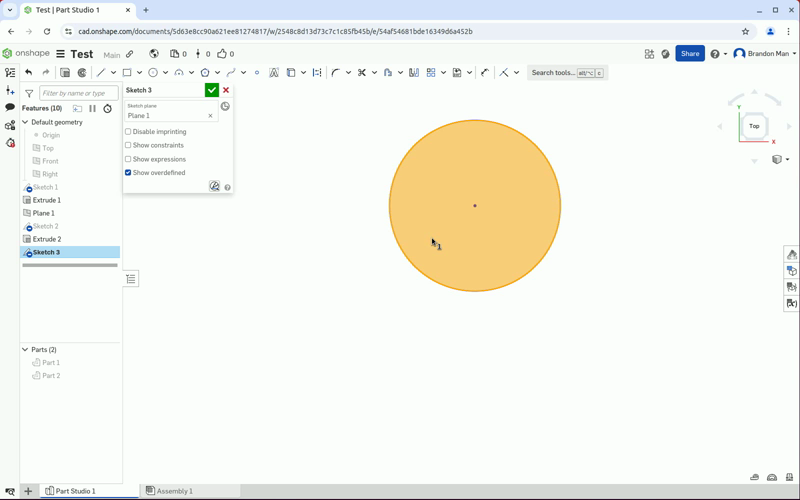
scroll(-6)
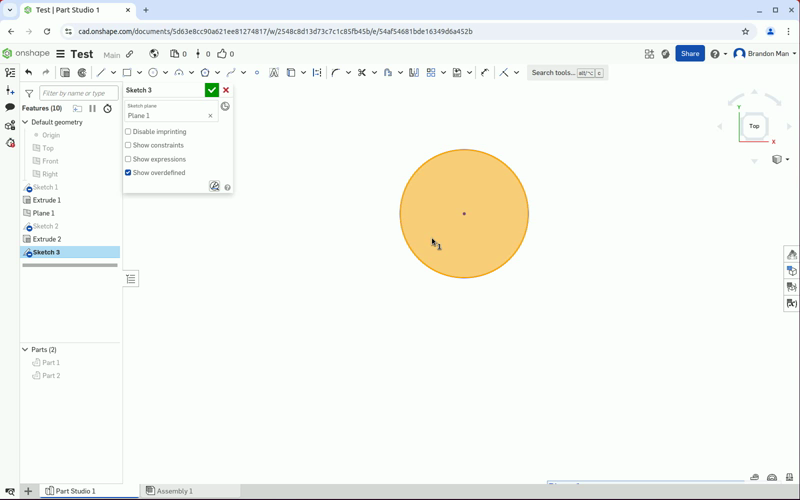
scroll(-6)
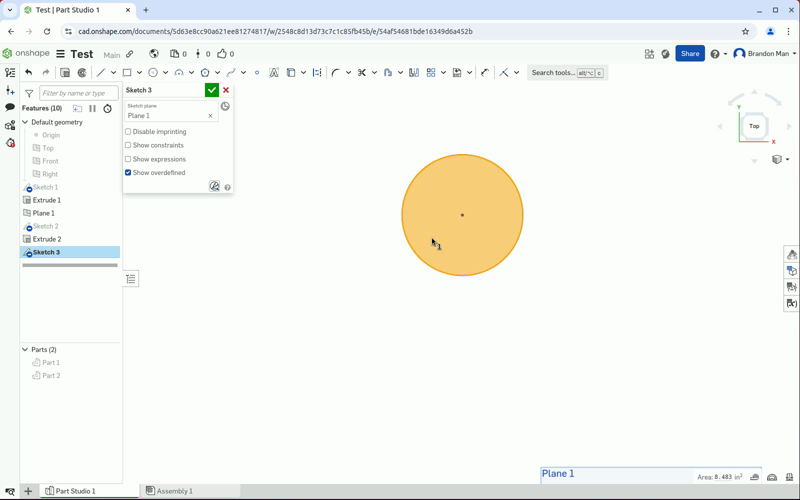
scroll(-6)
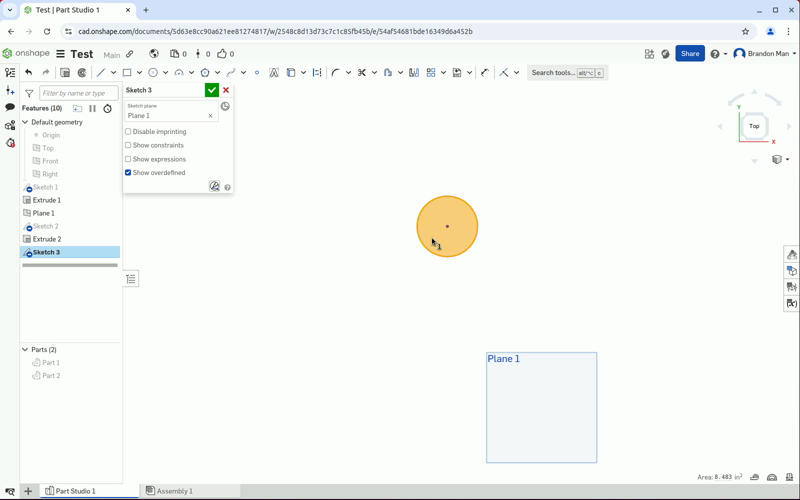
scroll(-6)
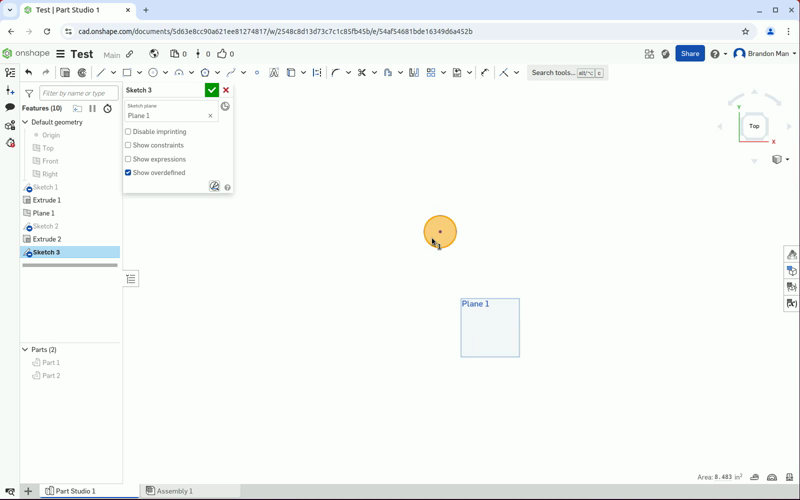
scroll(-6)
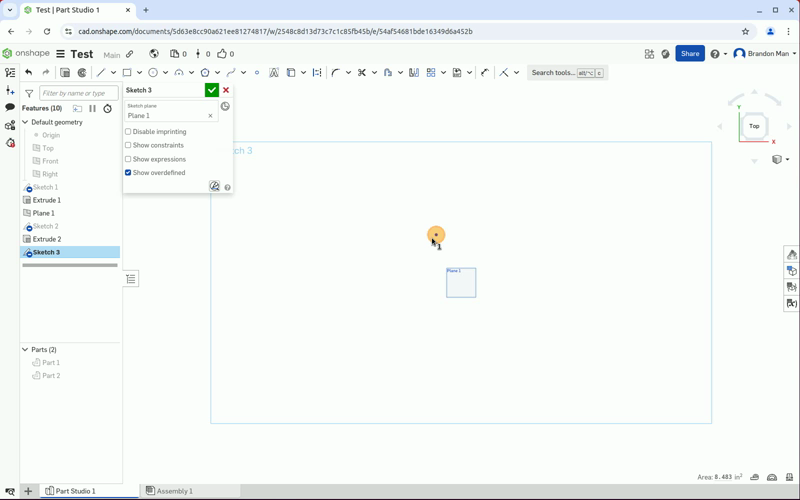
mouse_move(73, 352)
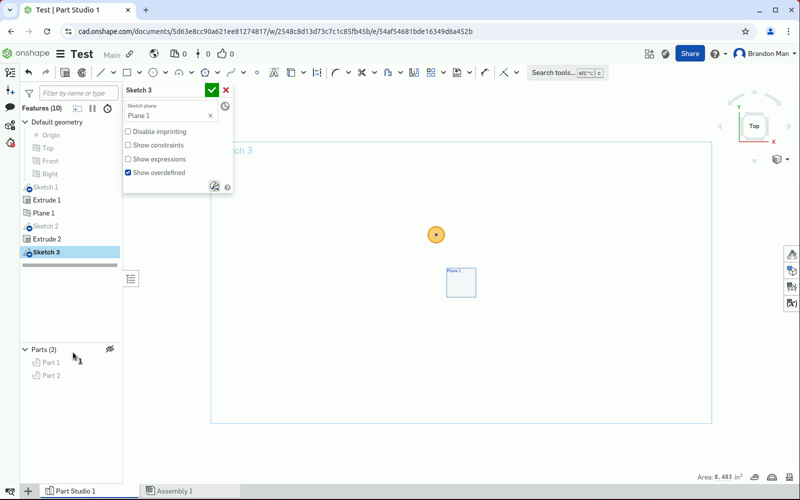
key(shift+y)
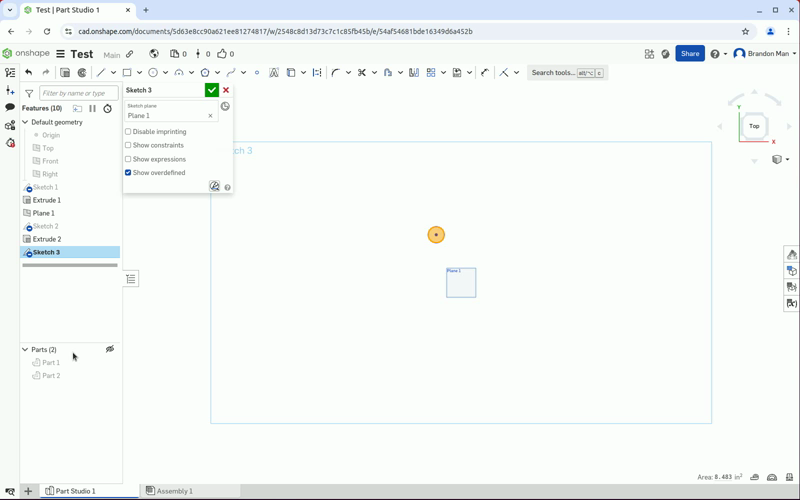
key(shift+e)
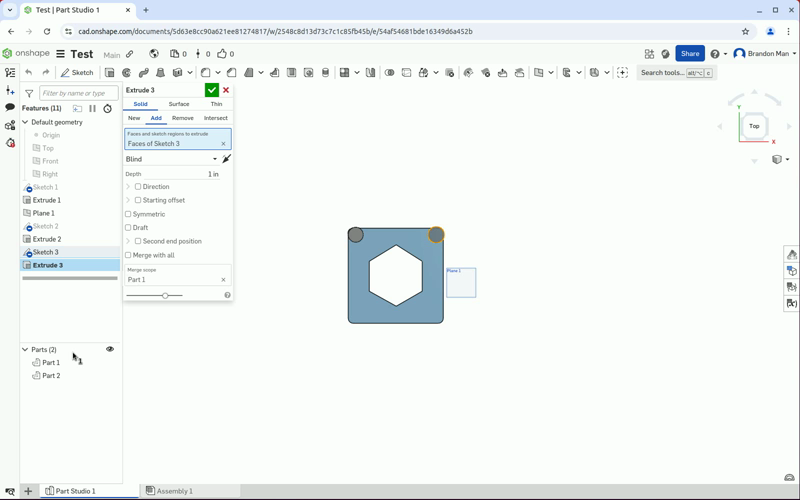
mouse_move(143, 106)
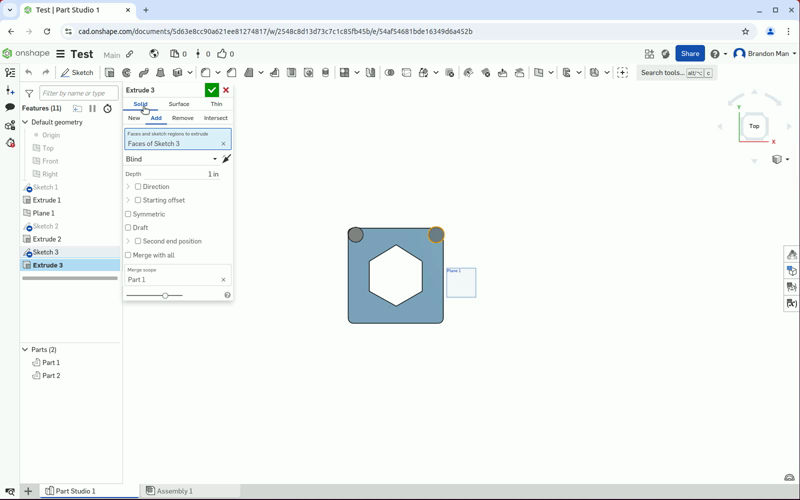
click(143, 106)
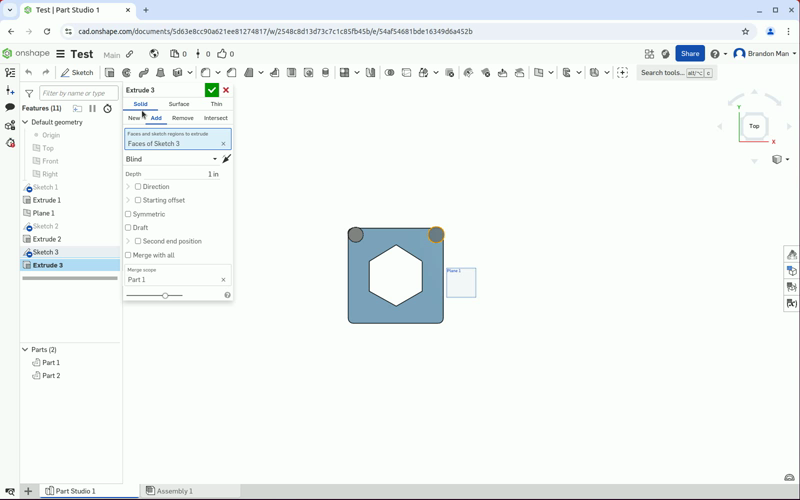
mouse_move(137, 120)
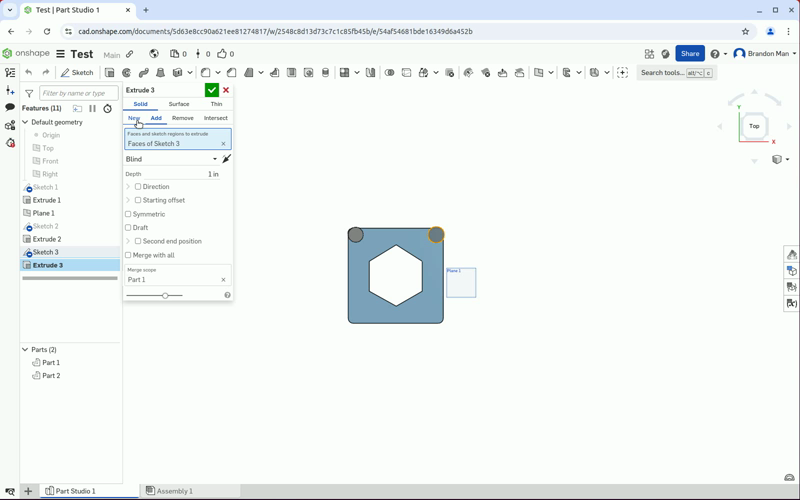
click(137, 120)
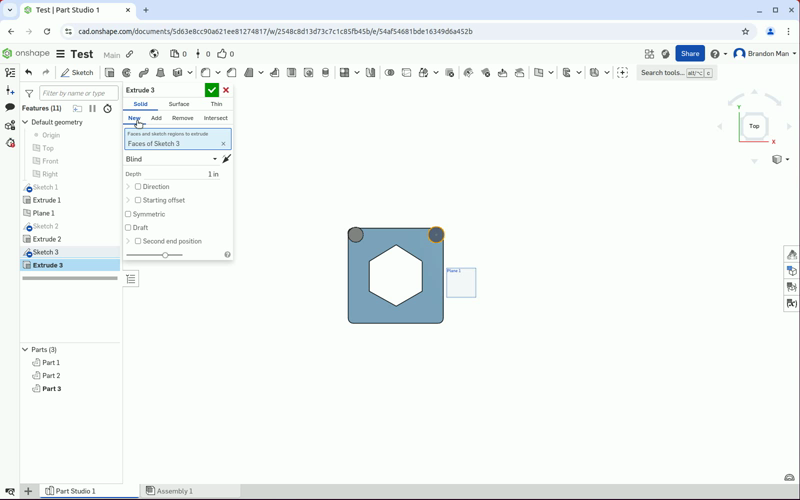
key(tab, 4)
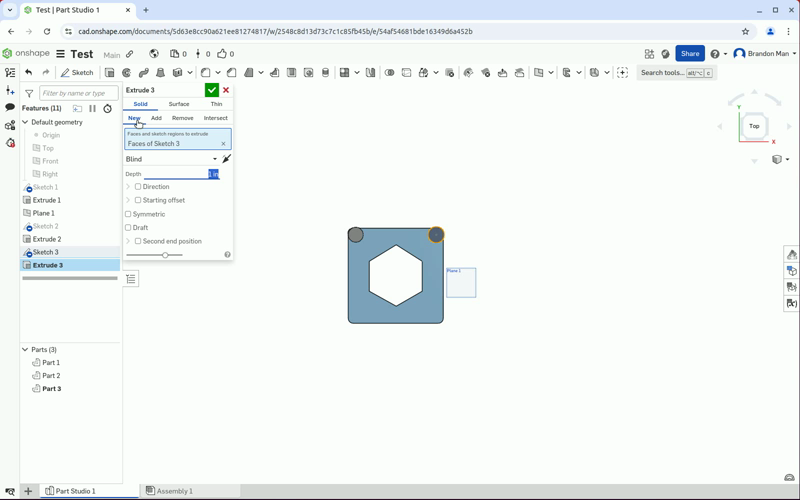
text(2.166)
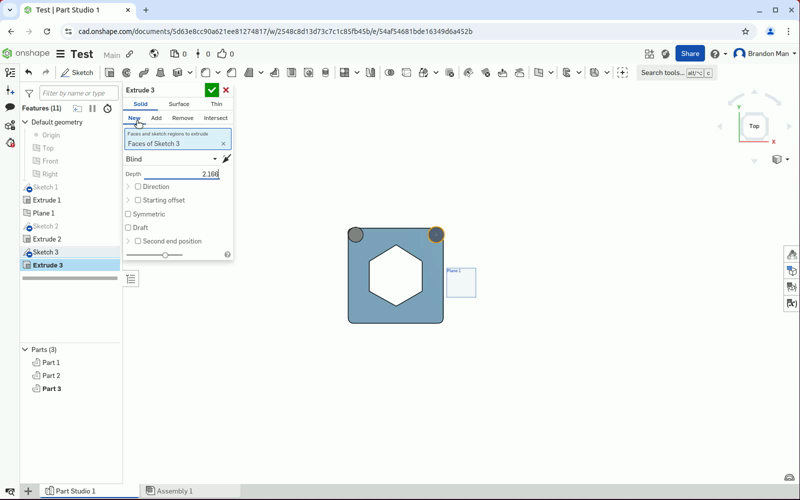
key(enter)
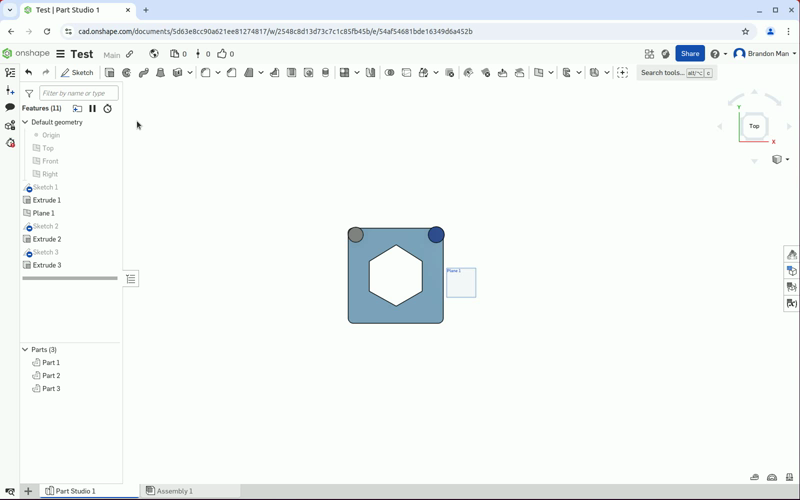
key(shift+h)
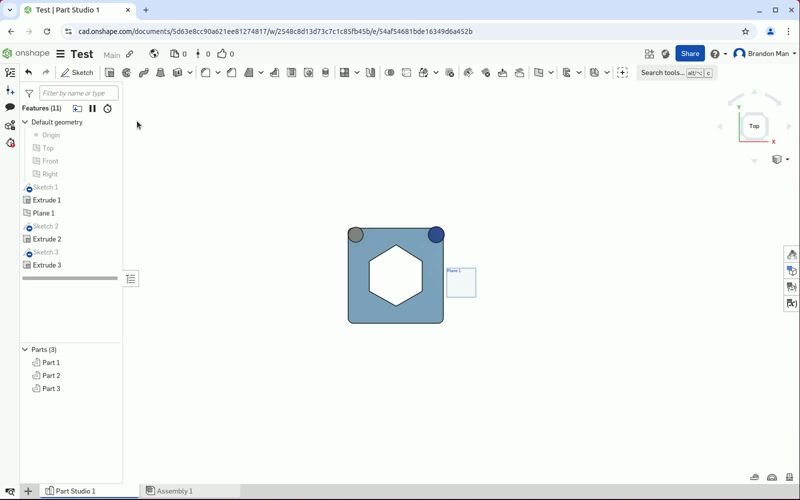
key(shift+h)
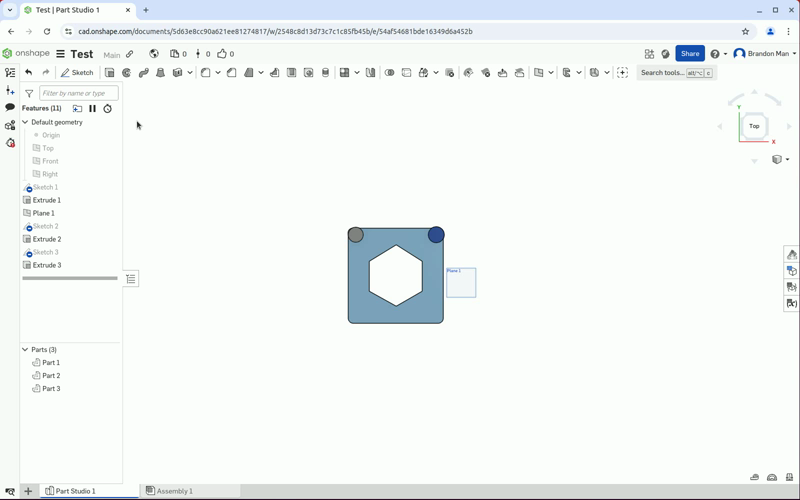
mouse_move(73, 189)
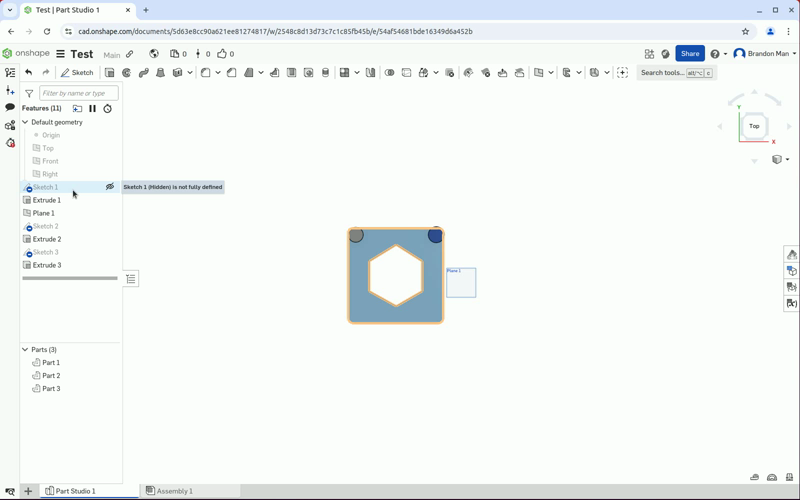
click(73, 189)
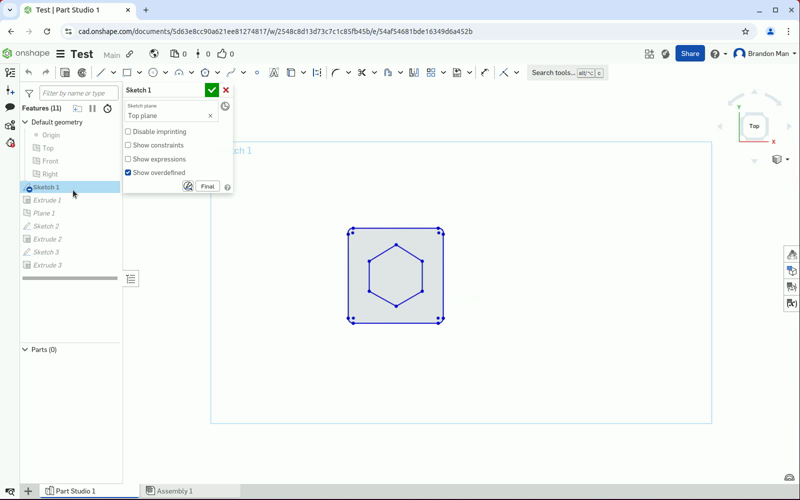
mouse_move(229, 92)
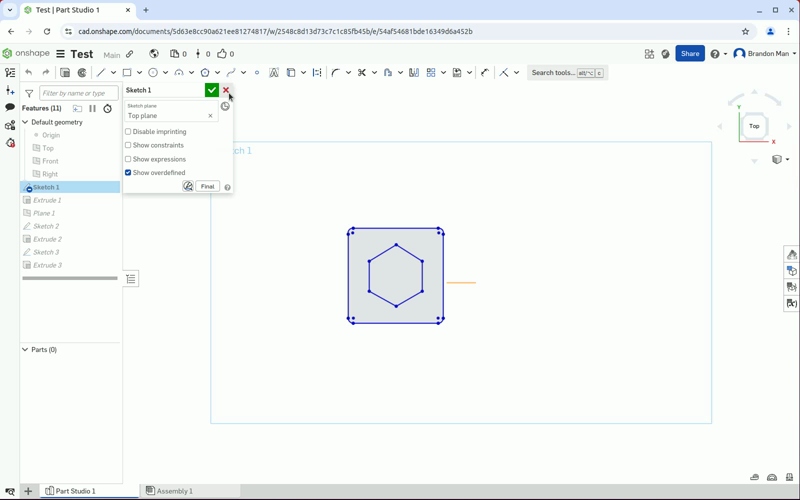
click(229, 92)
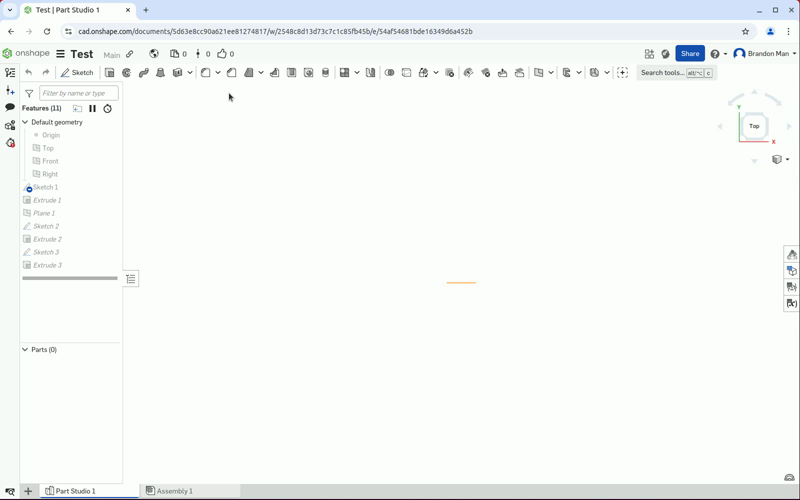
key(shift+s)
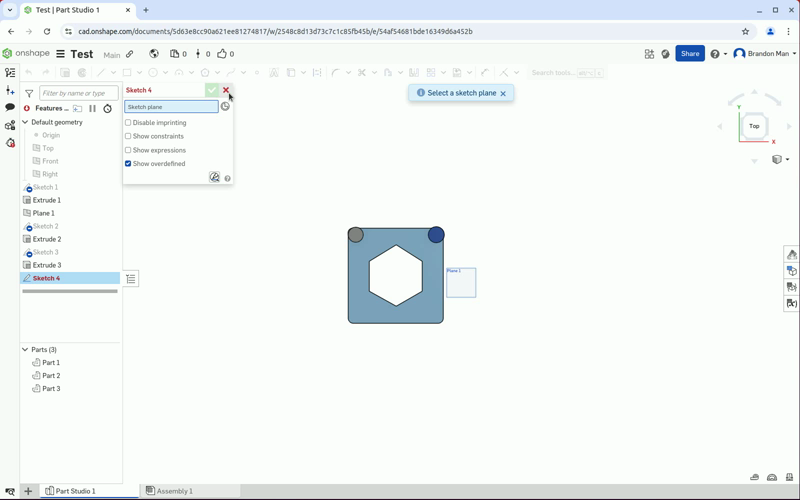
mouse_move(73, 215)
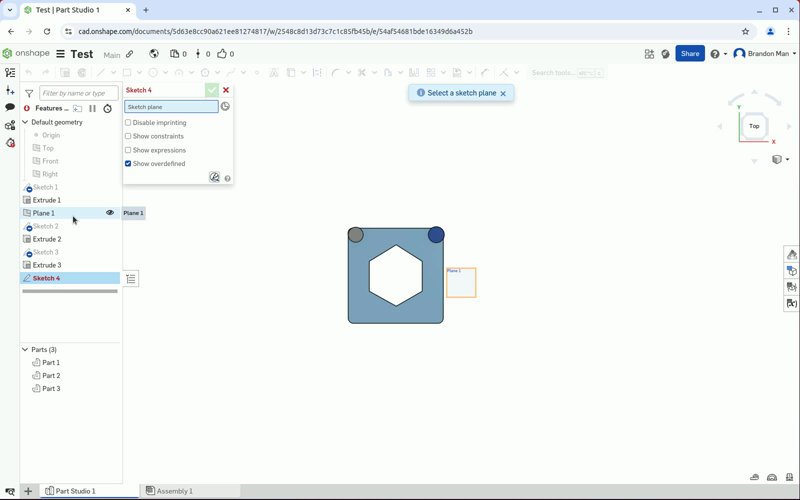
click(73, 215)
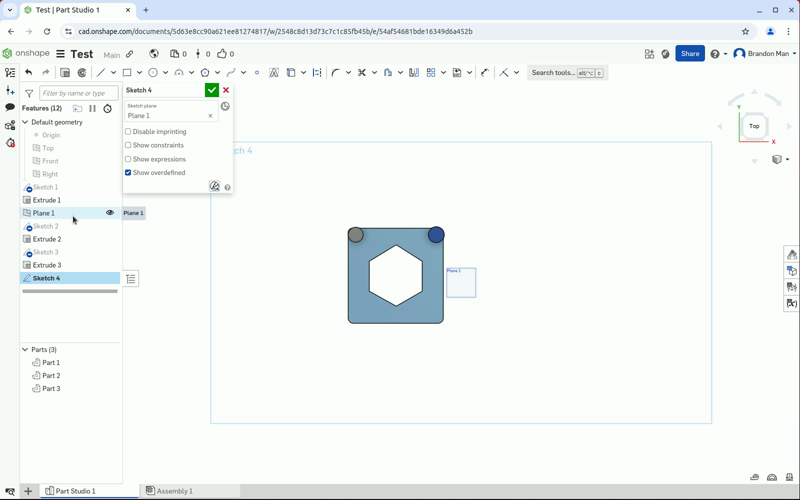
mouse_move(73, 352)
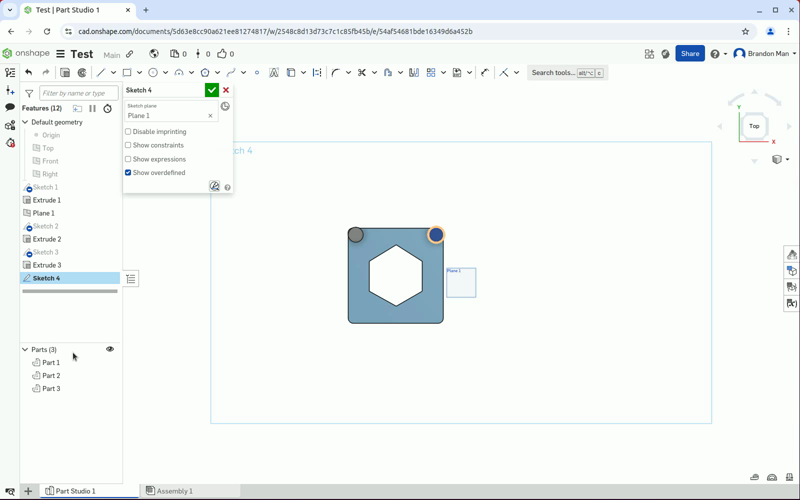
key(y)
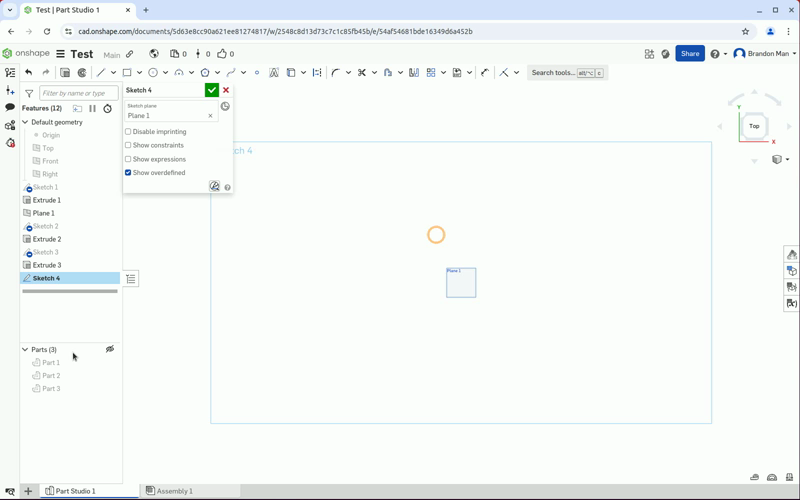
key(c)
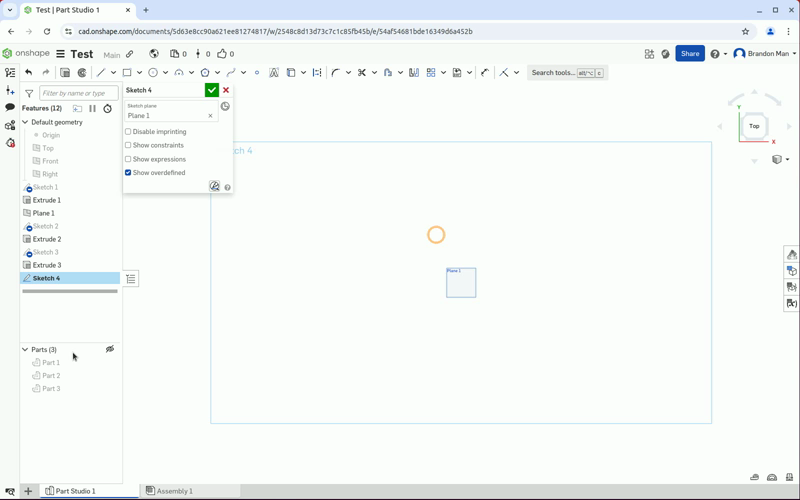
key_down(shift)
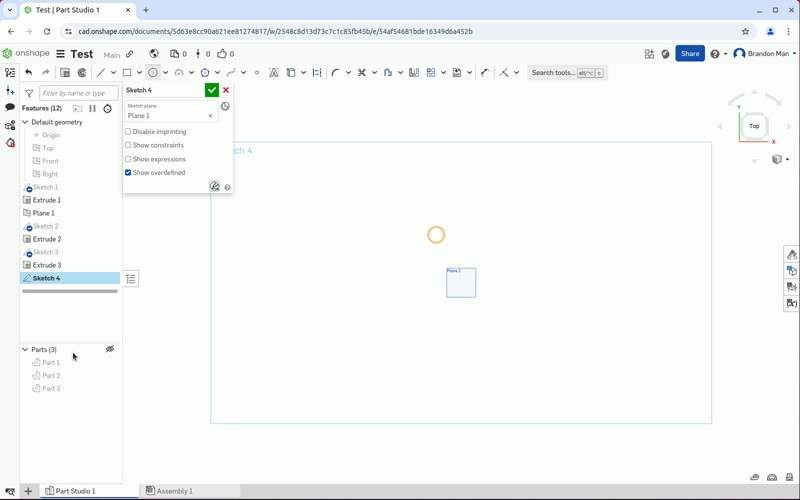
mouse_move(355, 315)
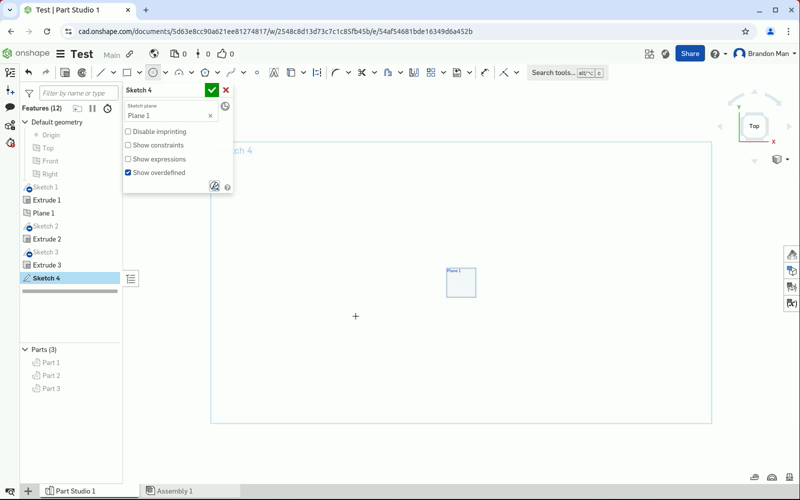
click(355, 315)
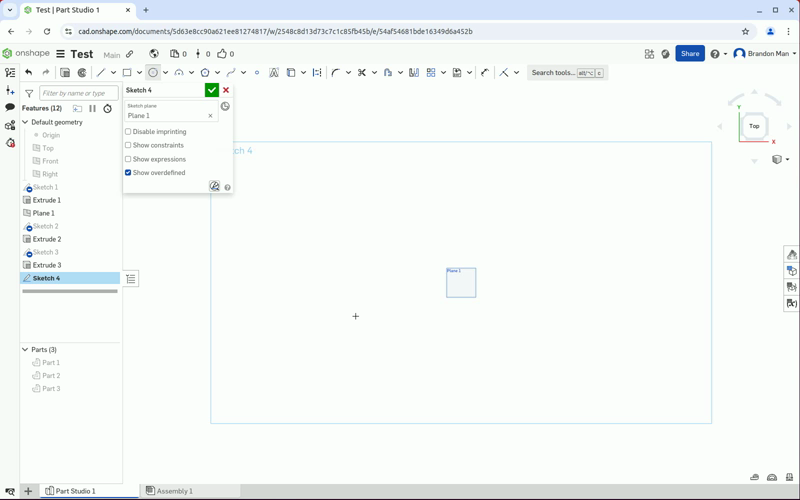
key_up(shift)
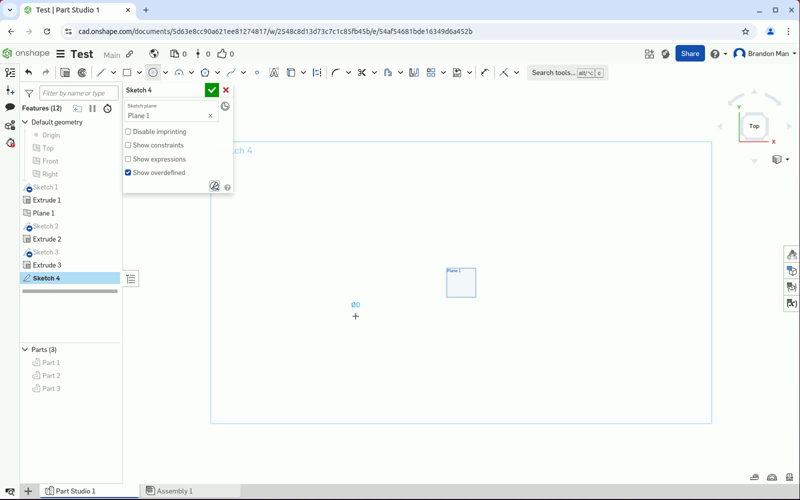
mouse_move(363, 315)
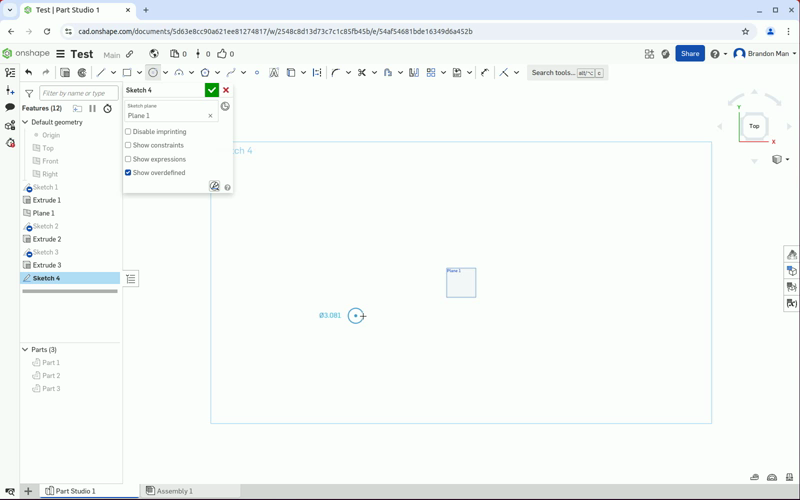
click(363, 315)
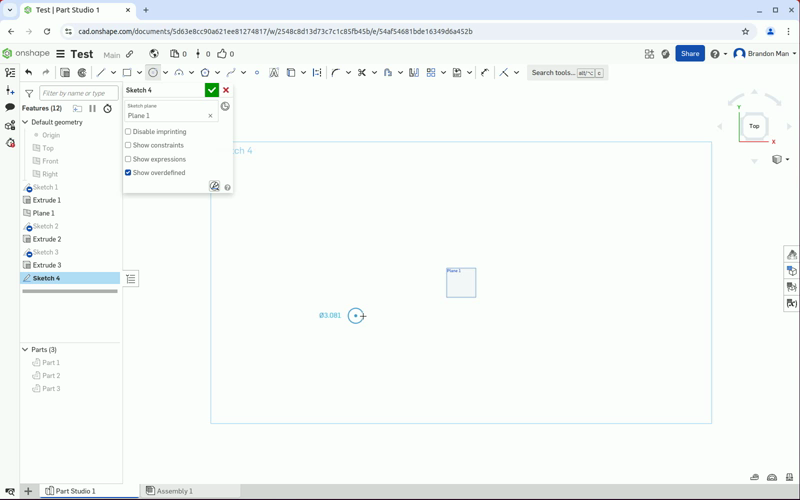
key(esc)
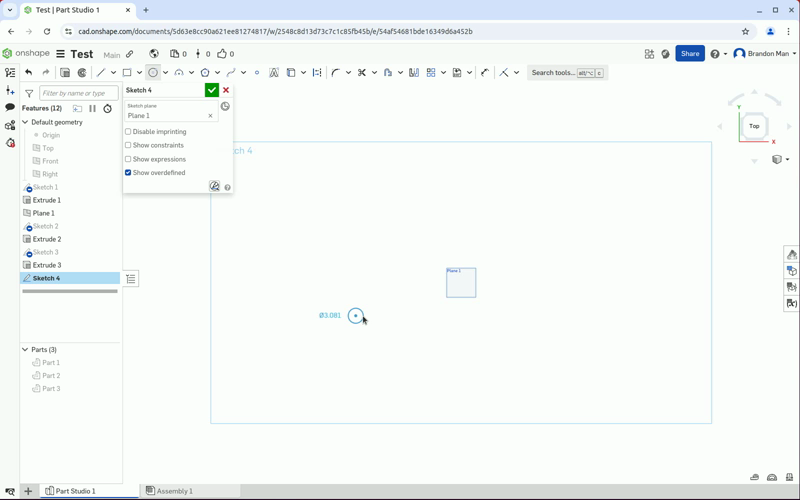
mouse_move(354, 316)
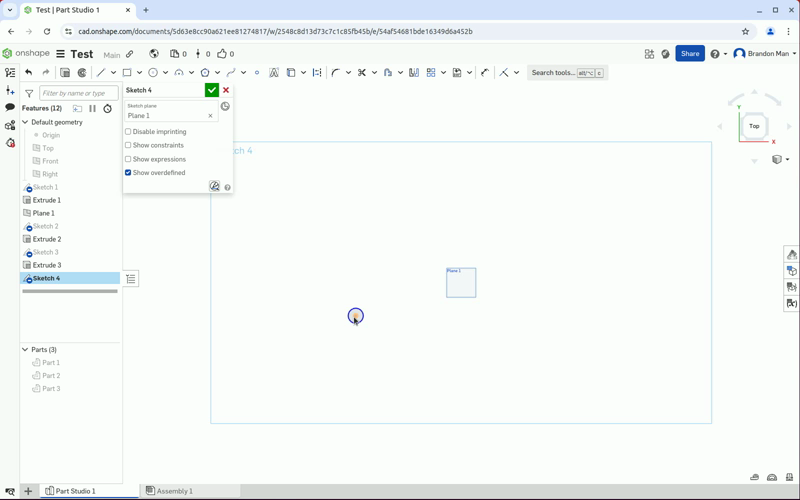
scroll(6)
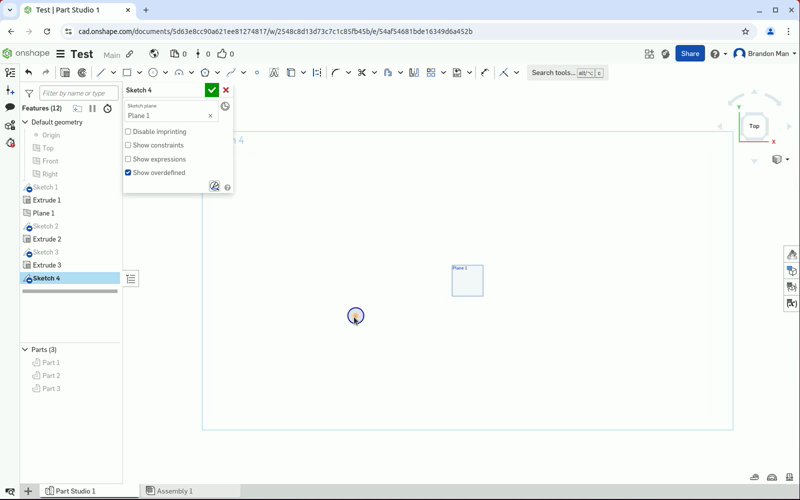
scroll(6)
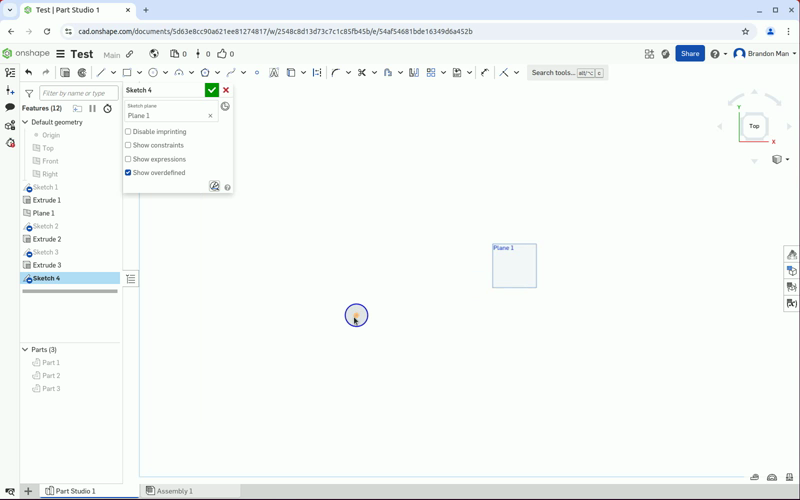
scroll(6)
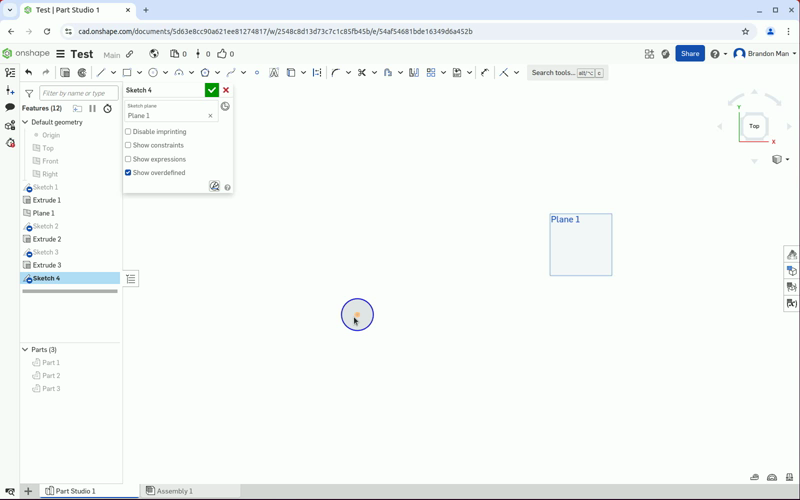
scroll(6)
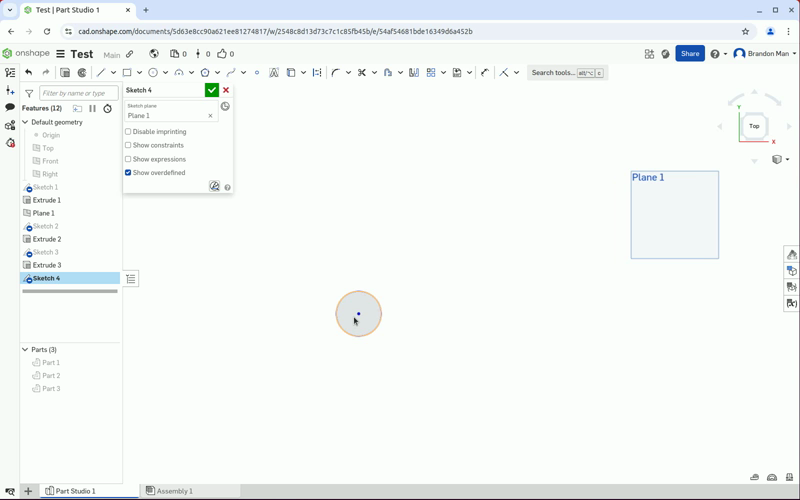
scroll(6)
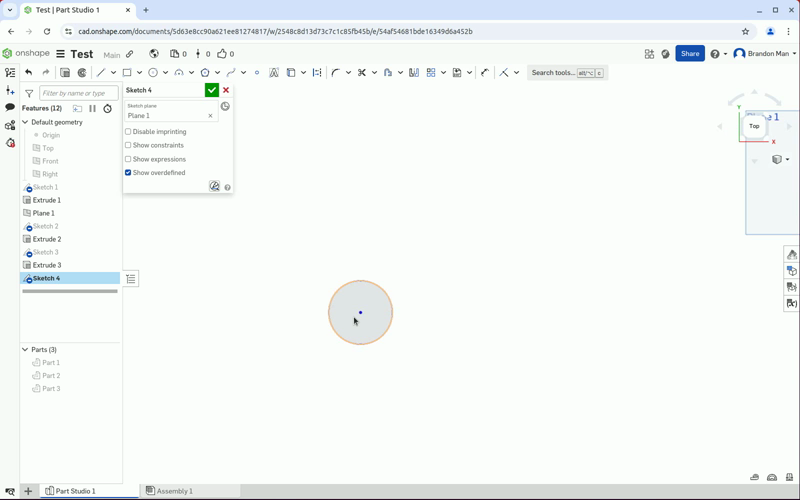
scroll(6)
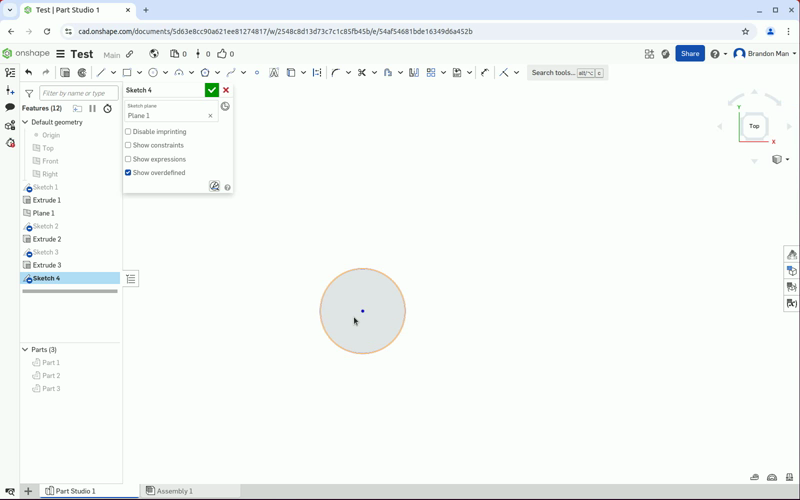
scroll(6)
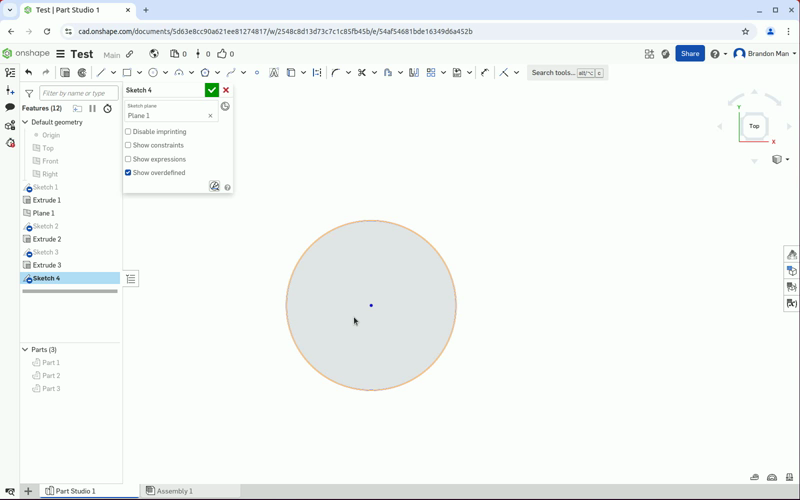
click(354, 316)
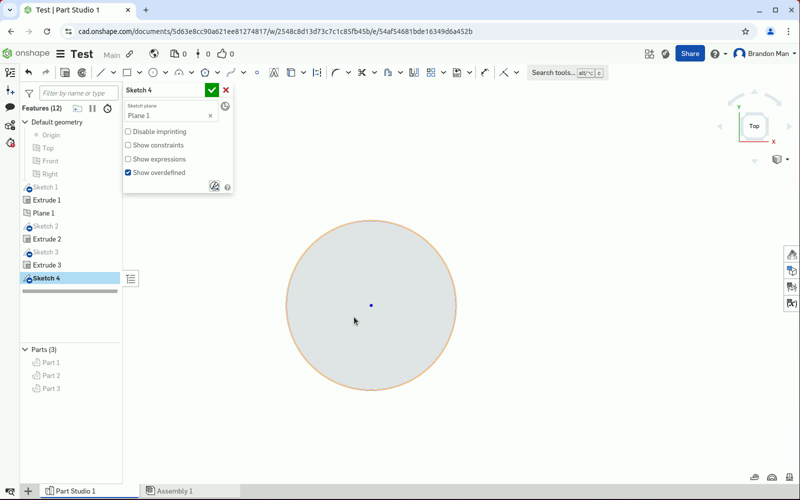
scroll(-6)
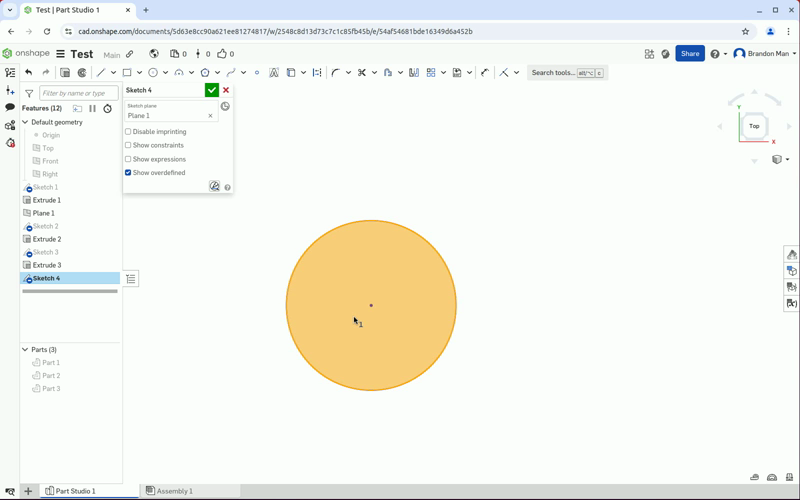
scroll(-6)
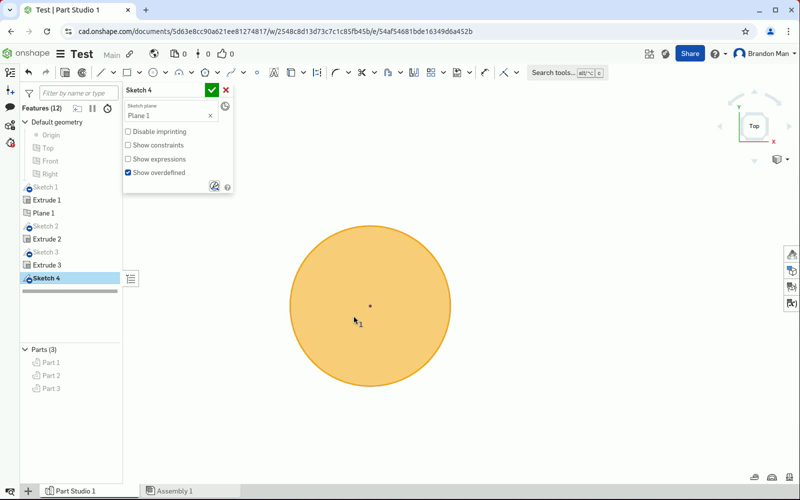
scroll(-6)
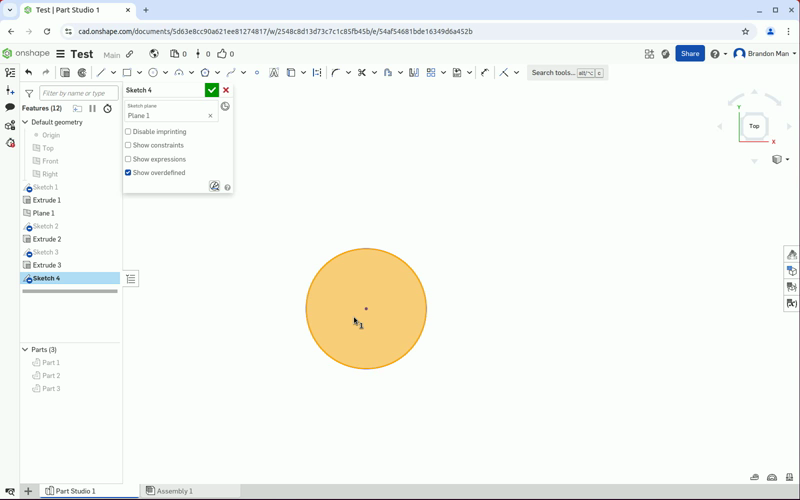
scroll(-6)
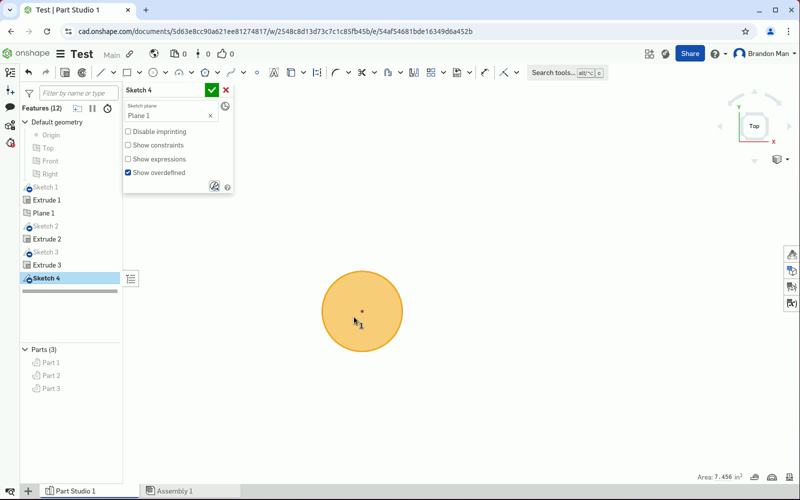
scroll(-6)
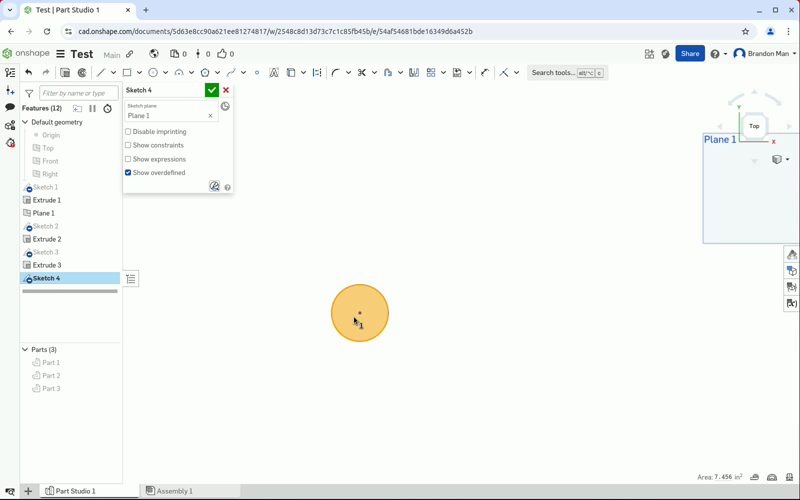
scroll(-6)
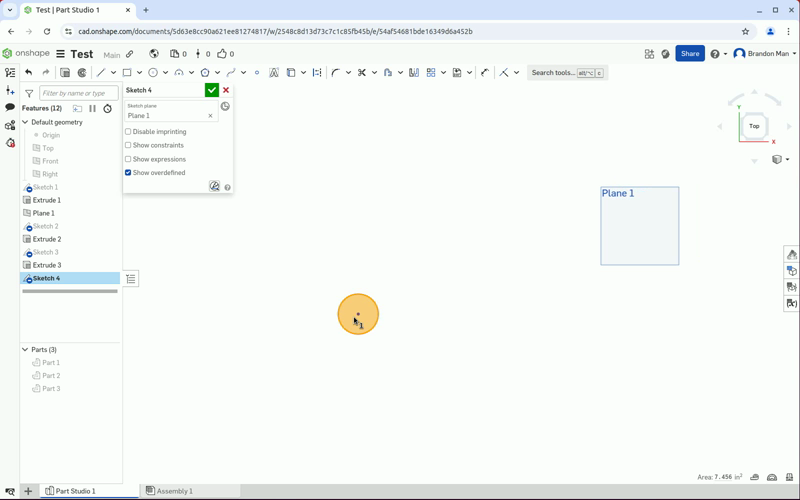
scroll(-6)
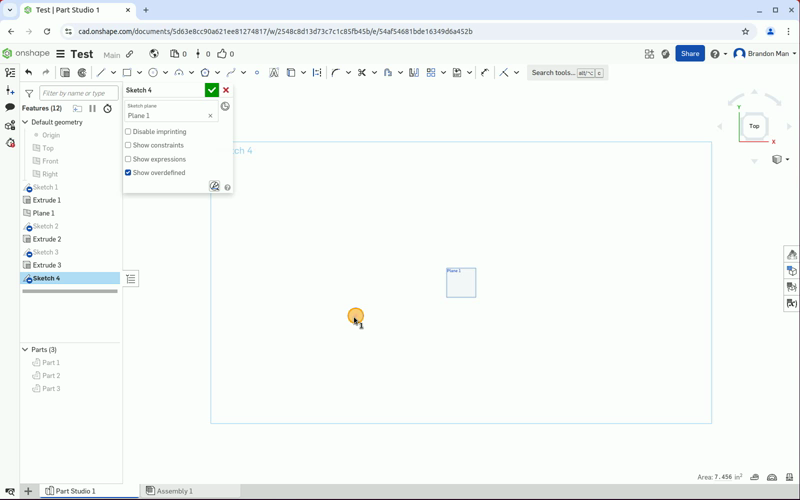
mouse_move(73, 352)
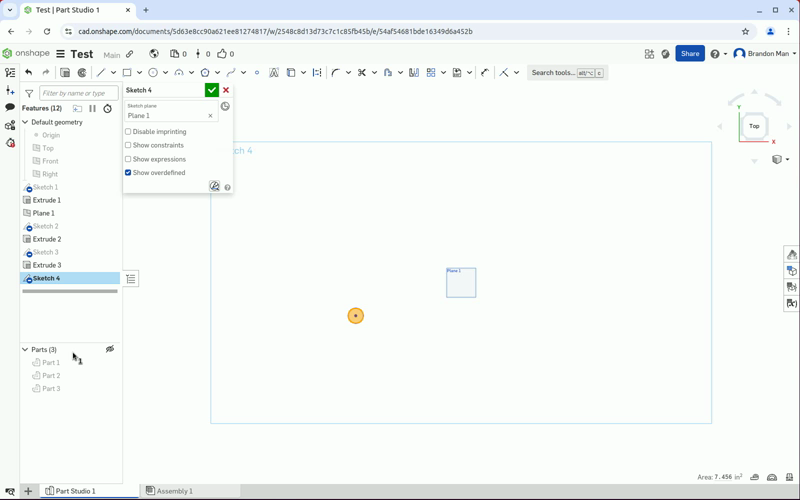
key(shift+y)
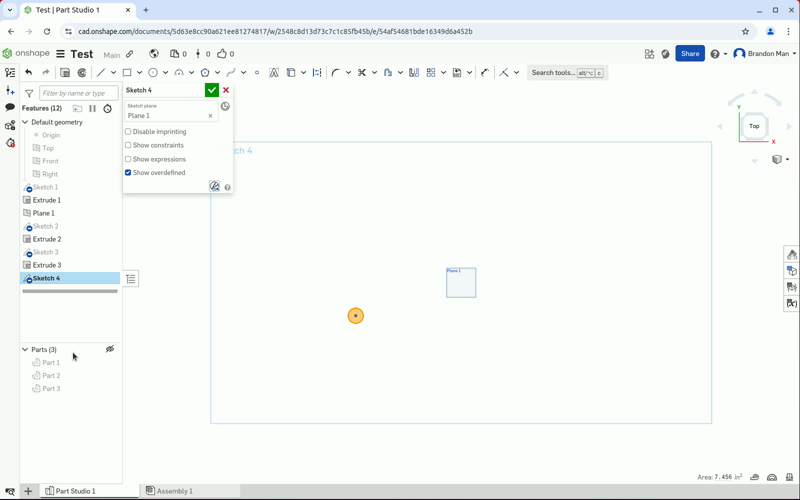
key(shift+e)
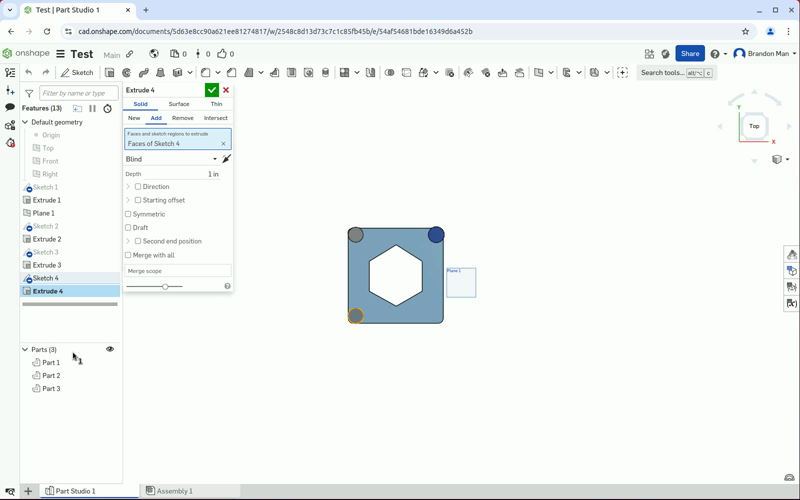
mouse_move(143, 106)
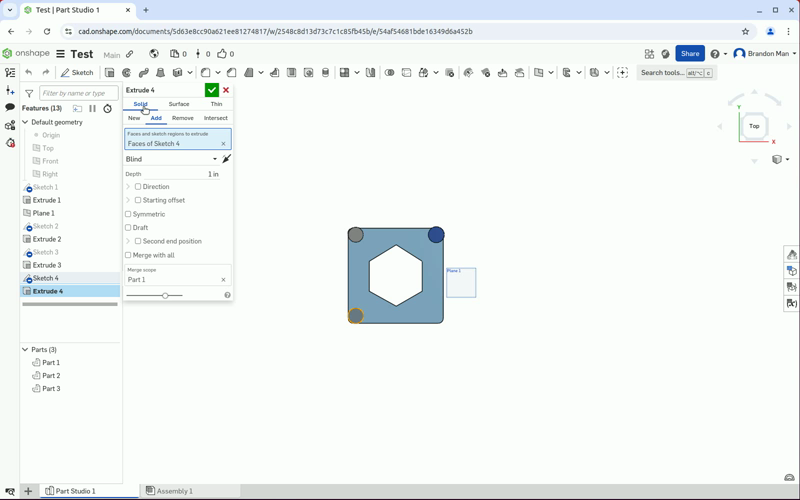
click(143, 106)
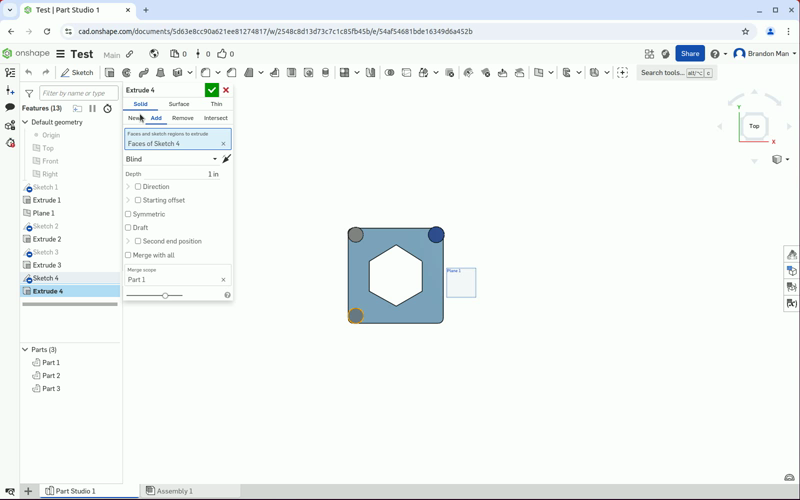
mouse_move(137, 120)
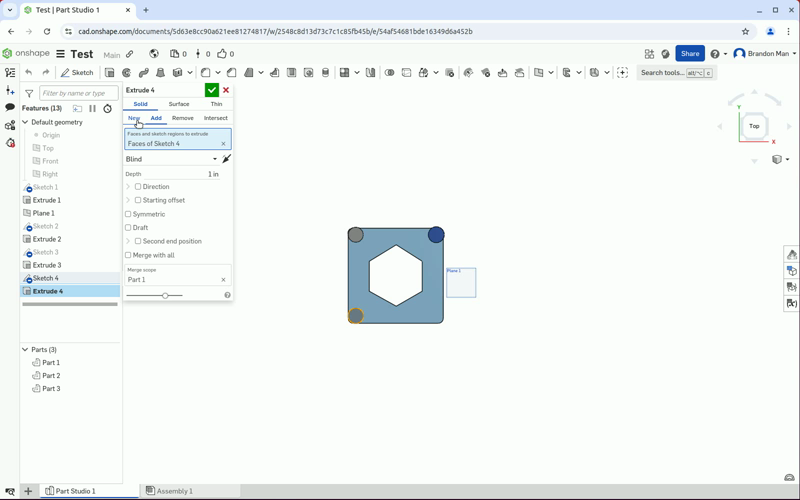
click(137, 120)
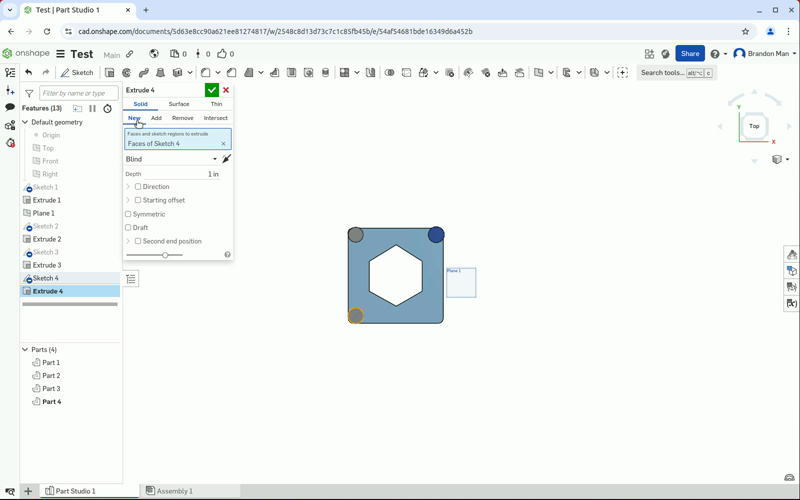
key(tab, 4)
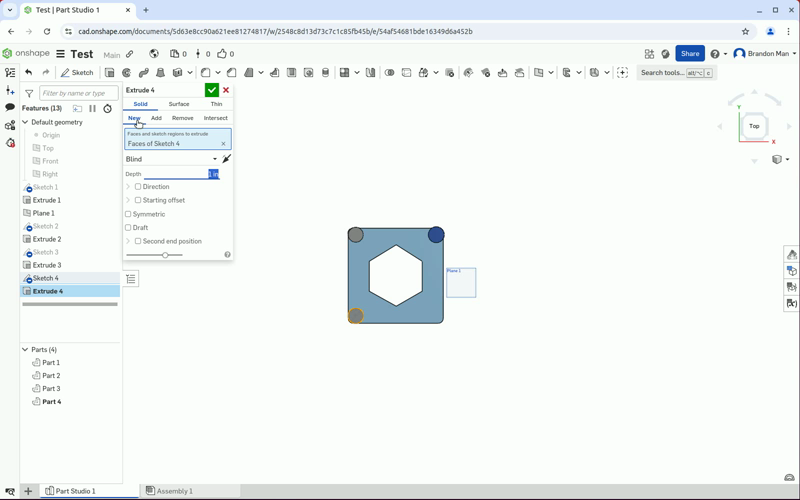
text(2.166)
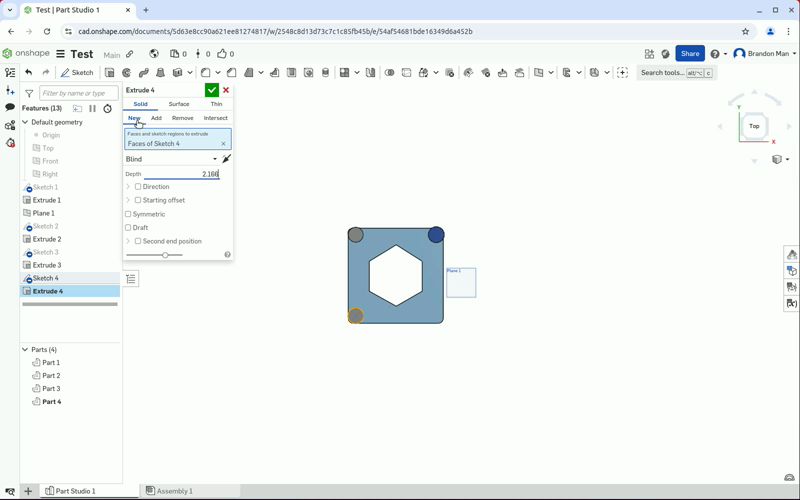
key(enter)
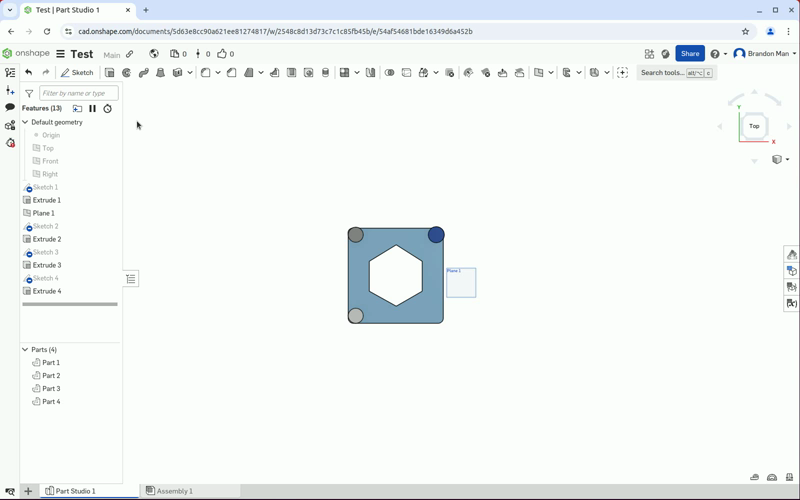
key(shift+h)
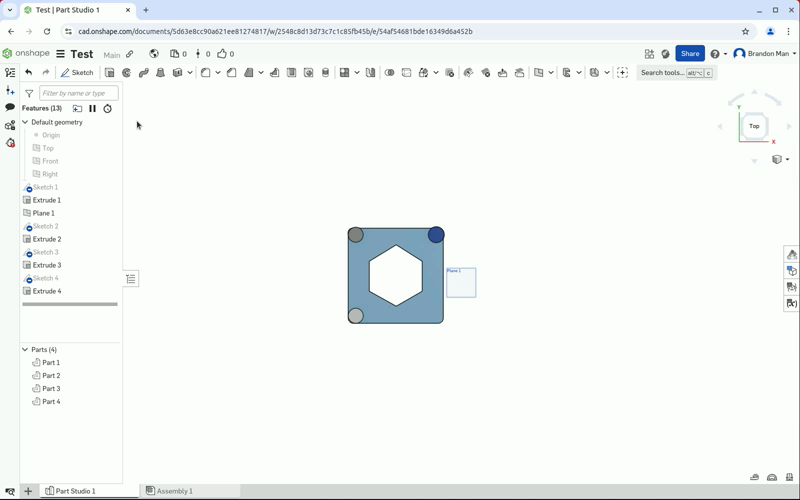
key(shift+h)
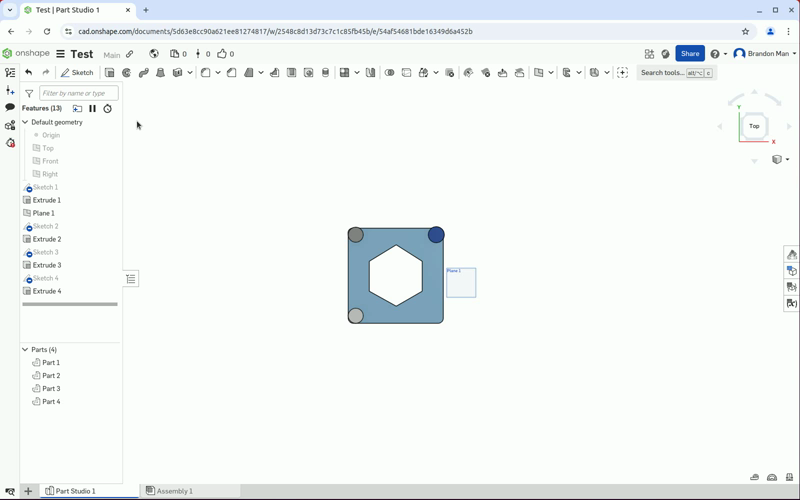
mouse_move(73, 189)
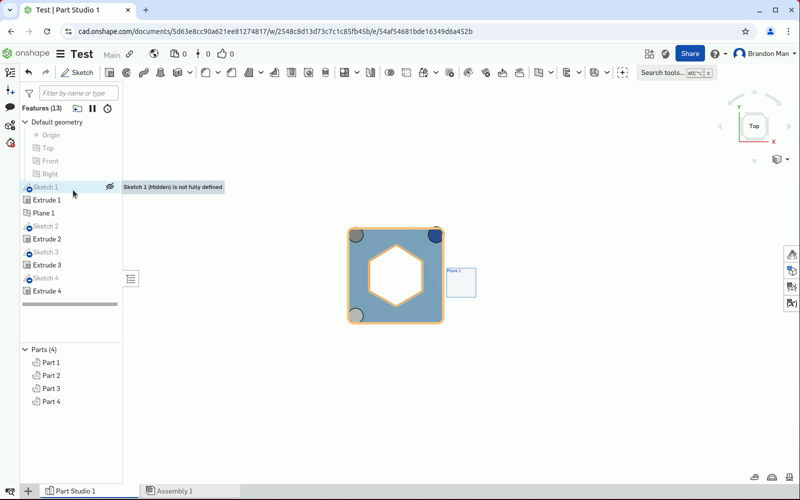
click(73, 189)
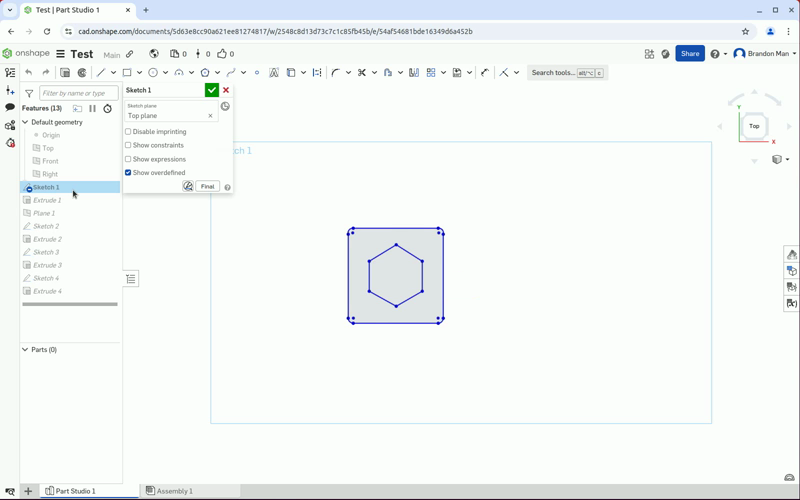
mouse_move(229, 92)
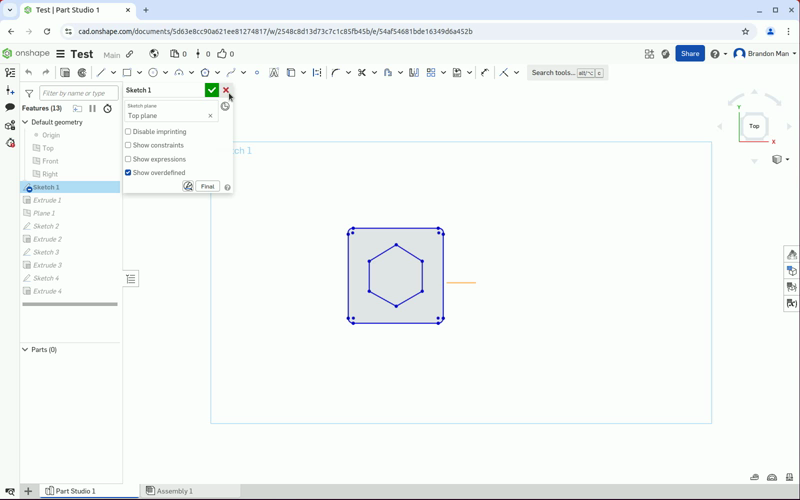
click(229, 92)
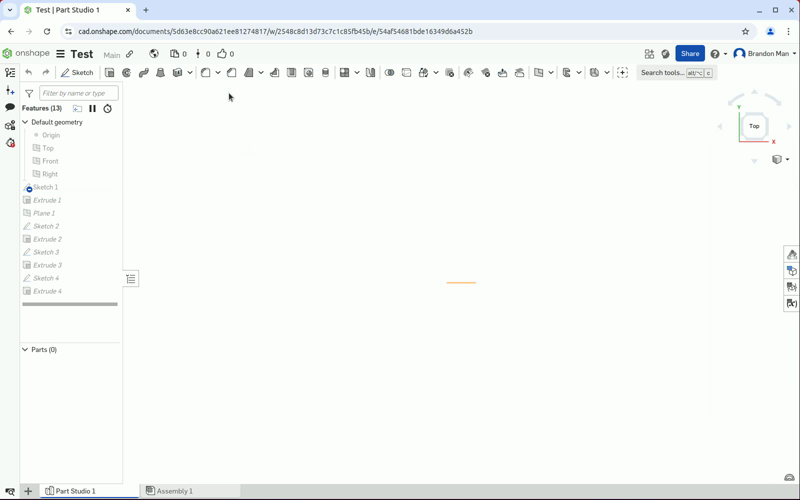
key(shift+s)
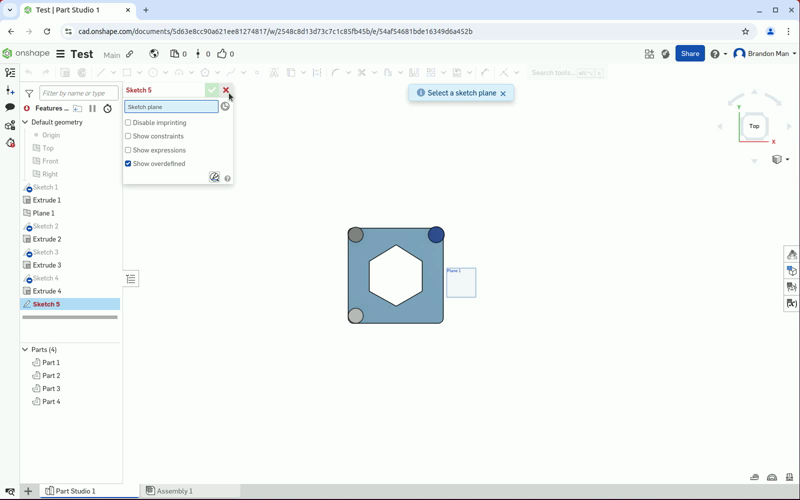
mouse_move(73, 215)
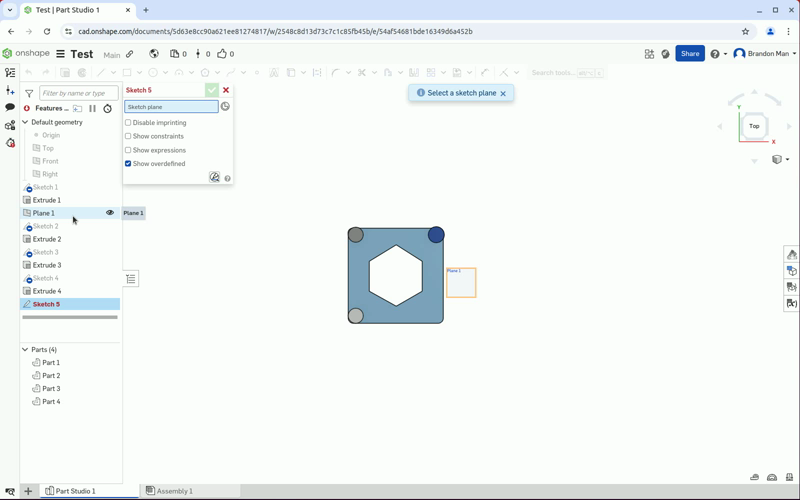
click(73, 215)
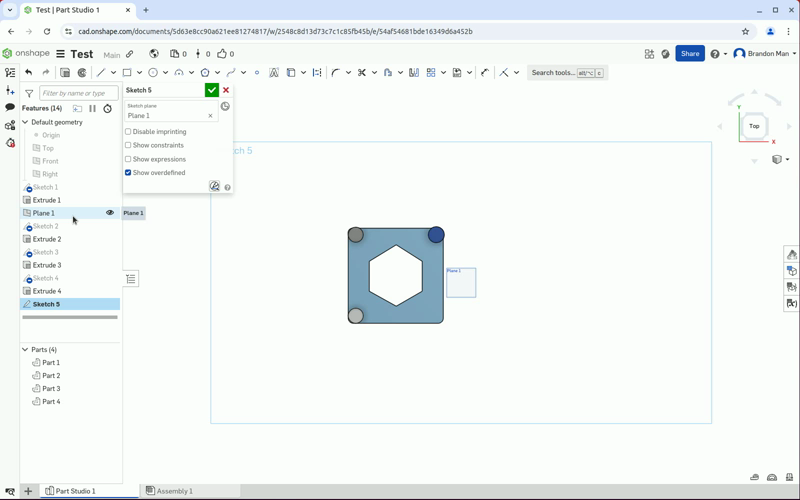
mouse_move(73, 352)
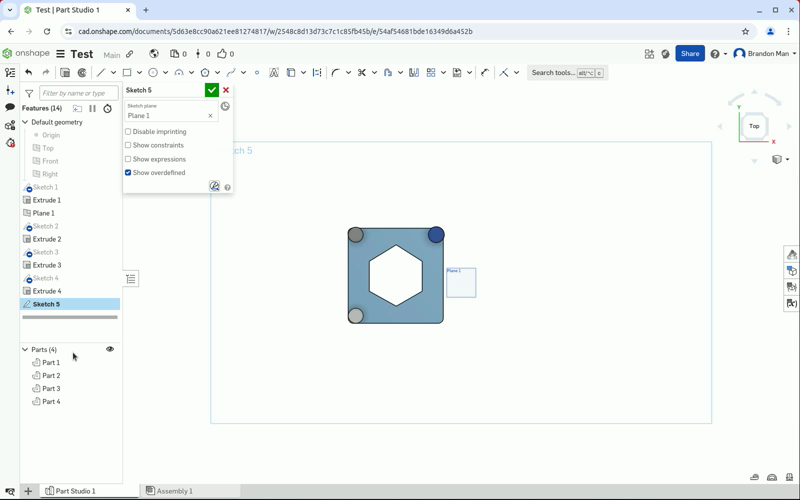
key(y)
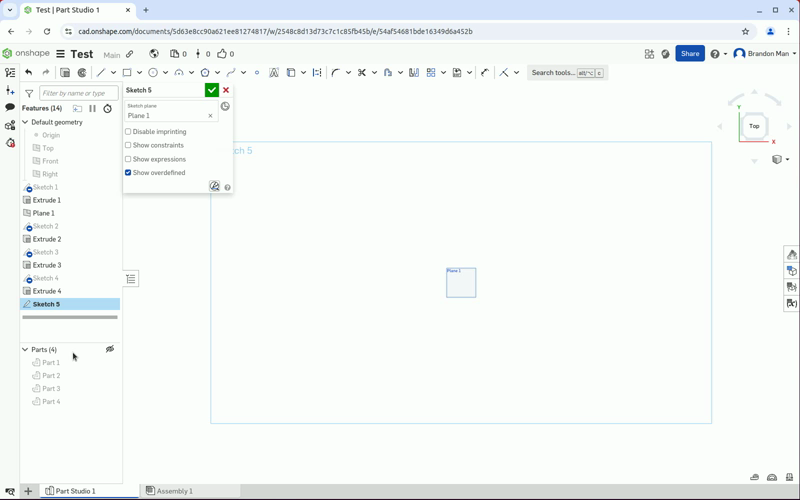
key(c)
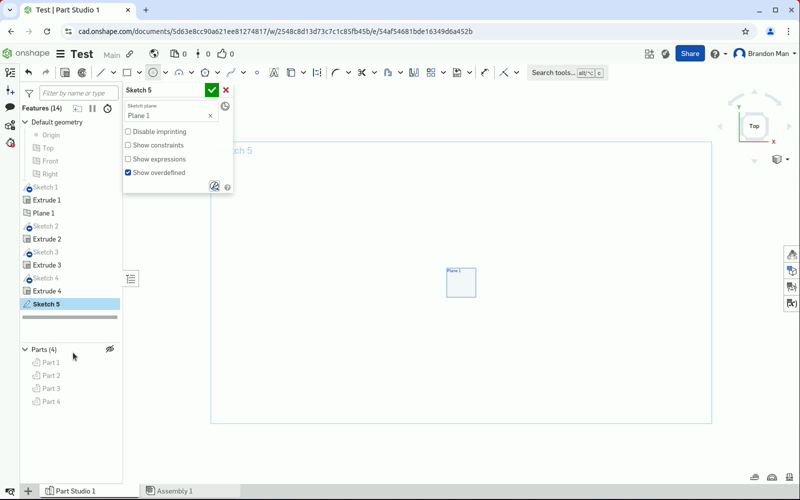
key_down(shift)
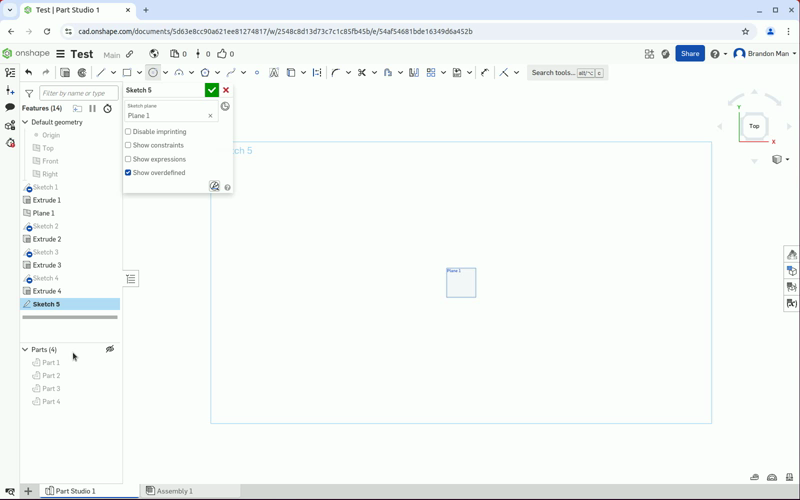
mouse_move(436, 315)
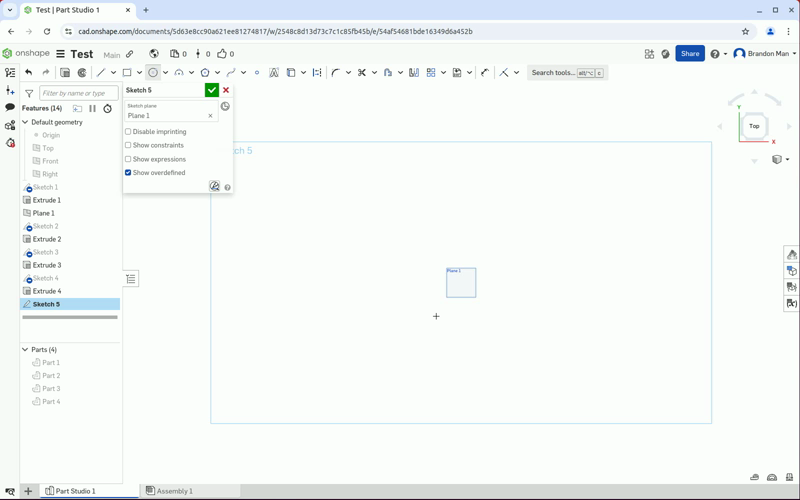
click(436, 315)
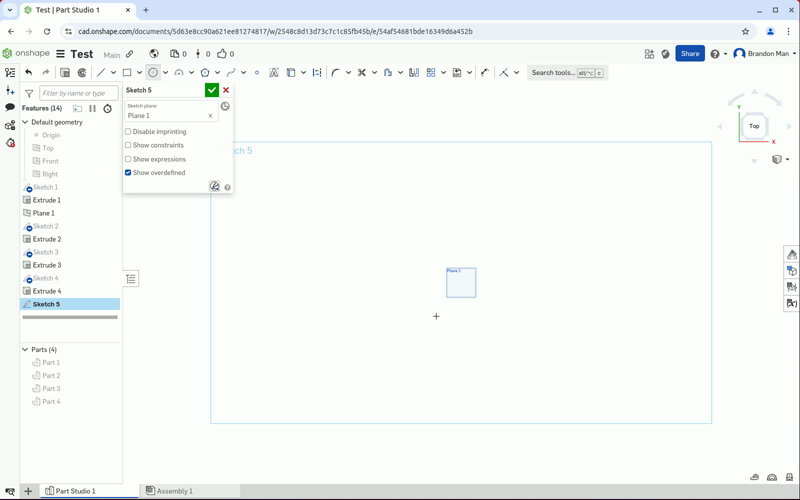
key_up(shift)
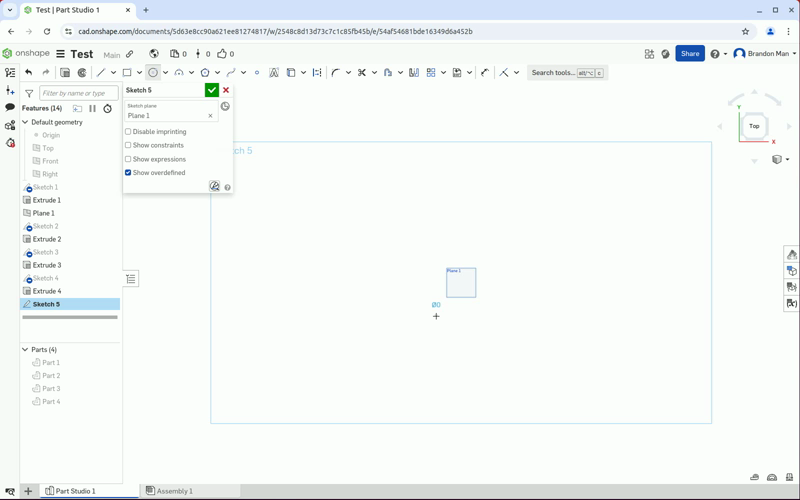
mouse_move(444, 315)
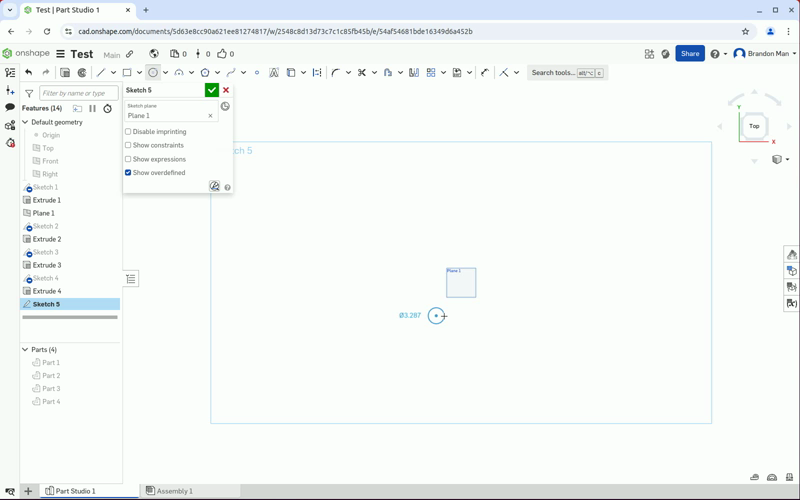
click(444, 315)
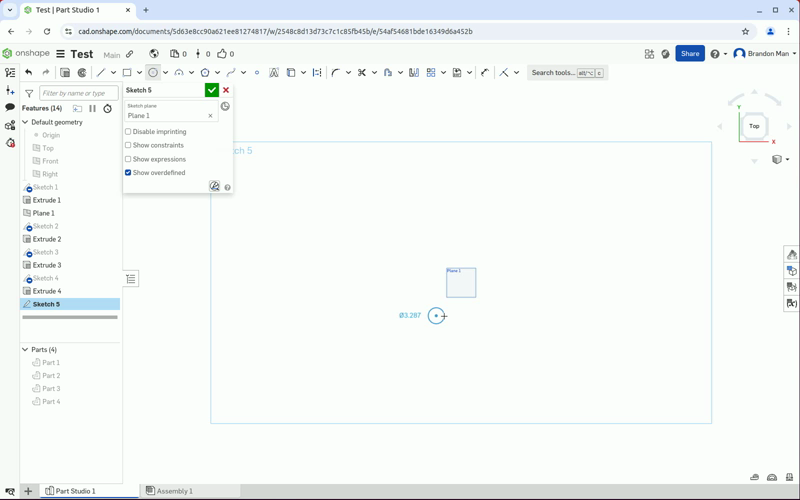
key(esc)
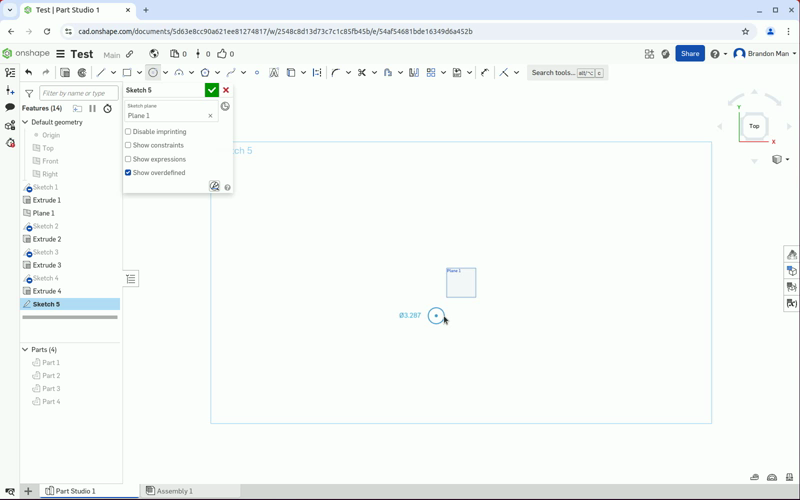
mouse_move(432, 317)
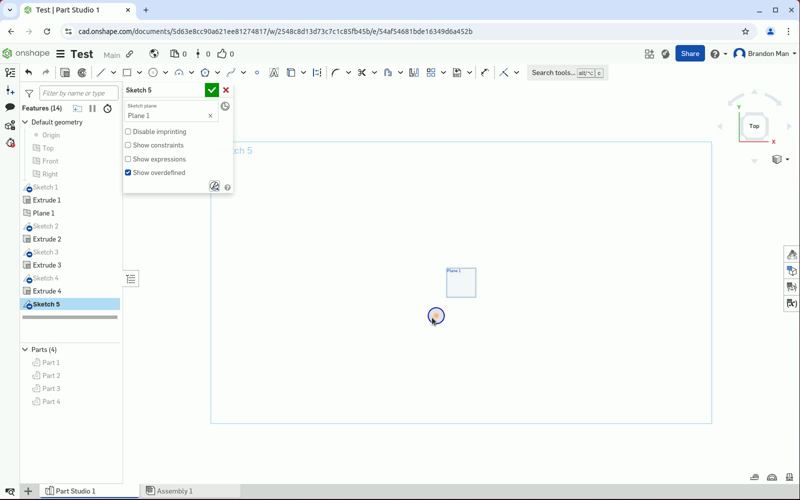
scroll(6)
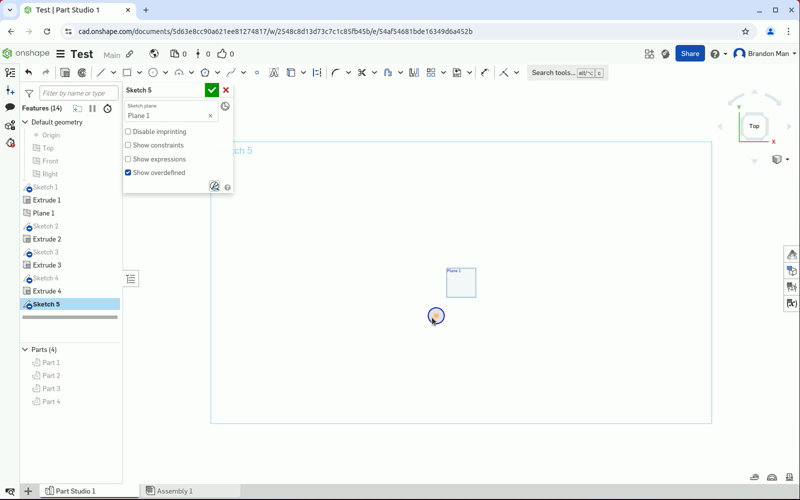
scroll(6)
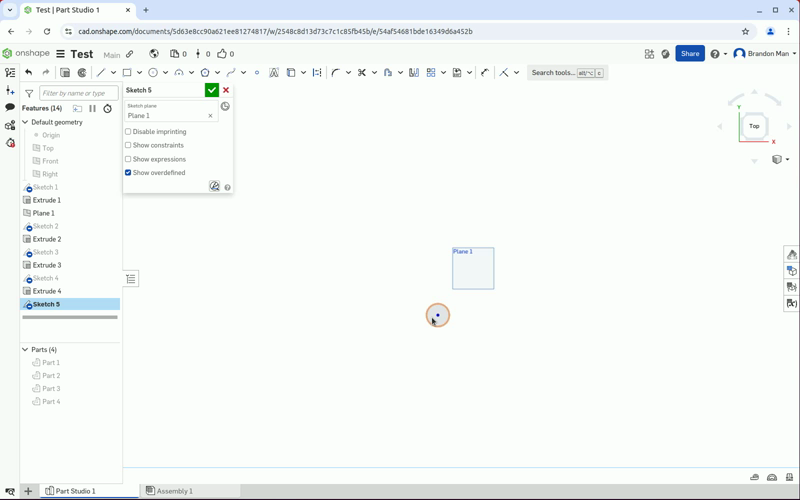
scroll(6)
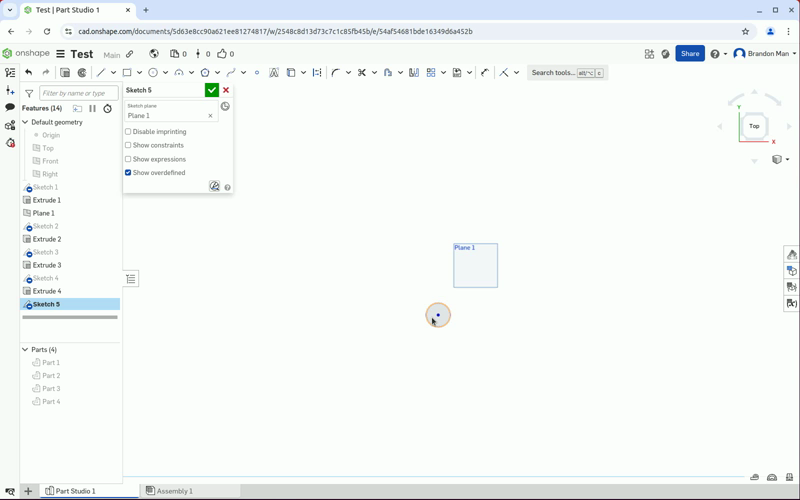
scroll(6)
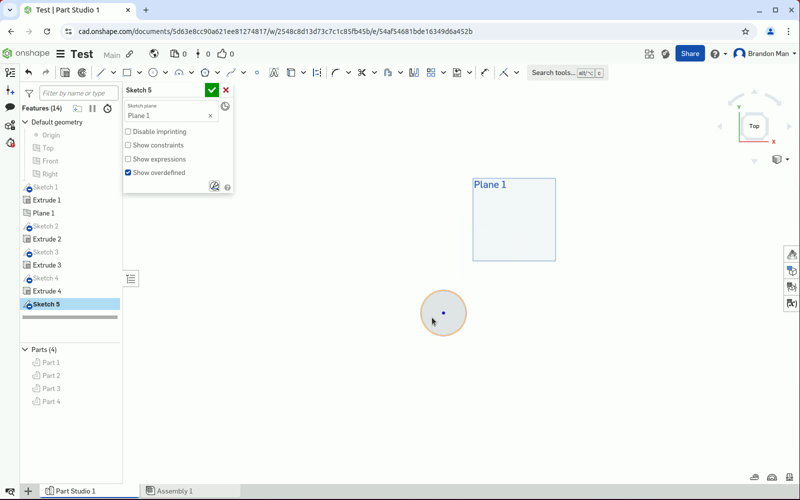
scroll(6)
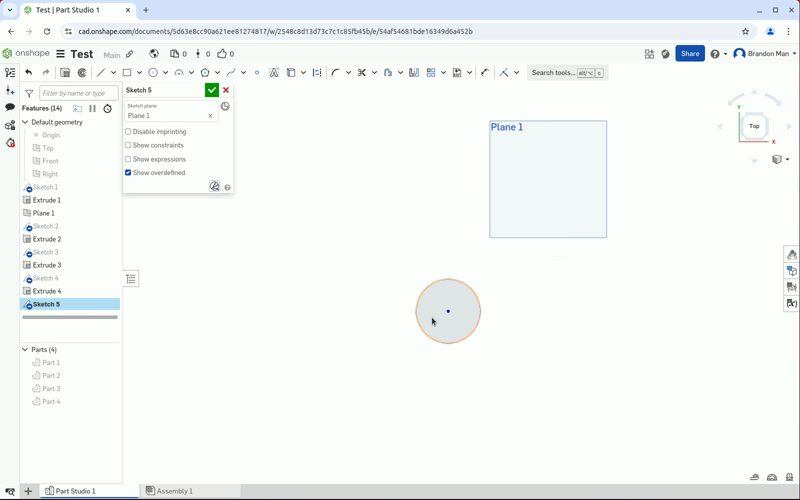
scroll(6)
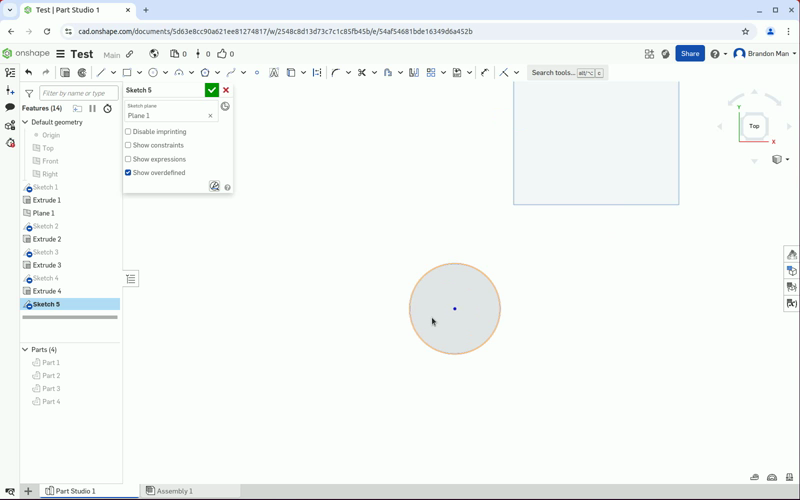
scroll(6)
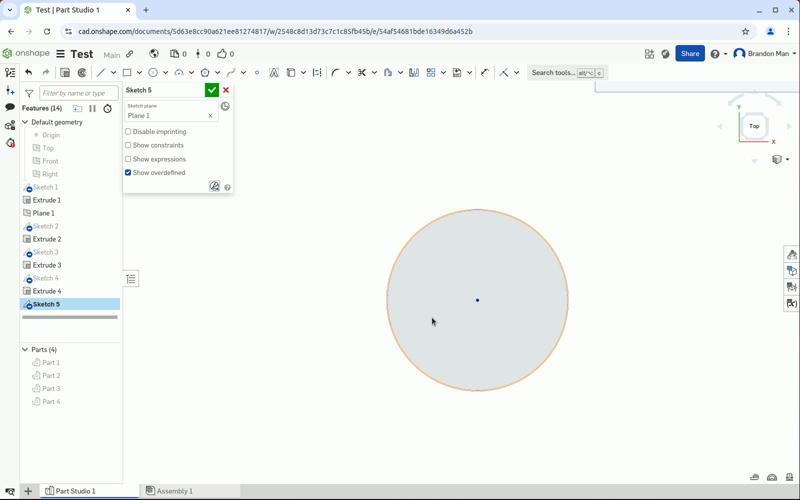
click(432, 317)
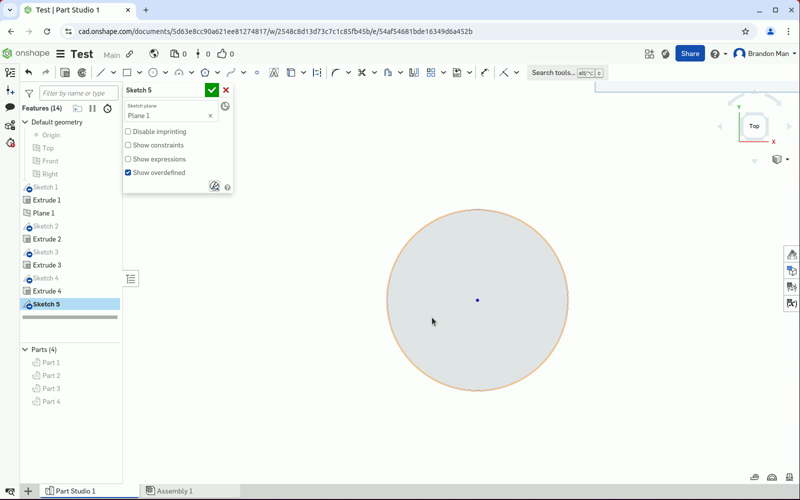
scroll(-6)
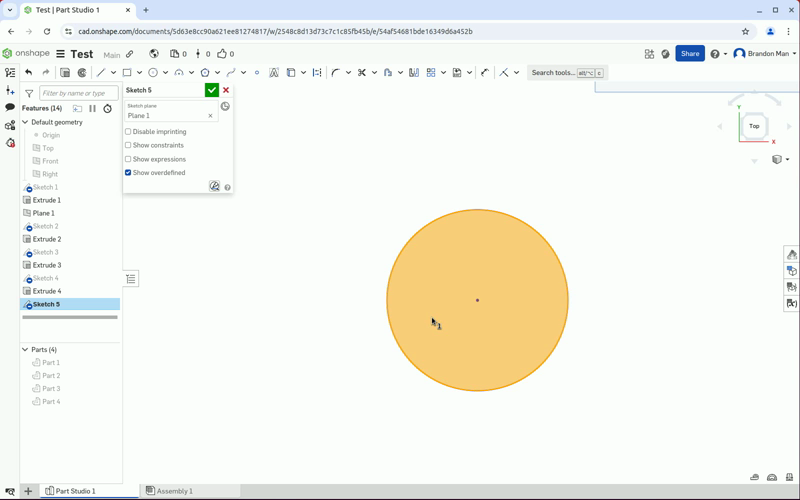
scroll(-6)
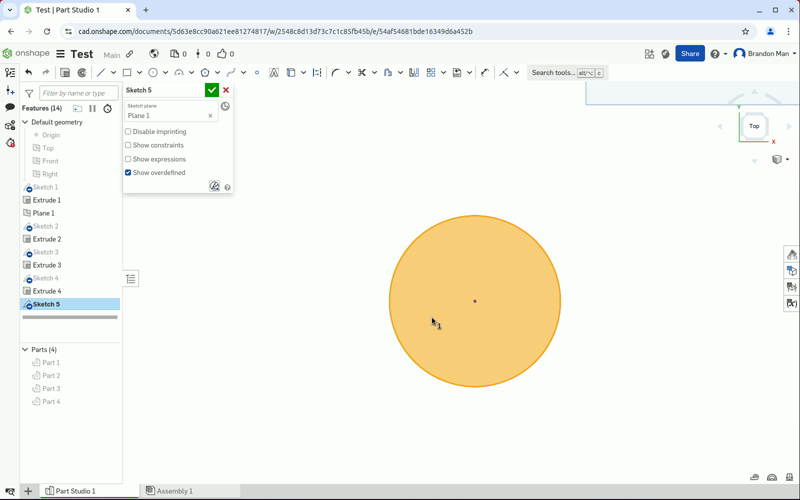
scroll(-6)
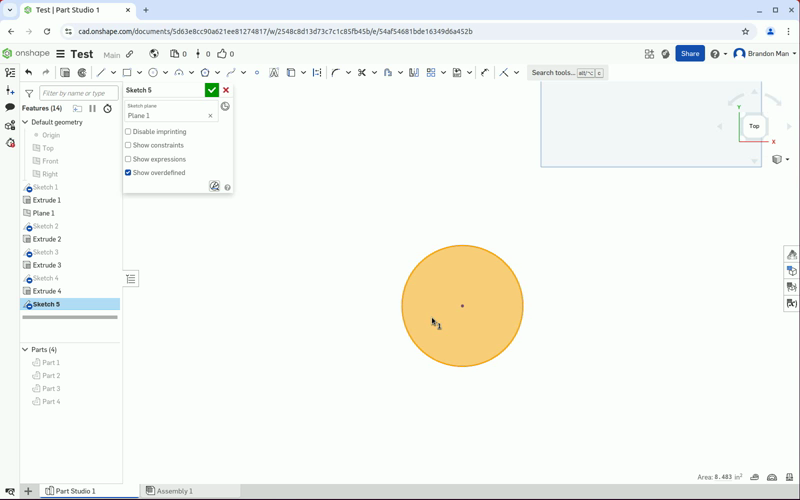
scroll(-6)
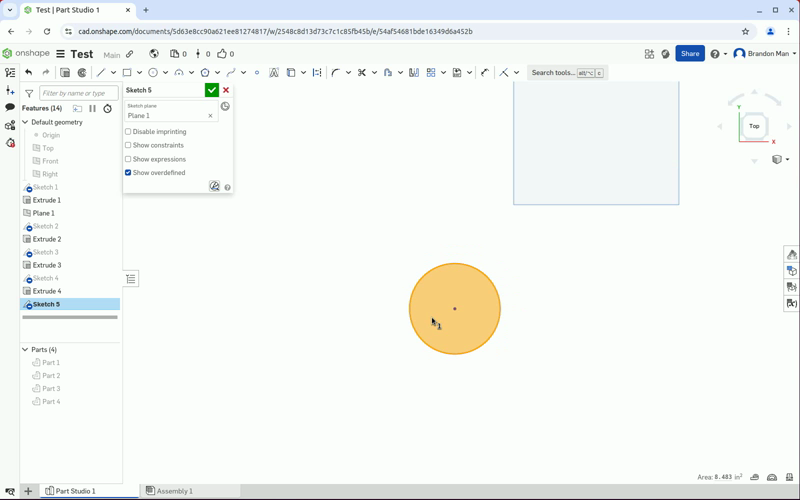
scroll(-6)
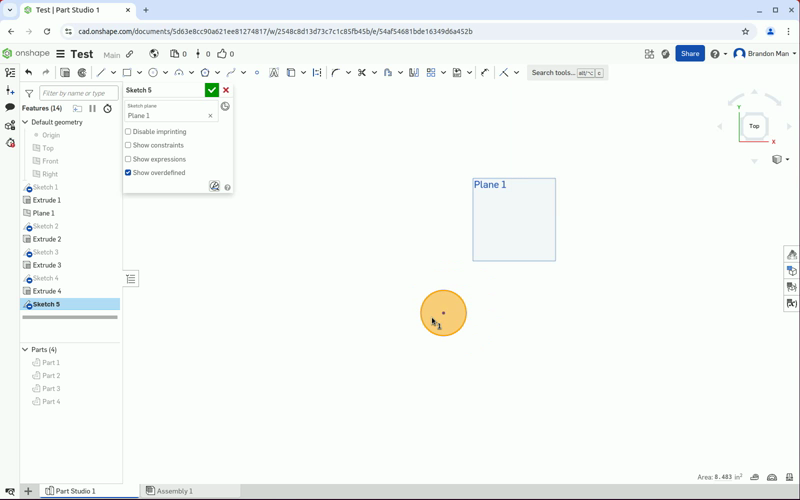
scroll(-6)
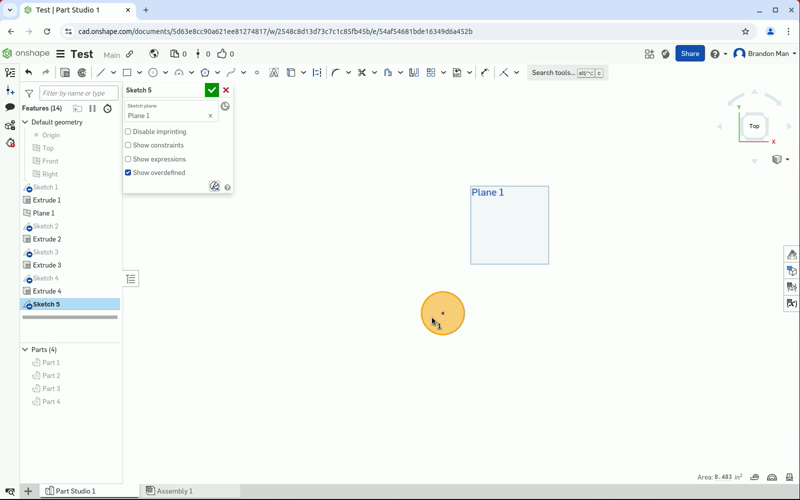
scroll(-6)
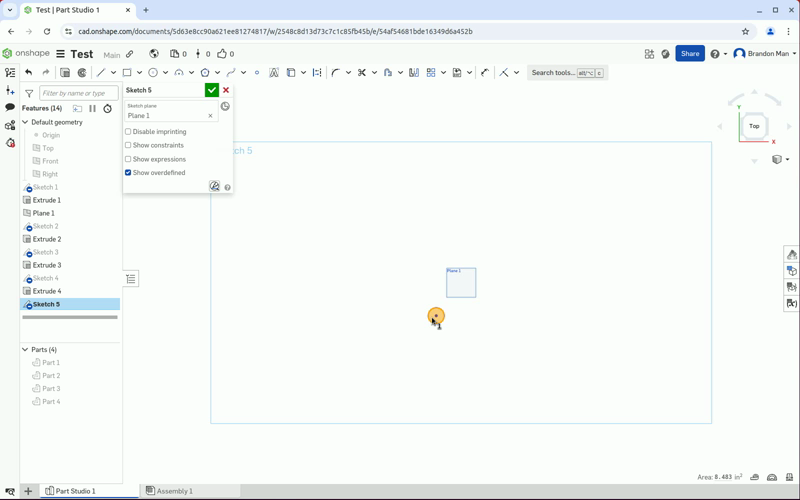
mouse_move(73, 352)
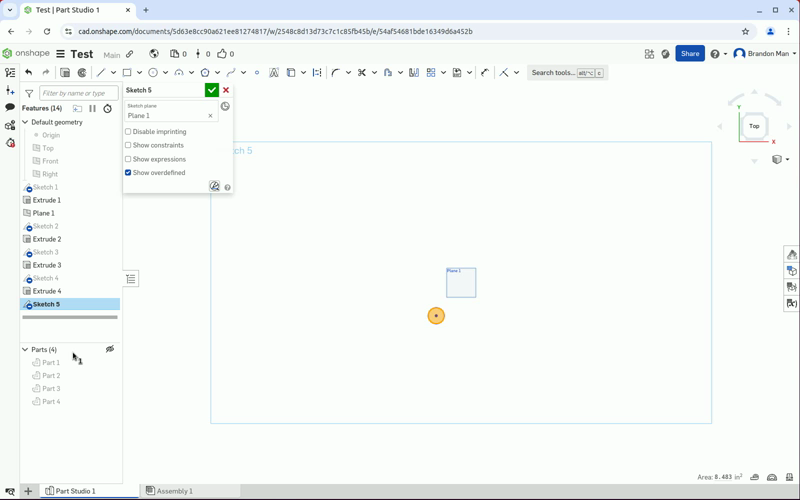
key(shift+y)
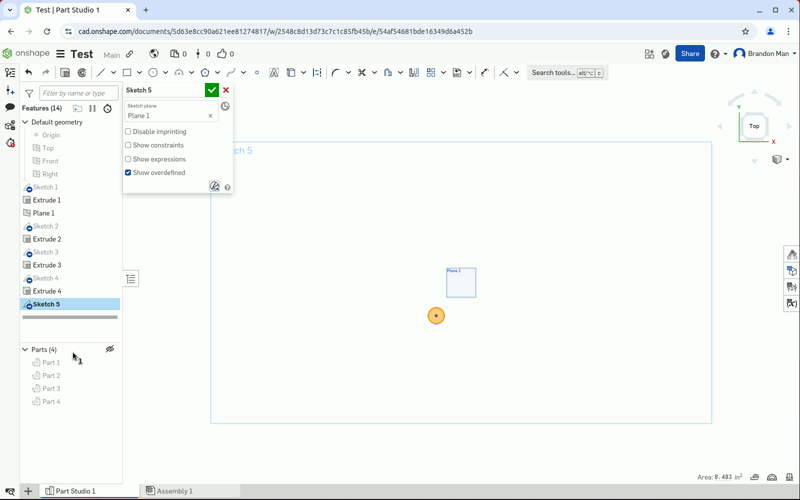
key(shift+e)
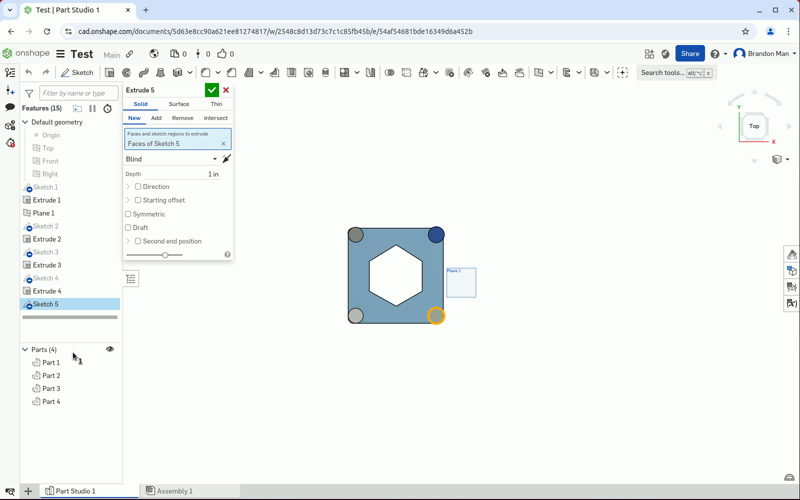
mouse_move(143, 106)
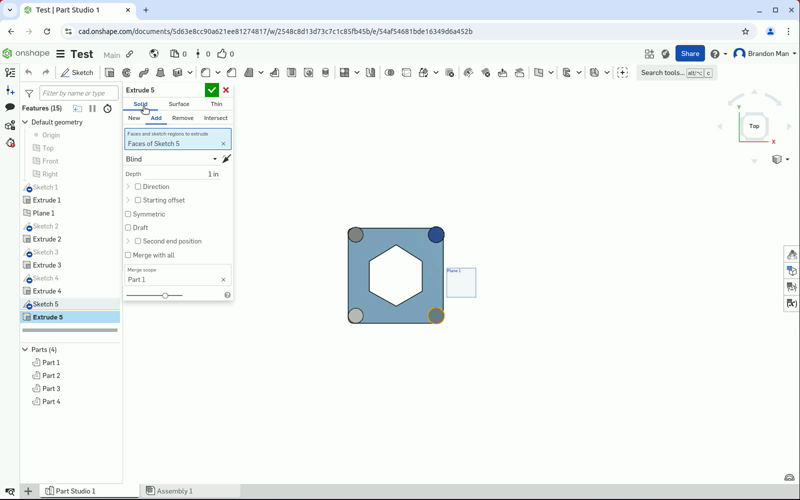
click(143, 106)
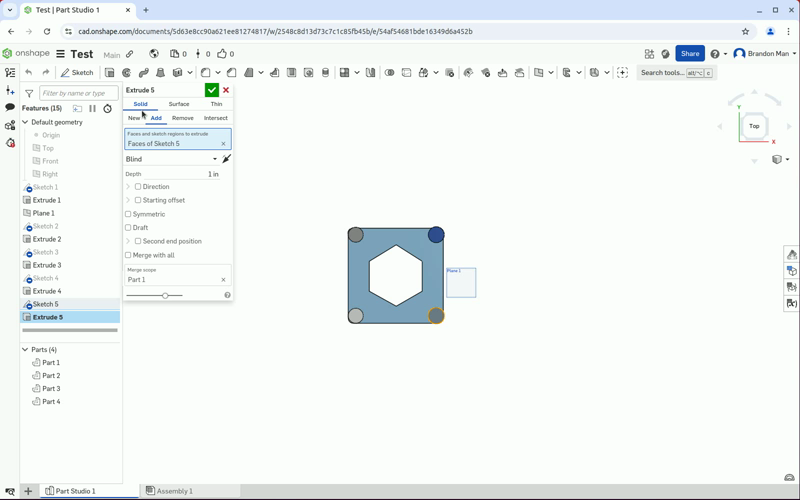
mouse_move(137, 120)
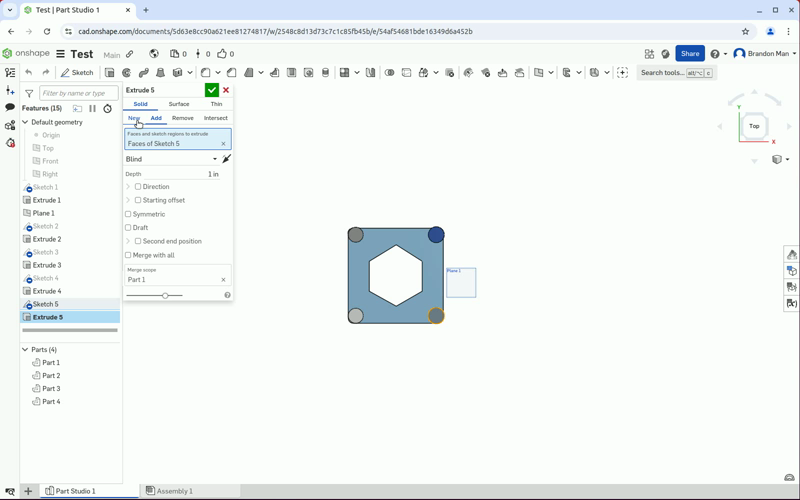
click(137, 120)
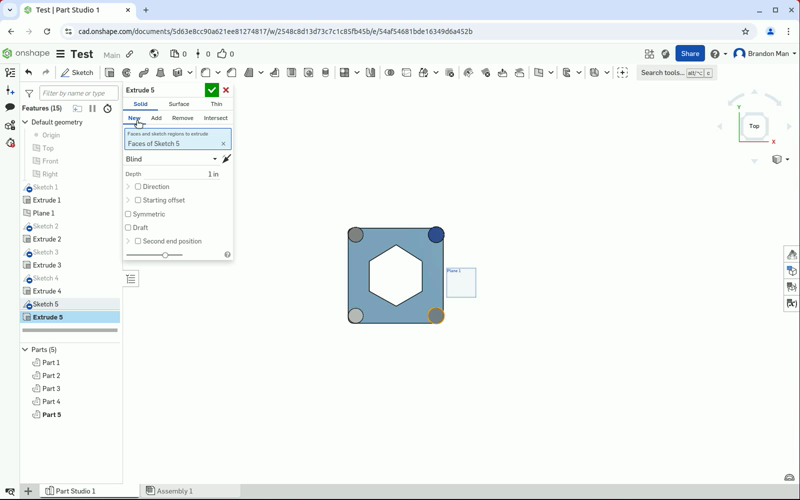
key(tab, 4)
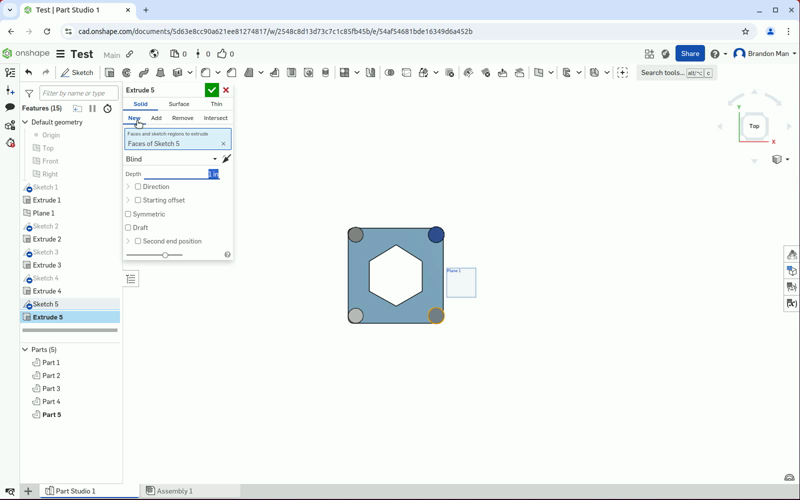
text(2.166)
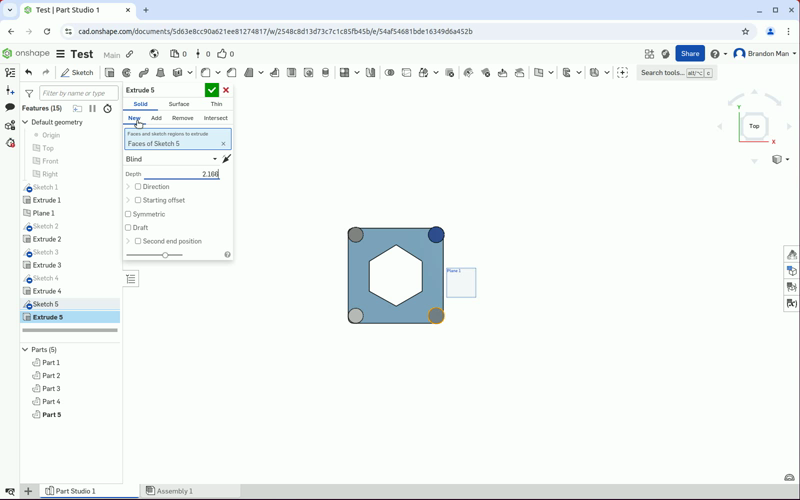
key(enter)
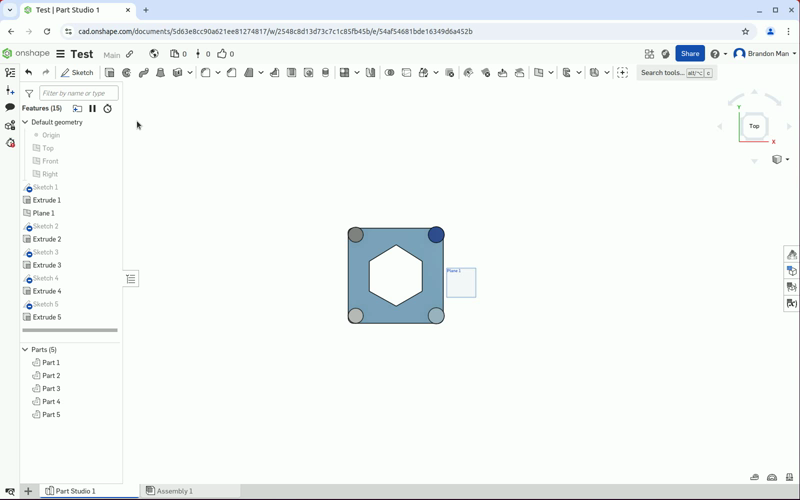
key(shift+h)
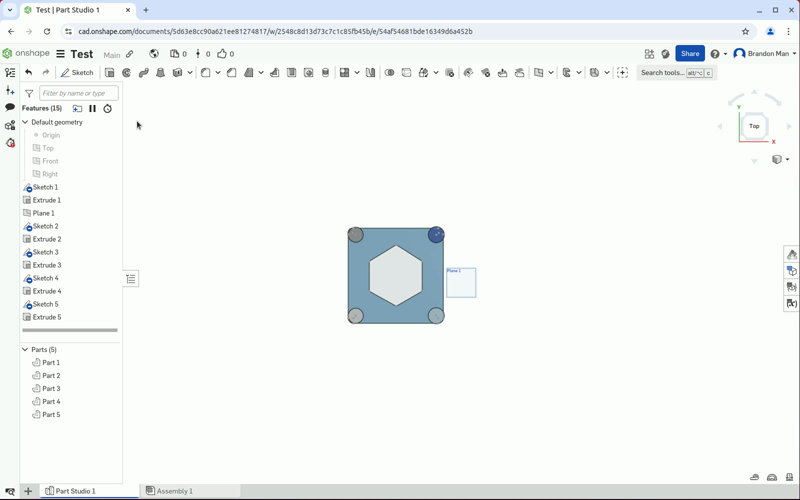
key(shift+h)
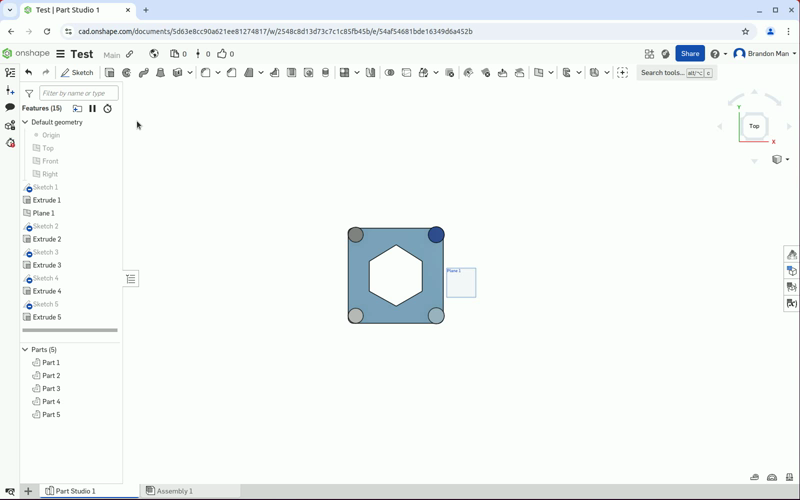
mouse_move(73, 189)
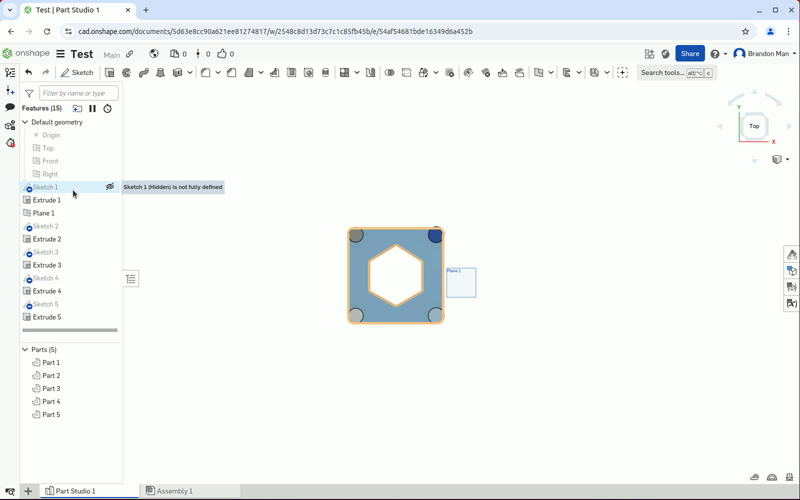
click(73, 189)
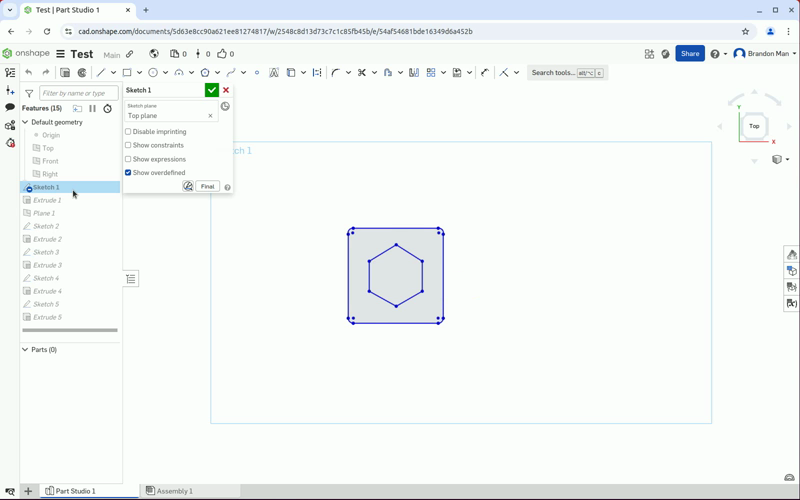
mouse_move(229, 92)
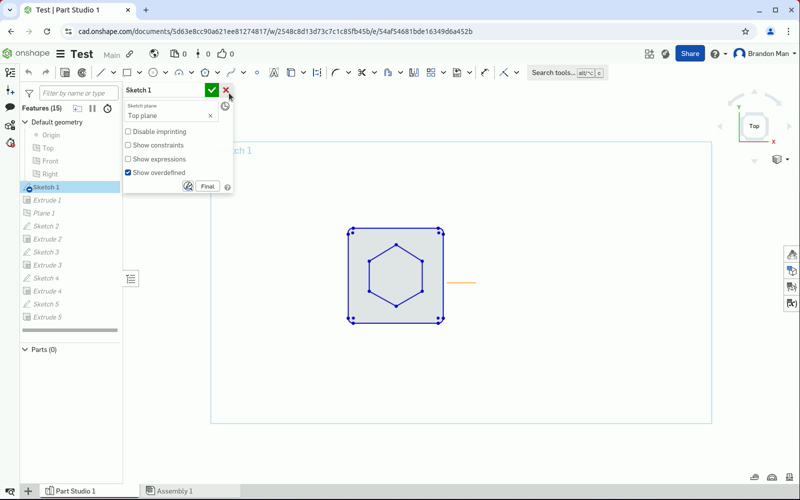
click(229, 92)
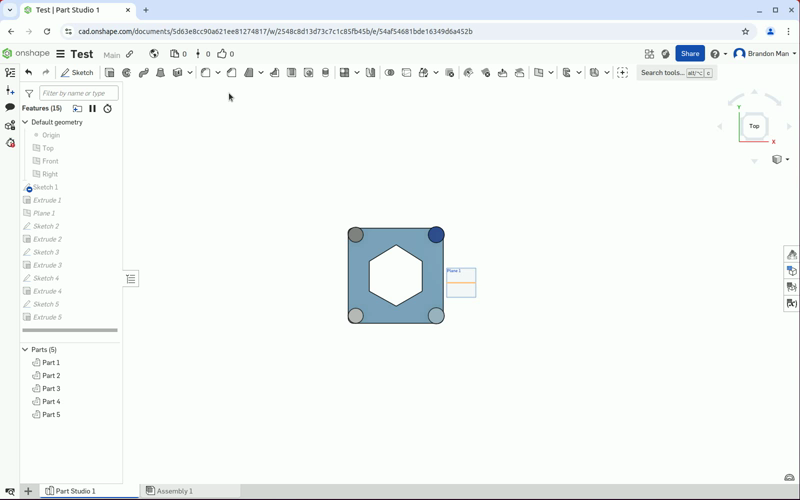
mouse_move(541, 75)
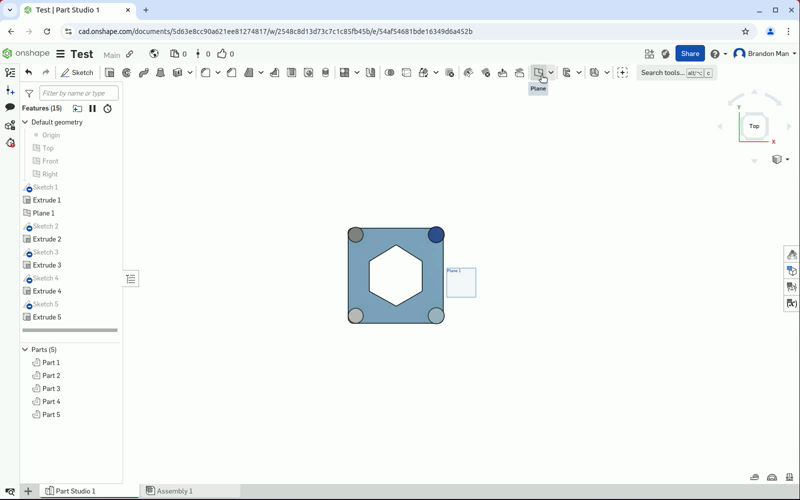
click(541, 75)
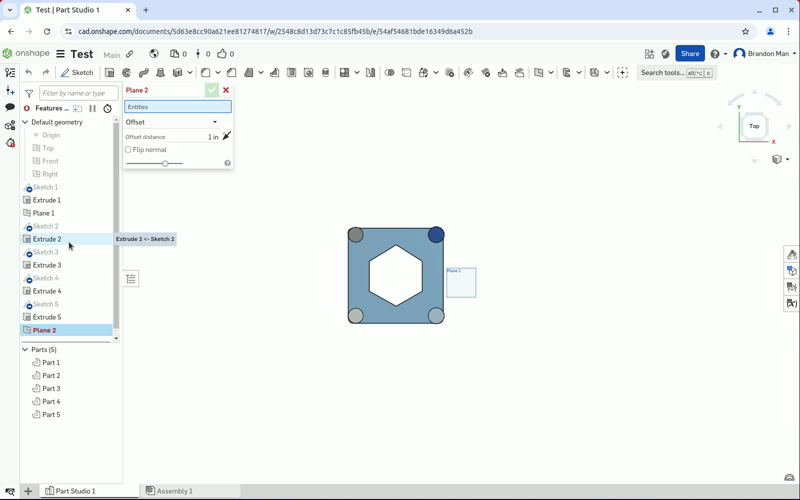
scroll(3)
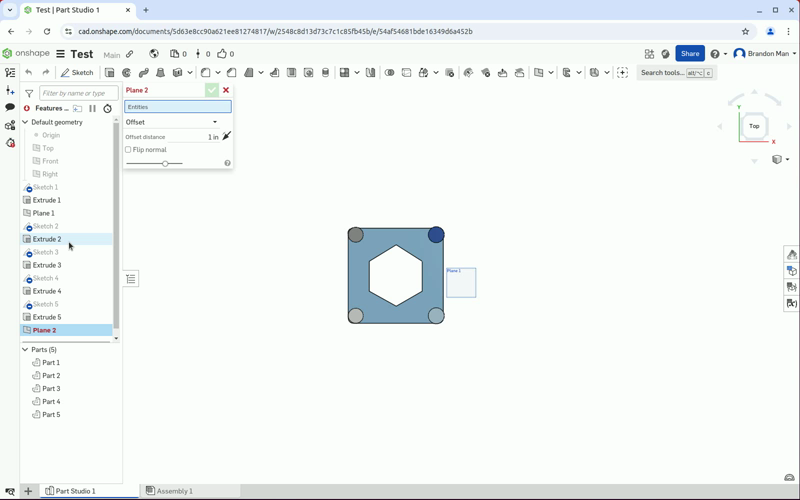
mouse_move(69, 150)
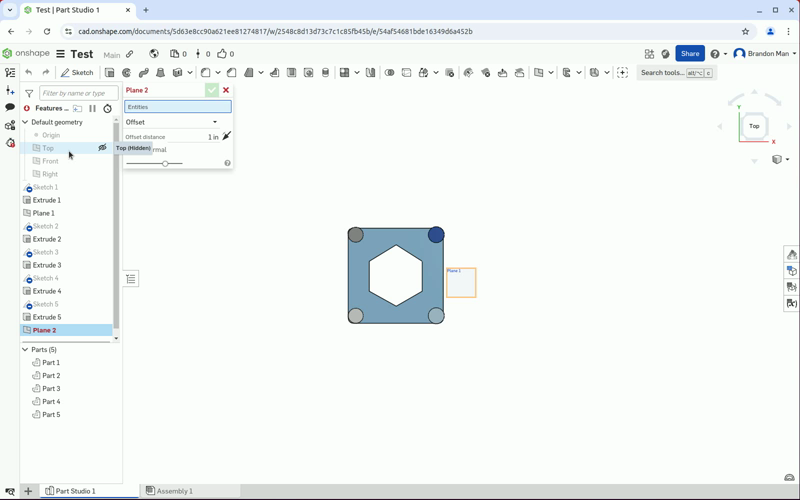
click(69, 150)
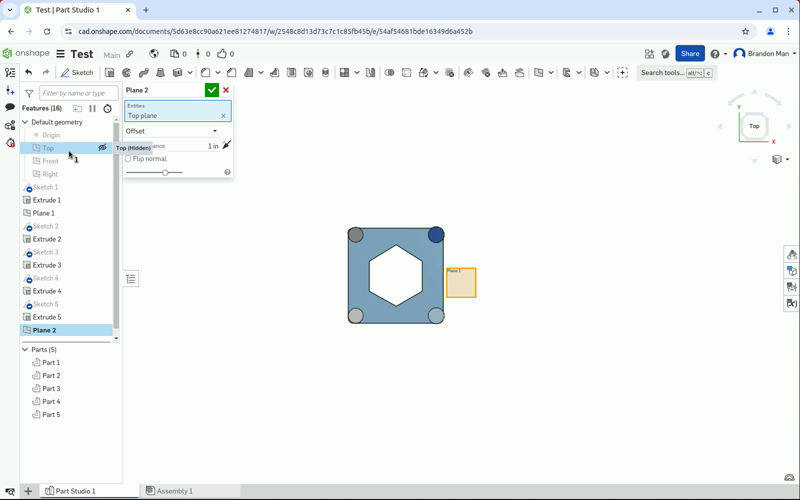
key(tab, 2)
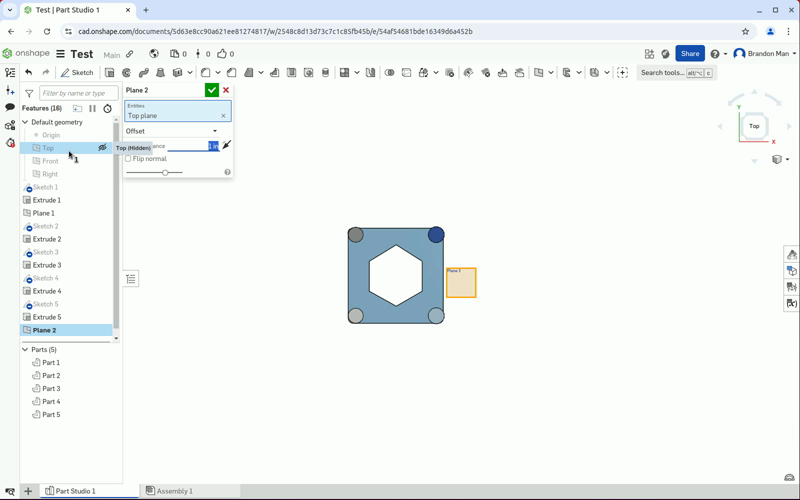
text(3.358)
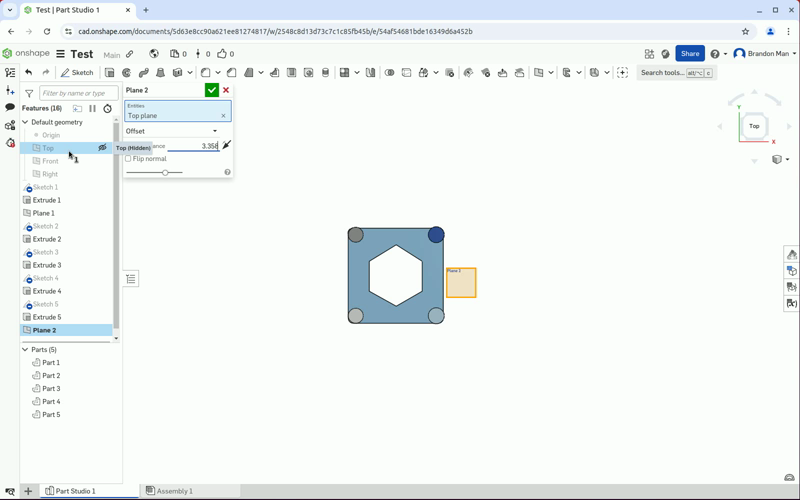
key(enter, 2)
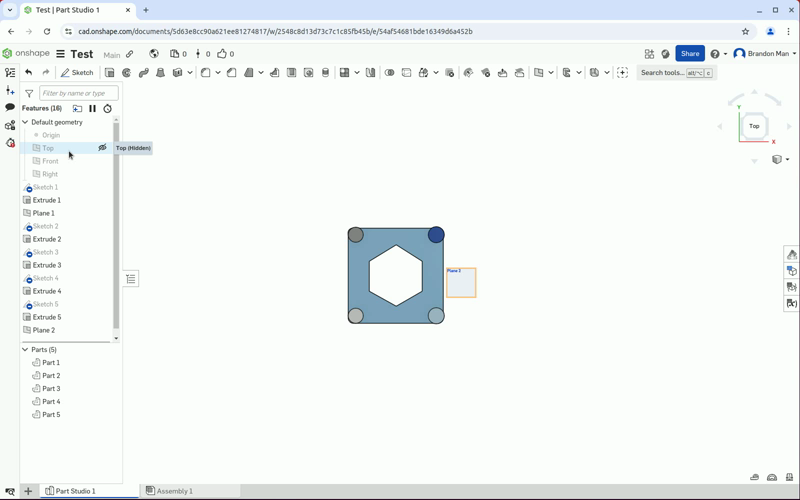
key(shift+s)
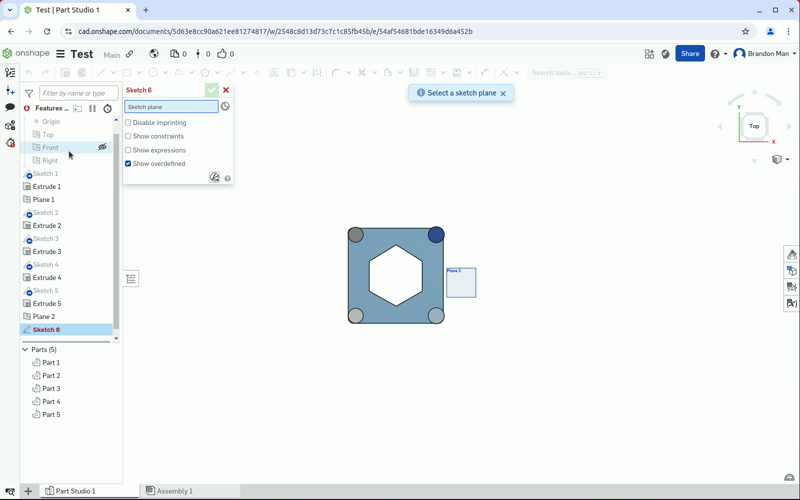
mouse_move(69, 319)
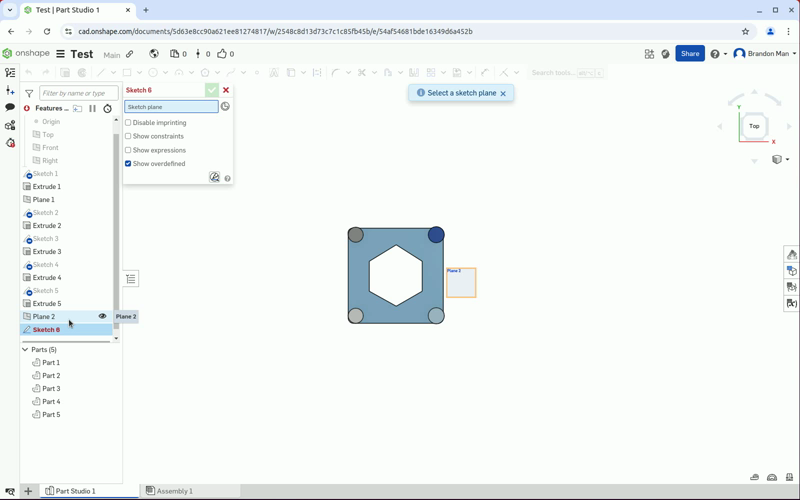
click(69, 319)
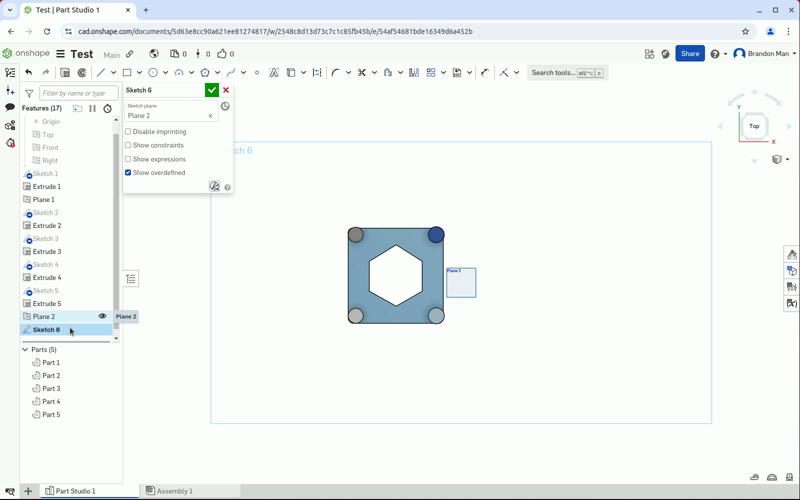
mouse_move(73, 352)
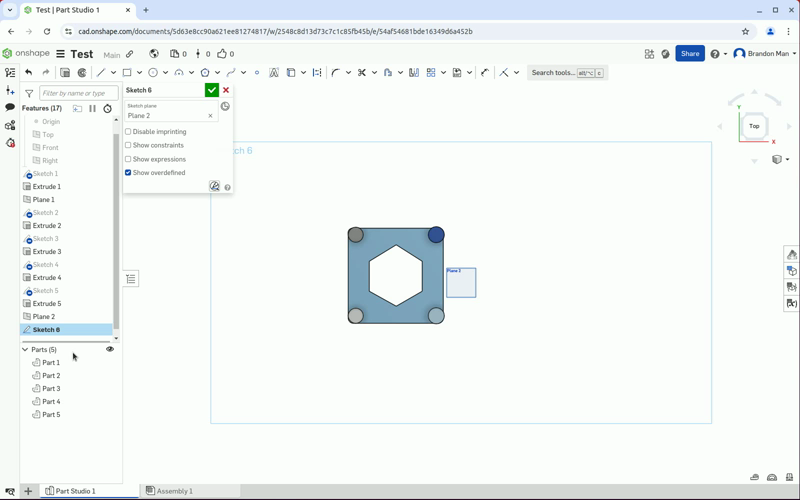
key(y)
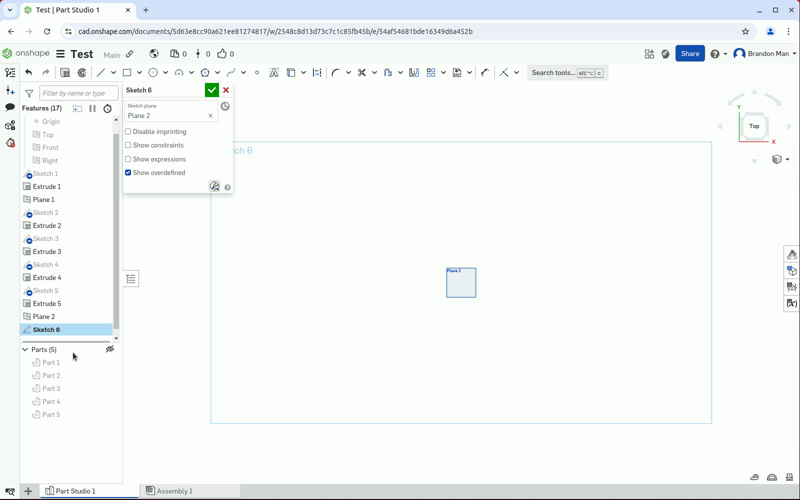
key(c)
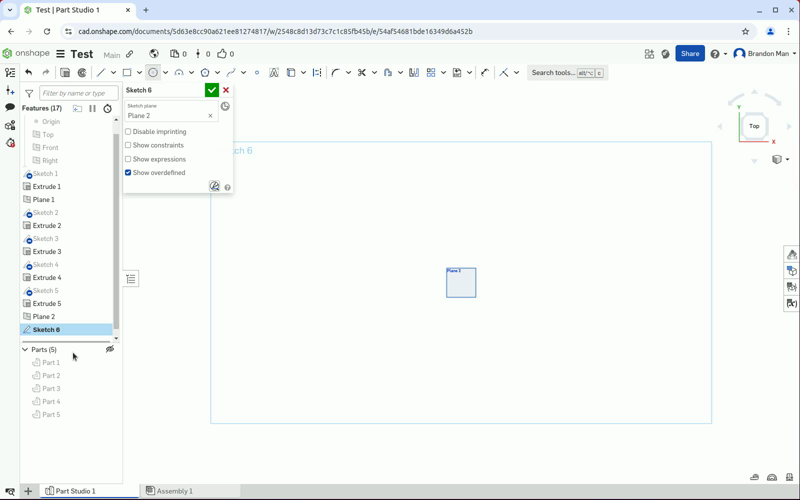
key_down(shift)
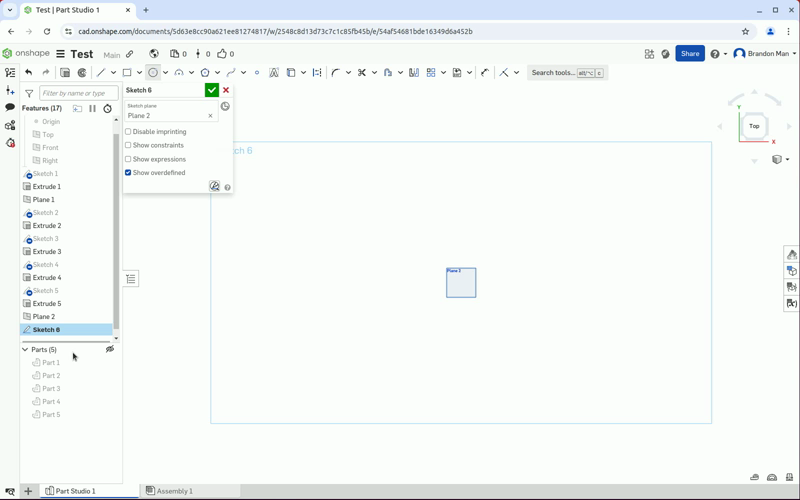
mouse_move(436, 234)
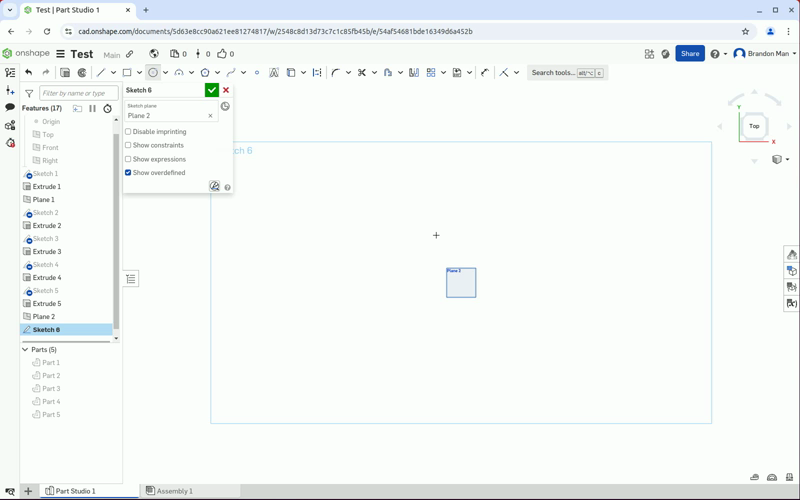
click(436, 234)
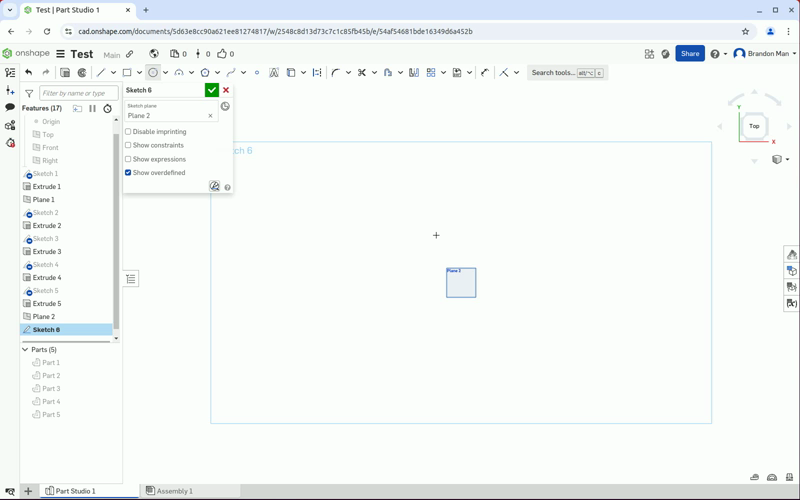
key_up(shift)
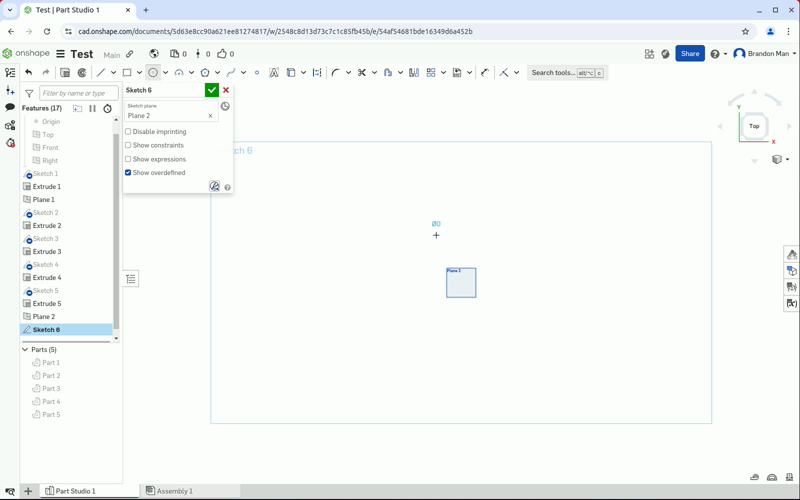
mouse_move(440, 234)
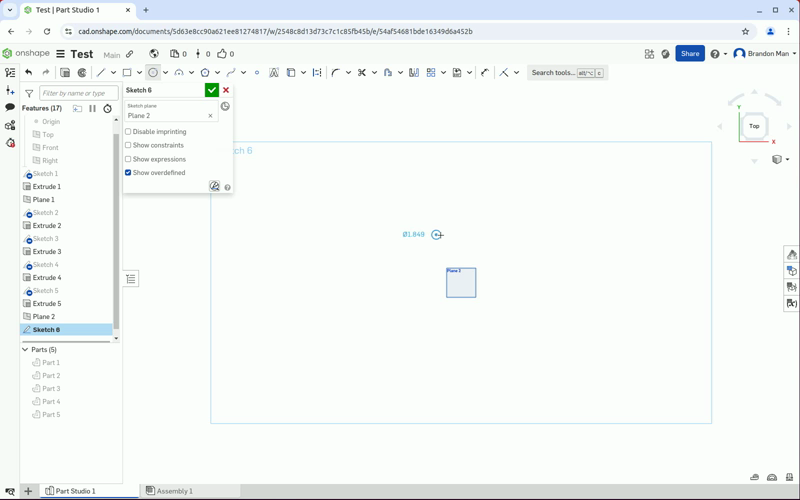
click(440, 234)
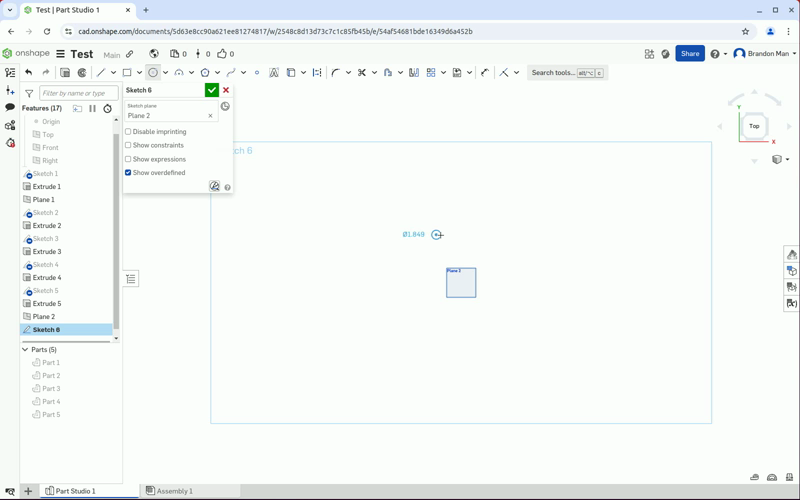
key(esc)
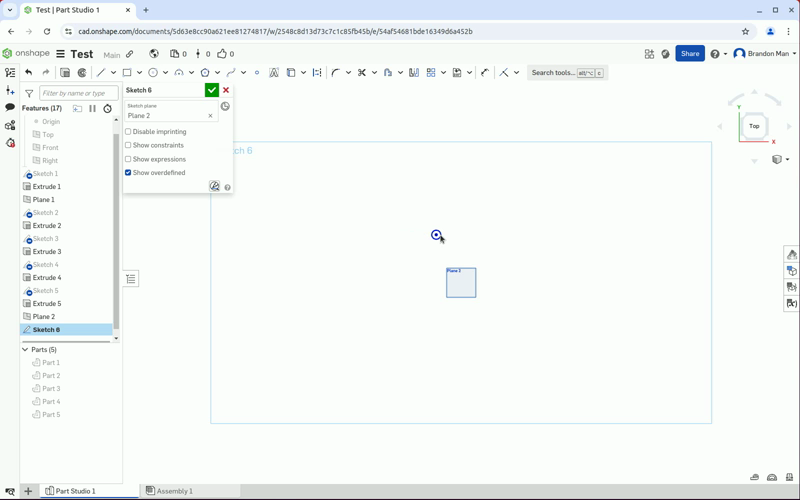
mouse_move(433, 231)
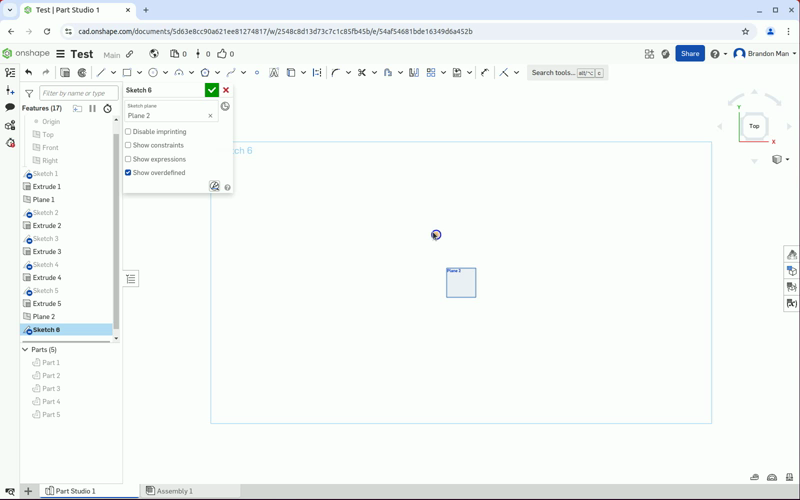
scroll(6)
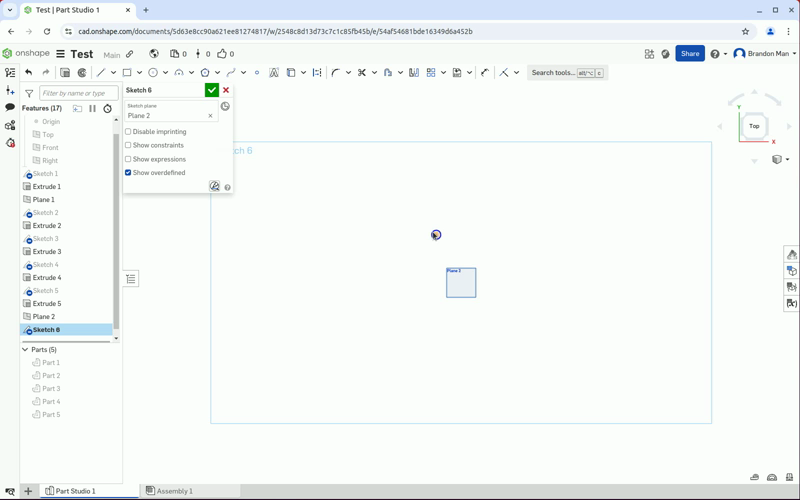
scroll(6)
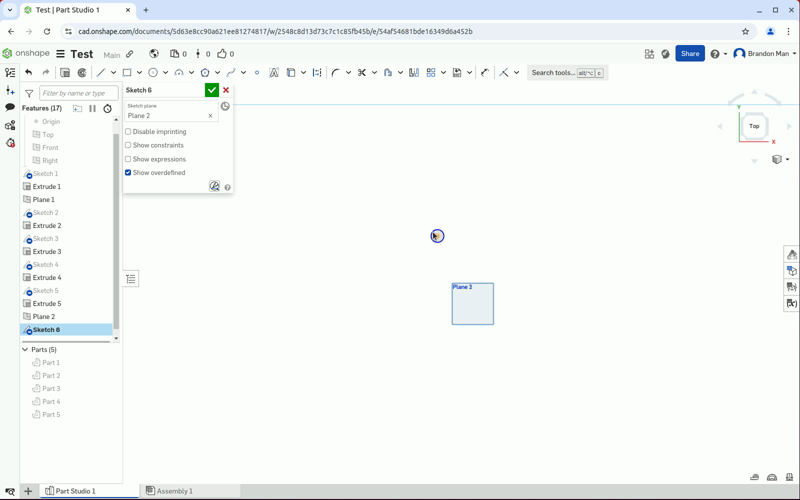
scroll(6)
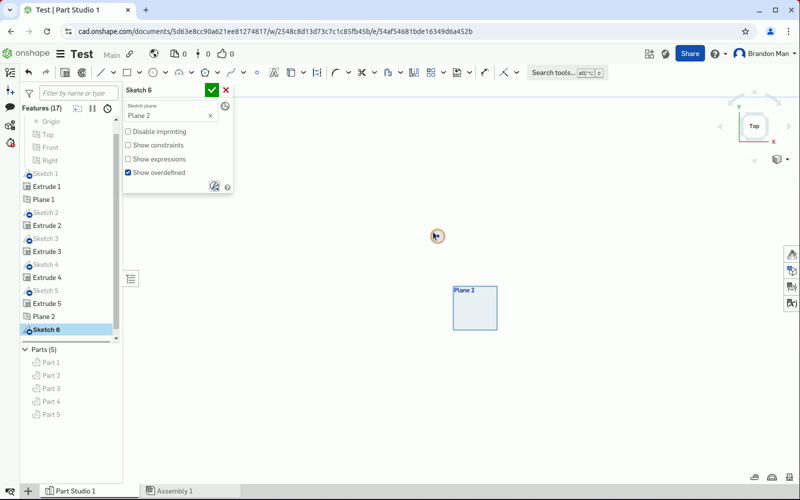
scroll(6)
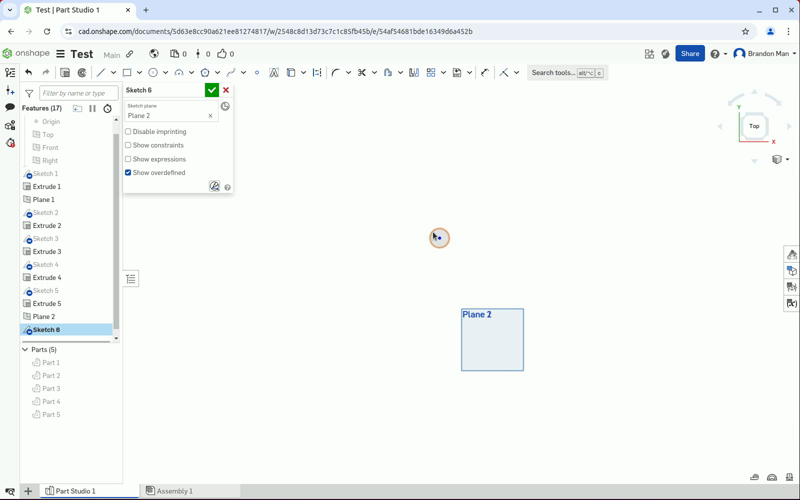
scroll(6)
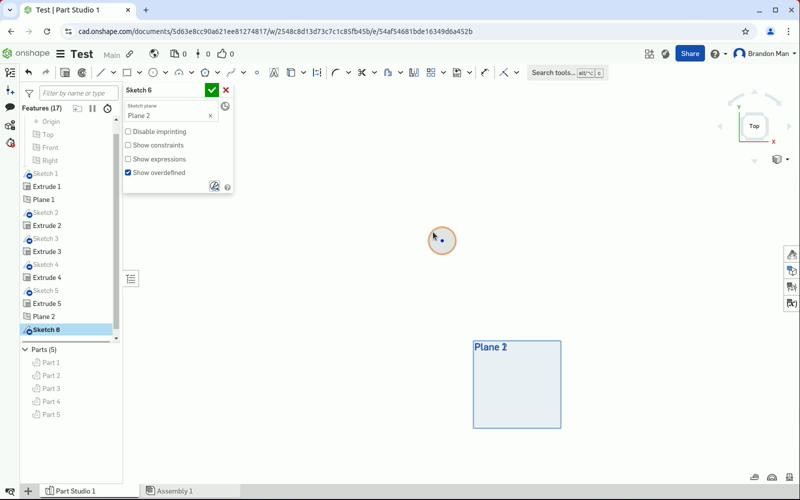
scroll(6)
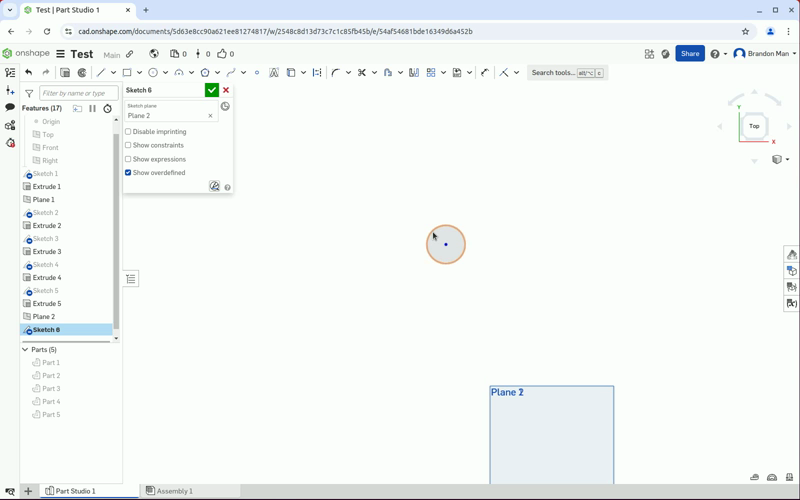
scroll(6)
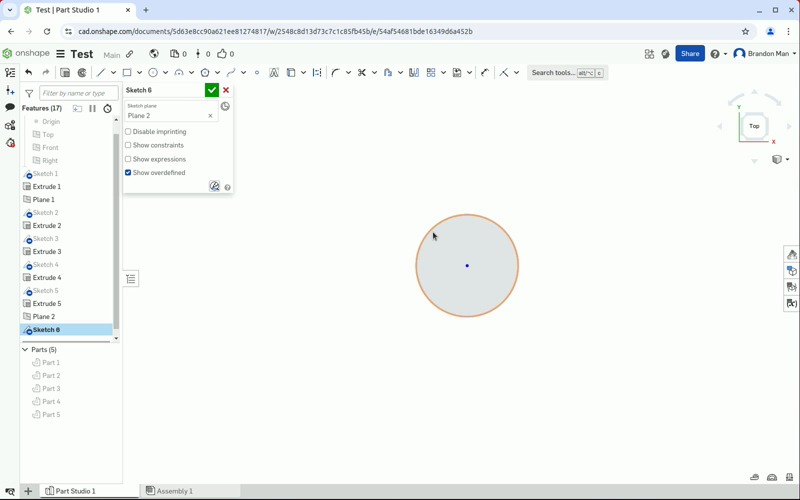
click(433, 231)
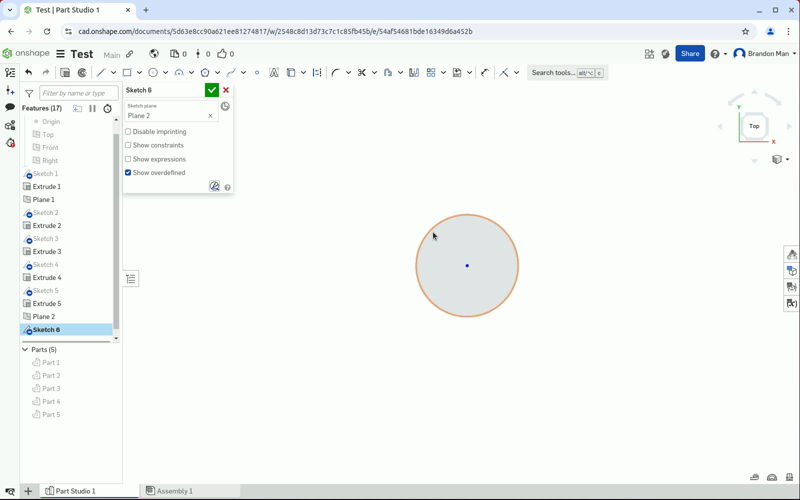
scroll(-6)
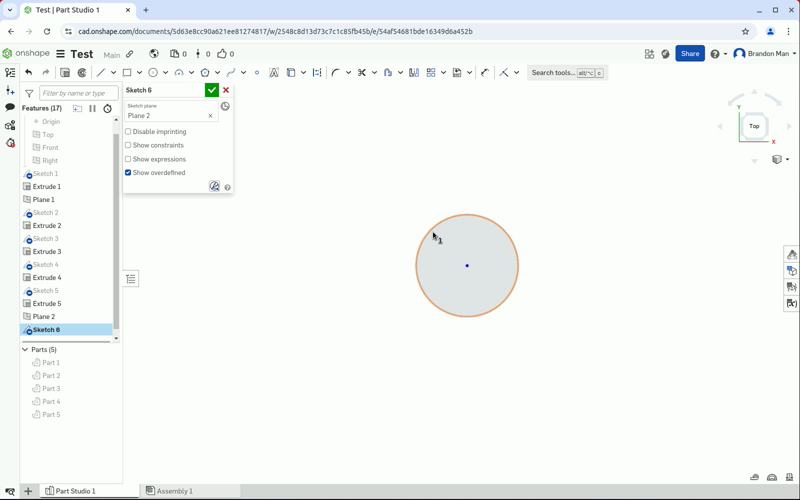
scroll(-6)
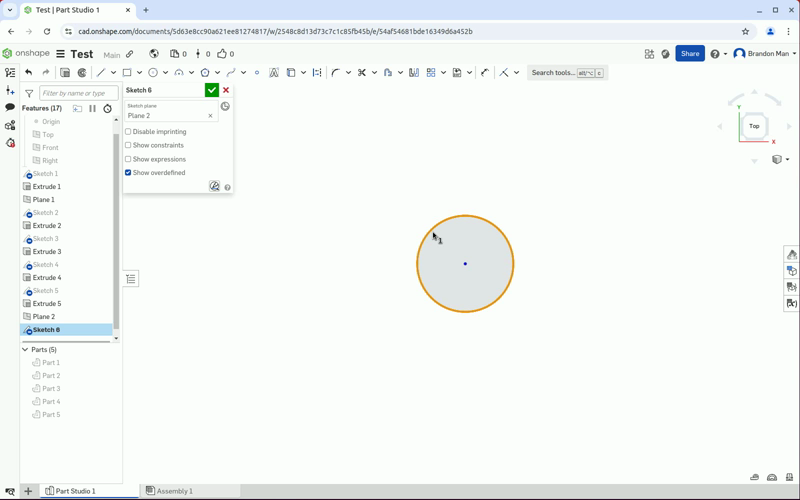
scroll(-6)
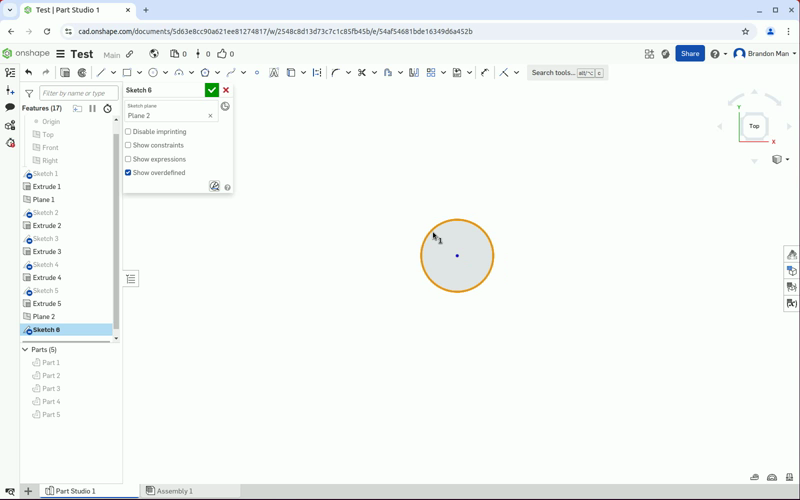
scroll(-6)
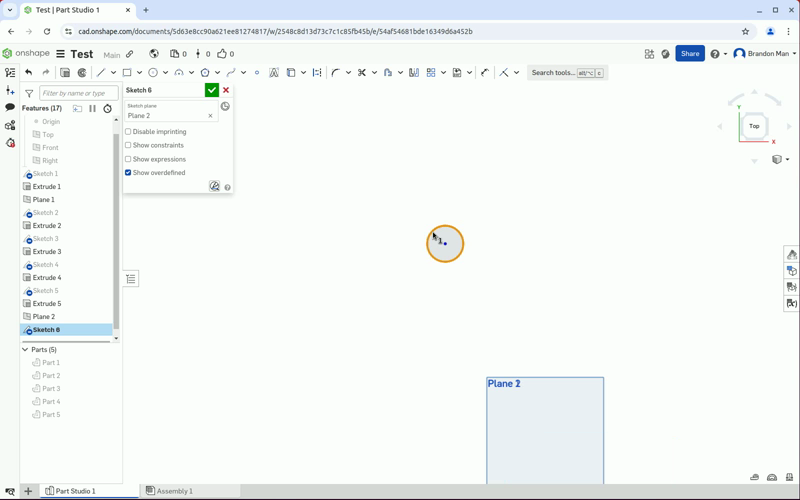
scroll(-6)
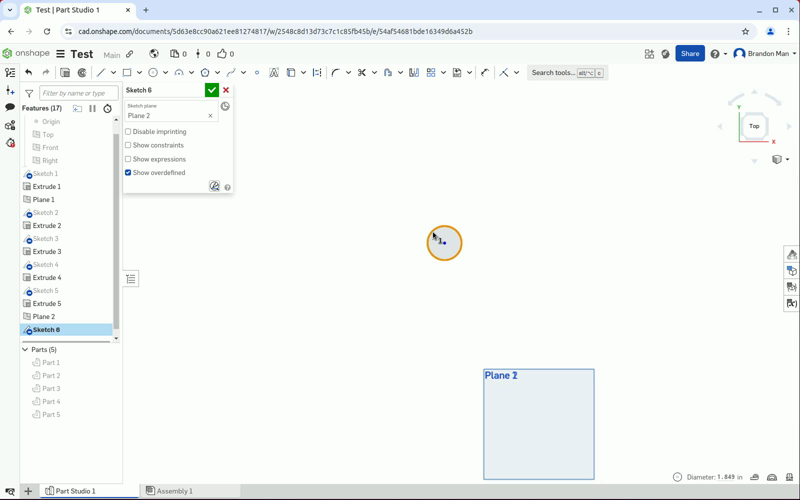
scroll(-6)
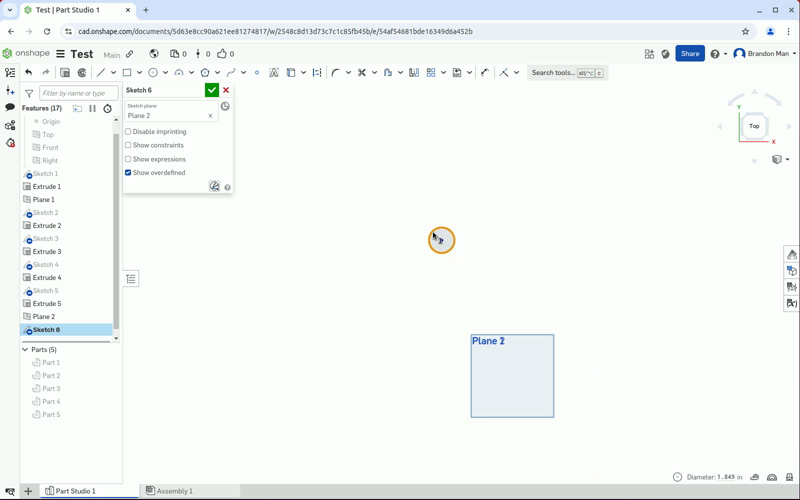
scroll(-6)
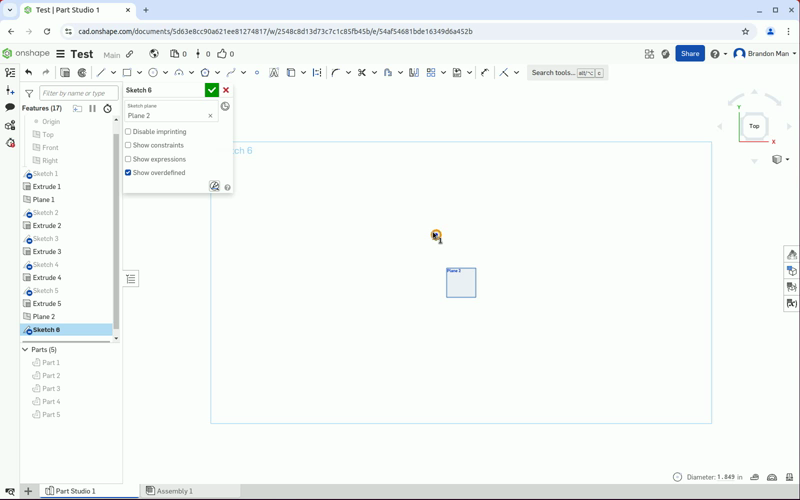
mouse_move(73, 352)
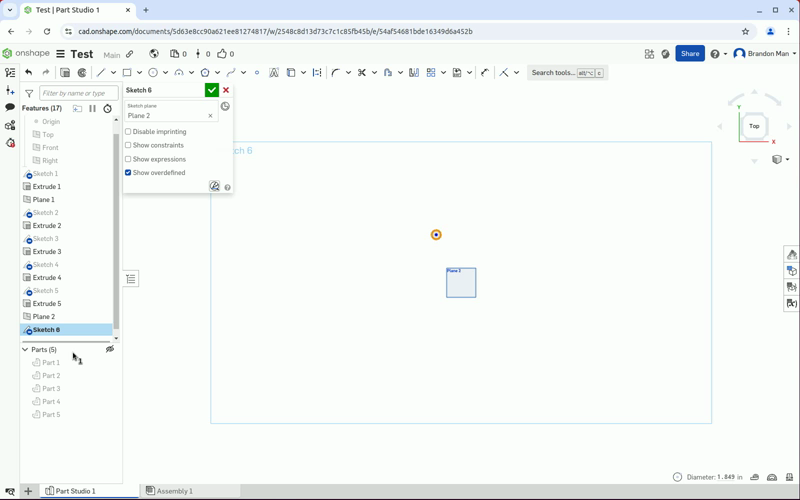
key(shift+y)
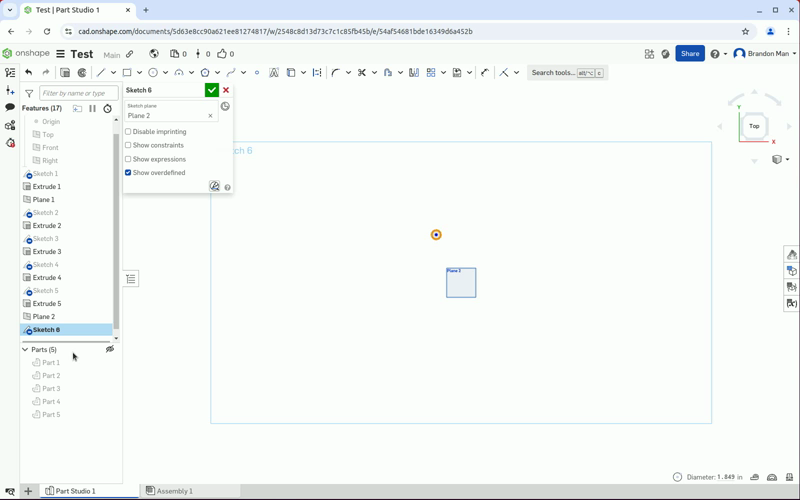
key(shift+e)
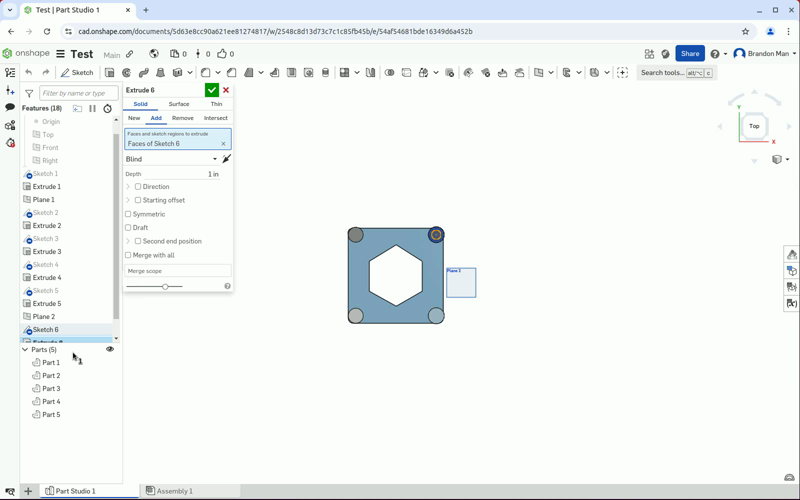
mouse_move(143, 106)
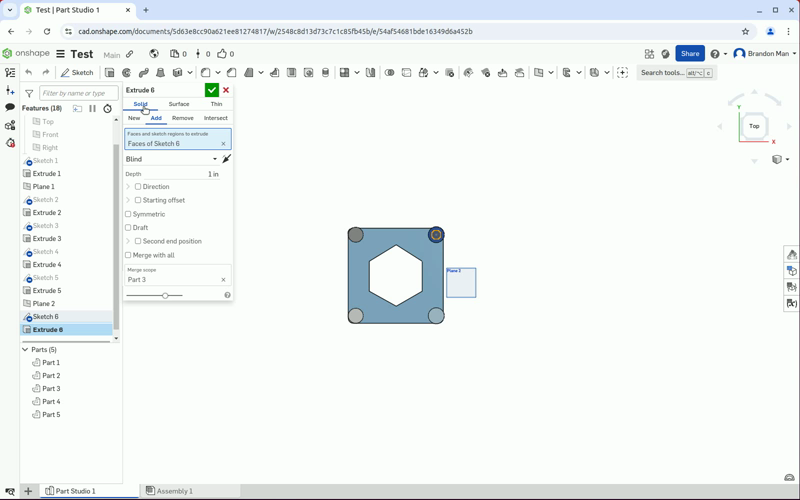
click(143, 106)
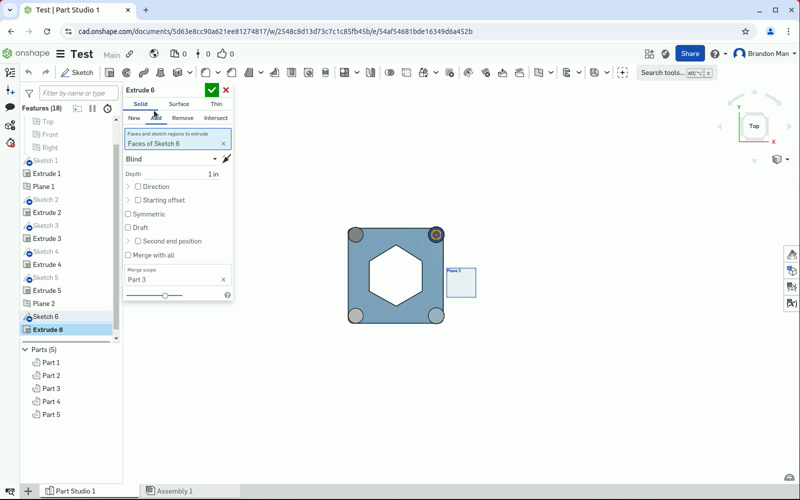
mouse_move(186, 120)
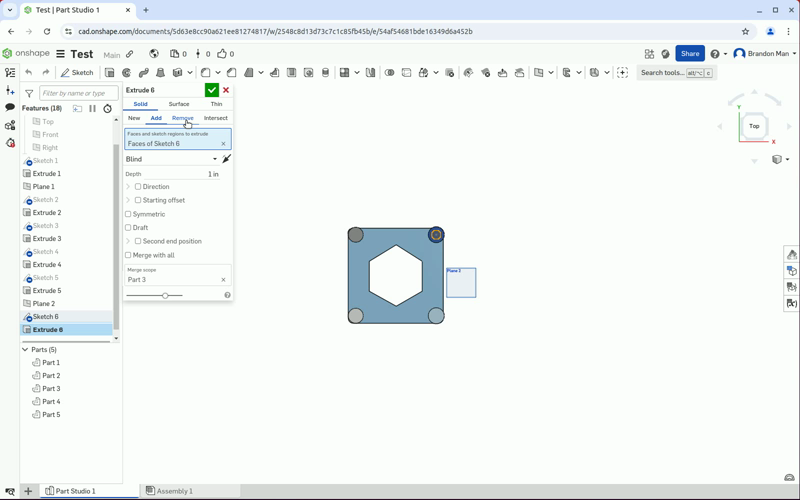
click(186, 120)
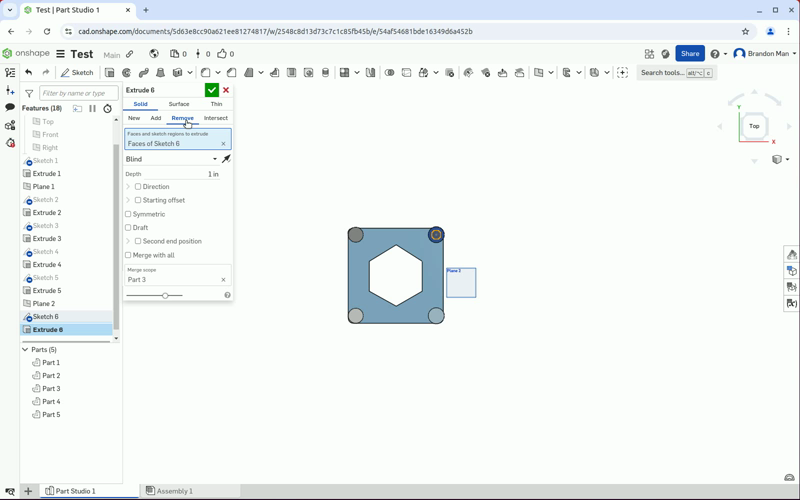
key(tab, 4)
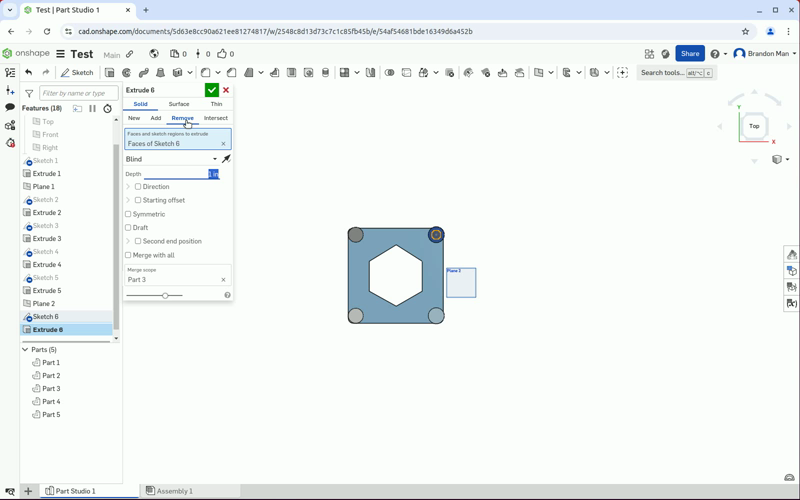
text(13.48)
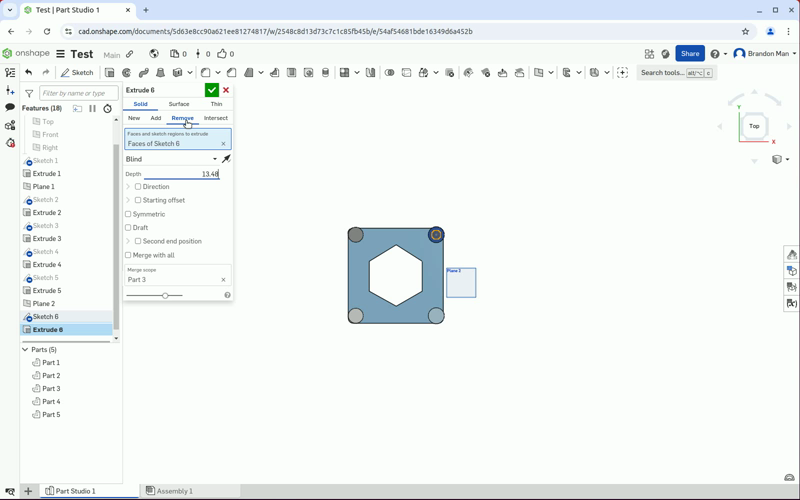
key(tab, 6)
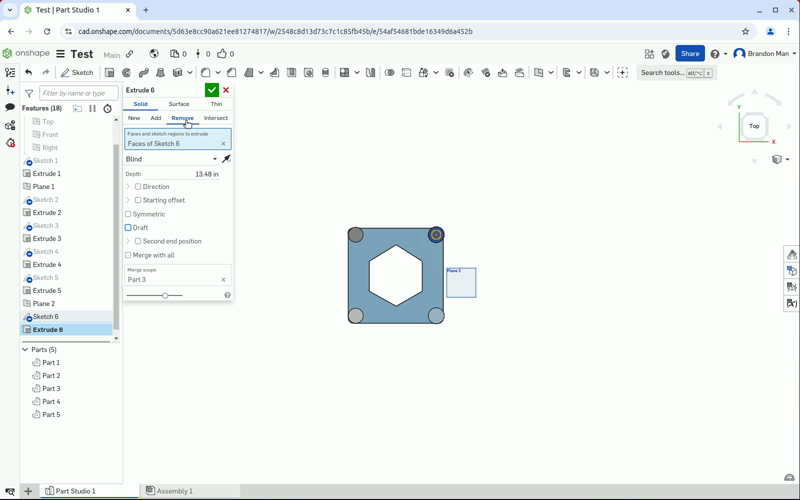
key(space)
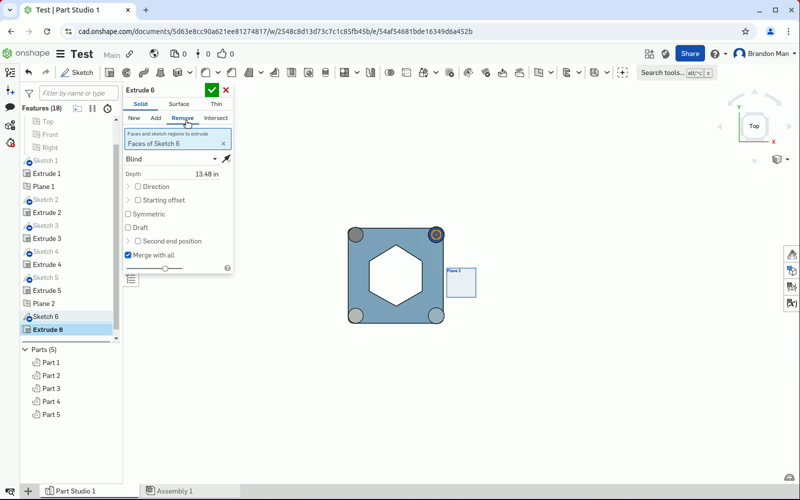
key(enter)
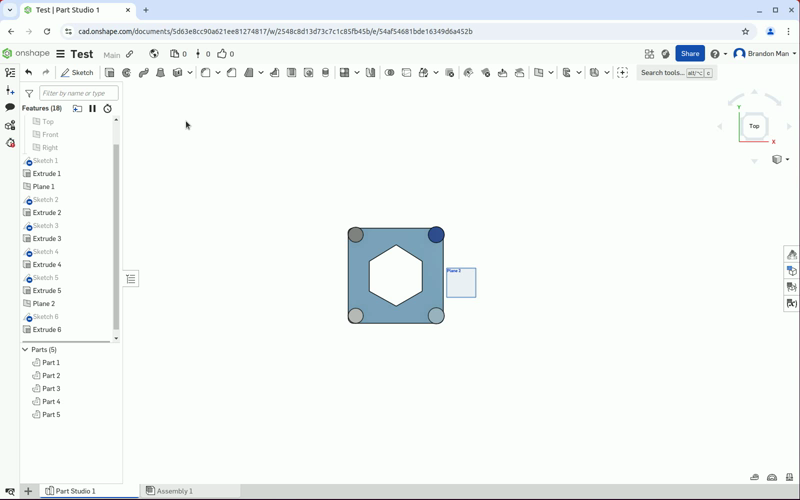
key(shift+h)
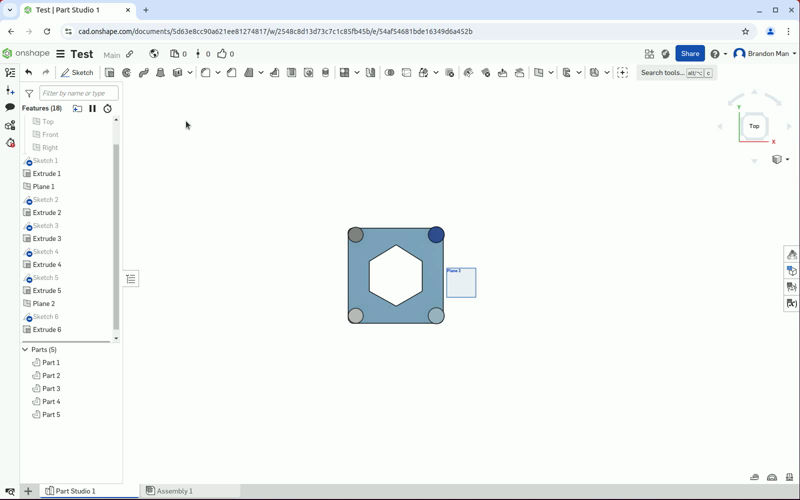
key(shift+h)
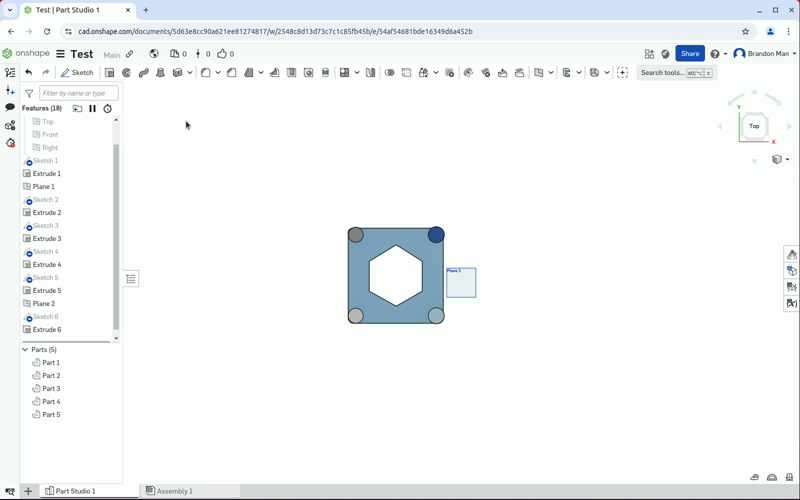
mouse_move(69, 163)
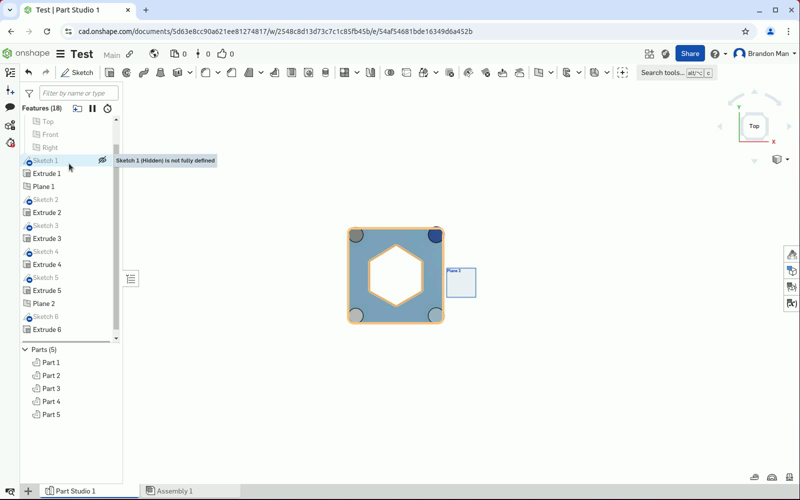
click(69, 163)
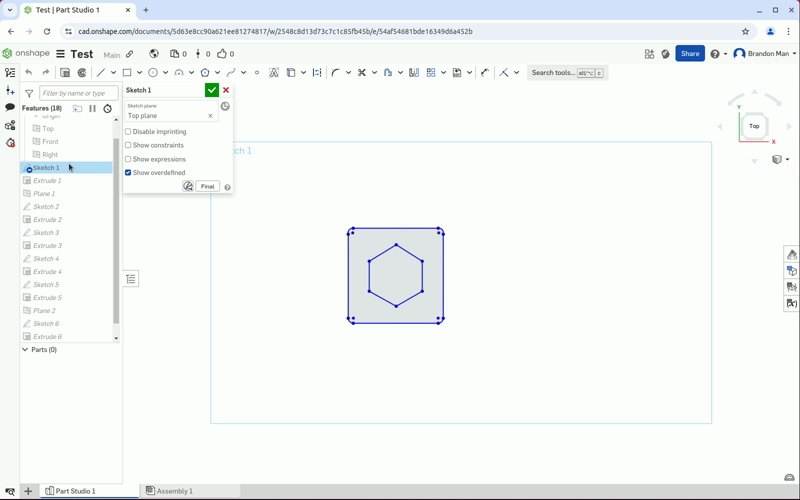
mouse_move(229, 92)
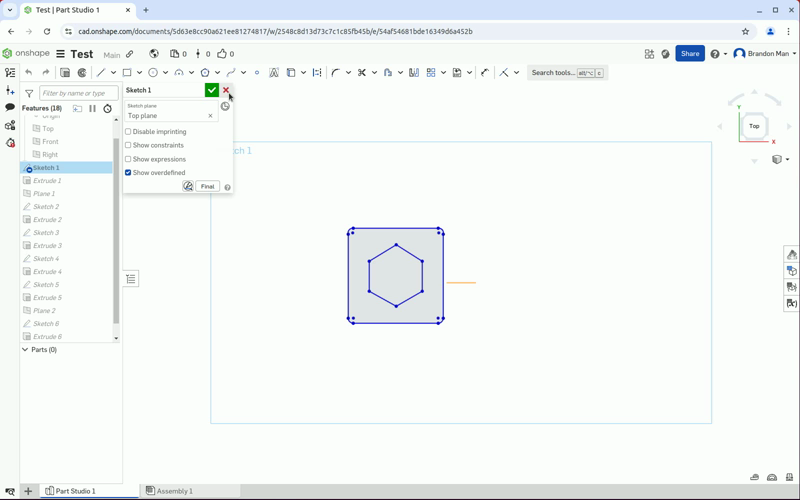
click(229, 92)
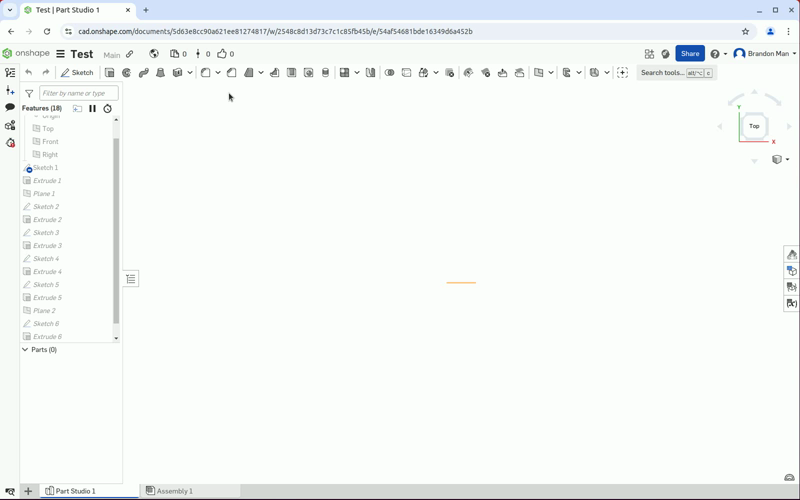
key(shift+s)
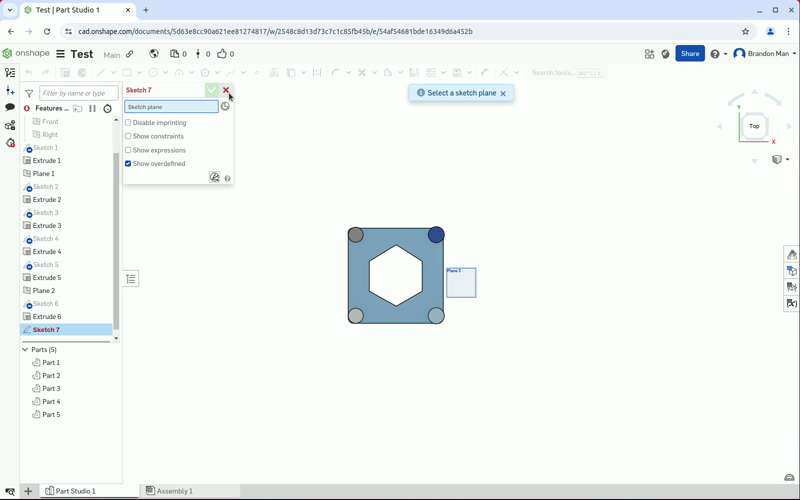
mouse_move(69, 293)
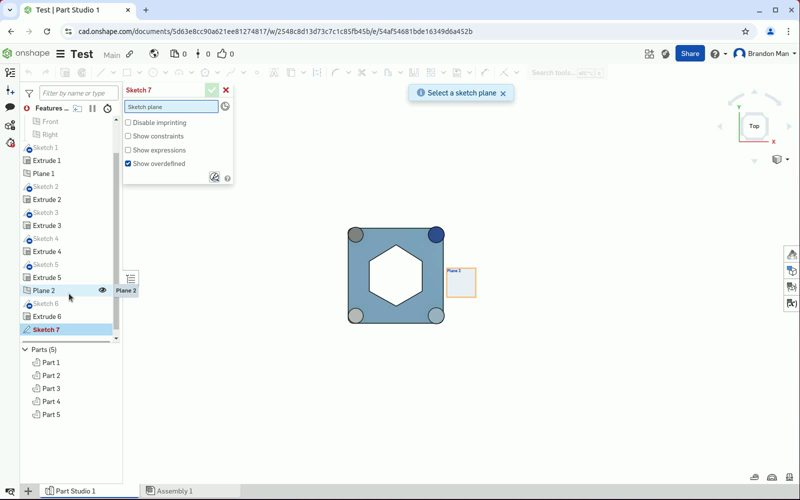
click(69, 293)
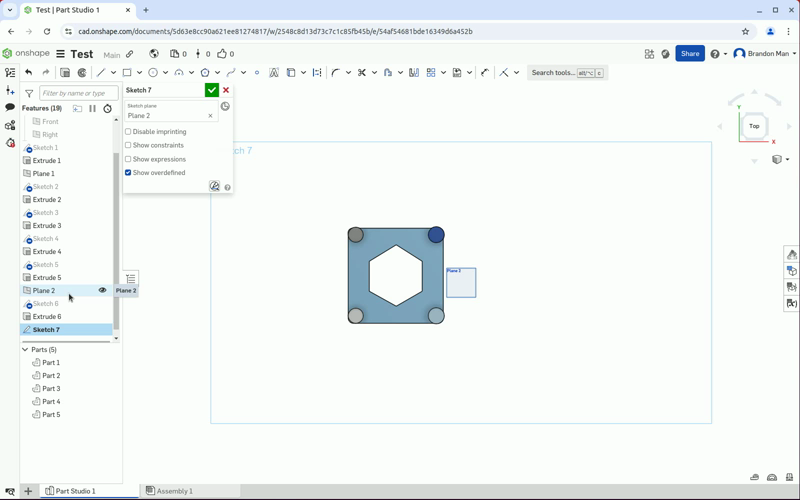
mouse_move(73, 352)
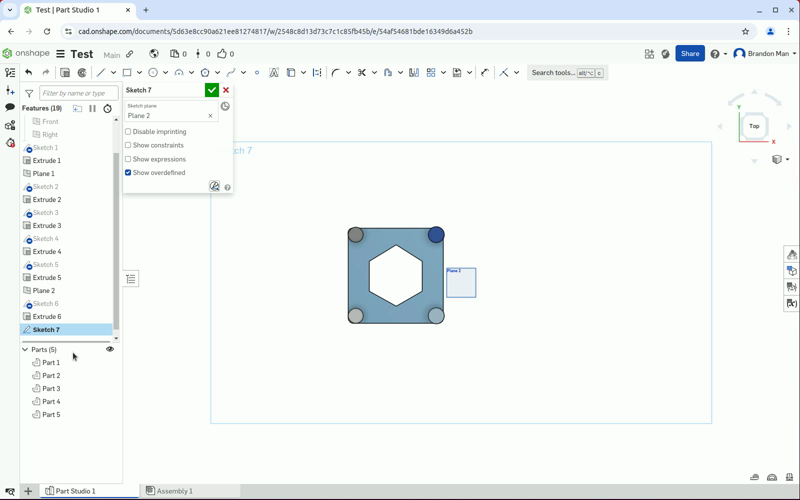
key(y)
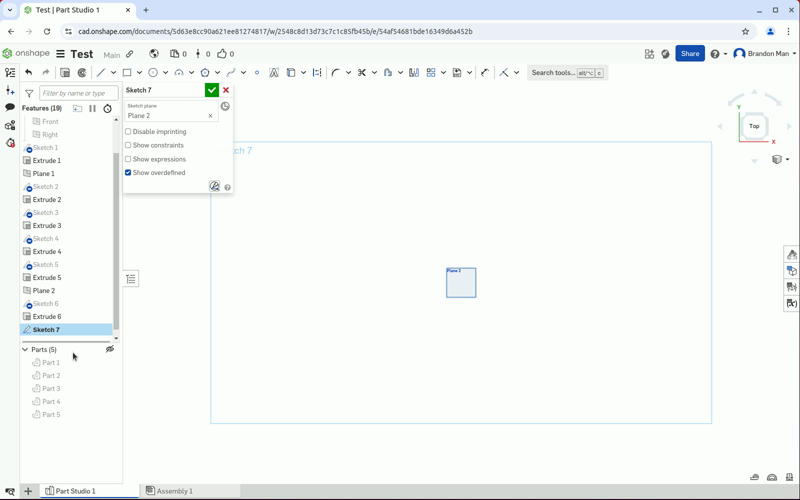
key(c)
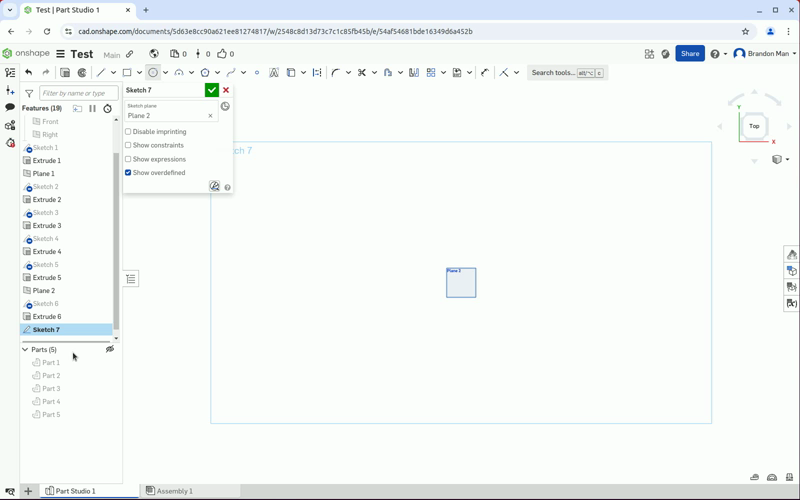
key_down(shift)
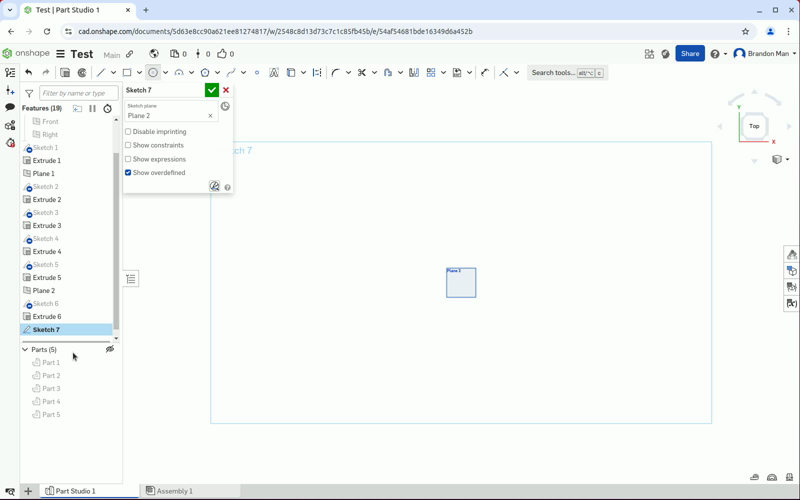
mouse_move(436, 315)
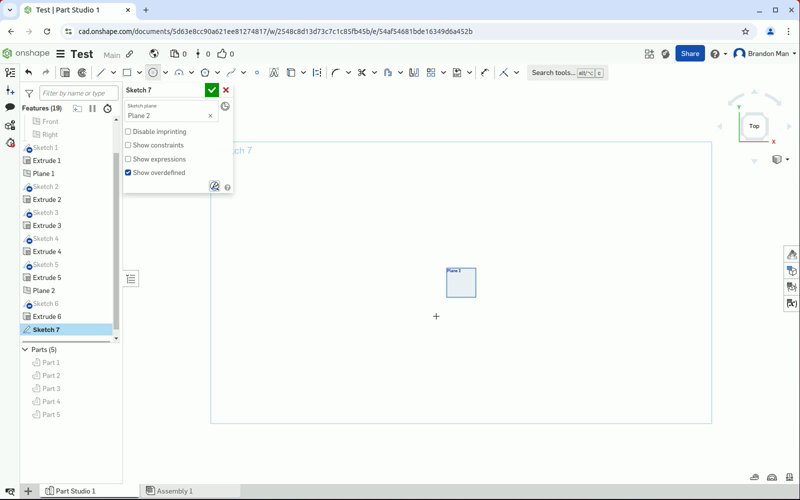
click(436, 315)
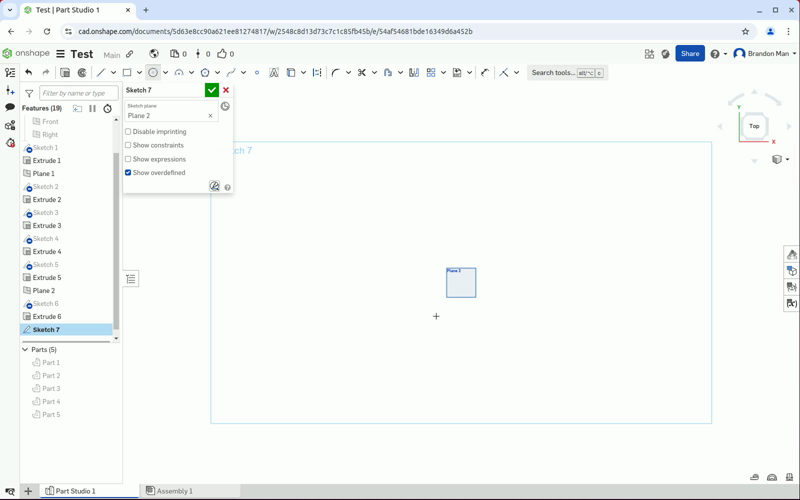
key_up(shift)
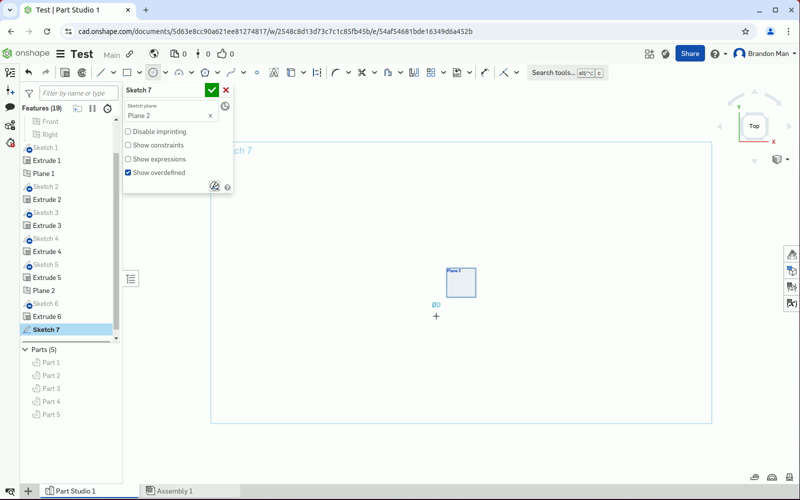
mouse_move(440, 315)
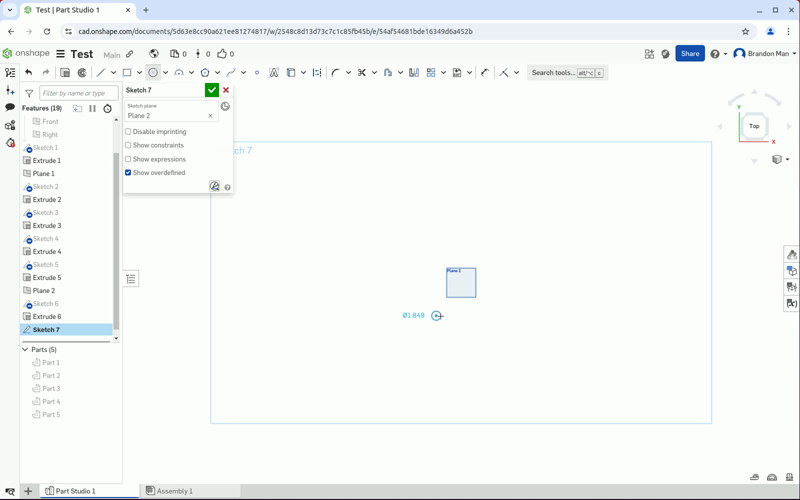
click(440, 315)
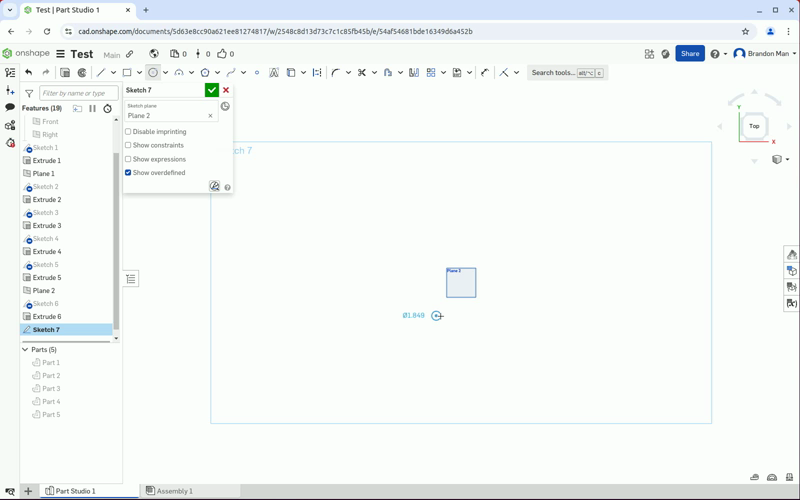
key(esc)
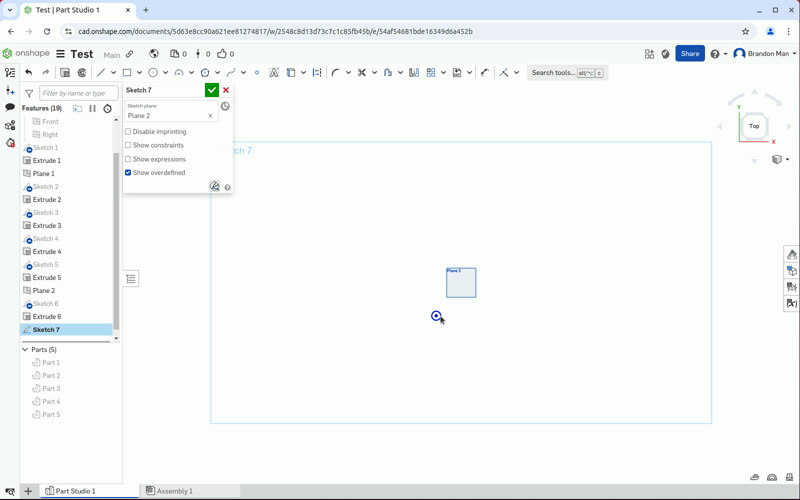
mouse_move(435, 313)
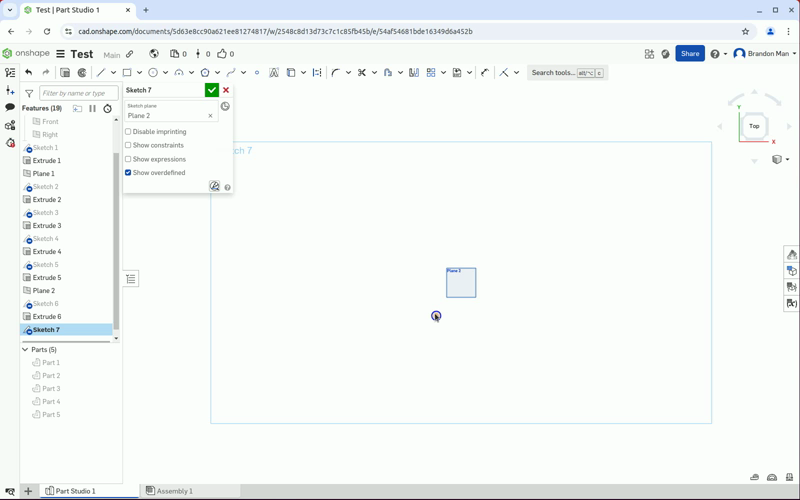
scroll(6)
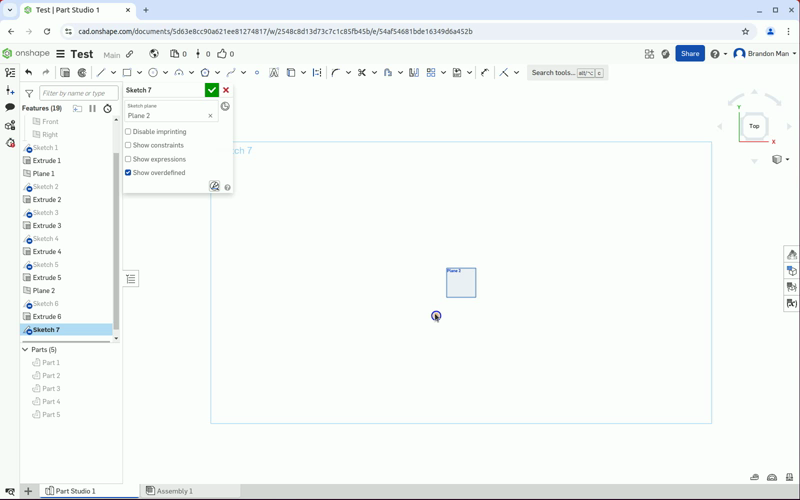
scroll(6)
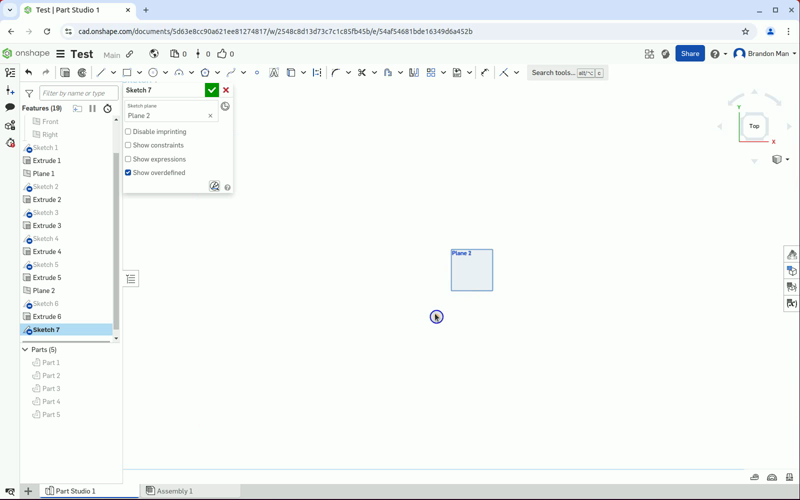
scroll(6)
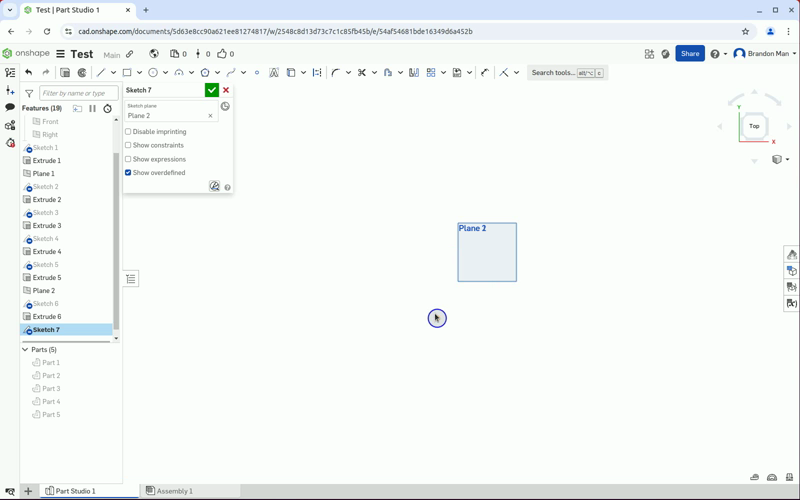
scroll(6)
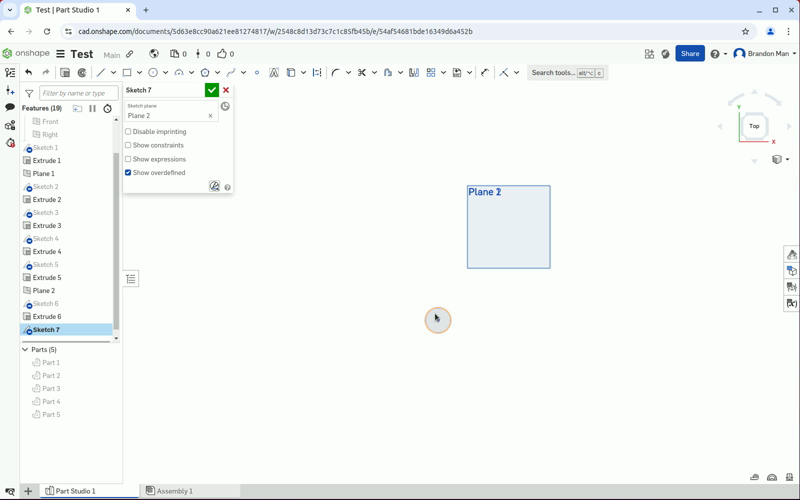
scroll(6)
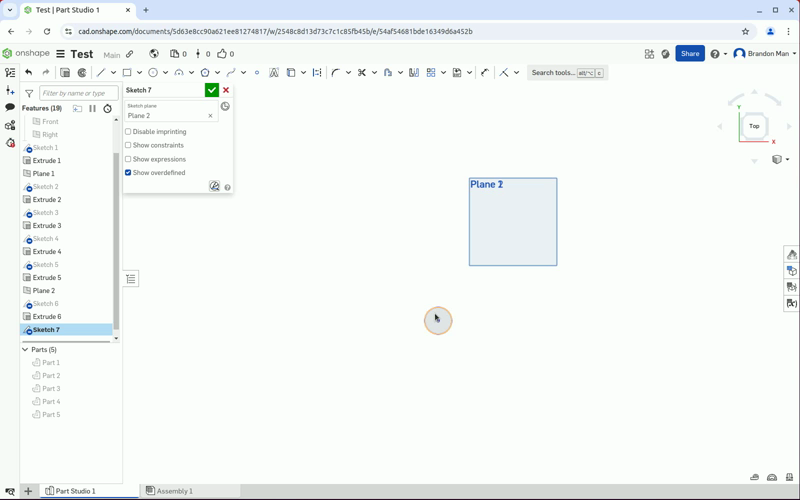
scroll(6)
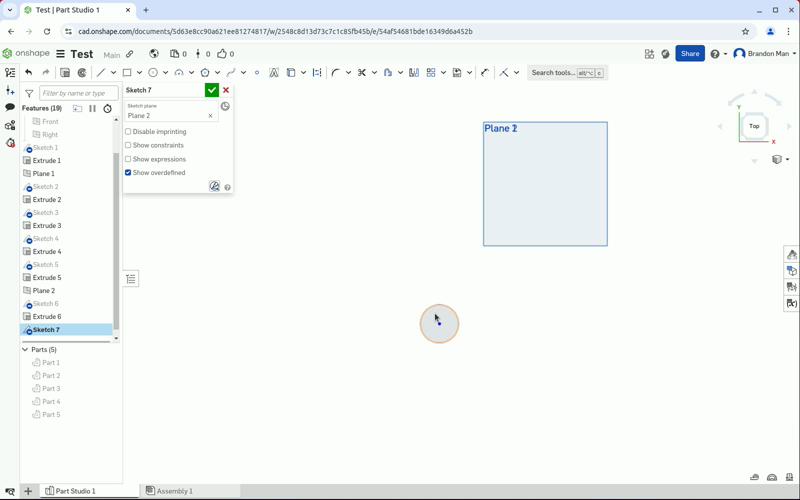
scroll(6)
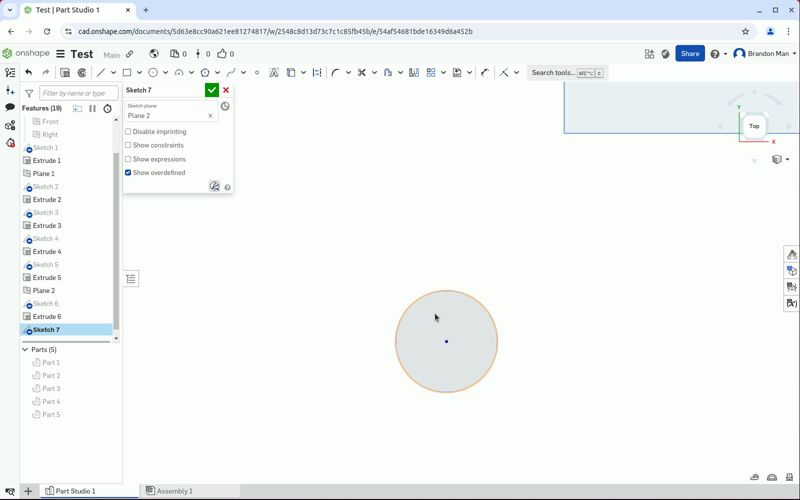
click(435, 313)
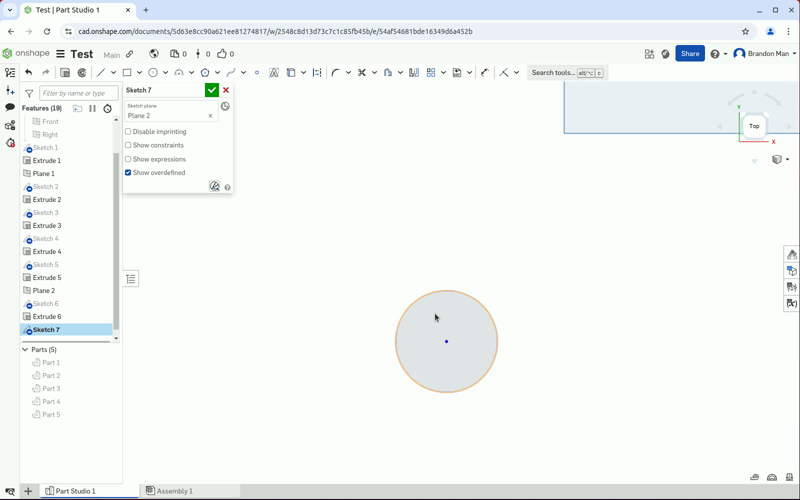
scroll(-6)
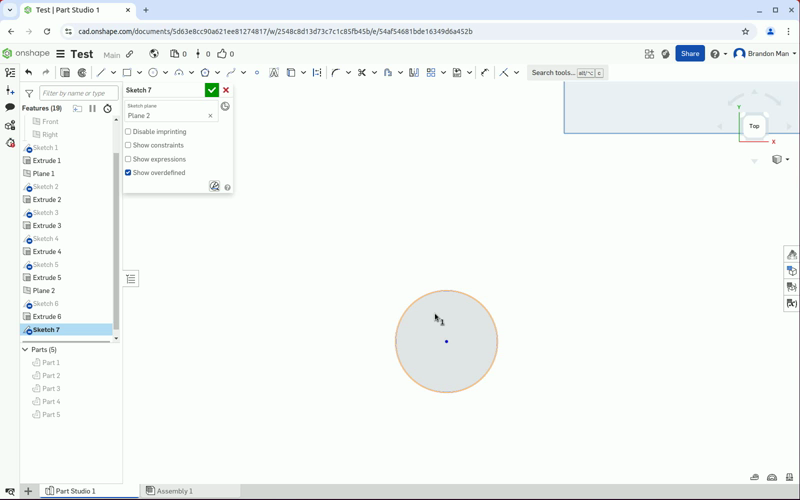
scroll(-6)
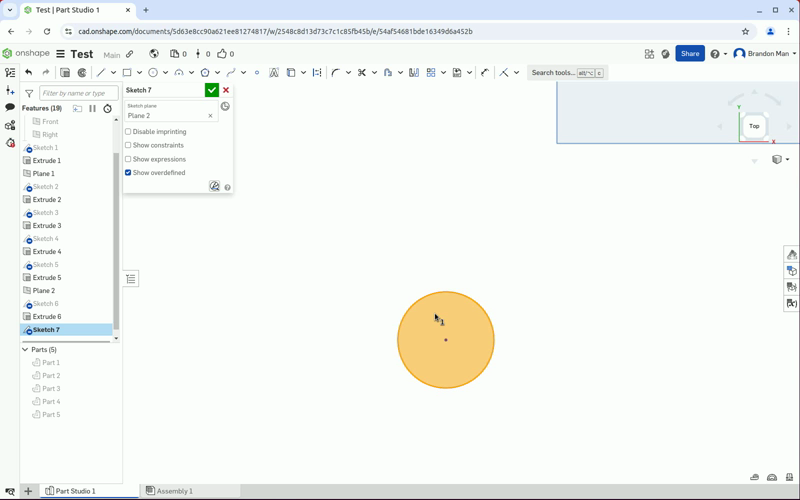
scroll(-6)
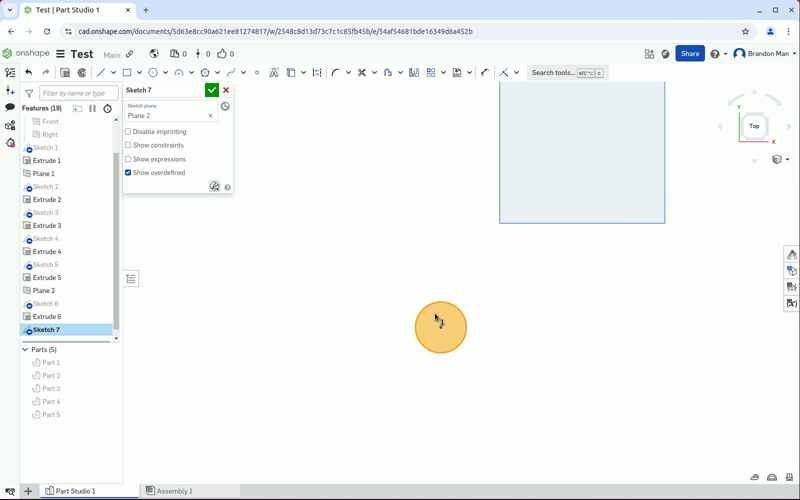
scroll(-6)
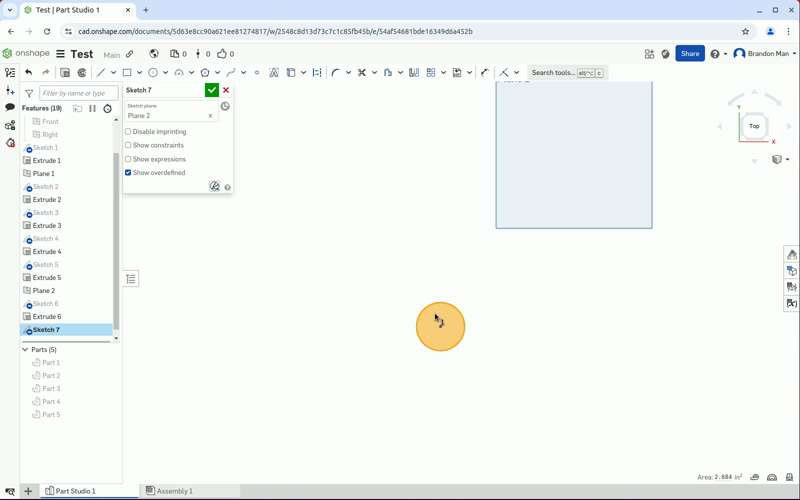
scroll(-6)
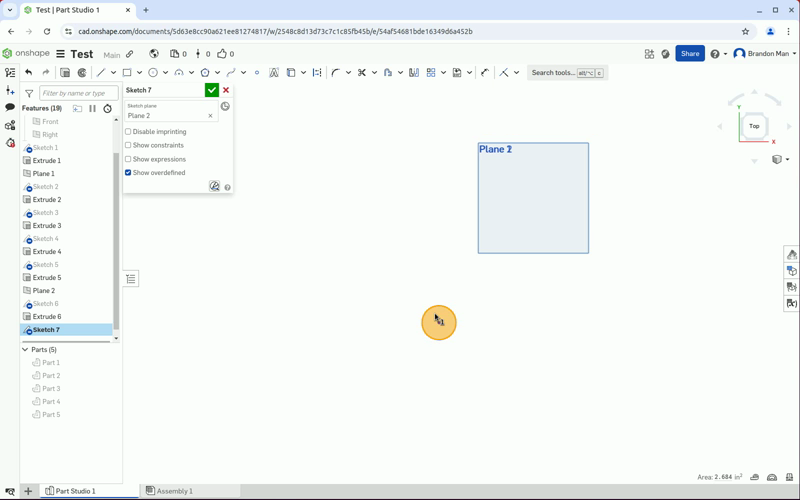
scroll(-6)
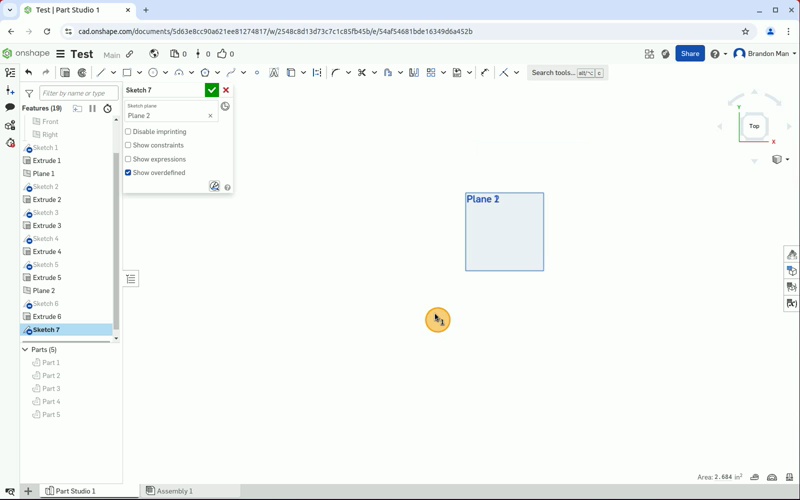
scroll(-6)
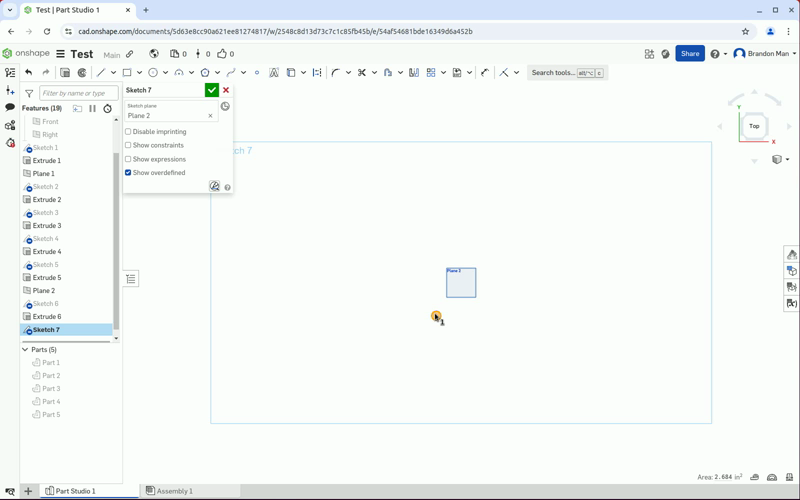
mouse_move(73, 352)
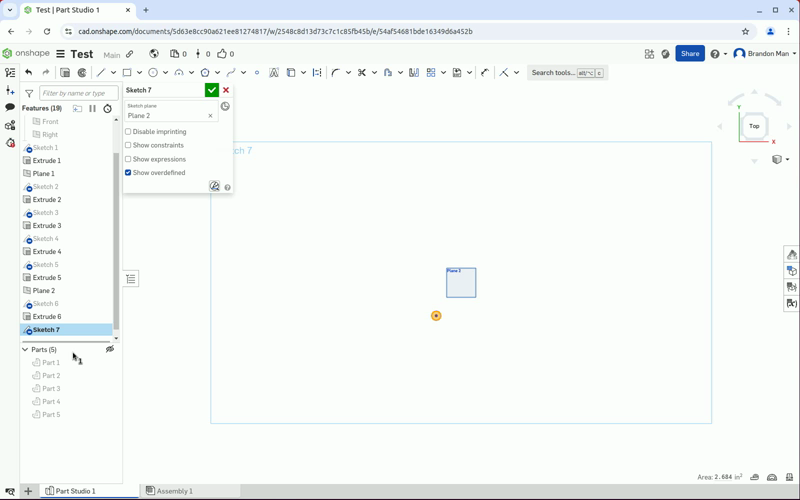
key(shift+y)
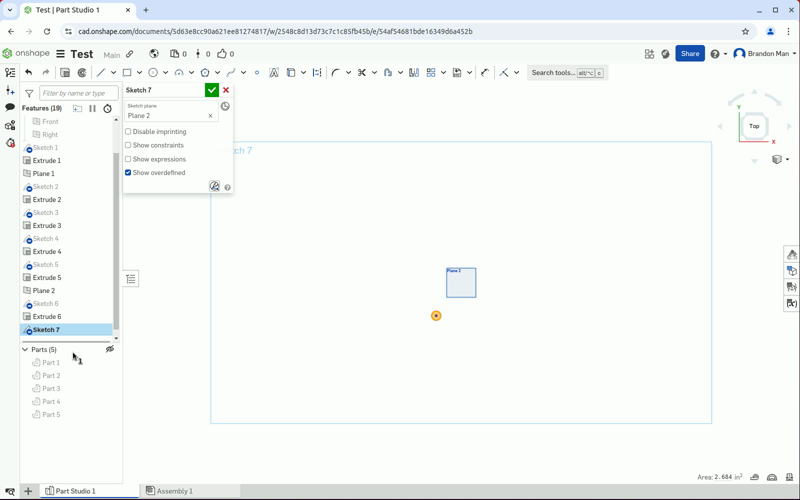
key(shift+e)
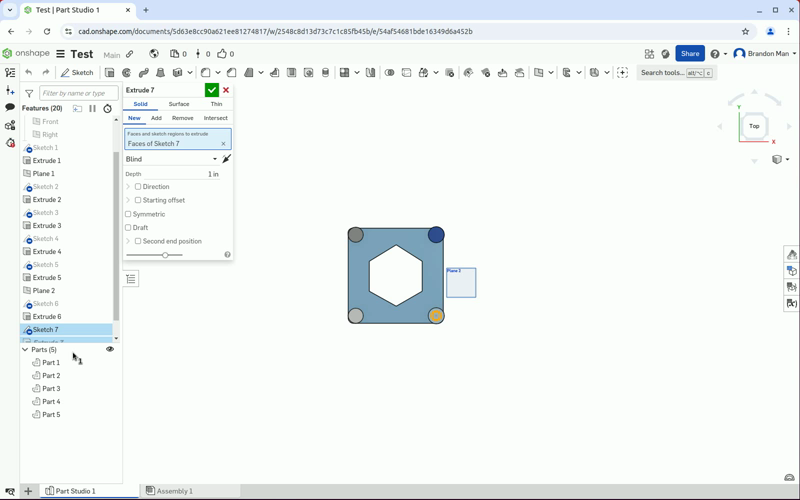
mouse_move(143, 106)
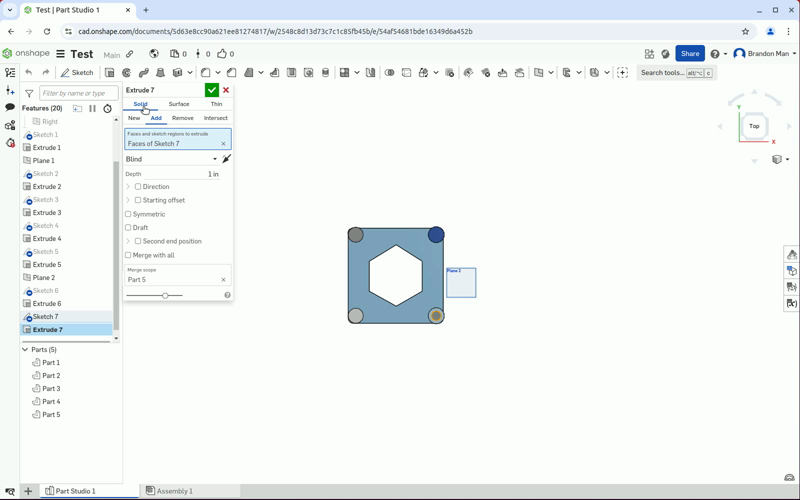
click(143, 106)
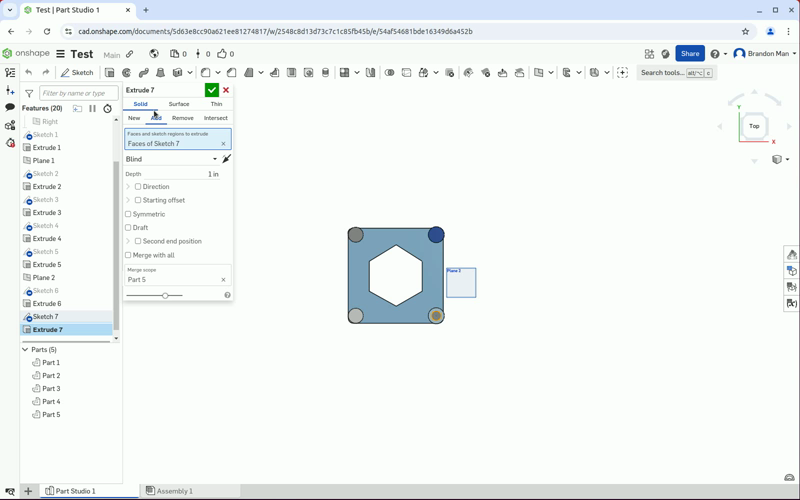
mouse_move(186, 120)
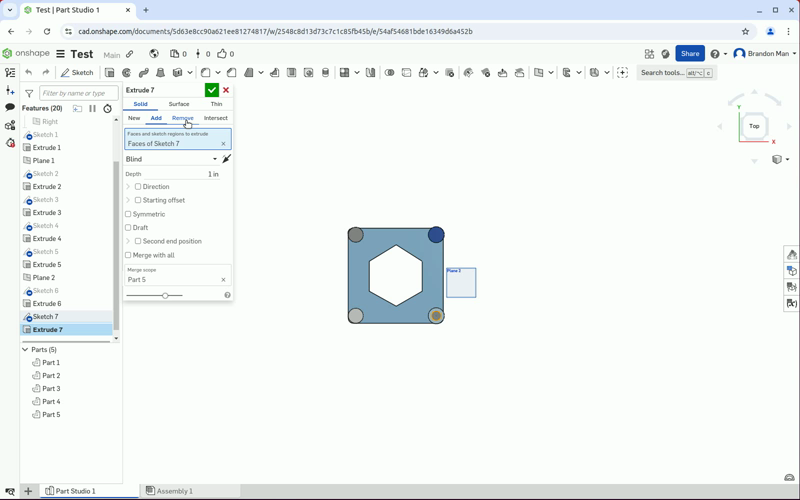
click(186, 120)
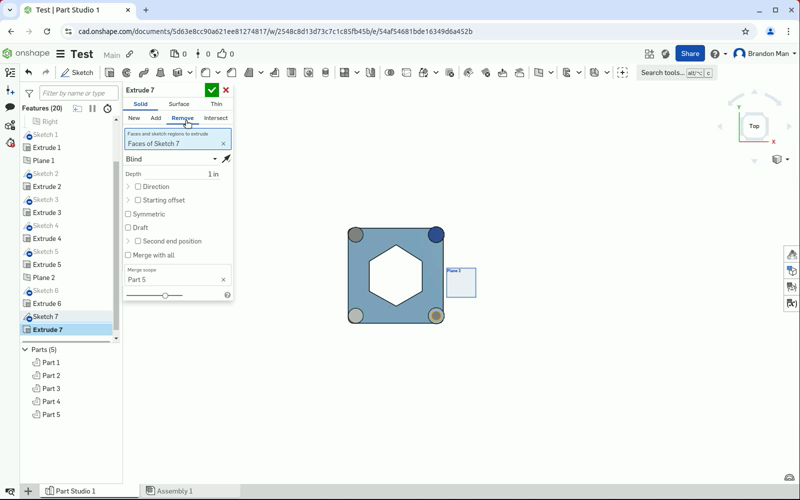
key(tab, 4)
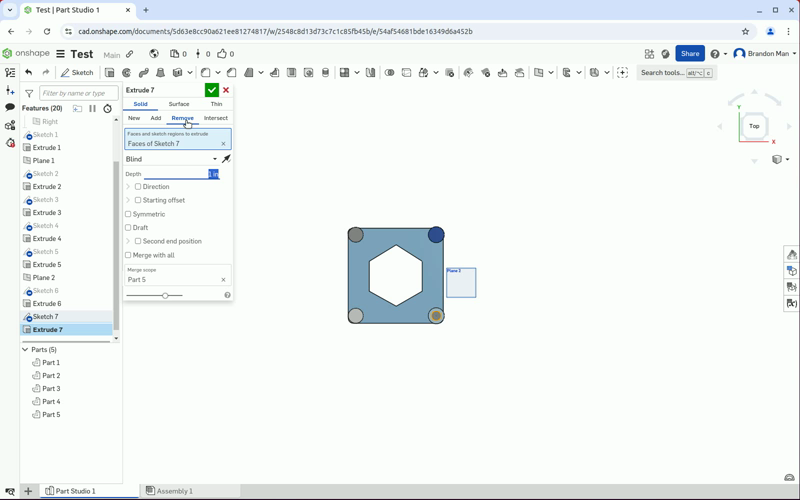
text(13.48)
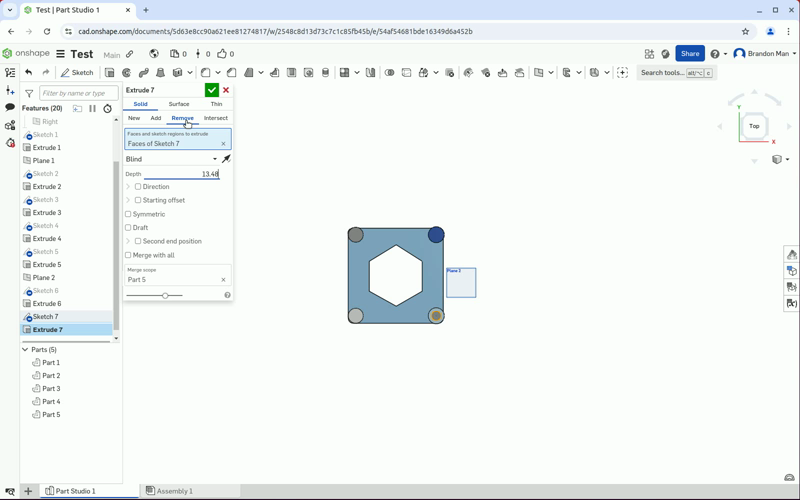
key(tab, 6)
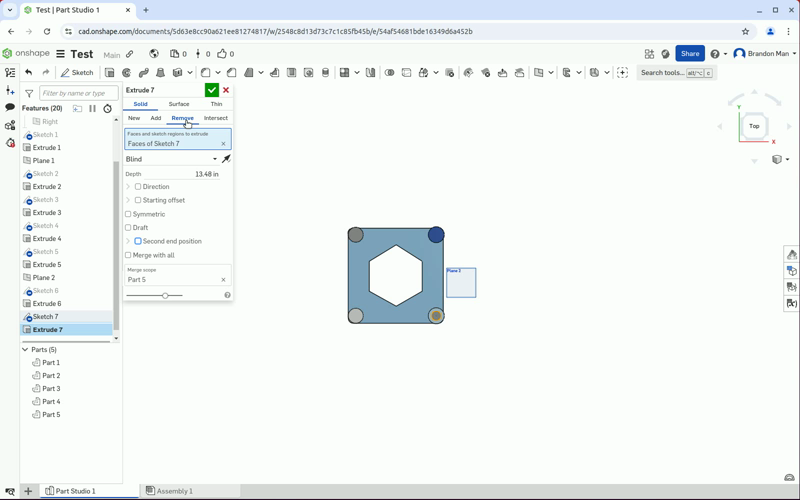
key(space)
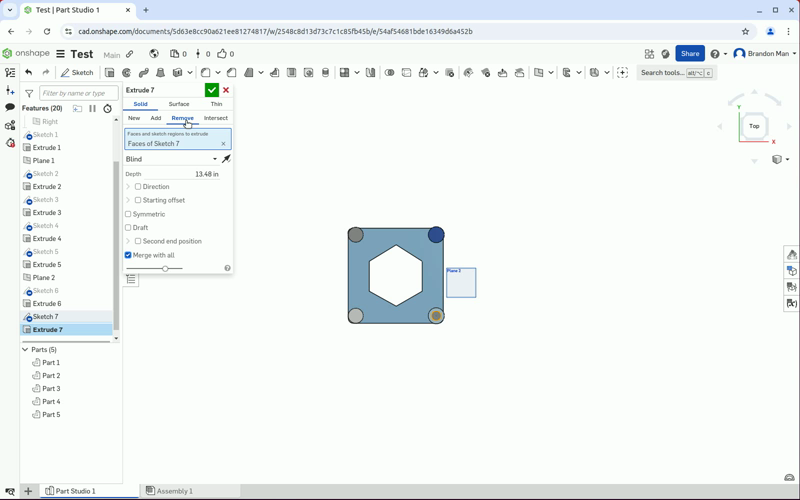
key(enter)
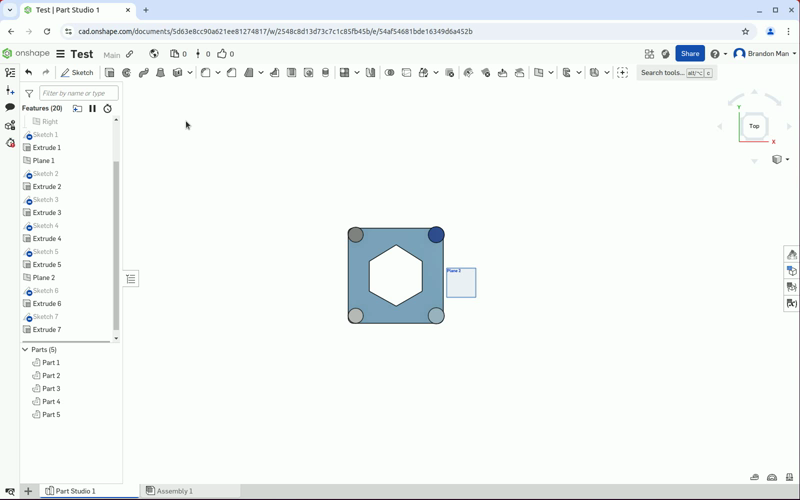
key(shift+h)
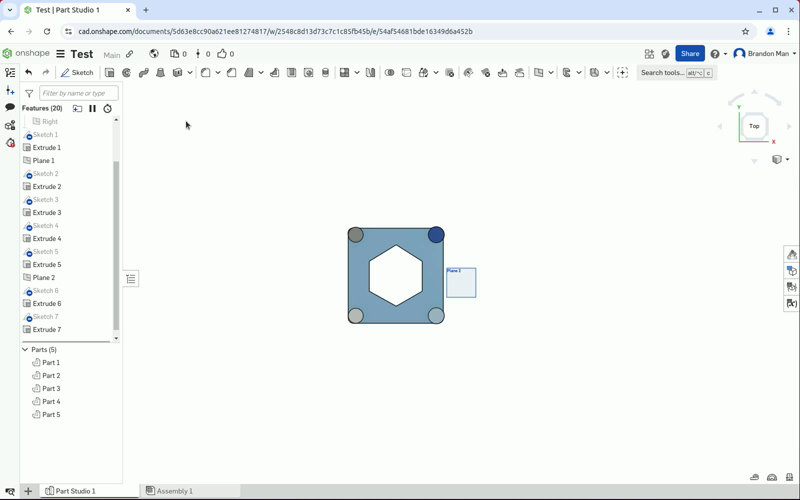
key(shift+h)
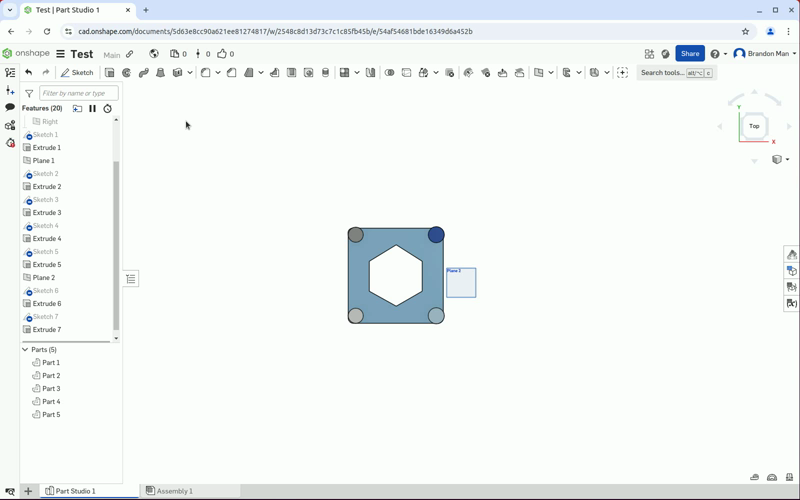
mouse_move(69, 137)
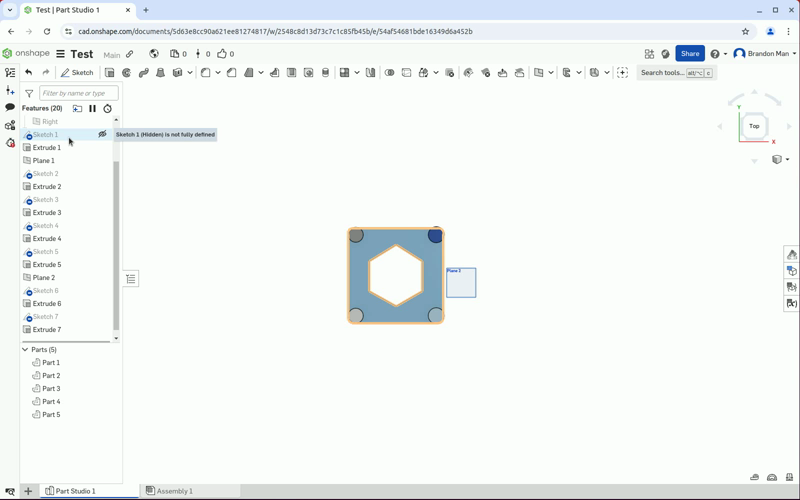
click(69, 137)
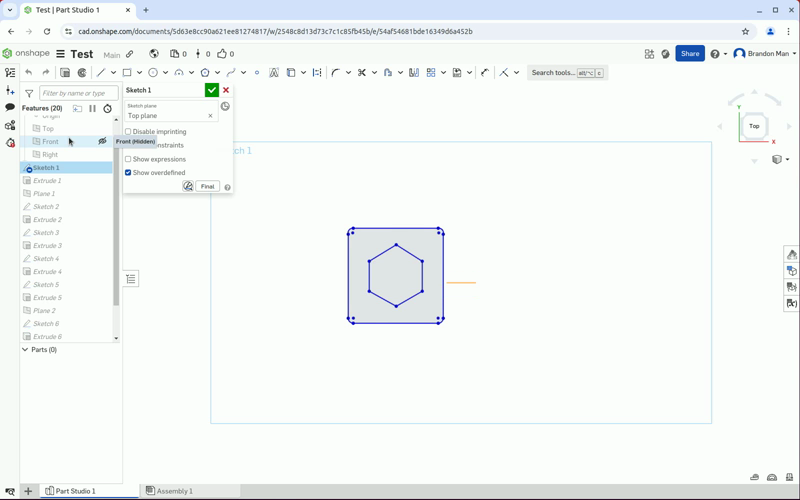
mouse_move(229, 92)
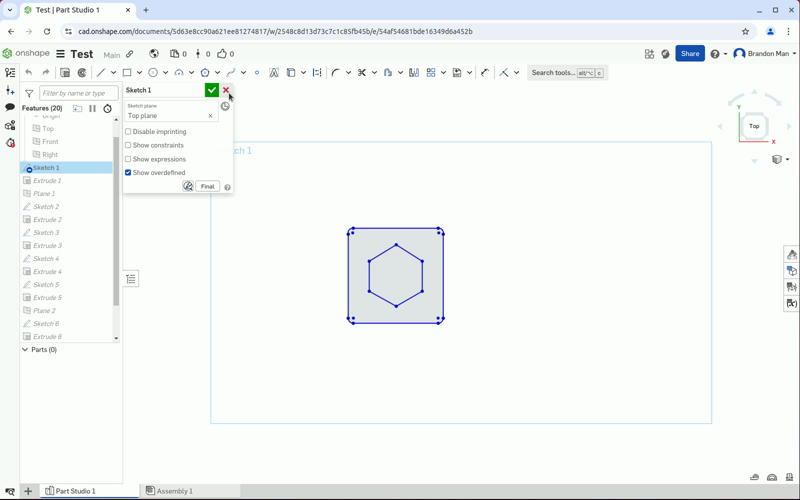
click(229, 92)
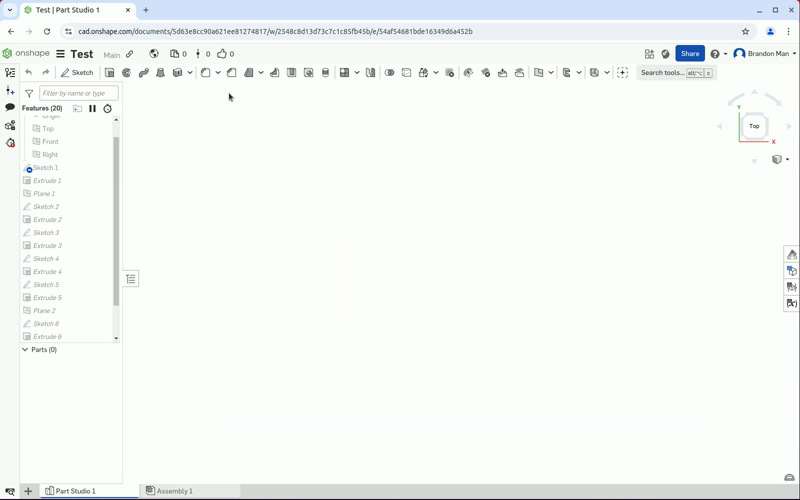
key(shift+s)
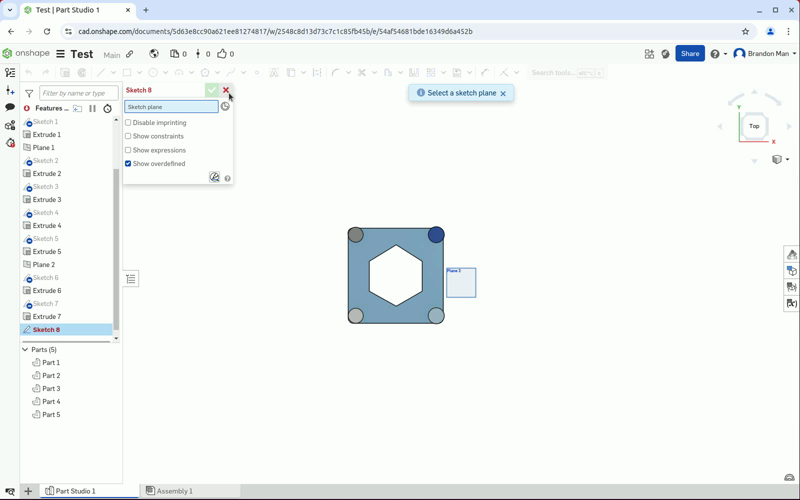
mouse_move(69, 267)
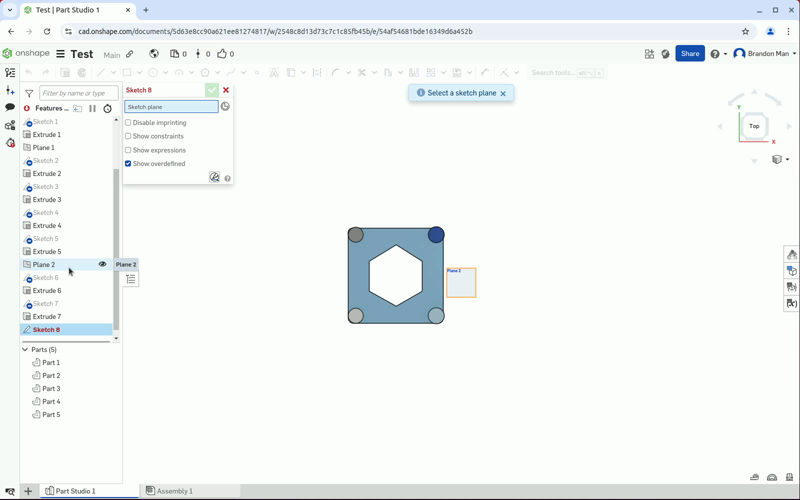
click(69, 267)
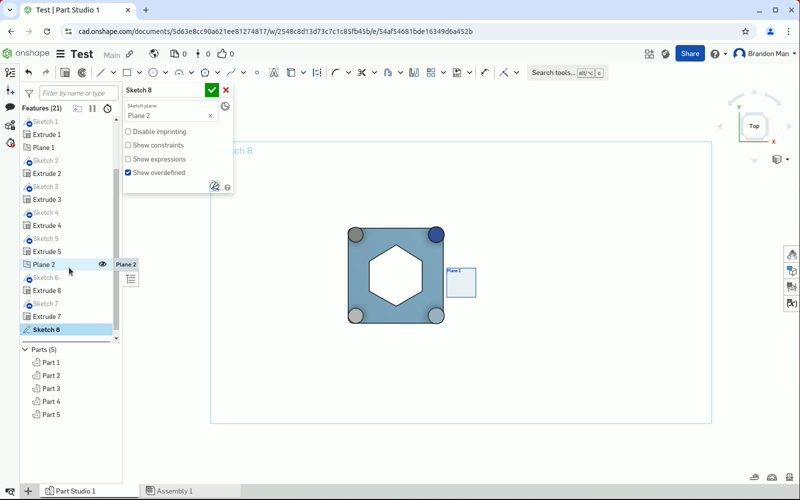
mouse_move(73, 352)
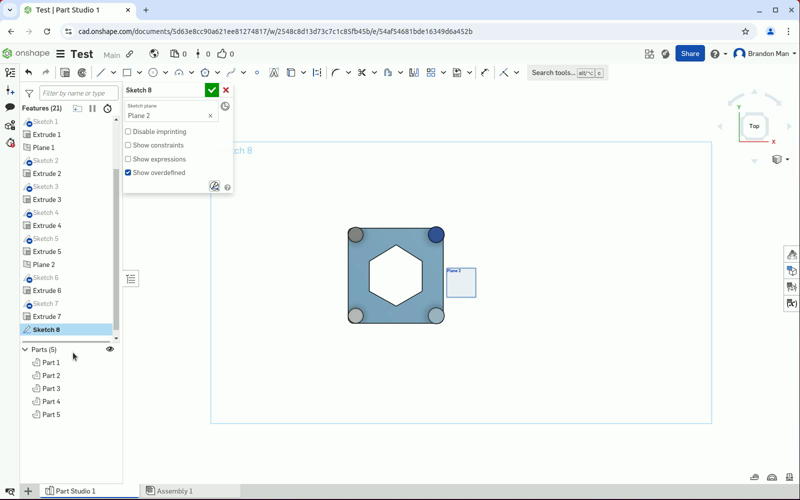
key(y)
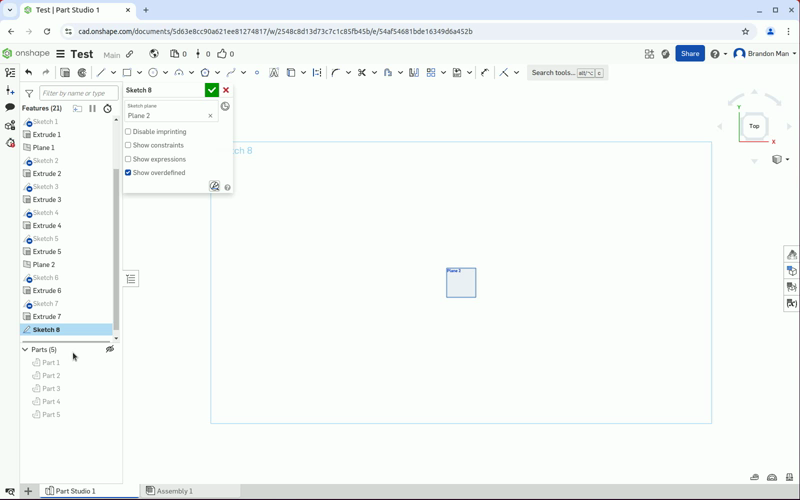
key(c)
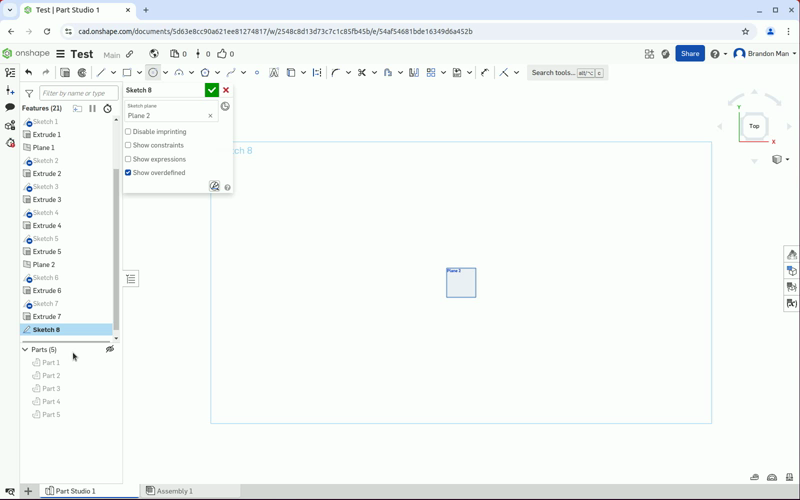
key_down(shift)
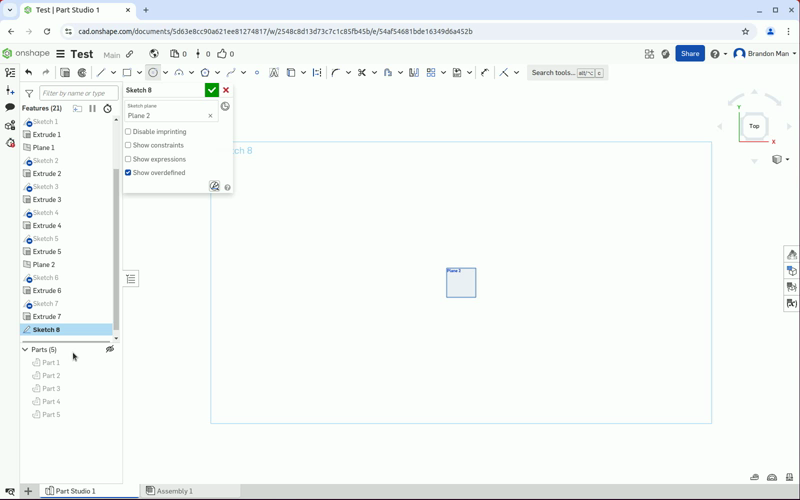
mouse_move(356, 315)
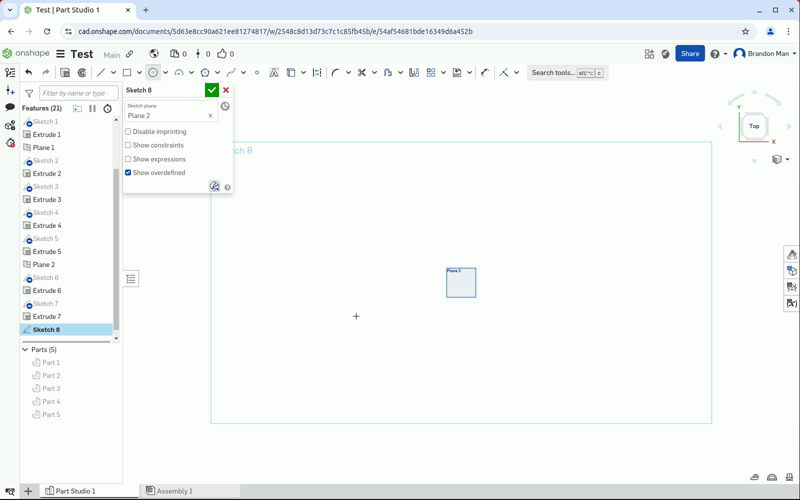
click(356, 315)
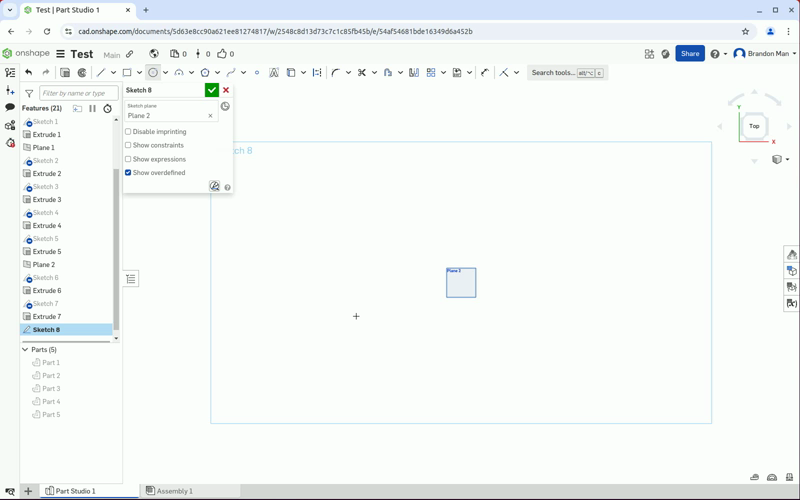
key_up(shift)
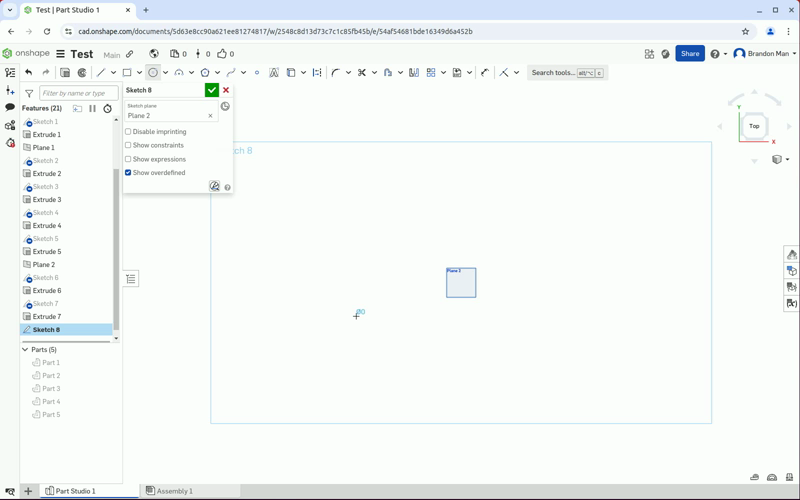
mouse_move(361, 315)
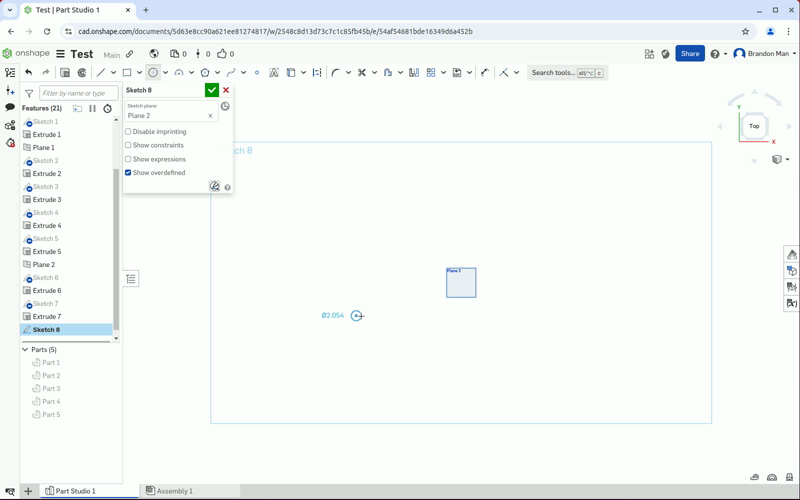
click(361, 315)
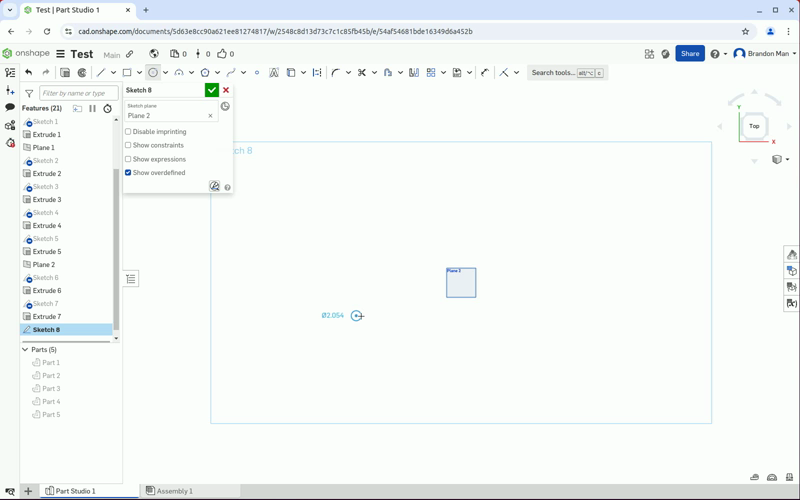
key(esc)
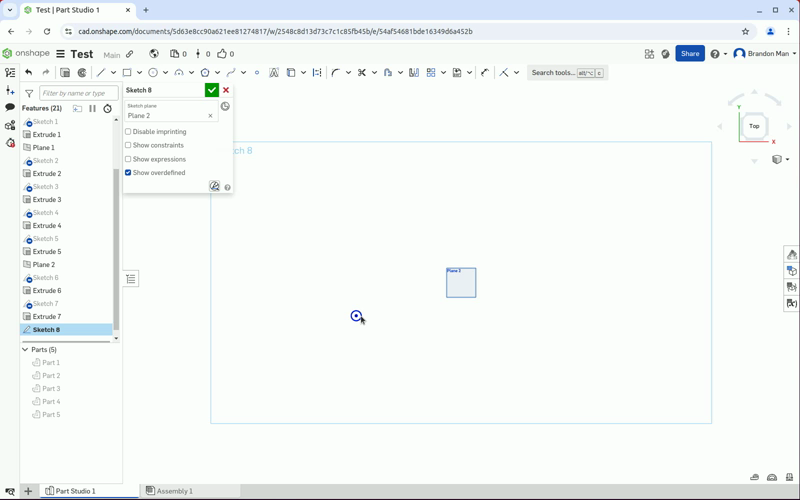
mouse_move(354, 316)
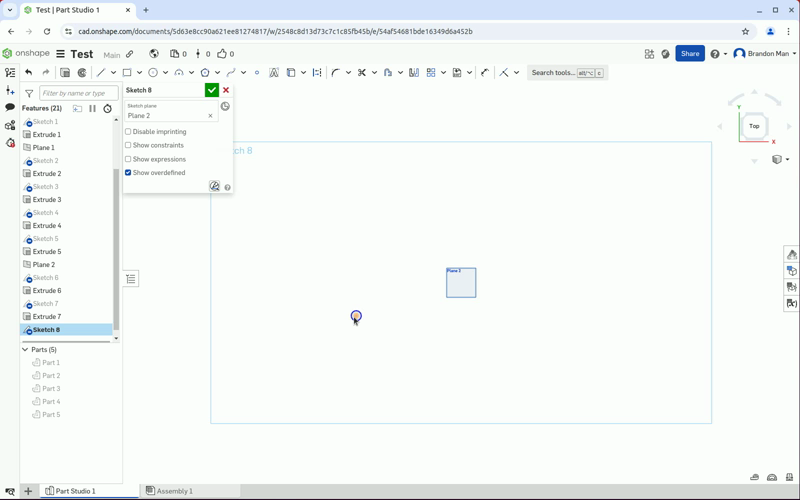
scroll(6)
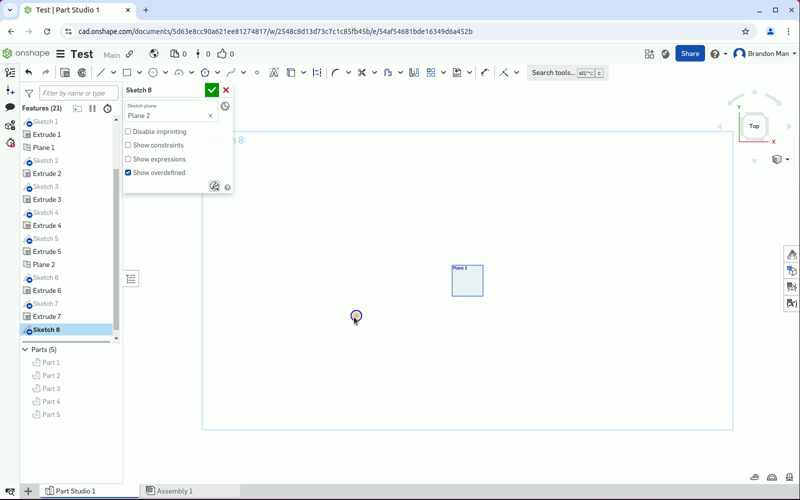
scroll(6)
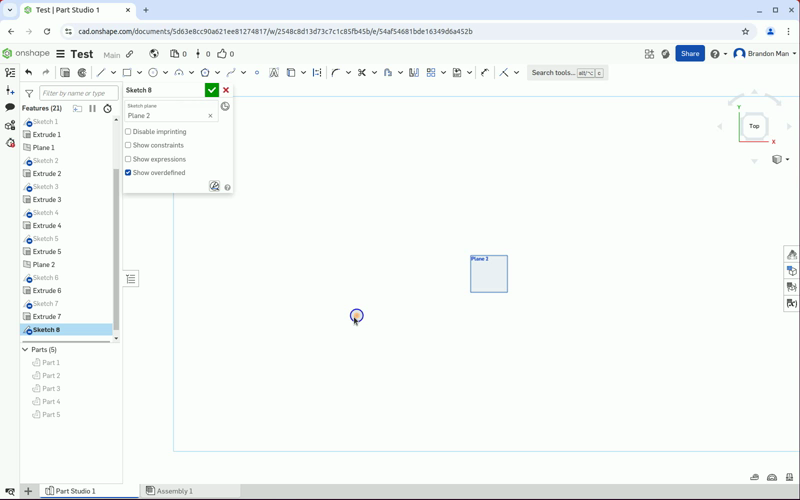
scroll(6)
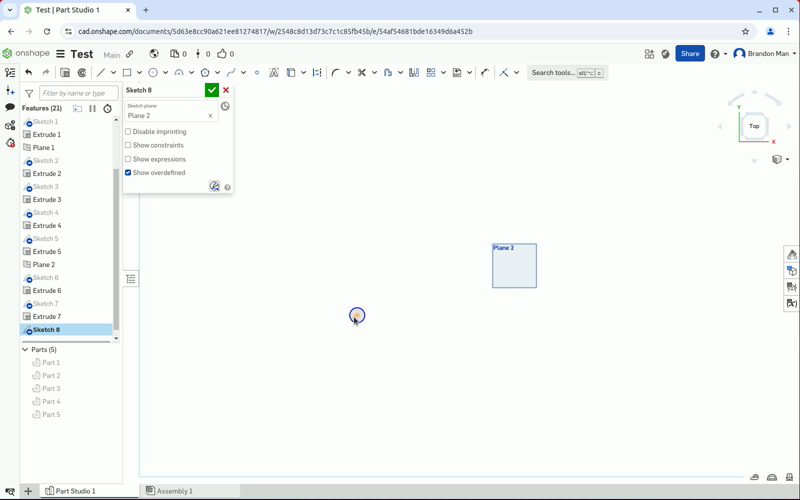
scroll(6)
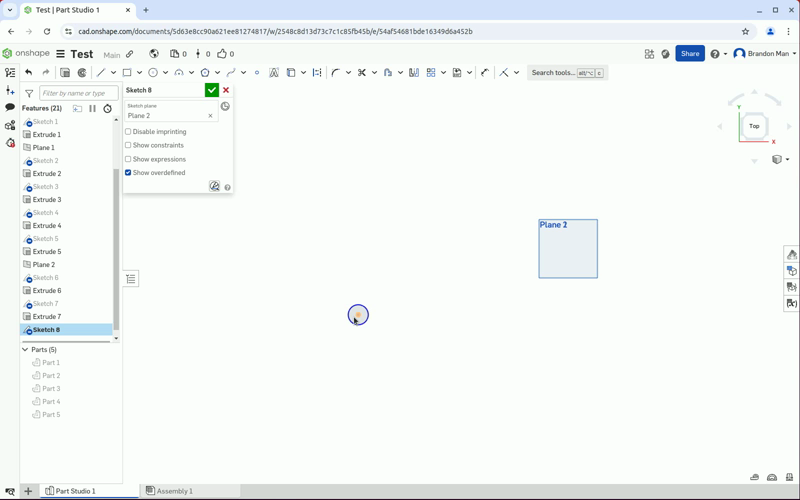
scroll(6)
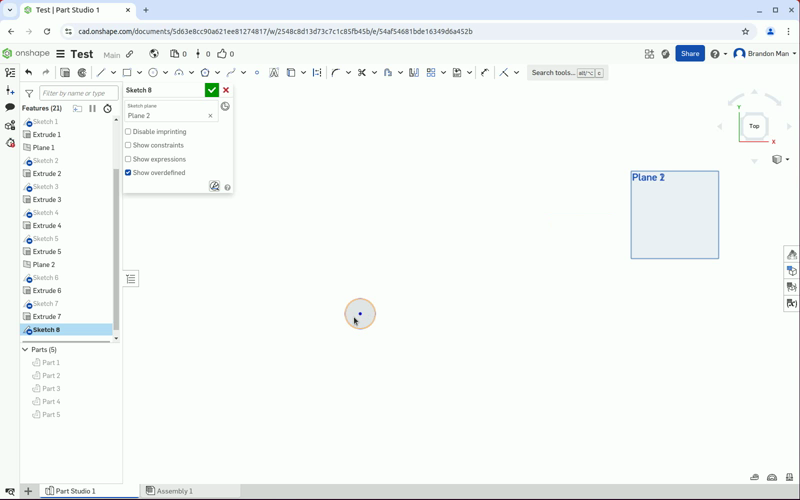
scroll(6)
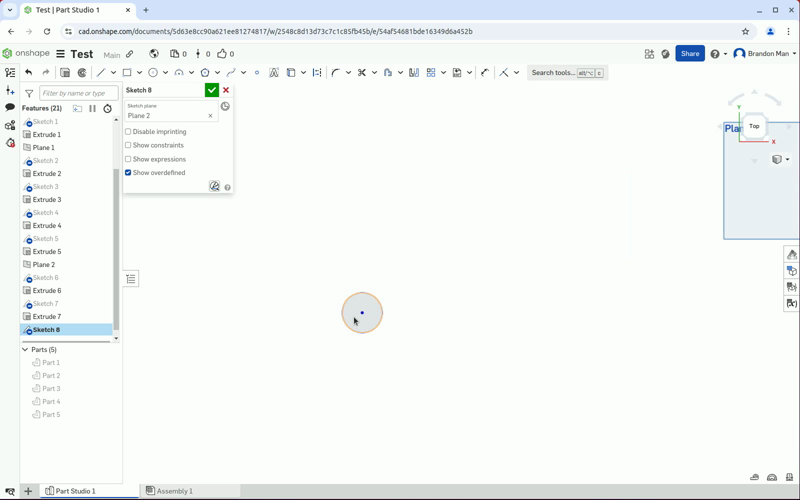
scroll(6)
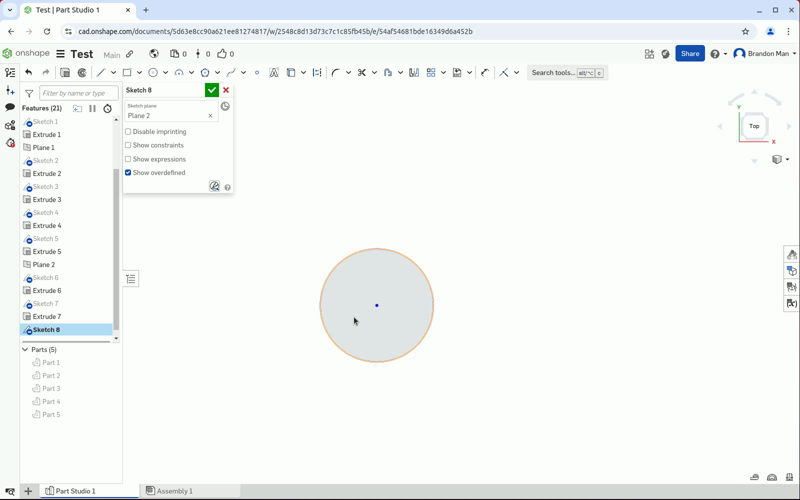
click(354, 316)
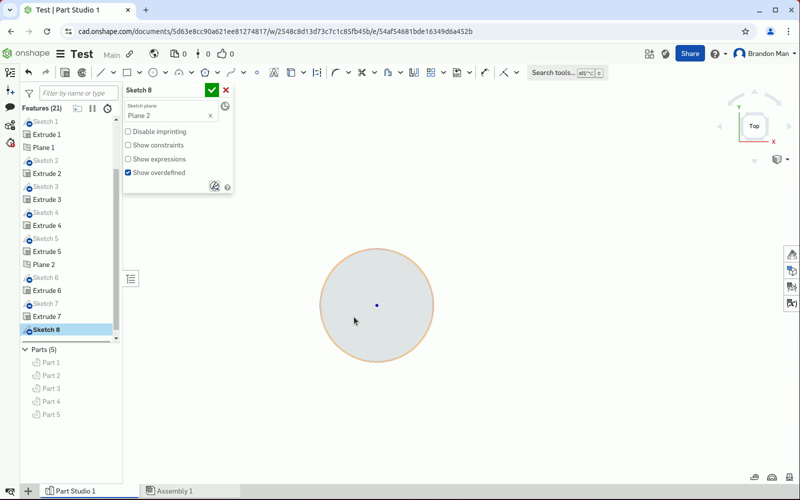
scroll(-6)
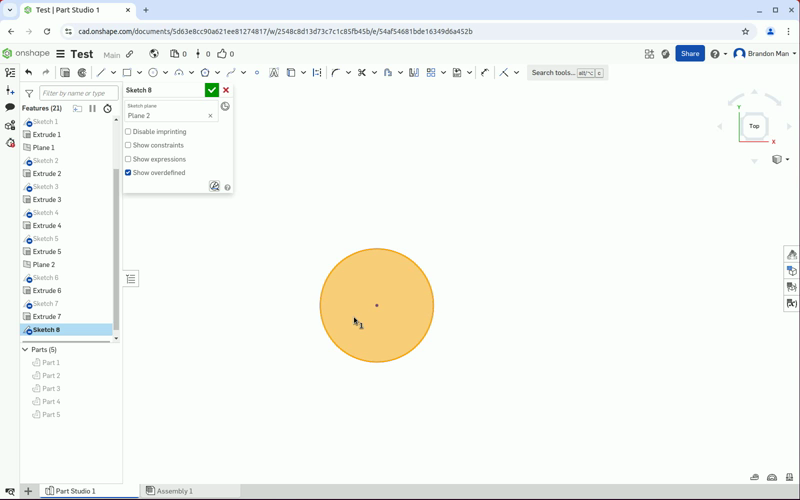
scroll(-6)
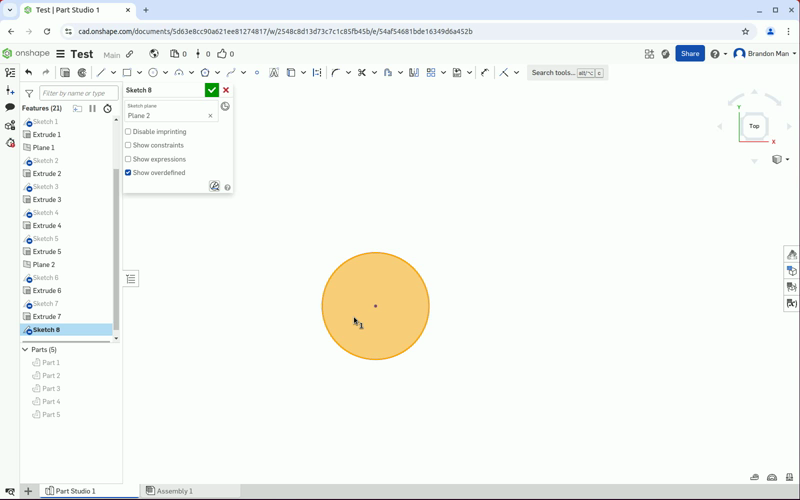
scroll(-6)
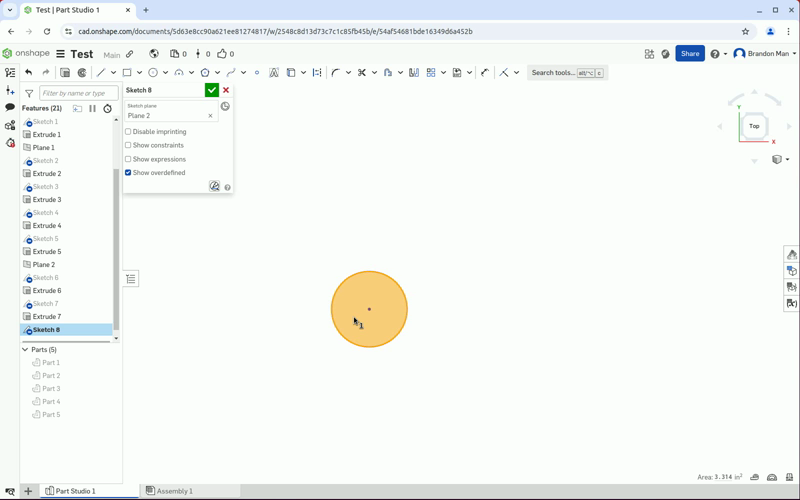
scroll(-6)
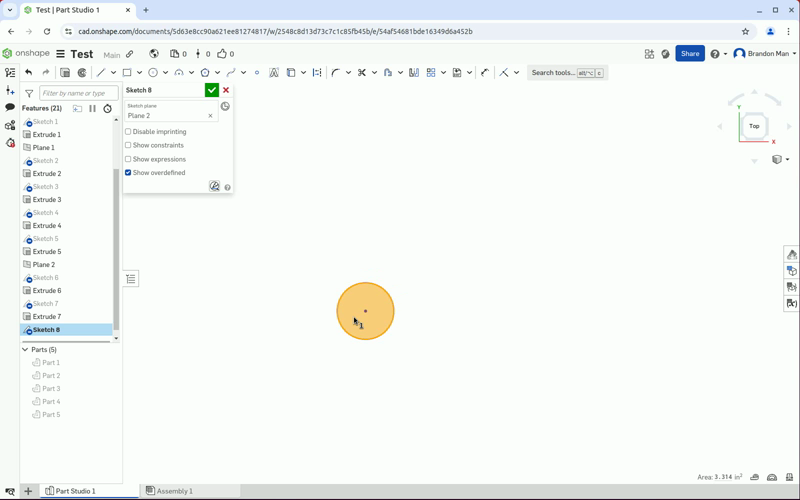
scroll(-6)
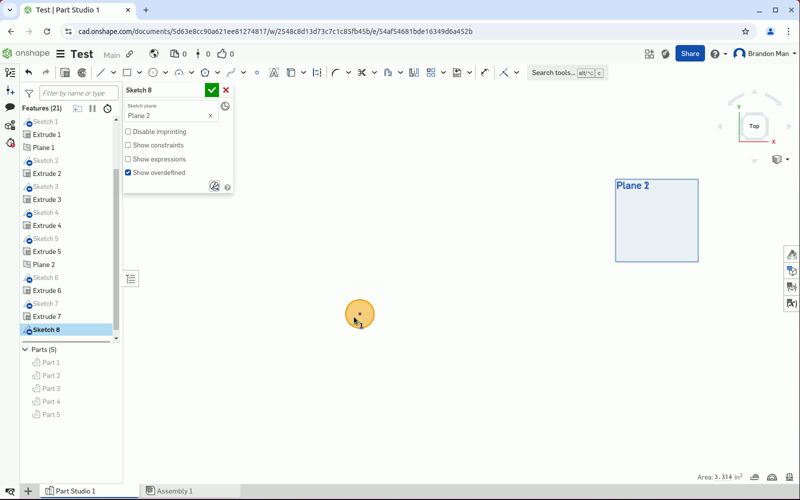
scroll(-6)
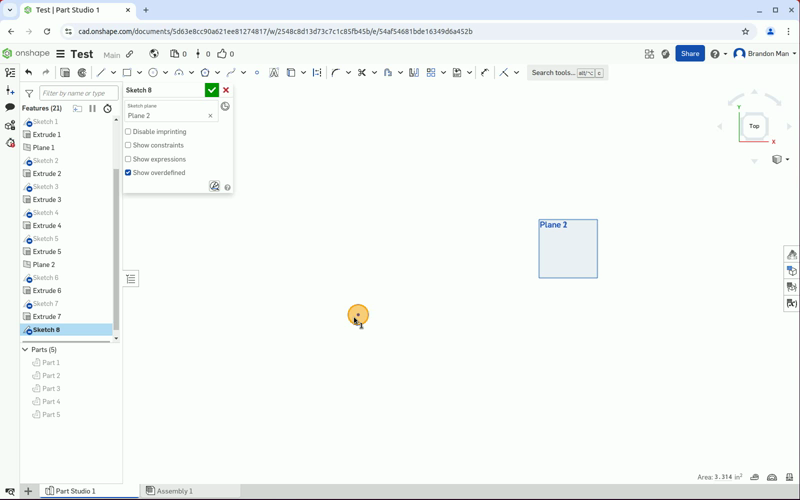
scroll(-6)
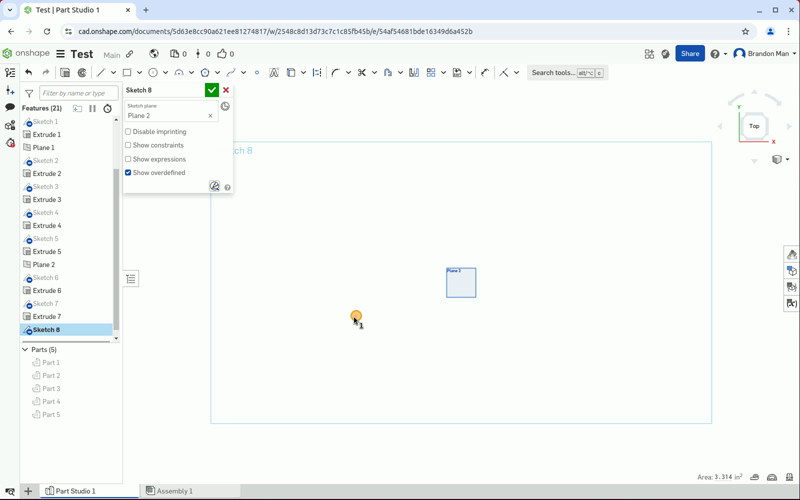
mouse_move(73, 352)
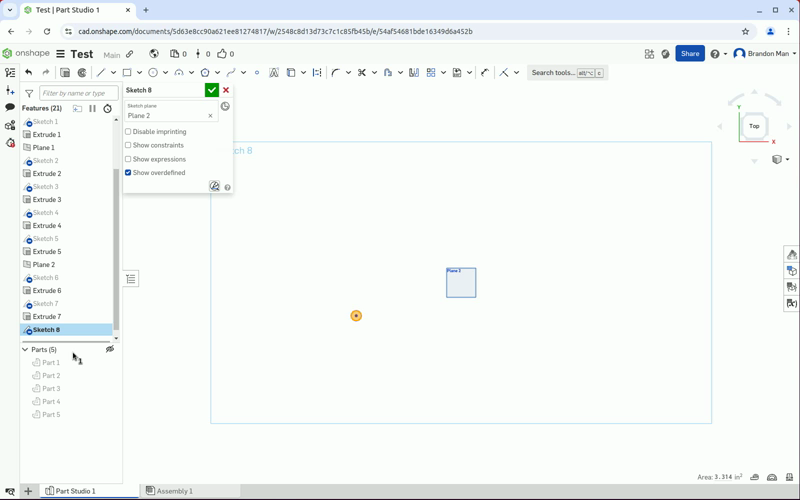
key(shift+y)
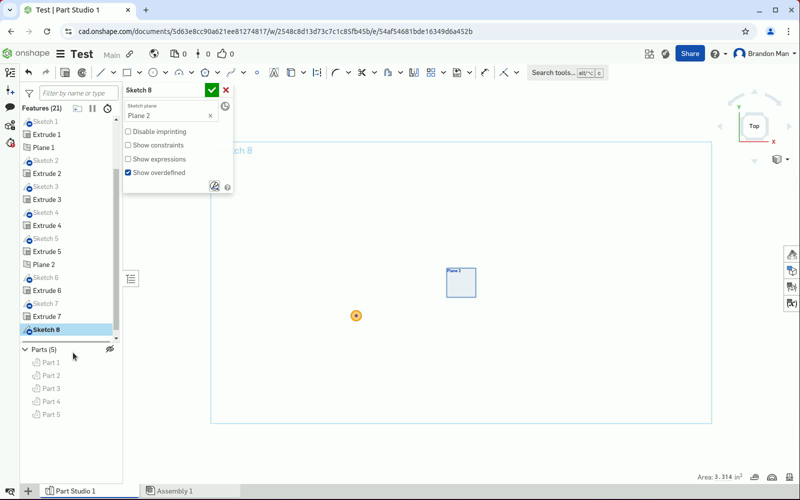
key(shift+e)
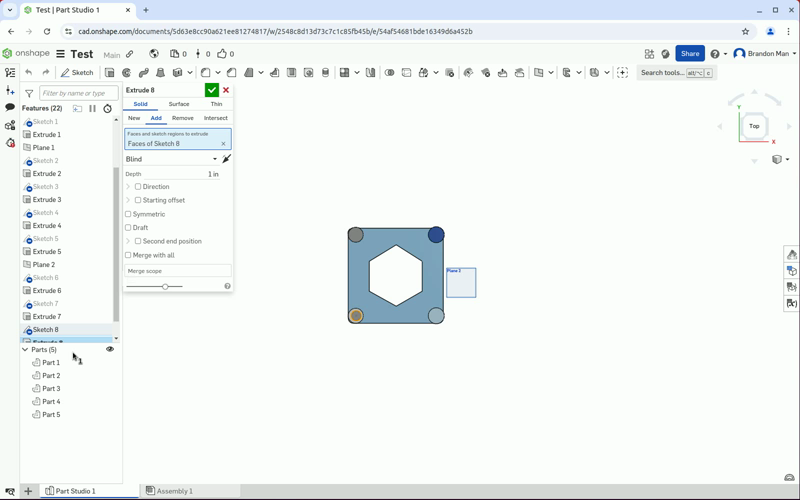
mouse_move(143, 106)
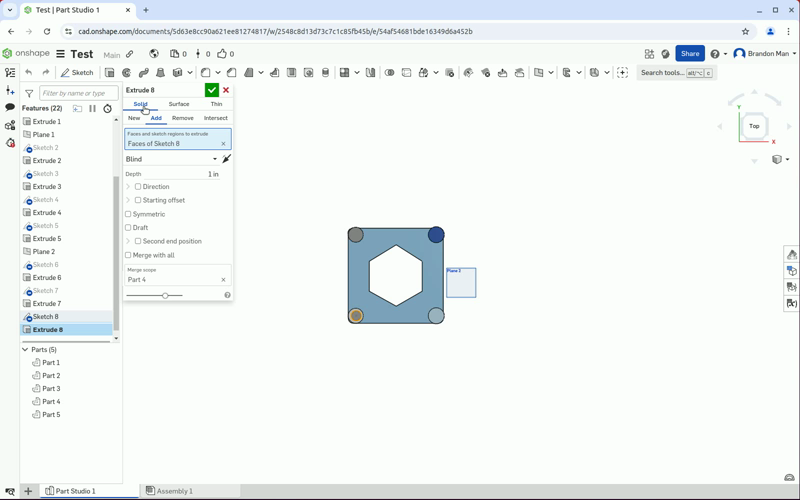
click(143, 106)
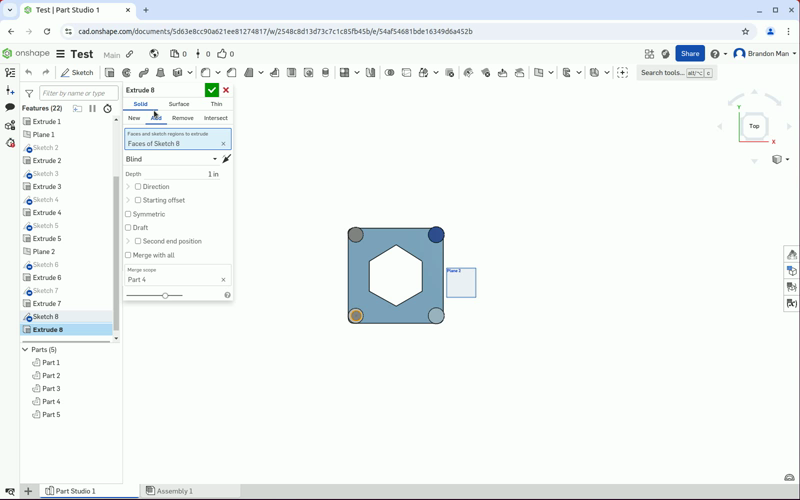
mouse_move(186, 120)
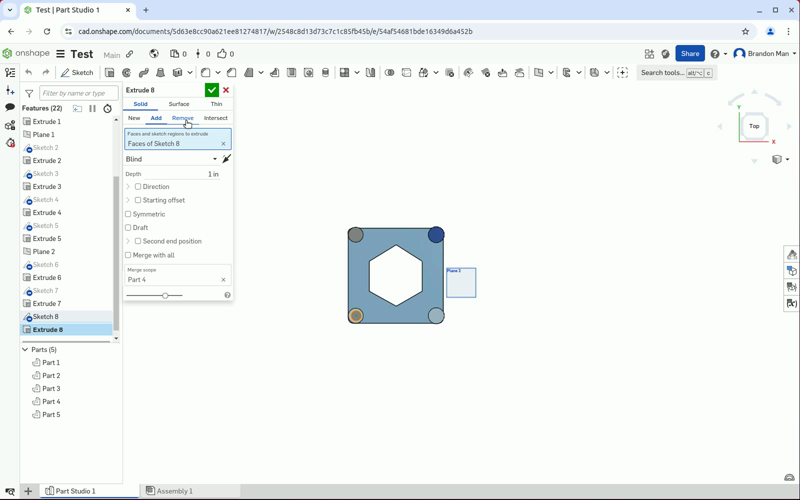
click(186, 120)
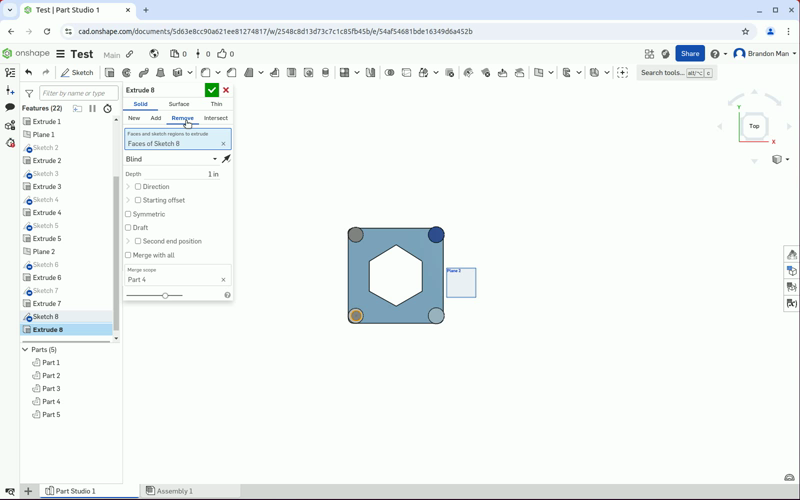
key(tab, 4)
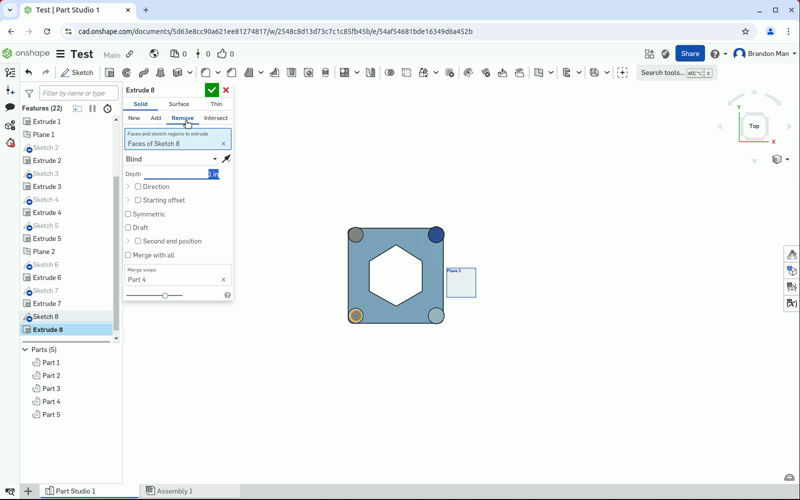
text(13.48)
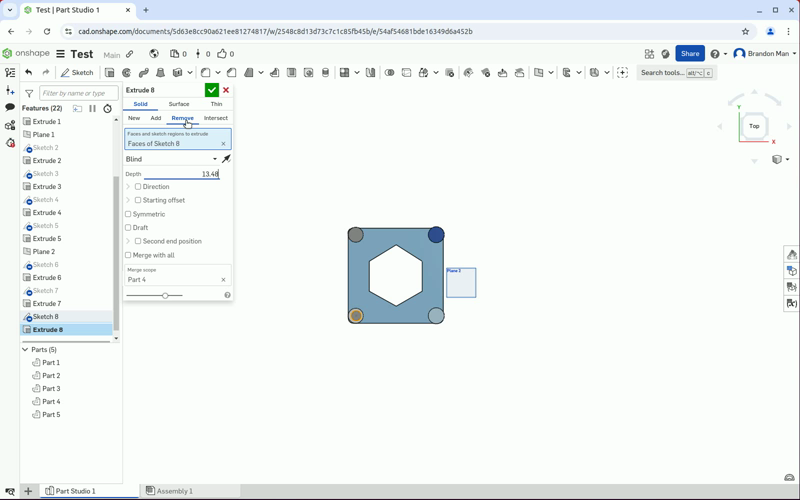
key(tab, 6)
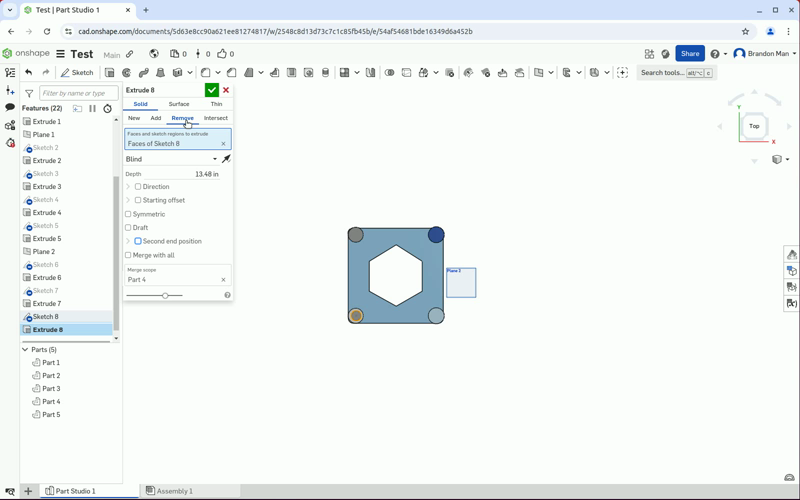
key(space)
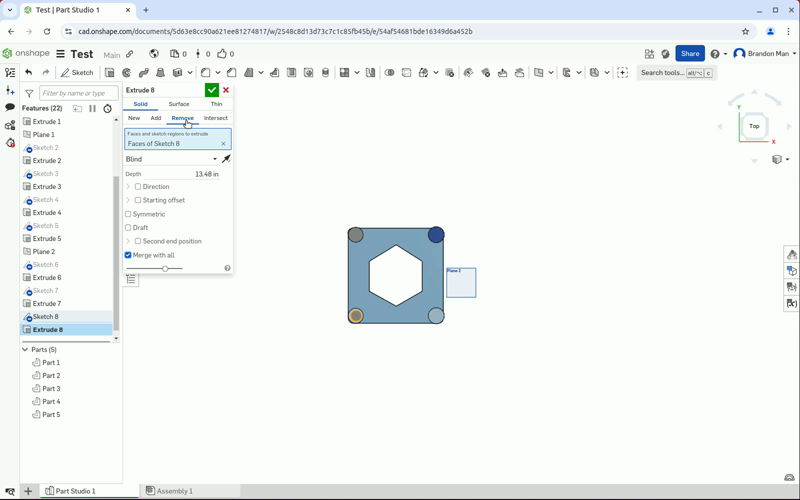
key(enter)
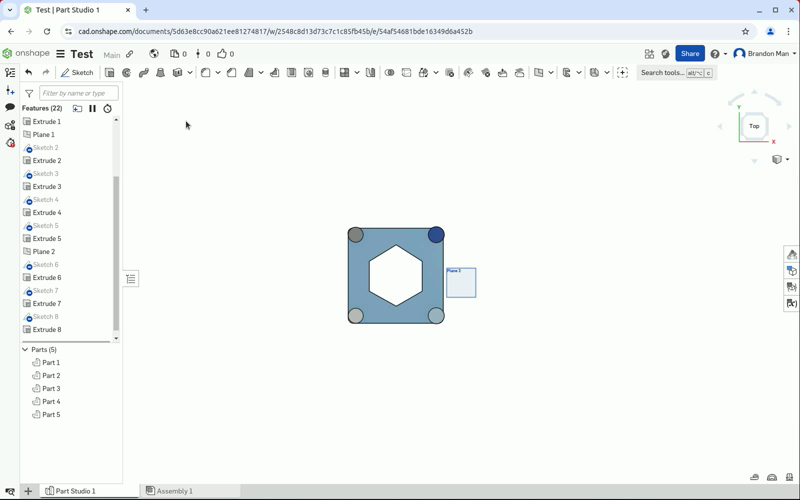
key(shift+h)
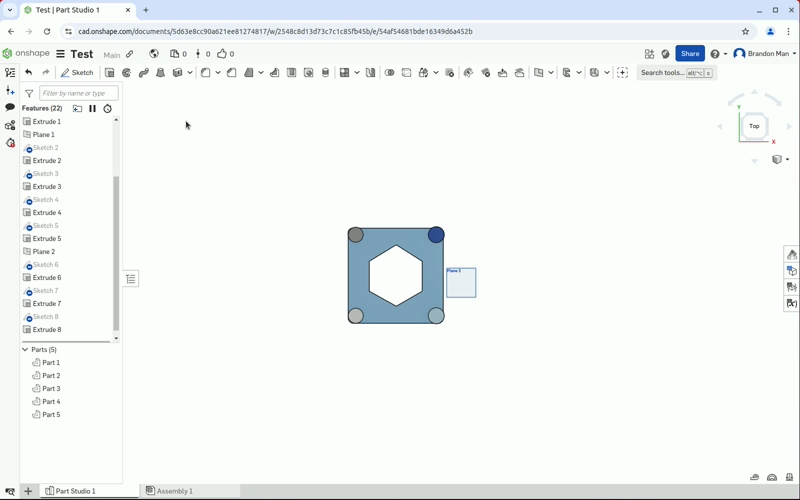
key(shift+h)
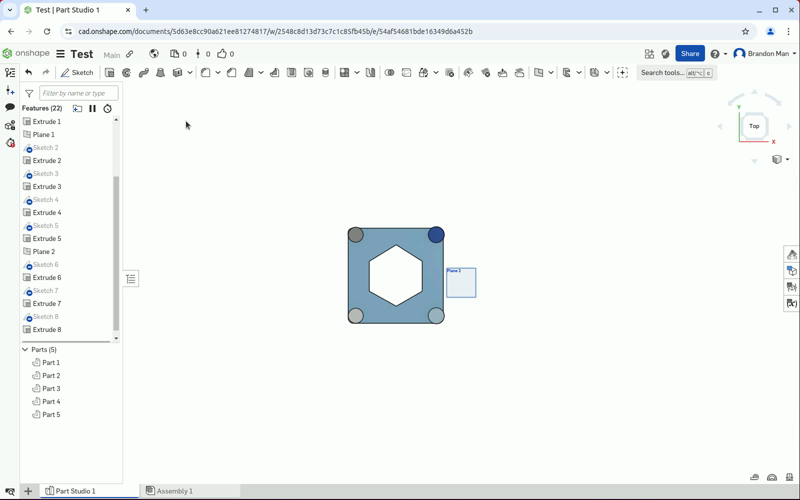
mouse_move(69, 111)
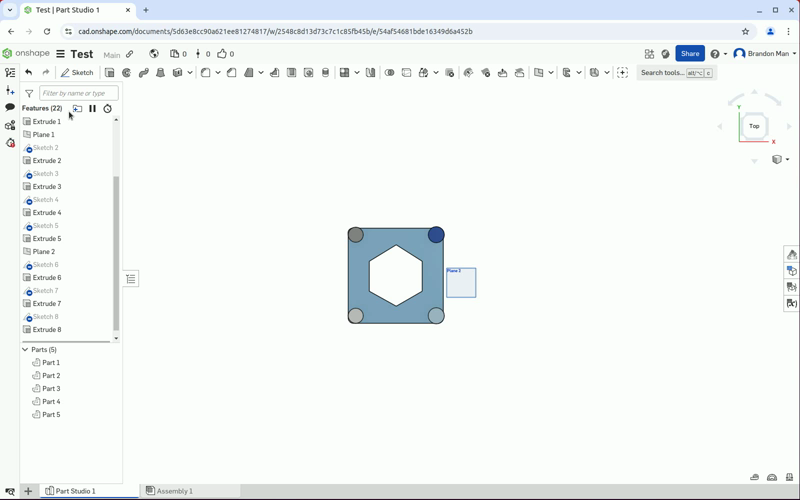
click(69, 111)
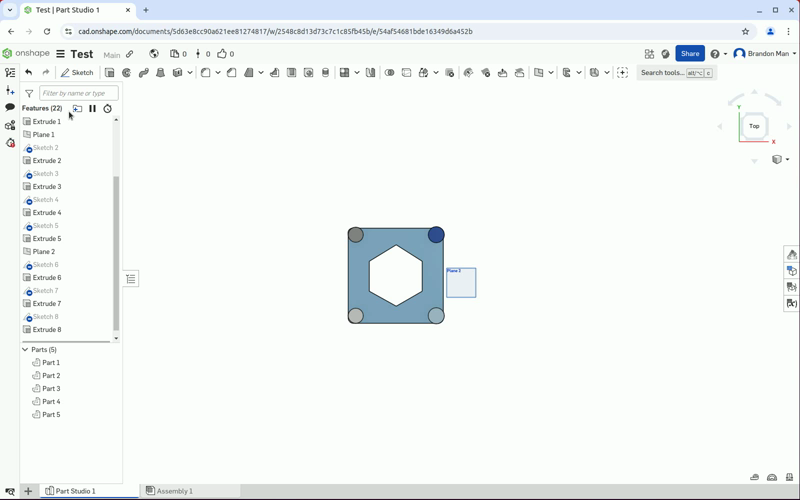
key(shift+s)
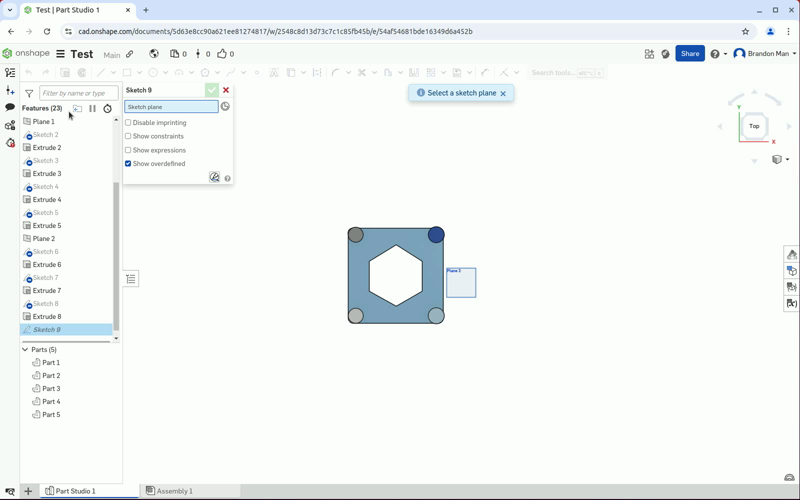
mouse_move(69, 241)
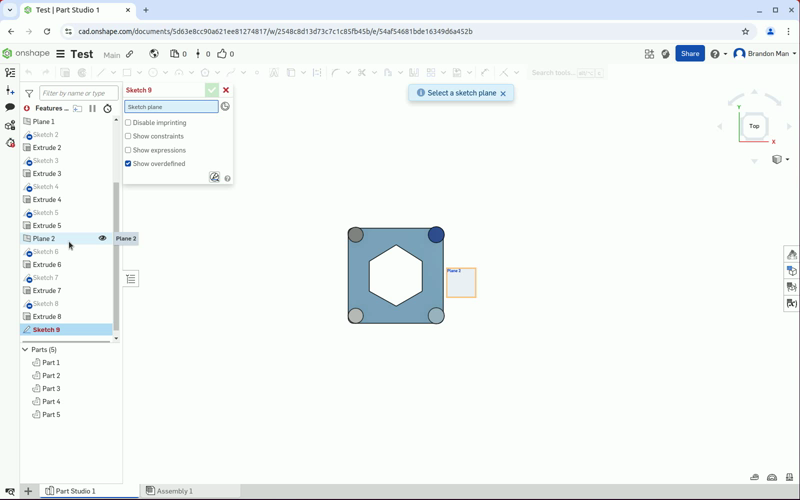
click(69, 241)
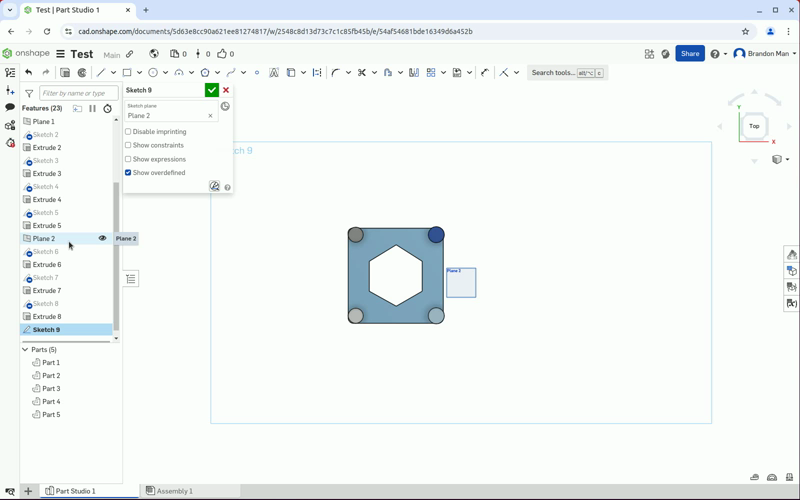
mouse_move(73, 352)
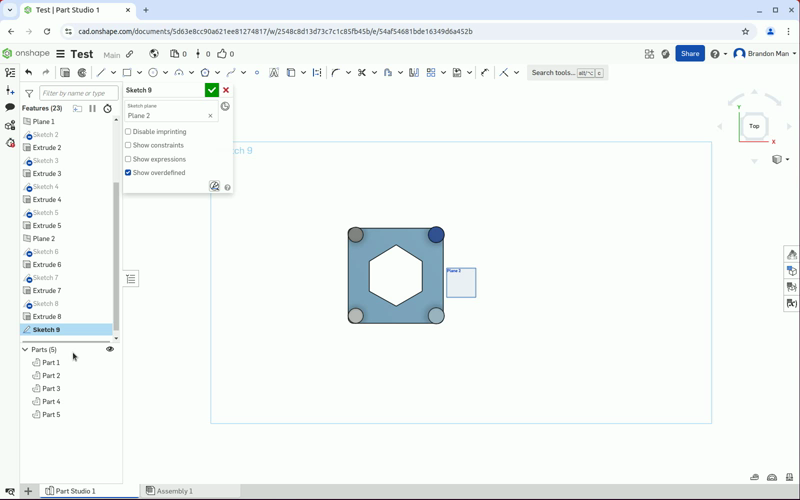
key(y)
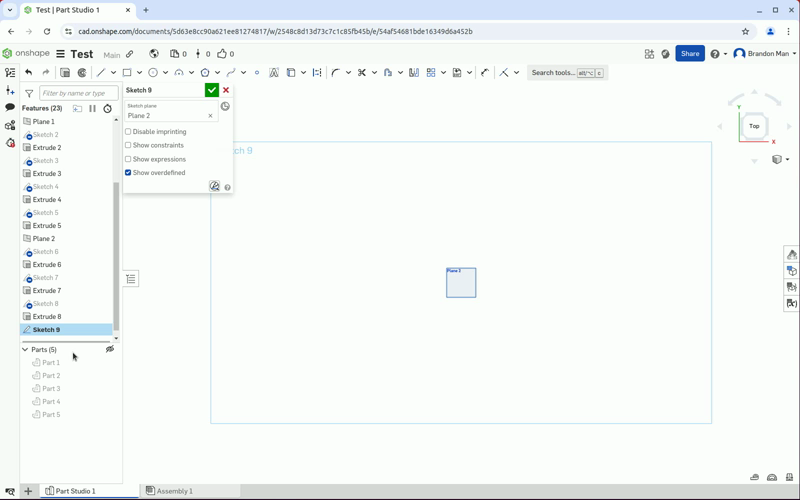
key(c)
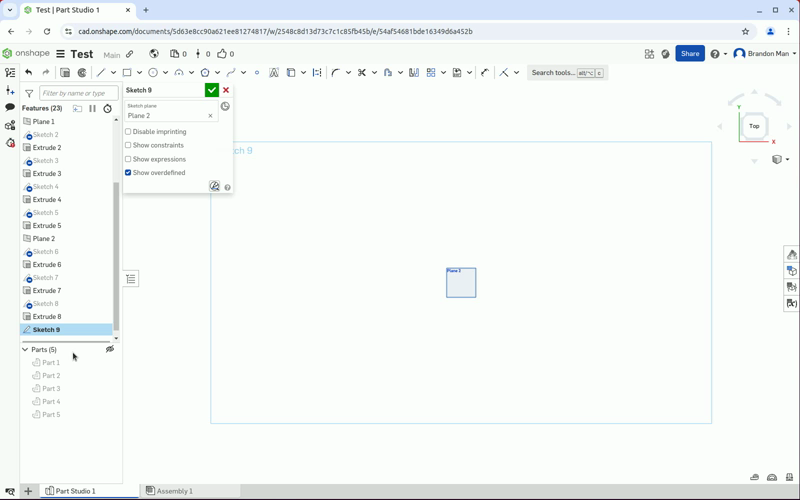
key_down(shift)
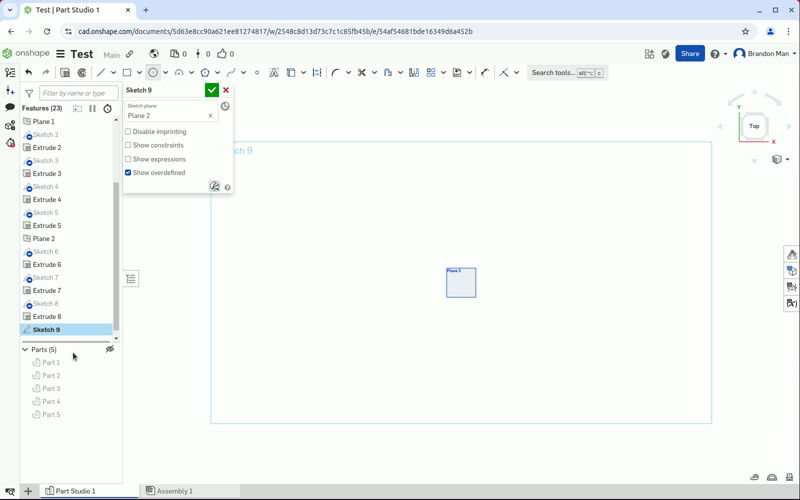
mouse_move(356, 234)
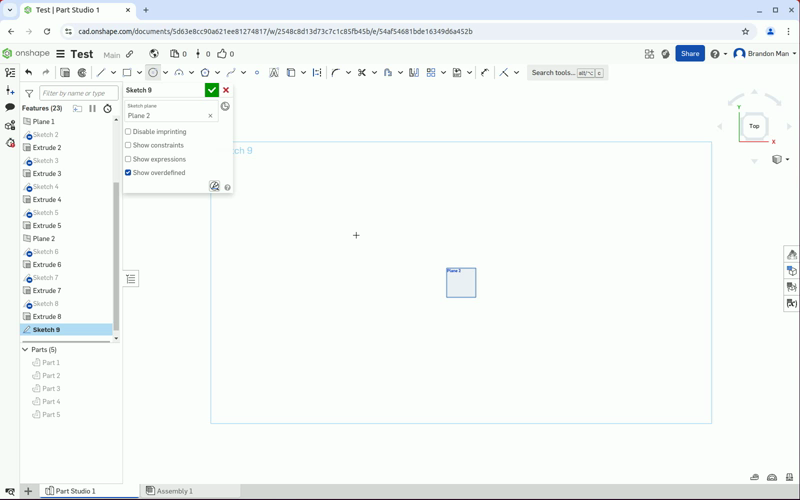
click(356, 234)
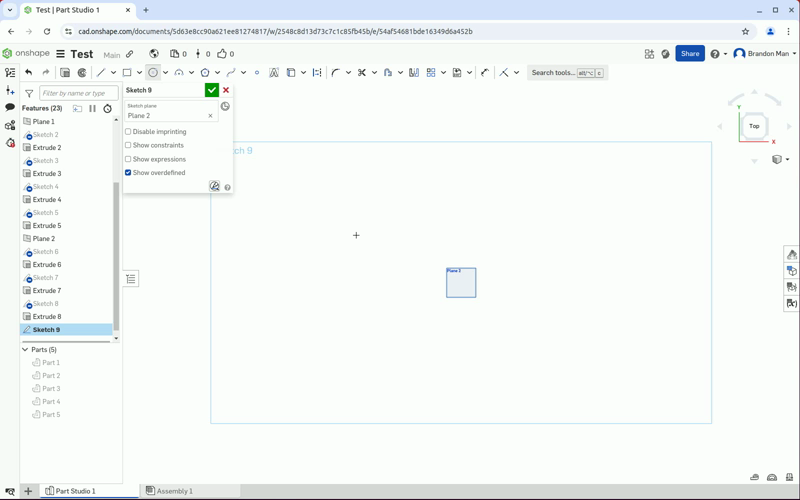
key_up(shift)
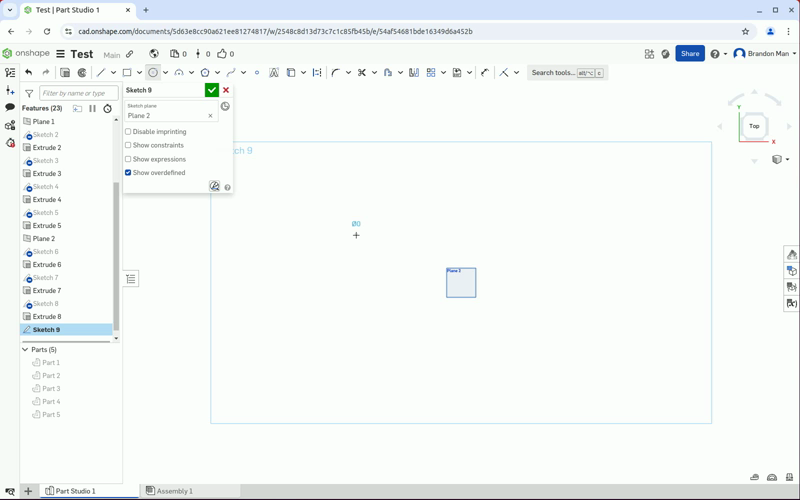
mouse_move(361, 234)
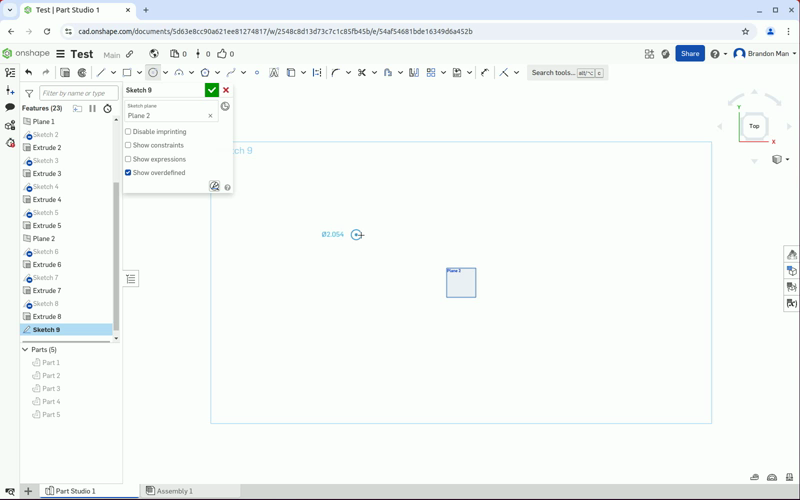
click(361, 234)
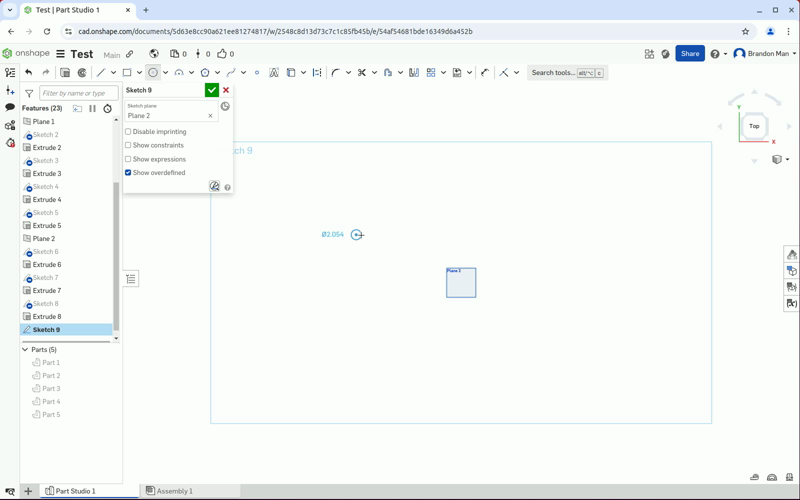
key(esc)
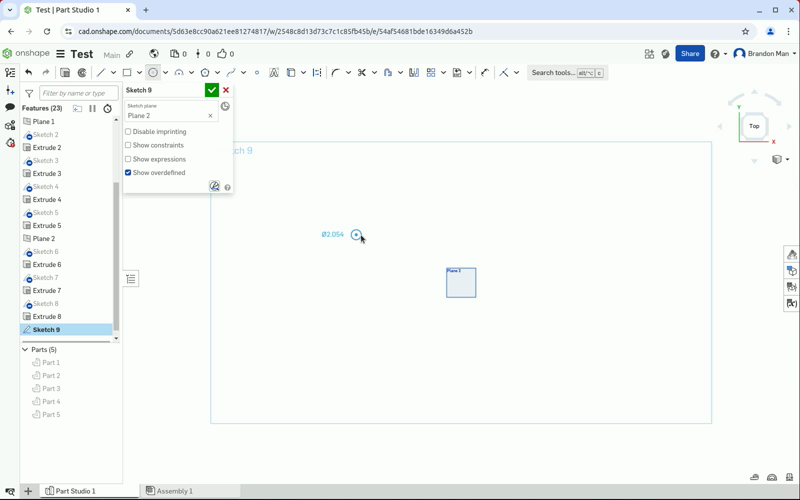
mouse_move(354, 233)
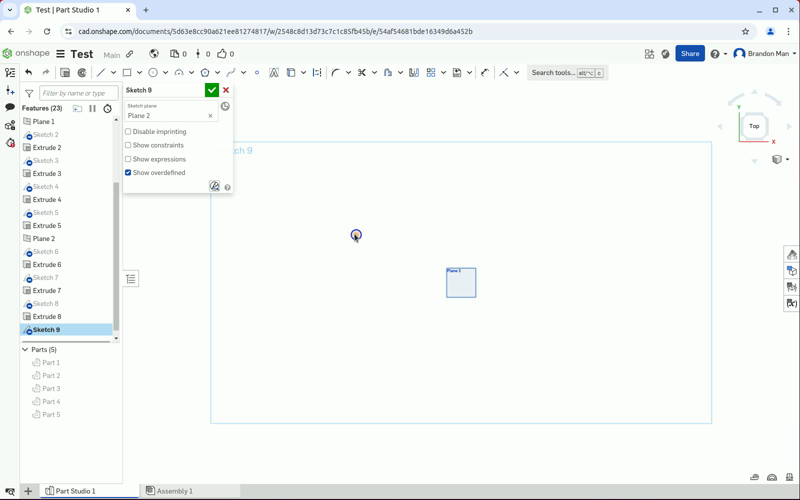
scroll(6)
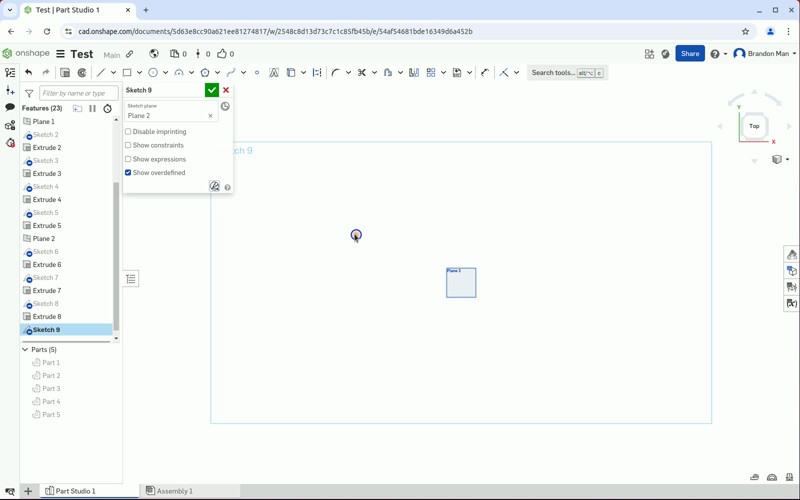
scroll(6)
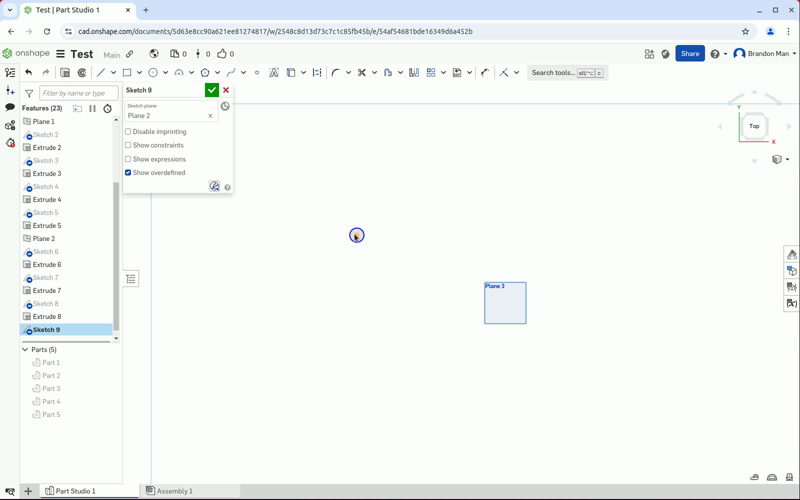
scroll(6)
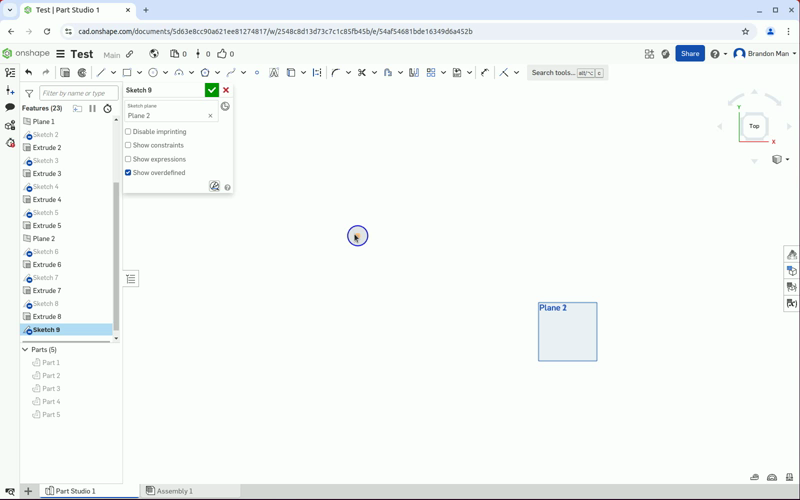
scroll(6)
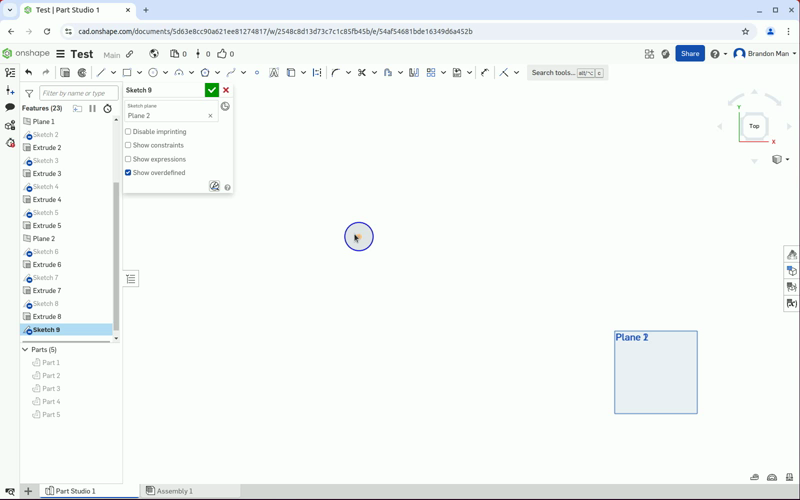
scroll(6)
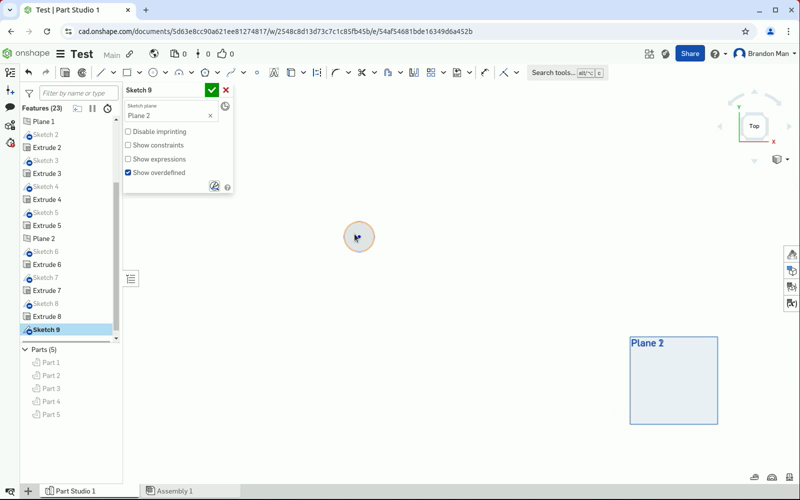
scroll(6)
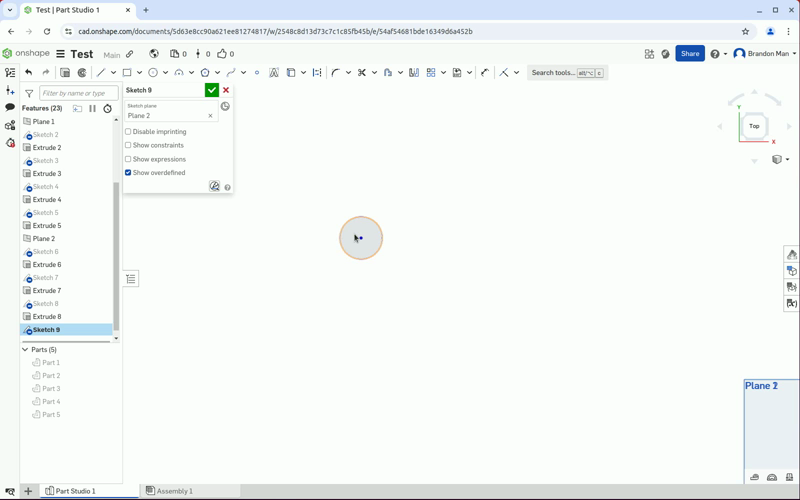
scroll(6)
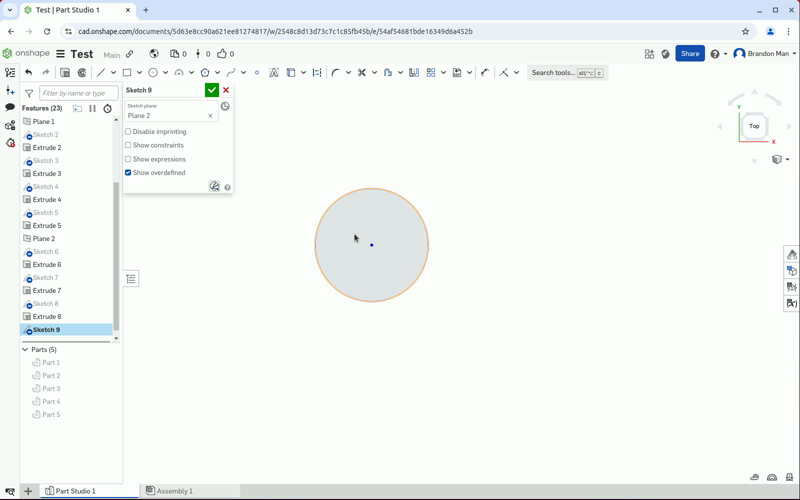
click(354, 233)
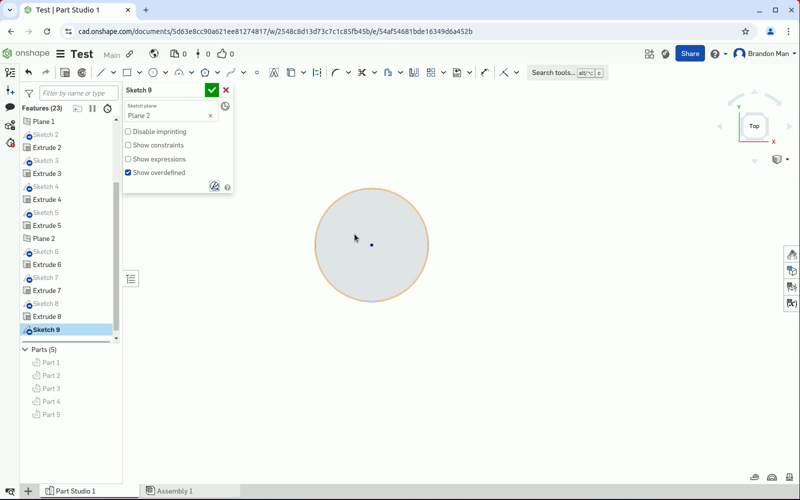
scroll(-6)
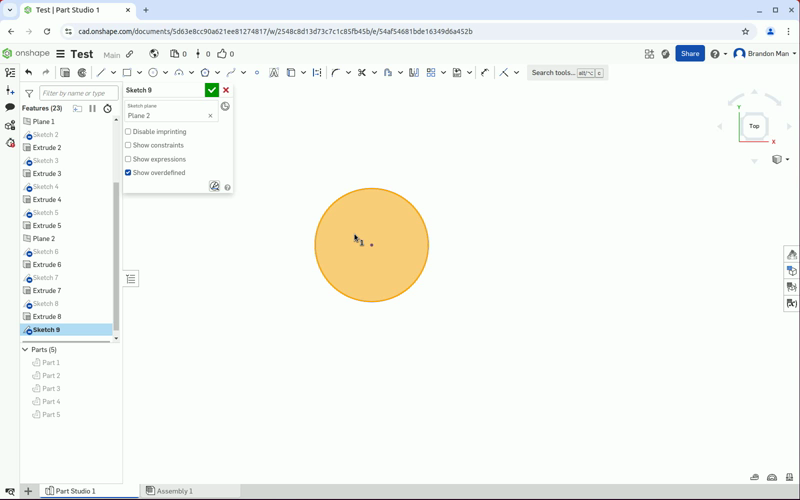
scroll(-6)
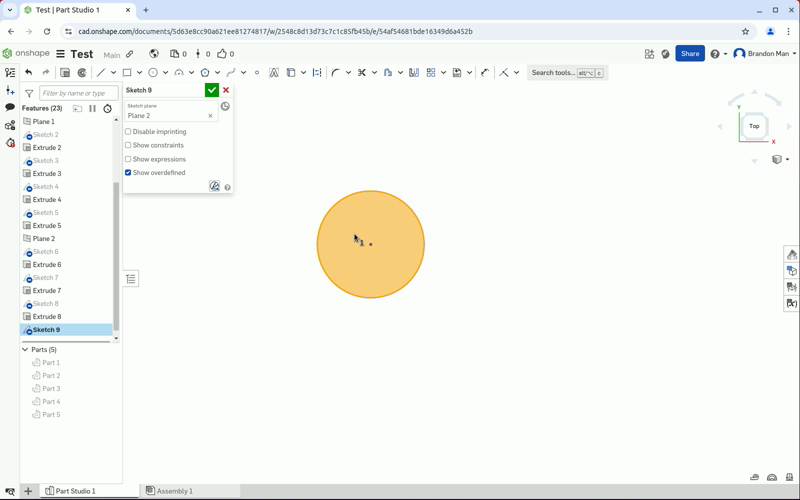
scroll(-6)
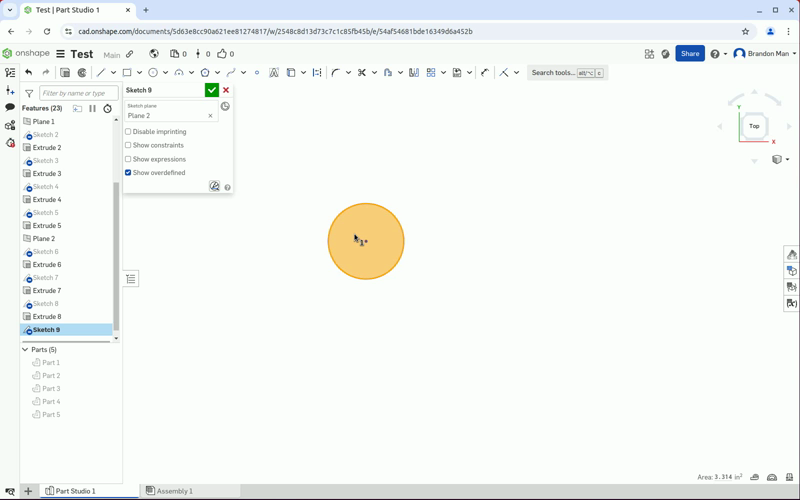
scroll(-6)
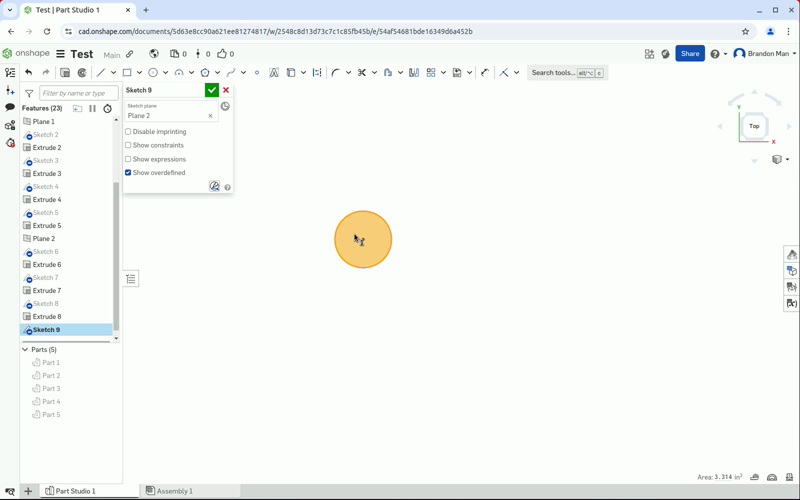
scroll(-6)
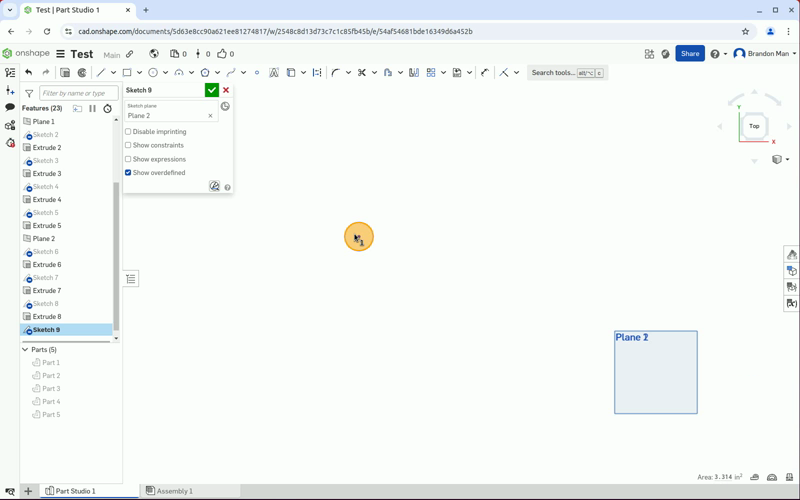
scroll(-6)
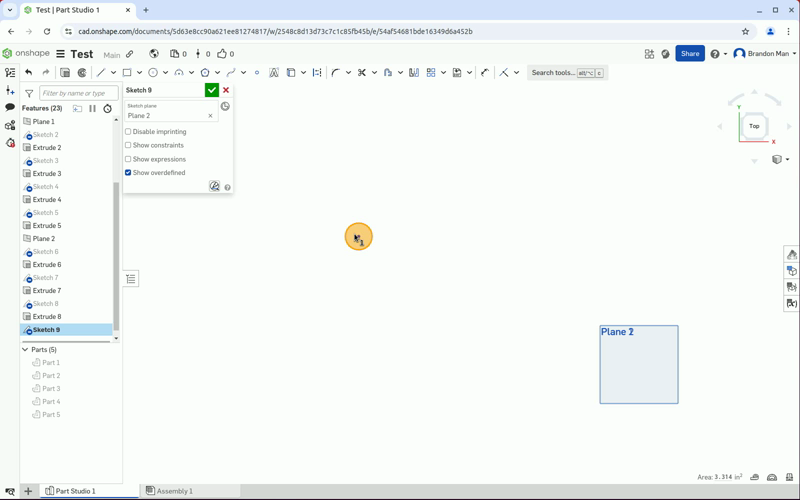
scroll(-6)
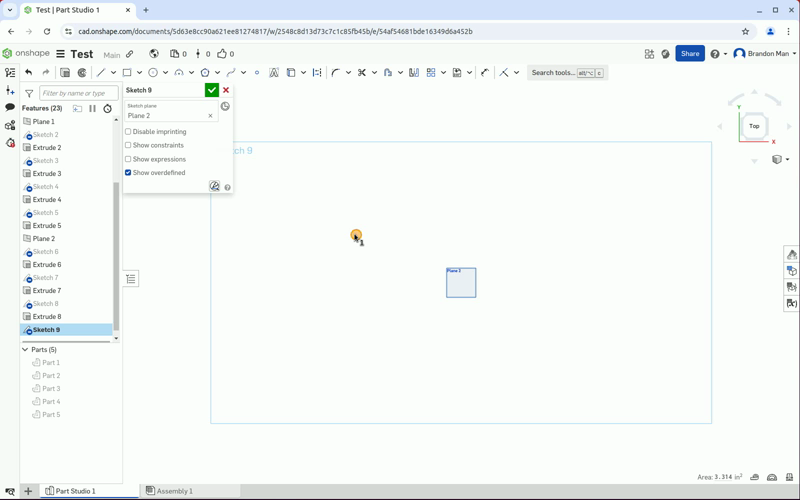
mouse_move(73, 352)
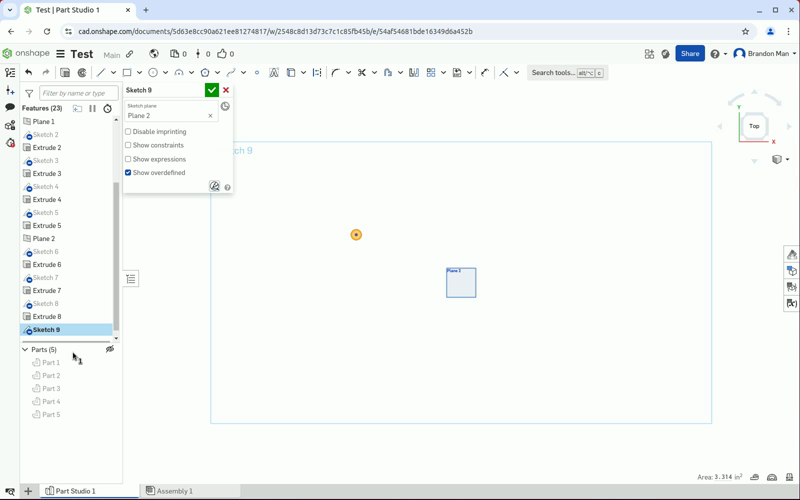
key(shift+y)
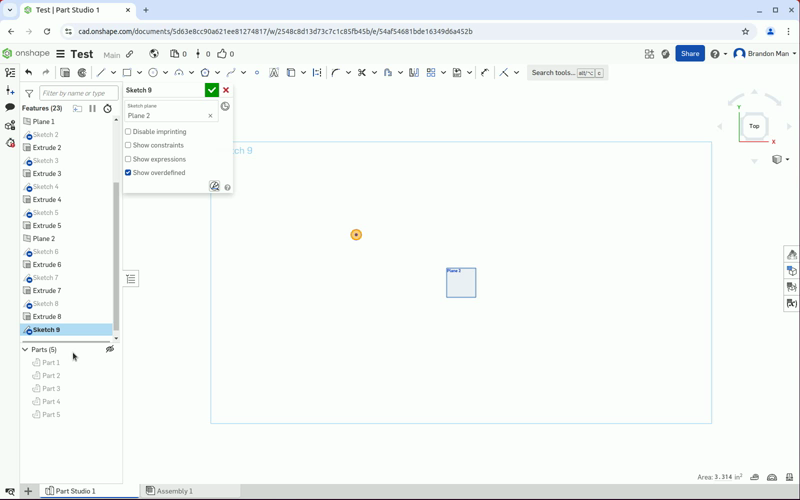
key(shift+e)
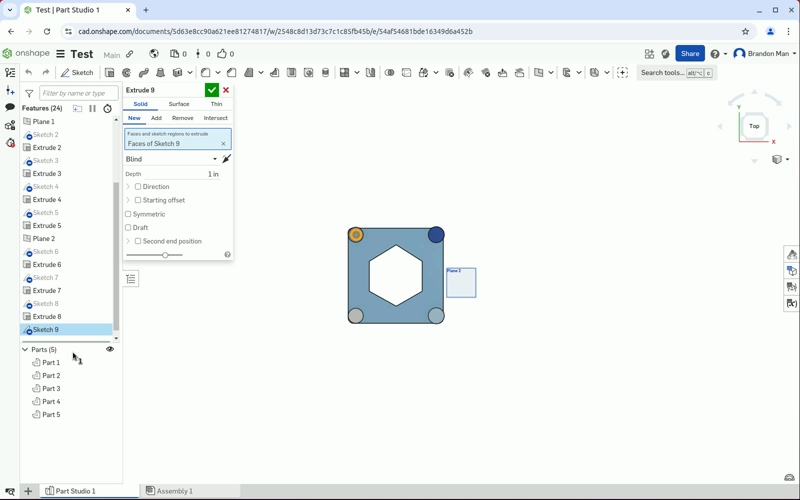
mouse_move(143, 106)
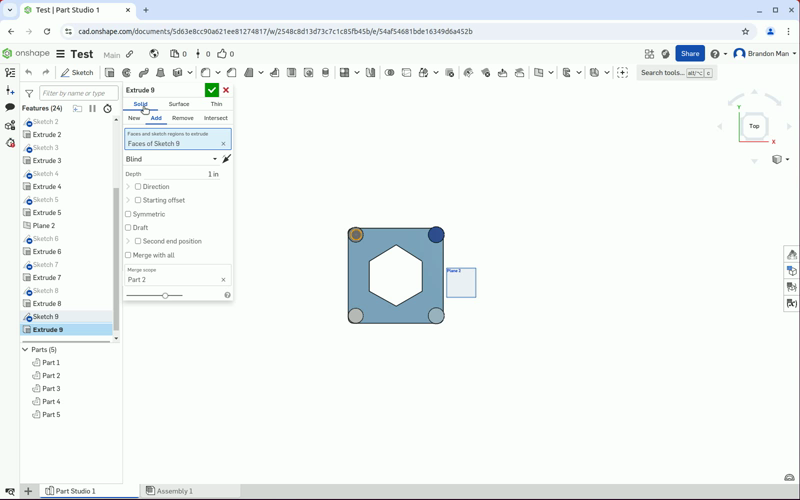
click(143, 106)
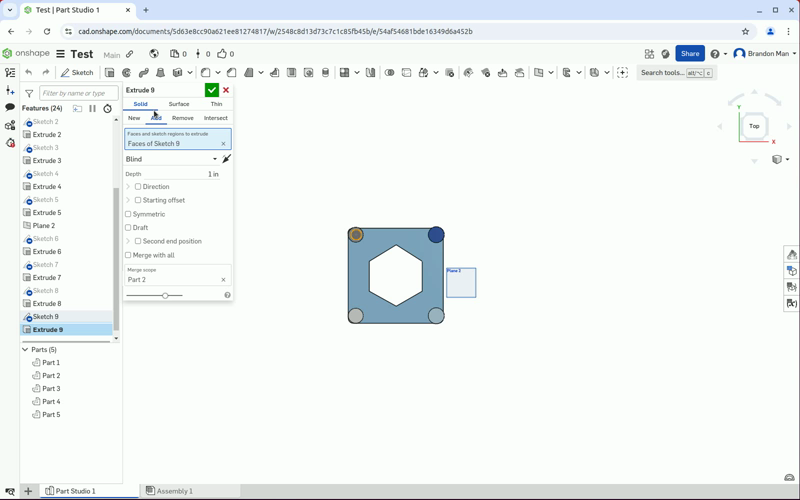
mouse_move(186, 120)
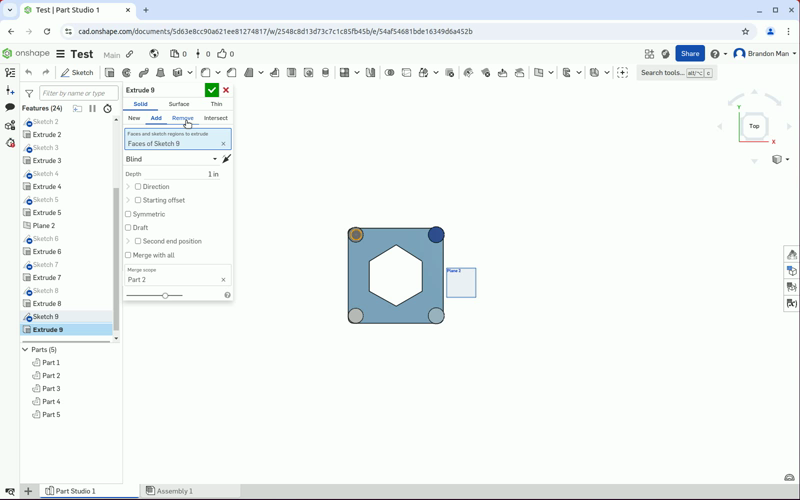
click(186, 120)
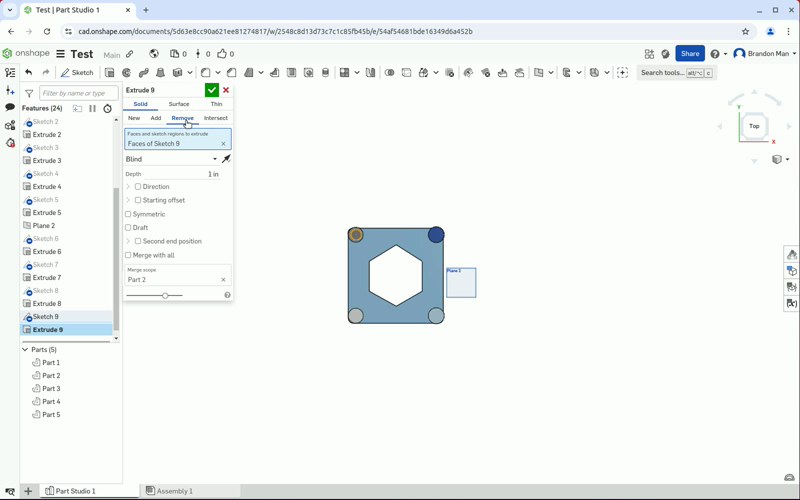
key(tab, 4)
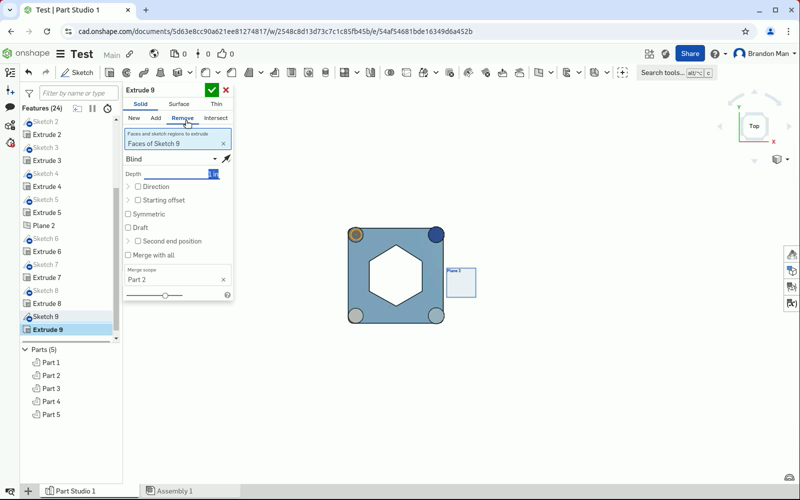
text(13.48)
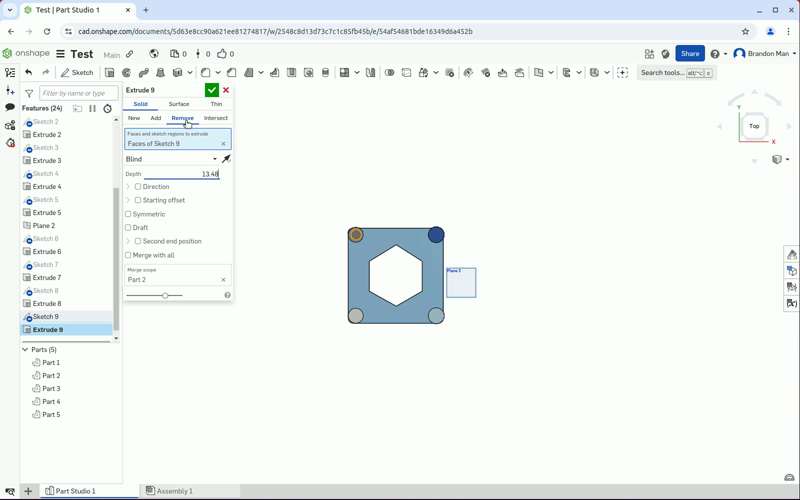
key(tab, 6)
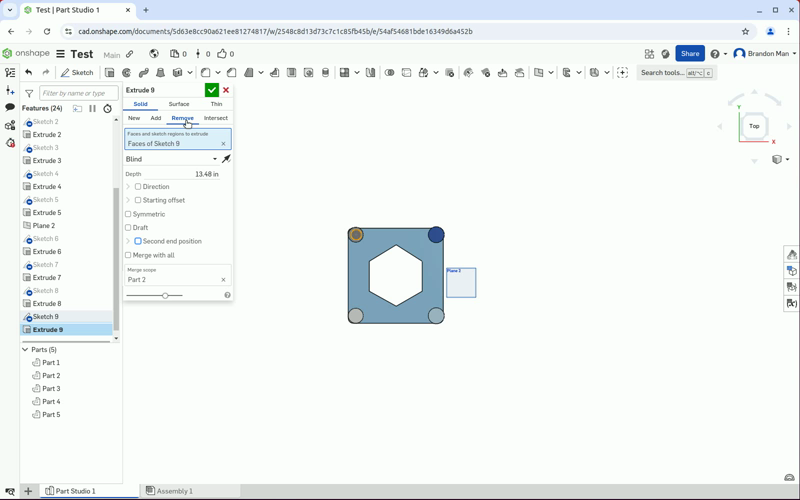
key(space)
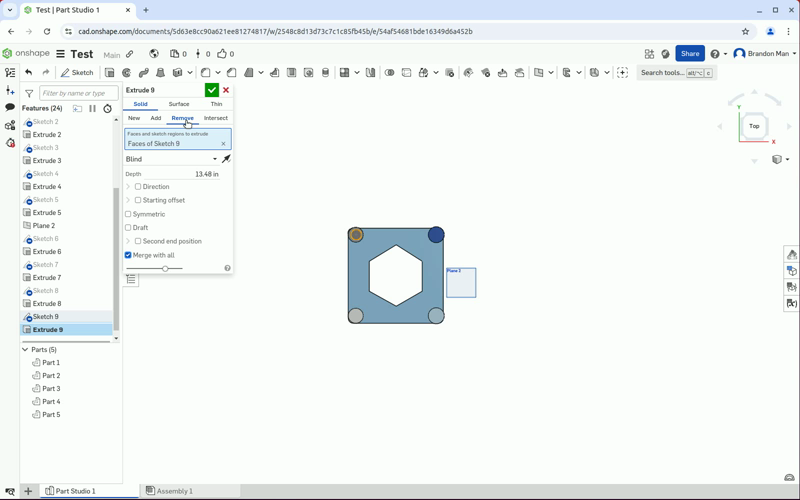
key(enter)
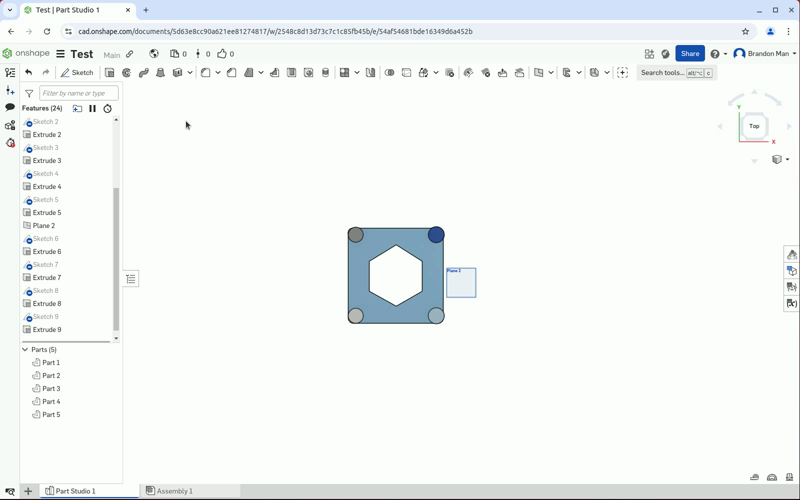
key(shift+h)
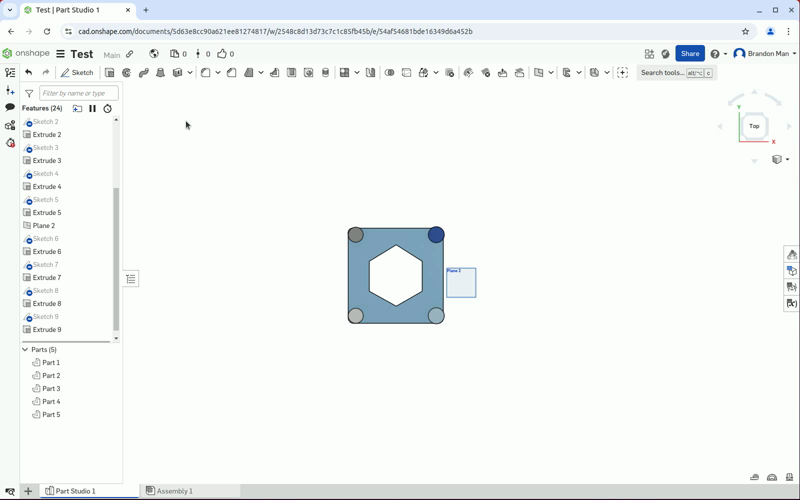
key(shift+h)
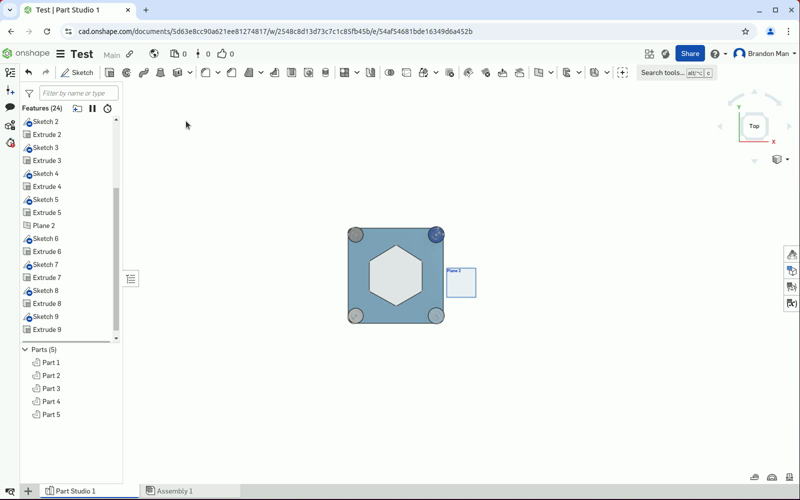
key(shift+7)
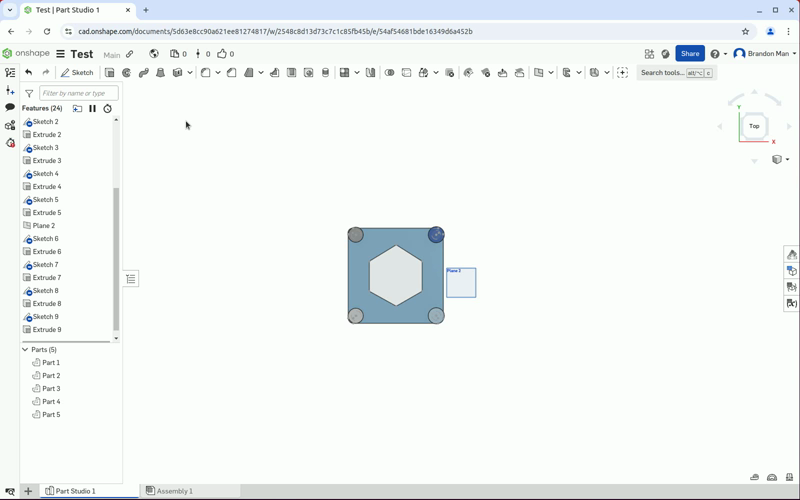
key(up, 3)
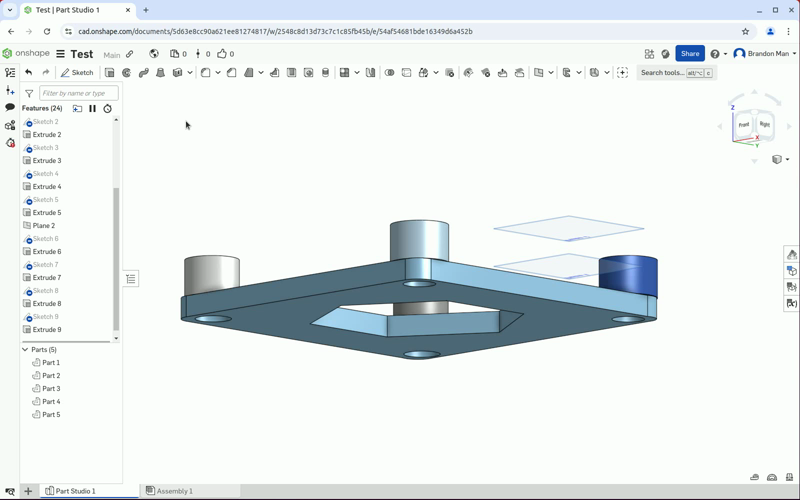
key(left, 3)
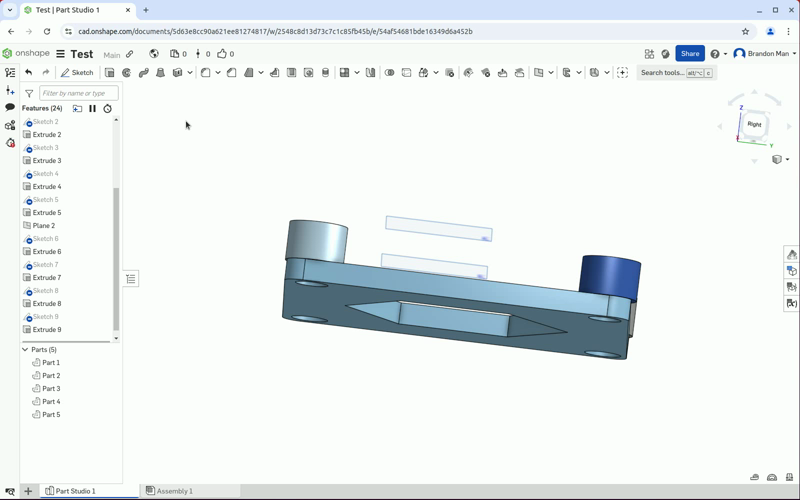
key(right, 3)
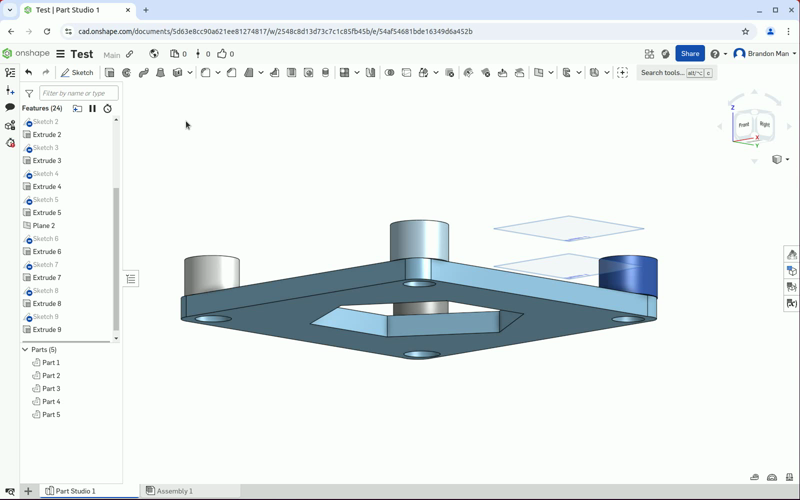
key(down, 3)
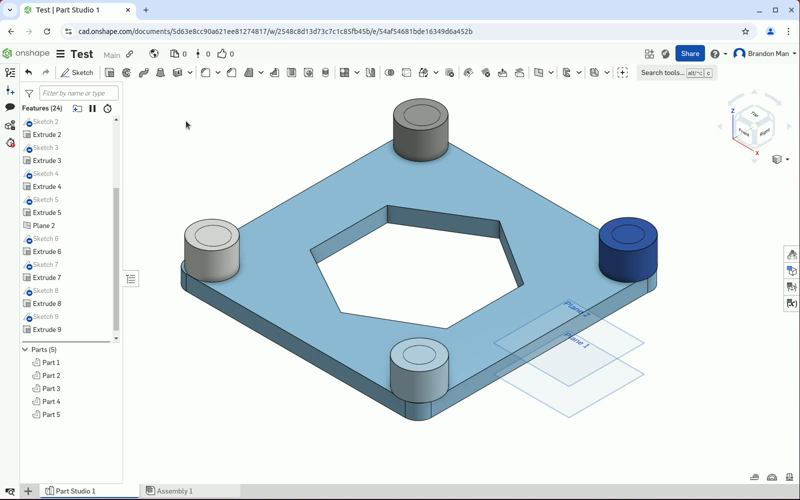
mouse_move(69, 85)
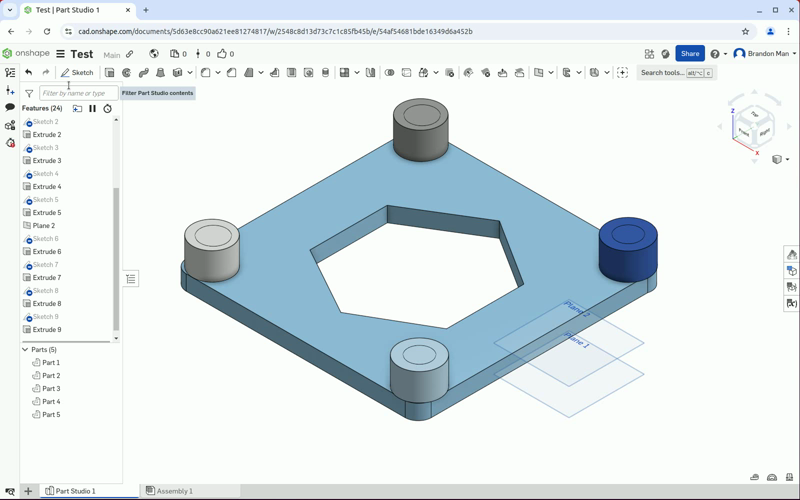
click(69, 85)